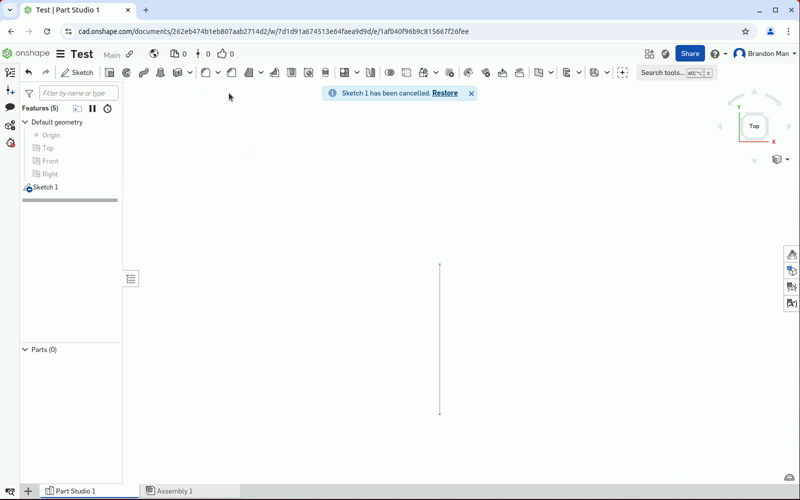
key(shift+h)
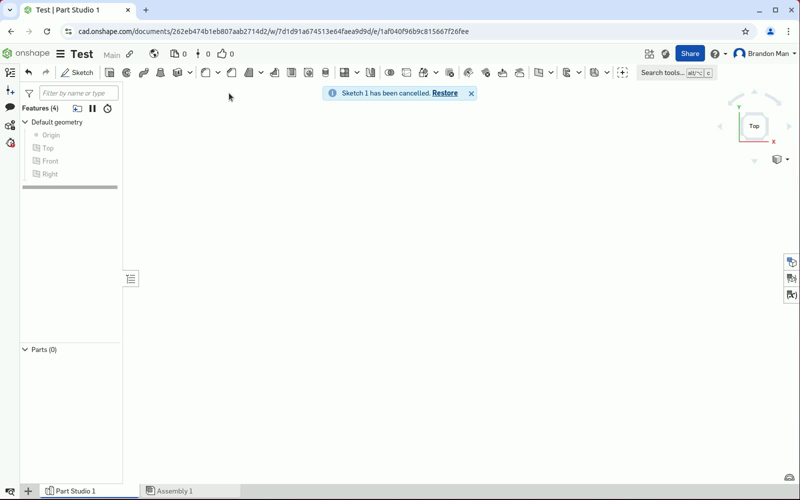
mouse_move(73, 352)
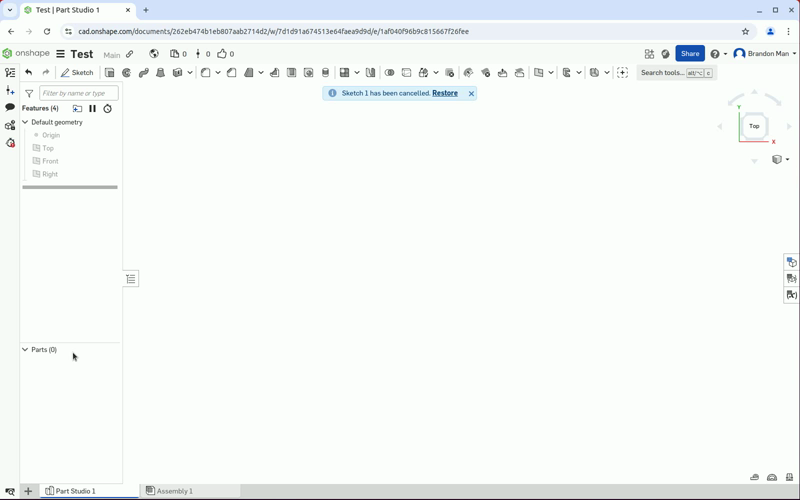
key(y)
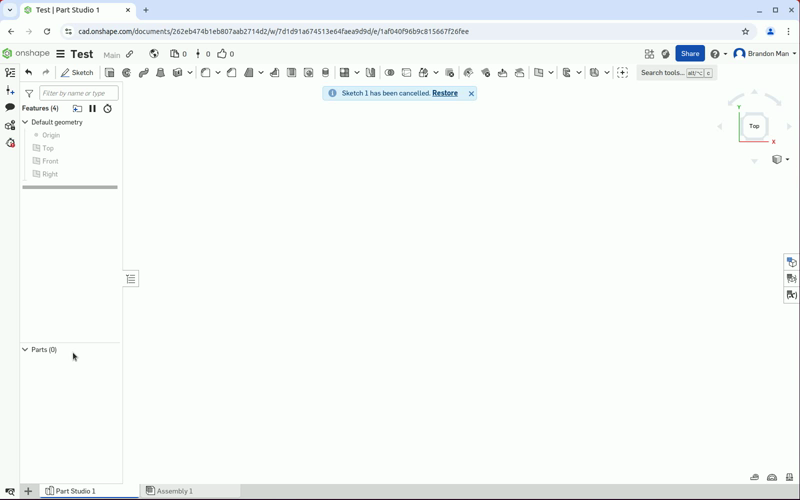
key(shift+p)
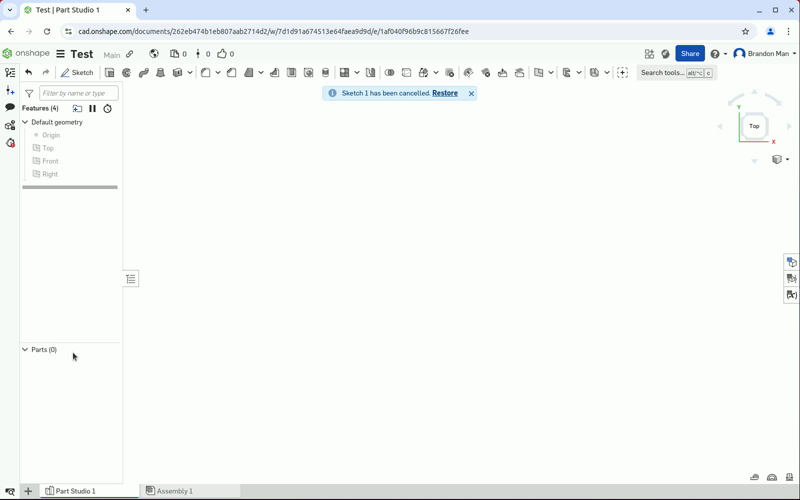
key(space)
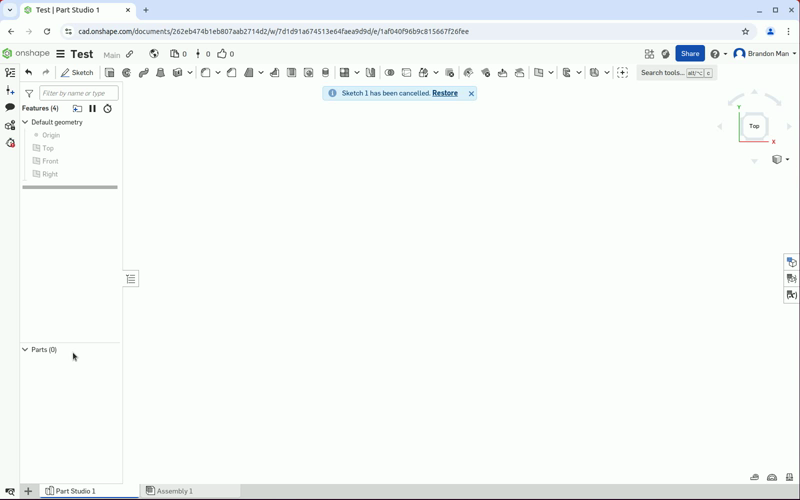
key_down(shift)
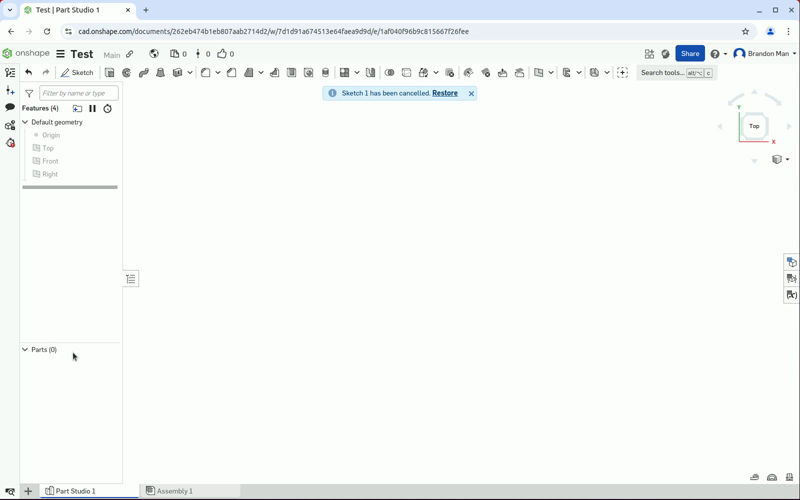
key(up)
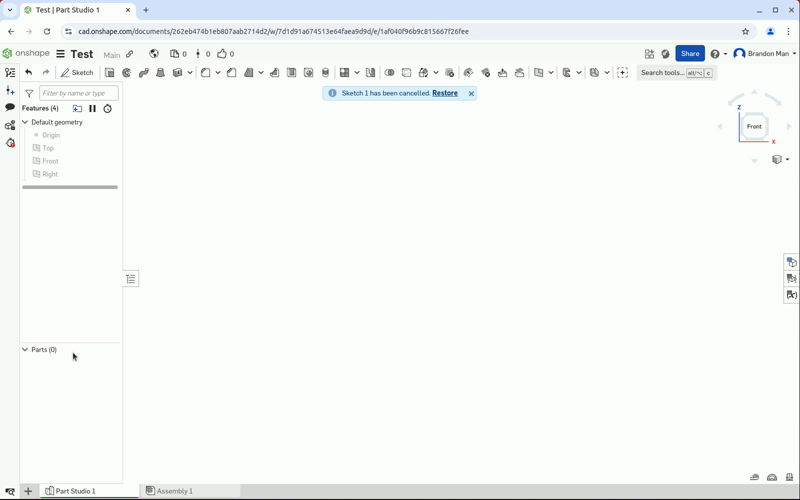
key_up(shift)
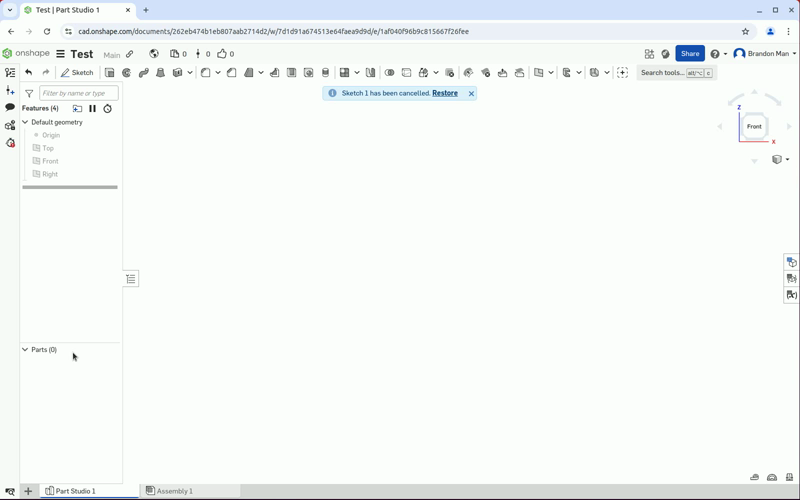
mouse_move(73, 352)
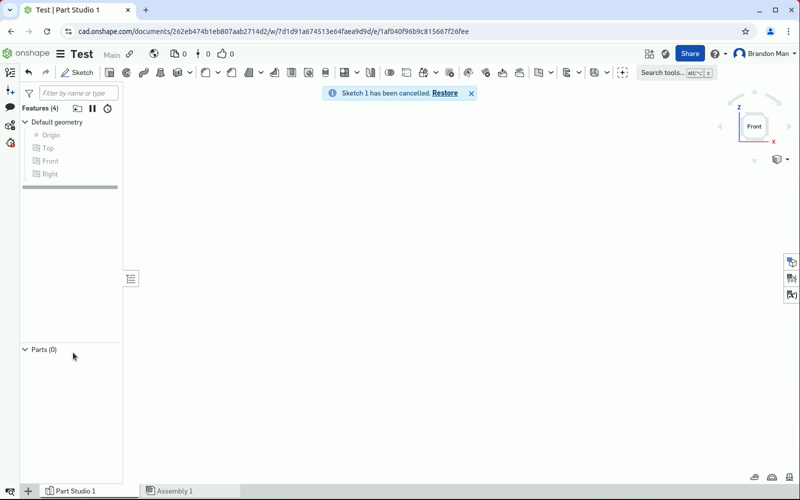
key(shift+y)
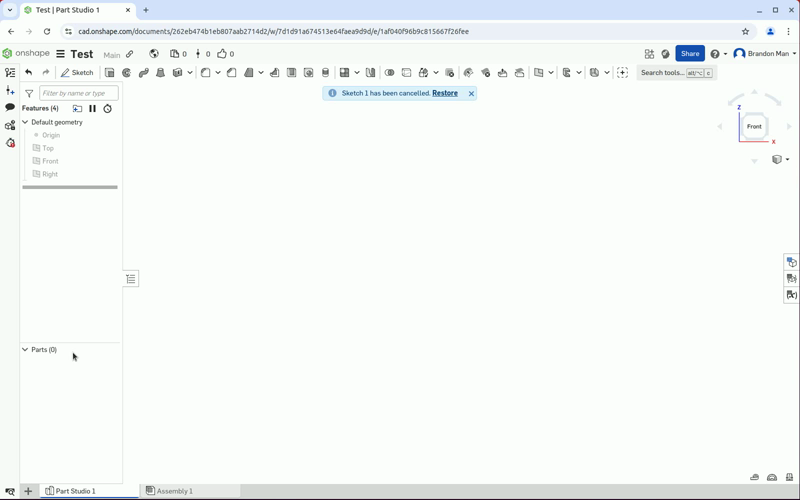
key(shift+s)
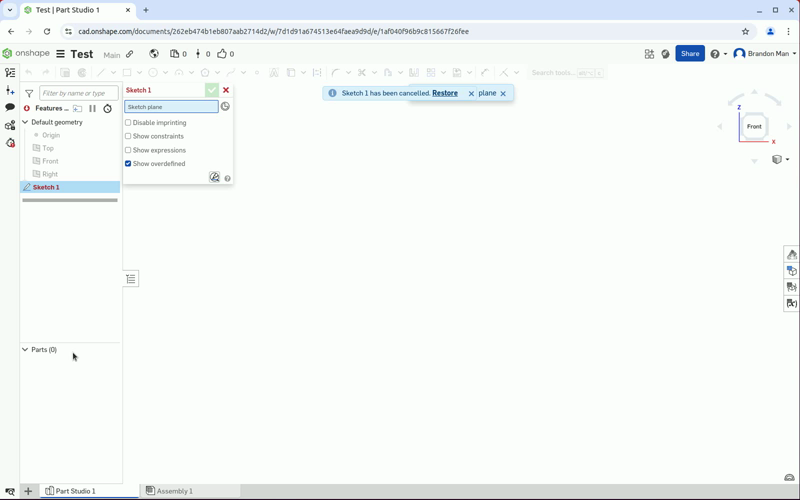
mouse_move(73, 163)
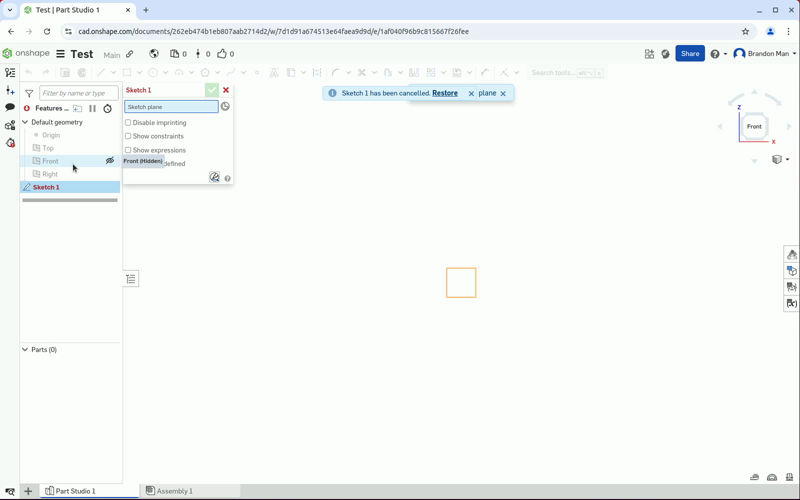
click(73, 163)
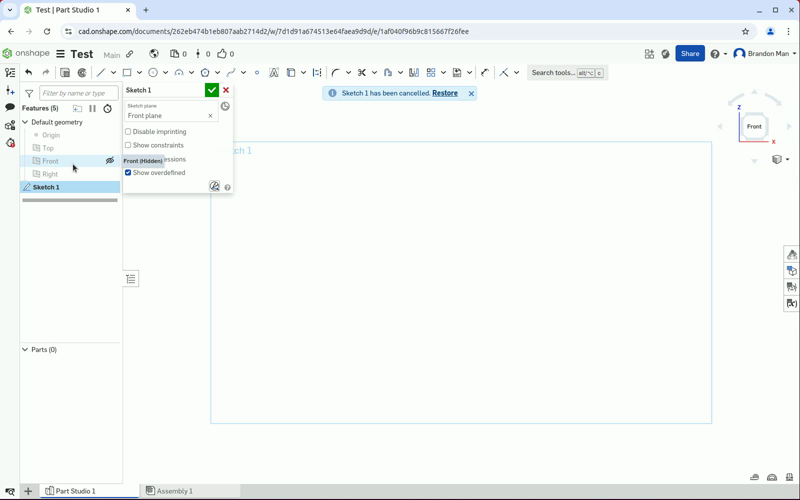
mouse_move(73, 352)
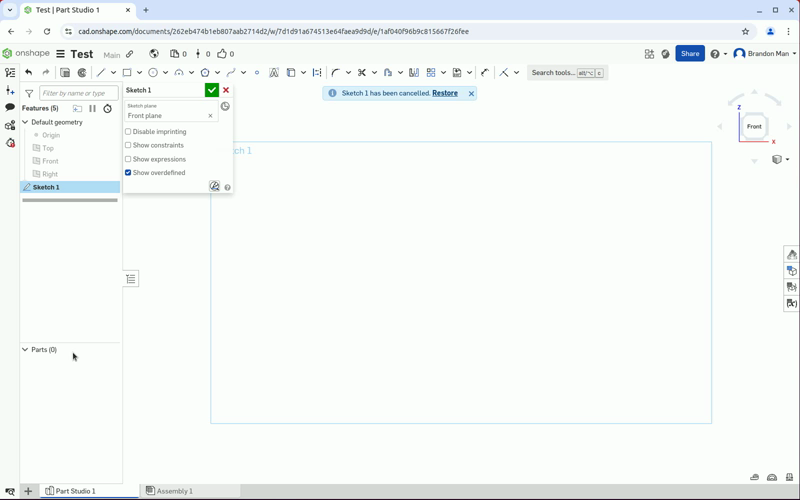
key(y)
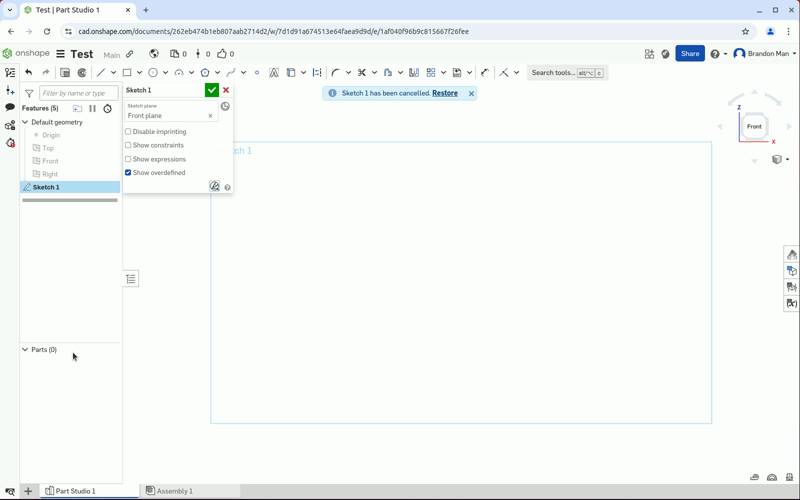
key(c)
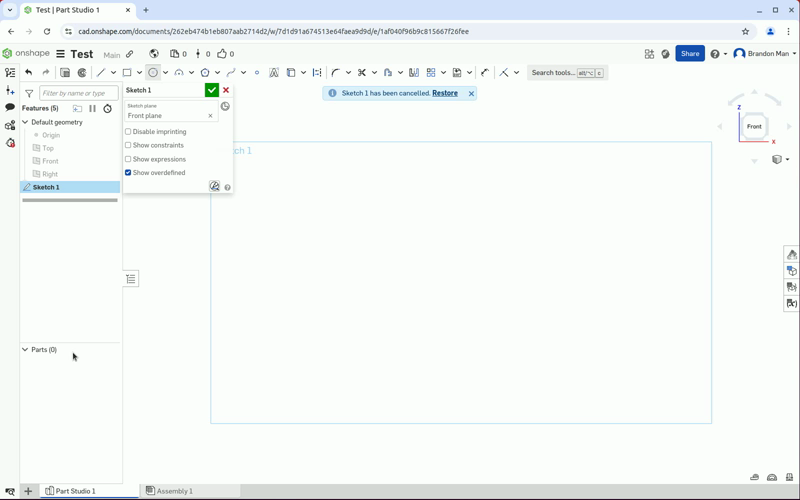
key_down(shift)
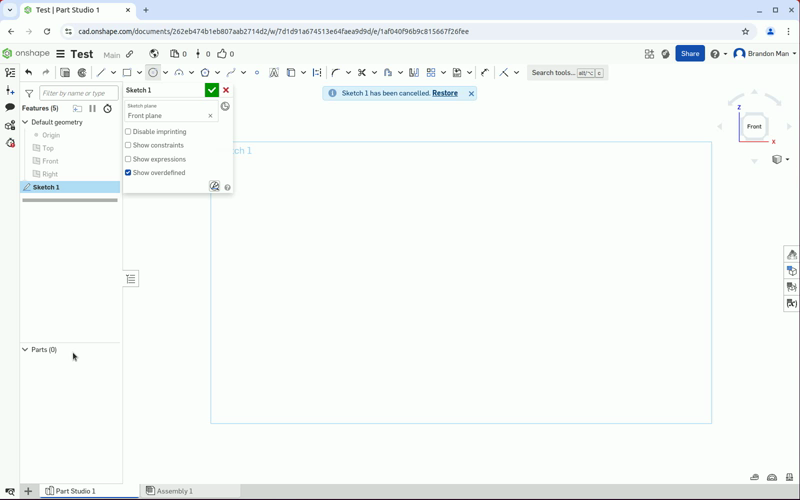
mouse_move(460, 282)
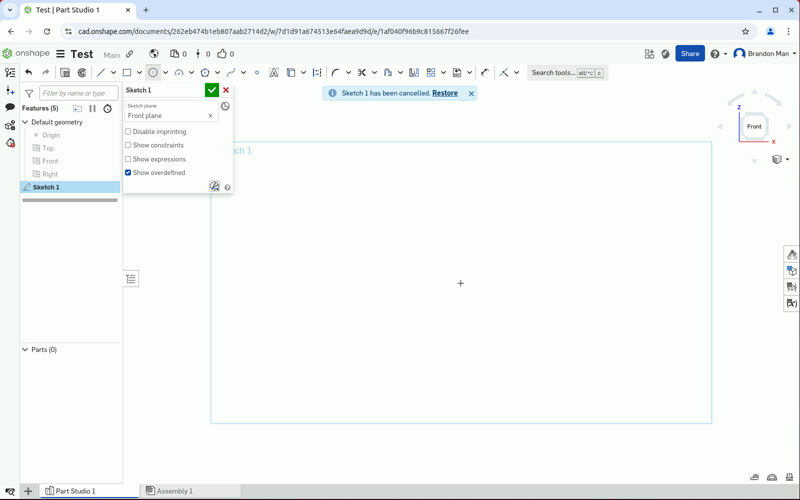
click(460, 282)
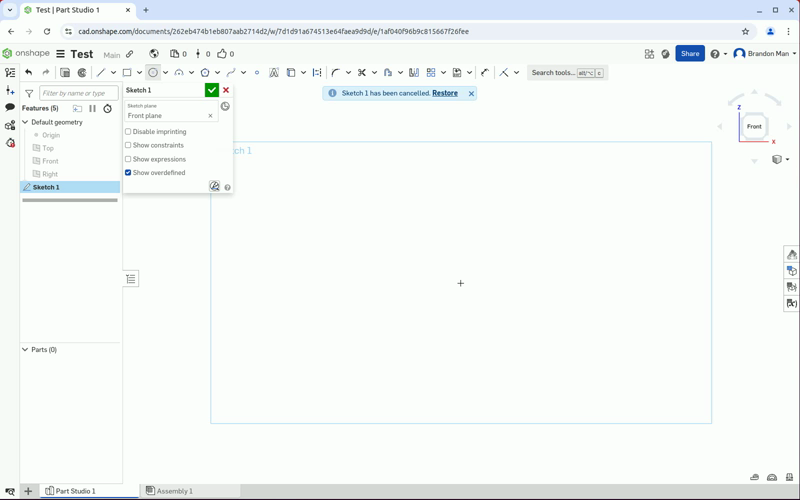
key_up(shift)
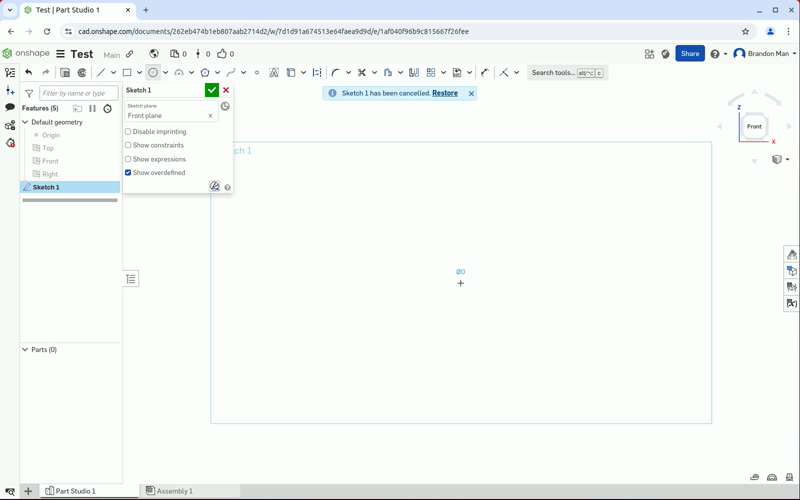
mouse_move(498, 282)
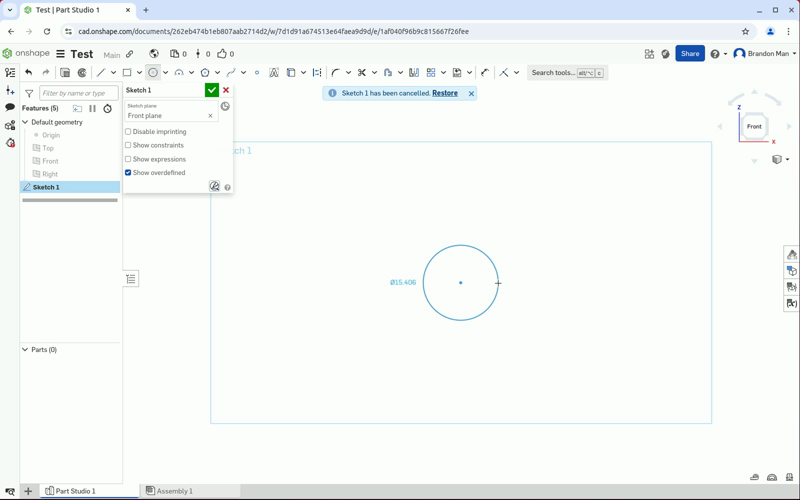
click(498, 282)
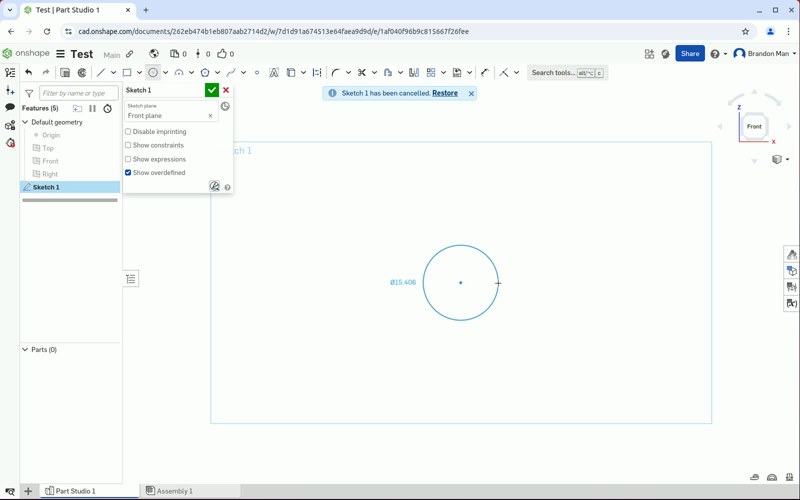
key(esc)
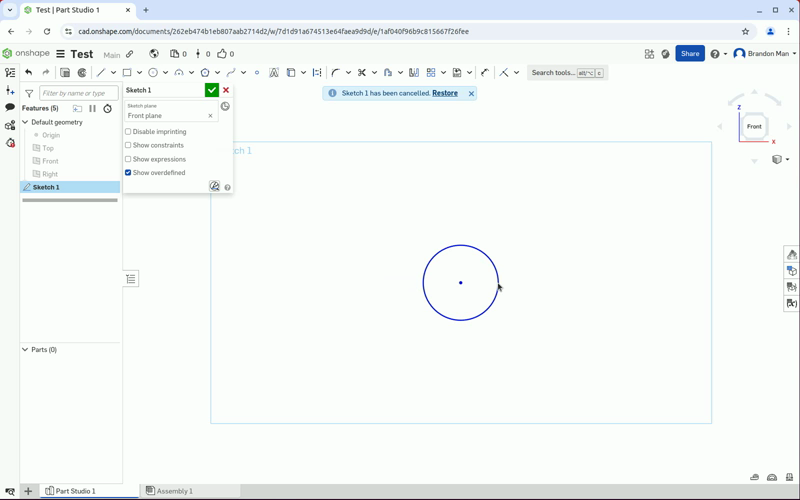
key(c)
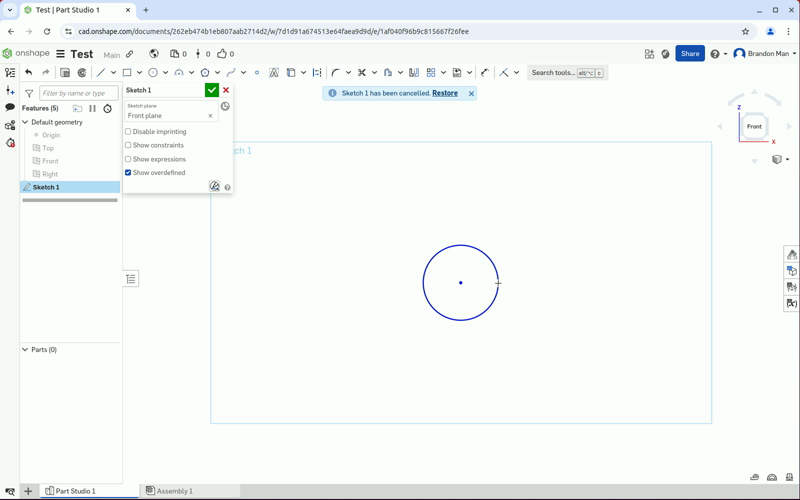
key_down(shift)
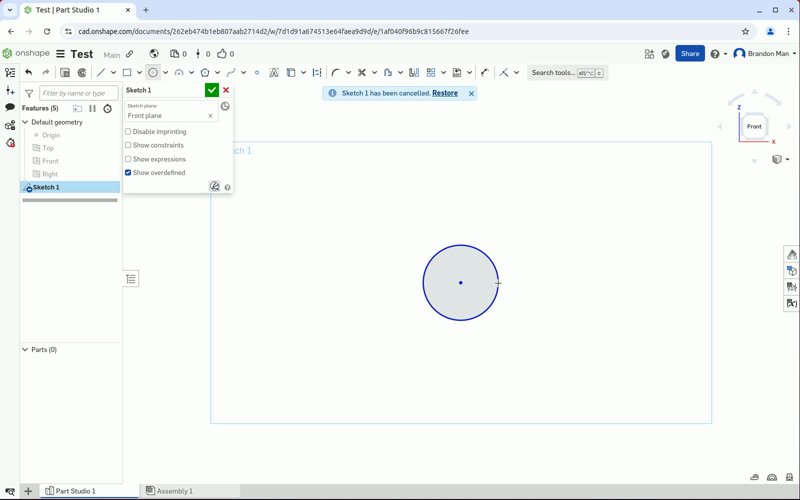
mouse_move(460, 282)
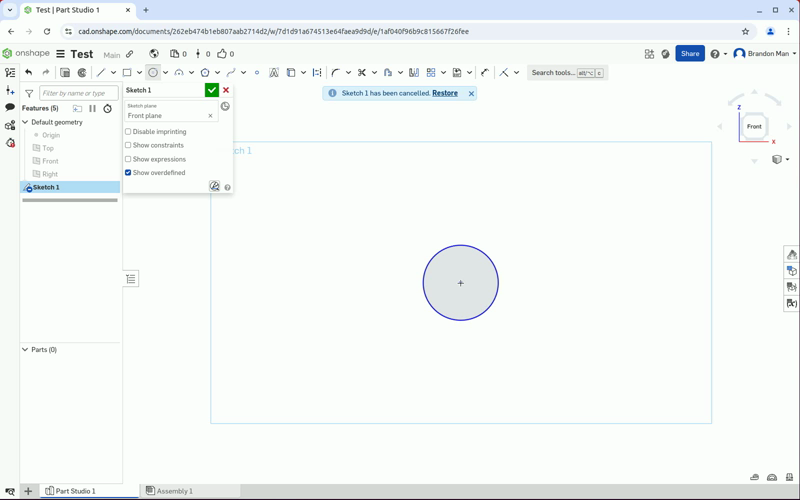
click(460, 282)
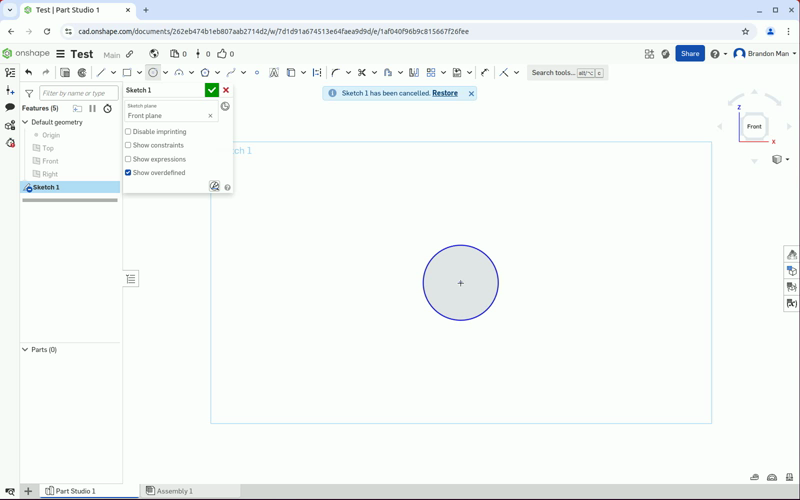
key_up(shift)
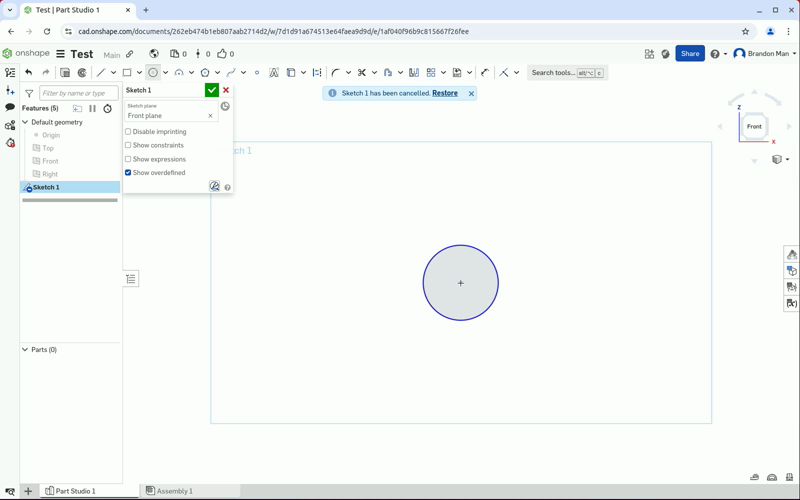
mouse_move(476, 282)
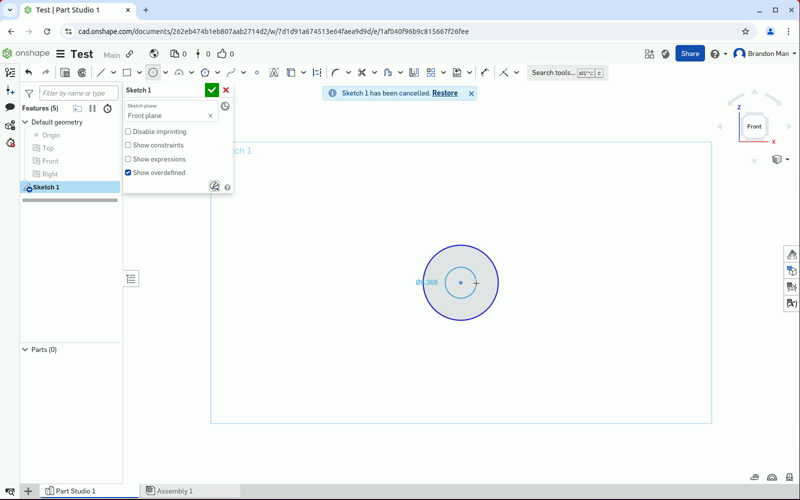
click(476, 282)
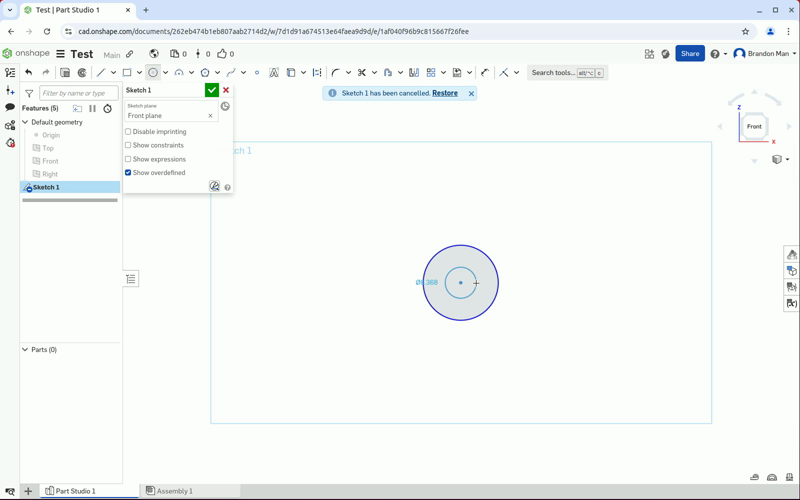
key(esc)
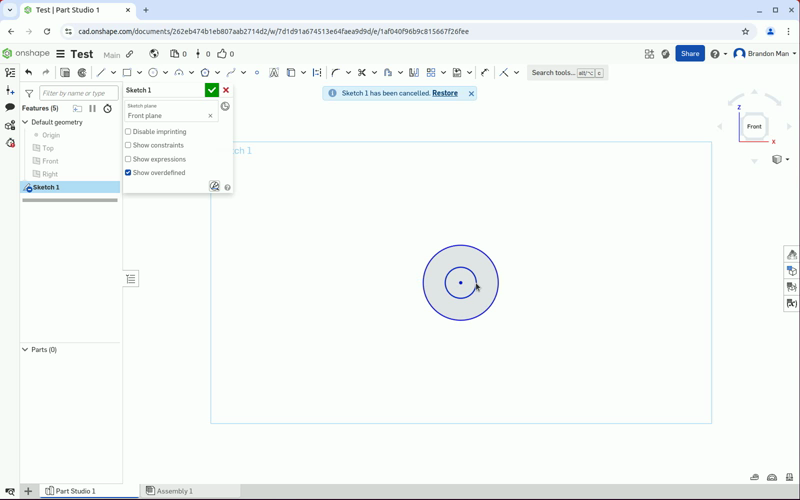
mouse_move(487, 287)
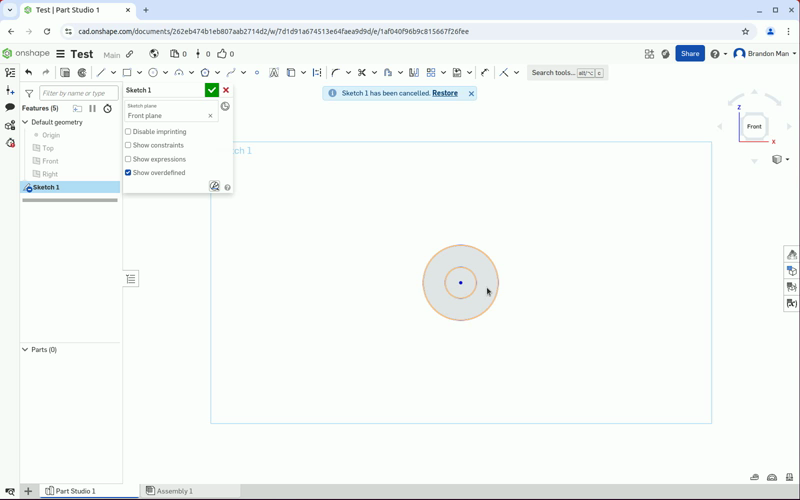
click(487, 287)
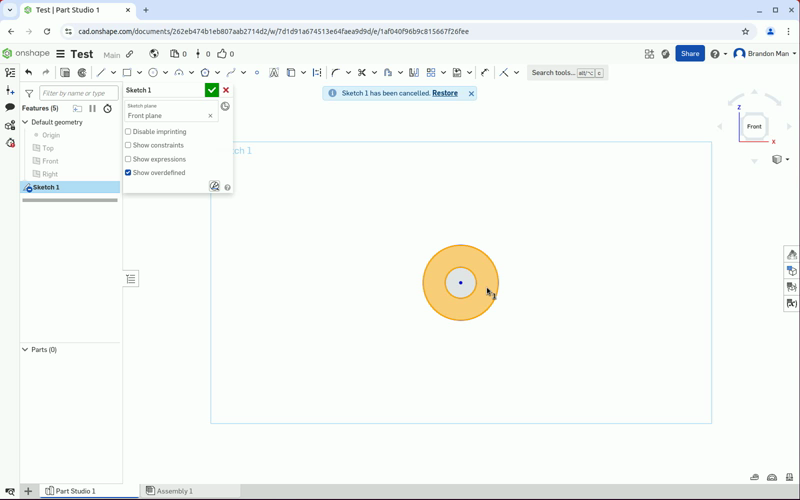
mouse_move(73, 352)
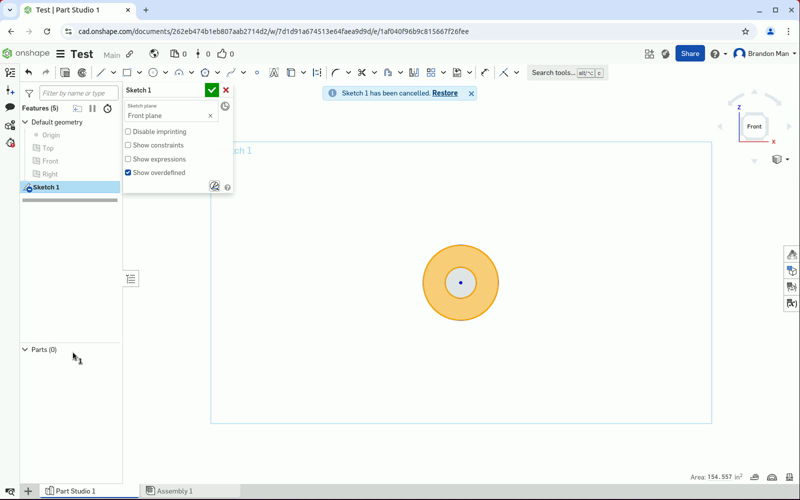
key(shift+y)
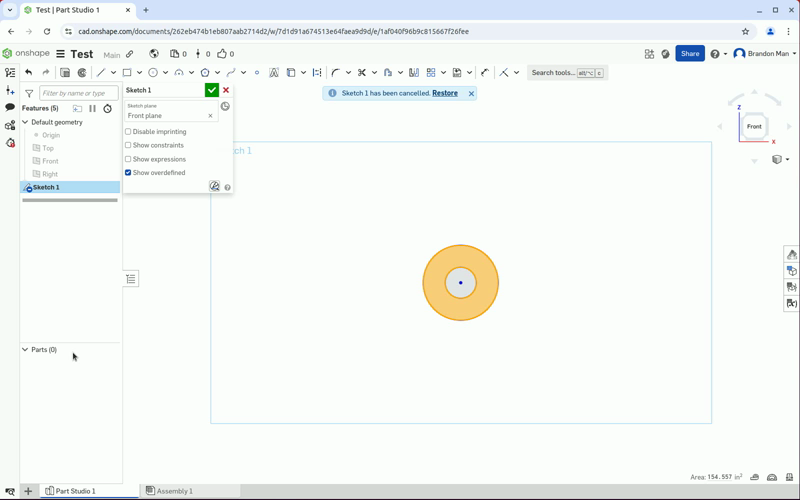
key(shift+e)
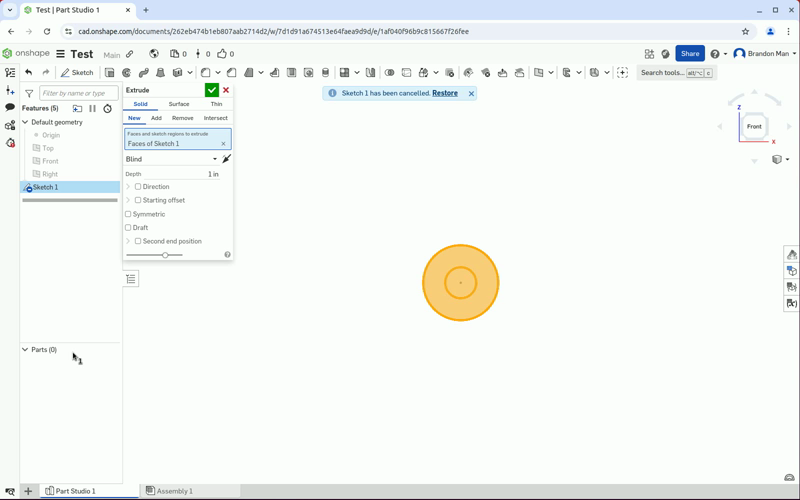
mouse_move(143, 106)
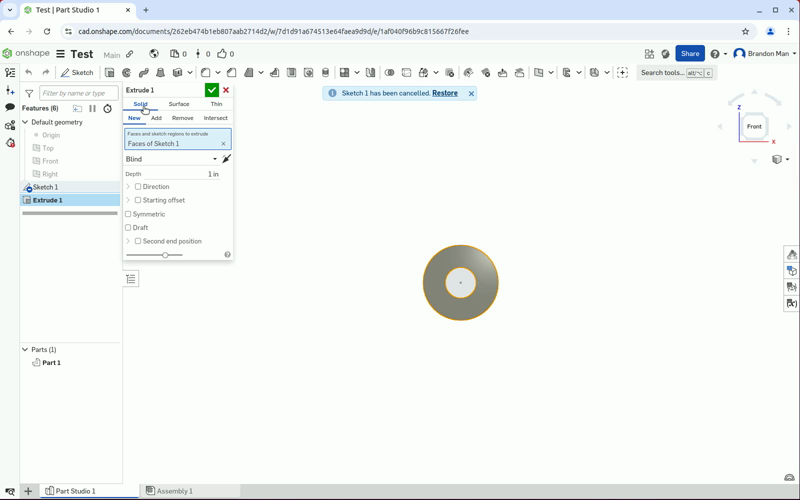
click(143, 106)
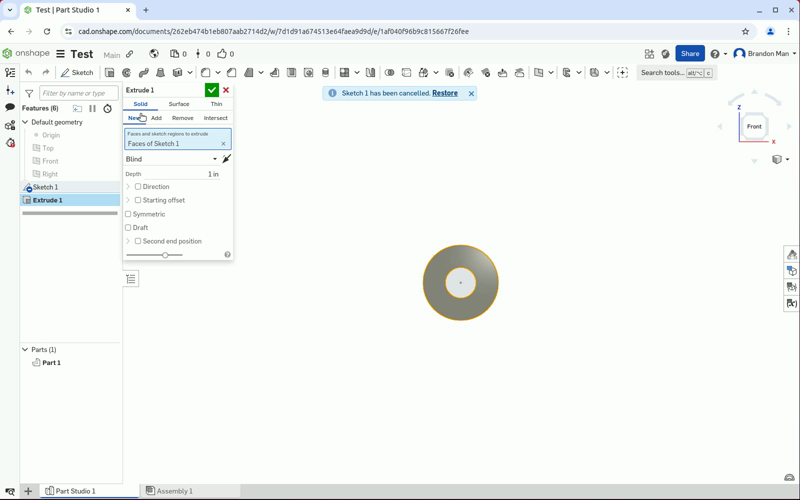
mouse_move(137, 120)
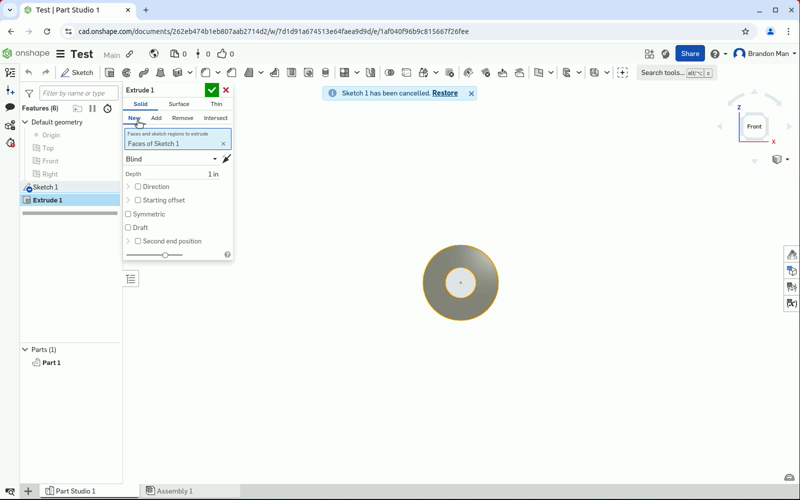
click(137, 120)
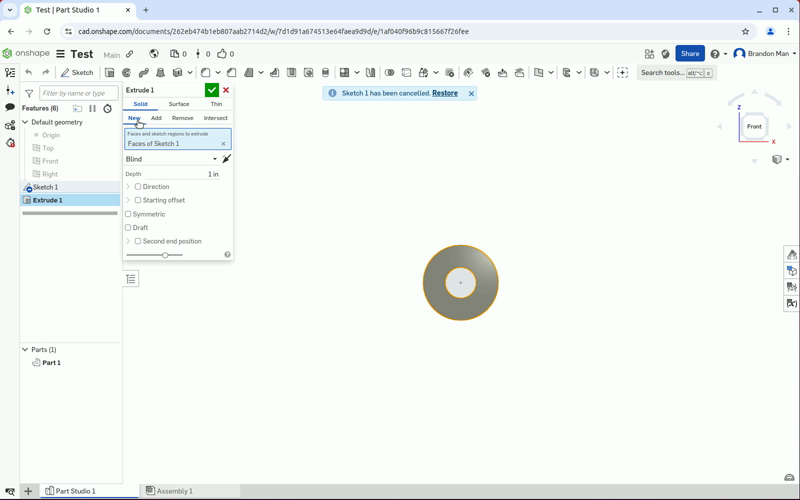
key(tab, 4)
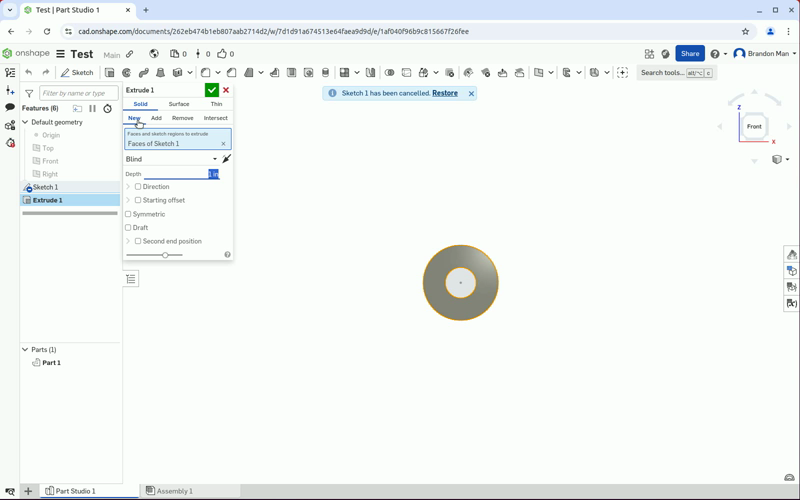
text(6.018)
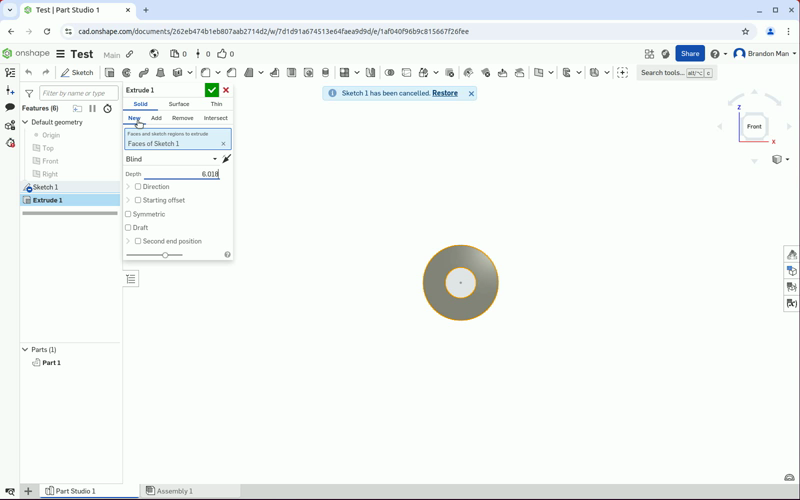
key(enter)
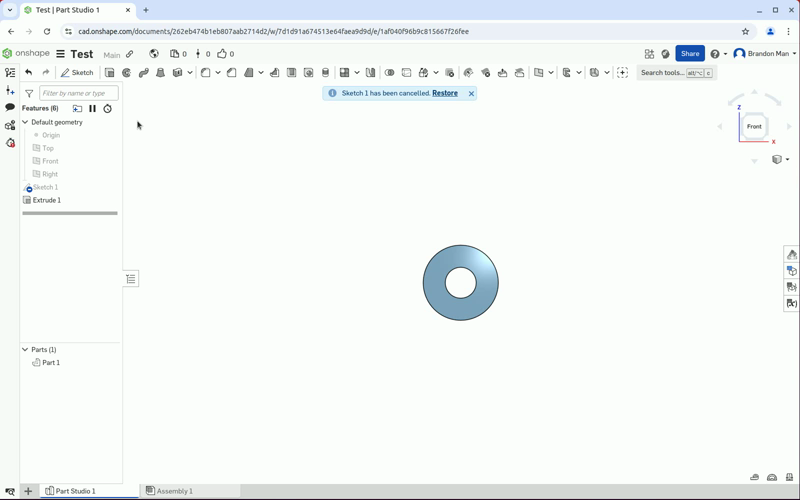
key(shift+h)
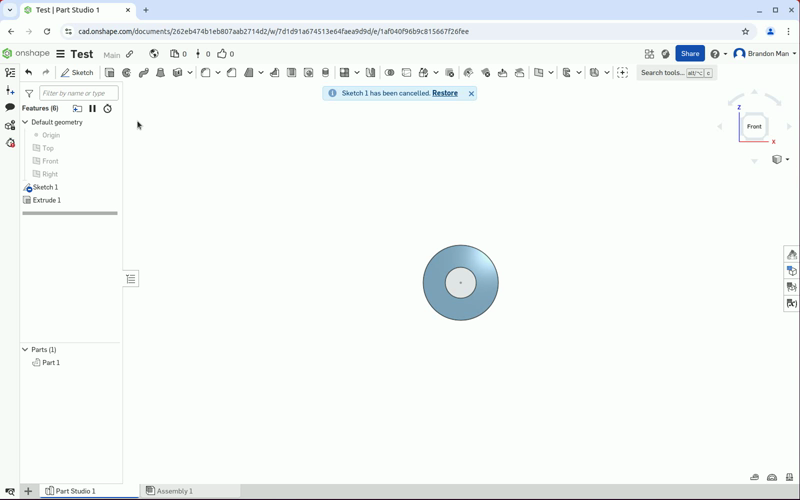
key(shift+h)
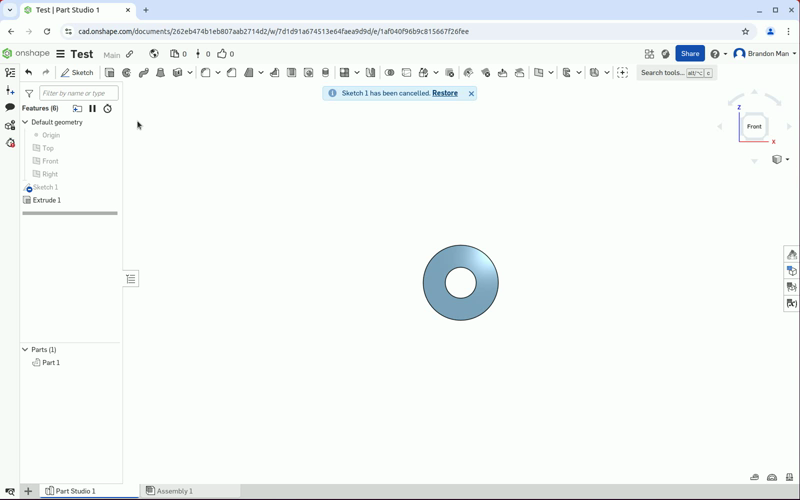
mouse_move(73, 189)
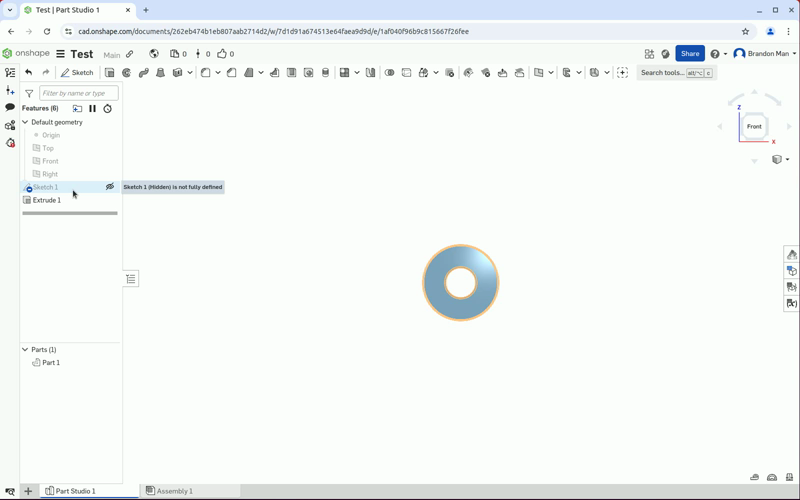
click(73, 189)
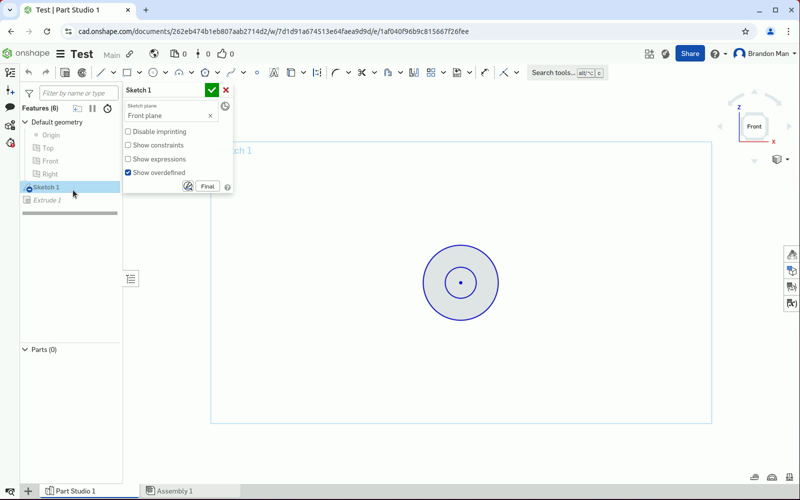
mouse_move(229, 92)
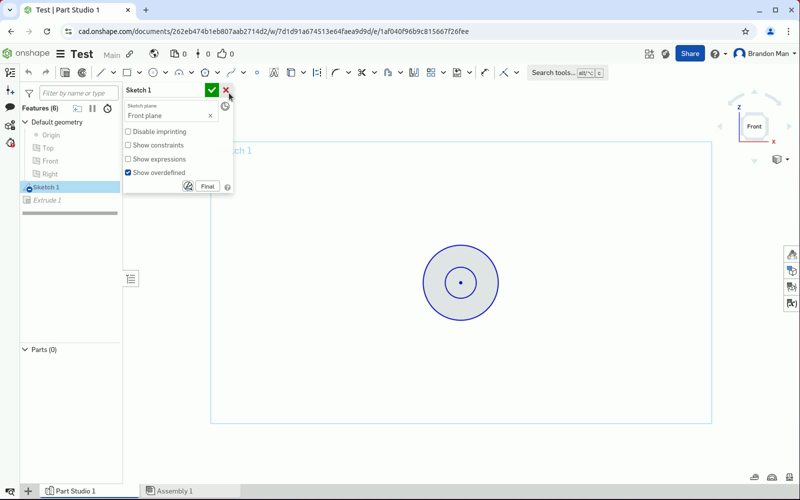
click(229, 92)
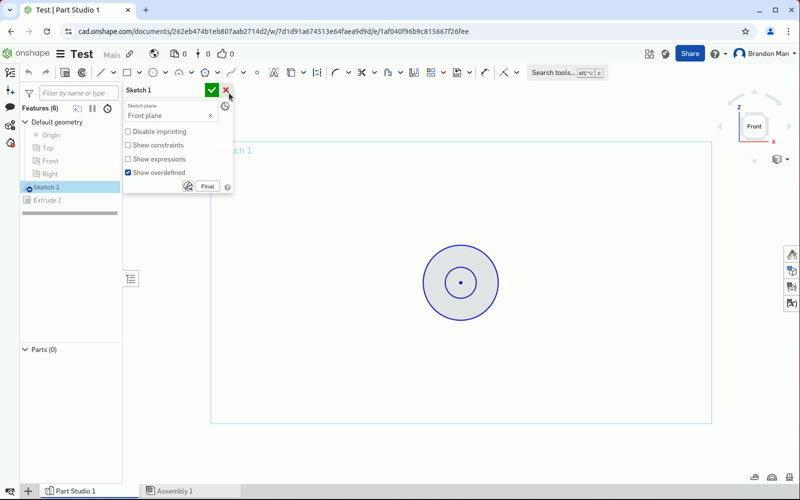
key(shift+s)
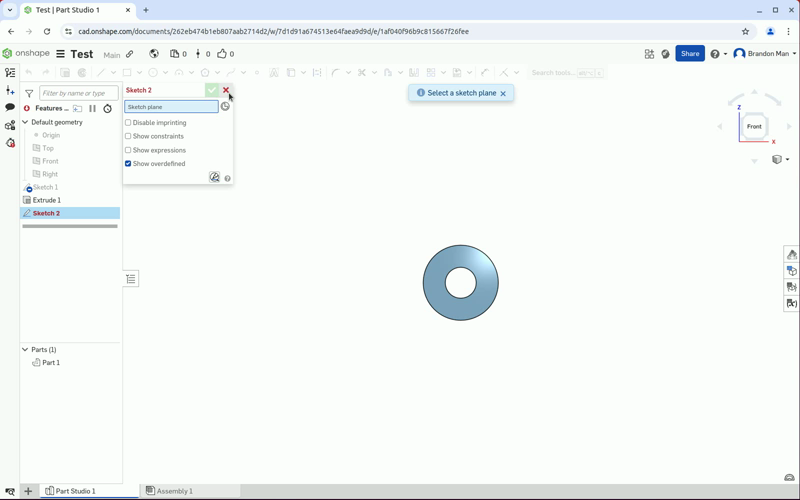
mouse_move(73, 163)
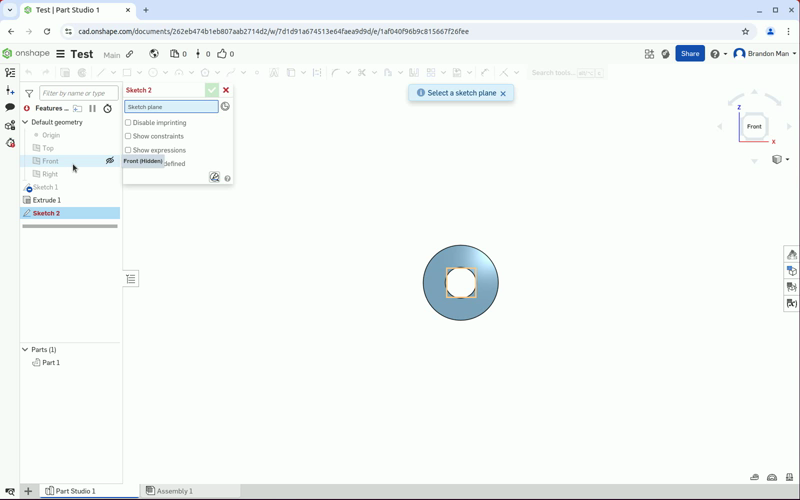
click(73, 163)
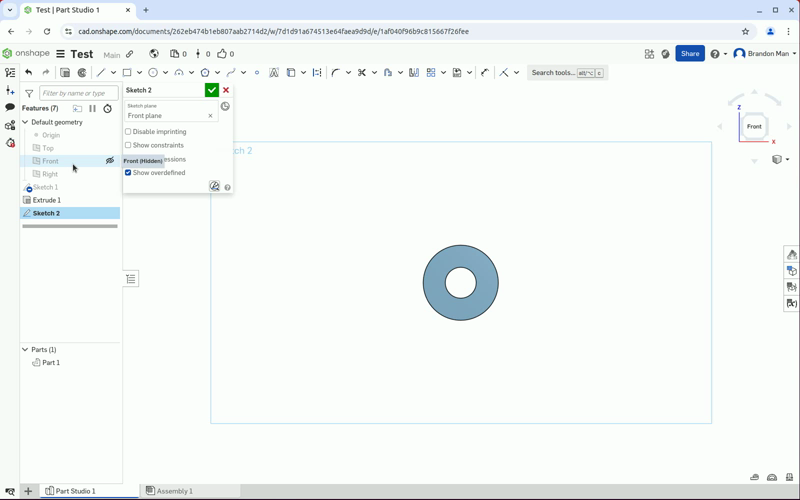
mouse_move(73, 352)
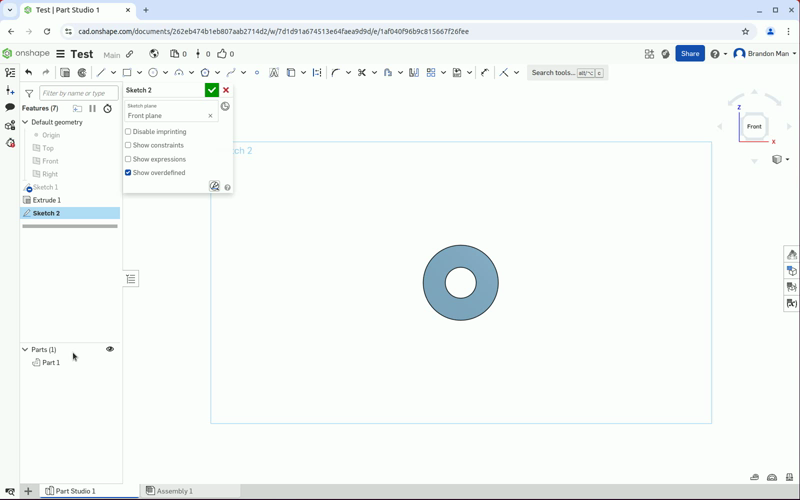
key(y)
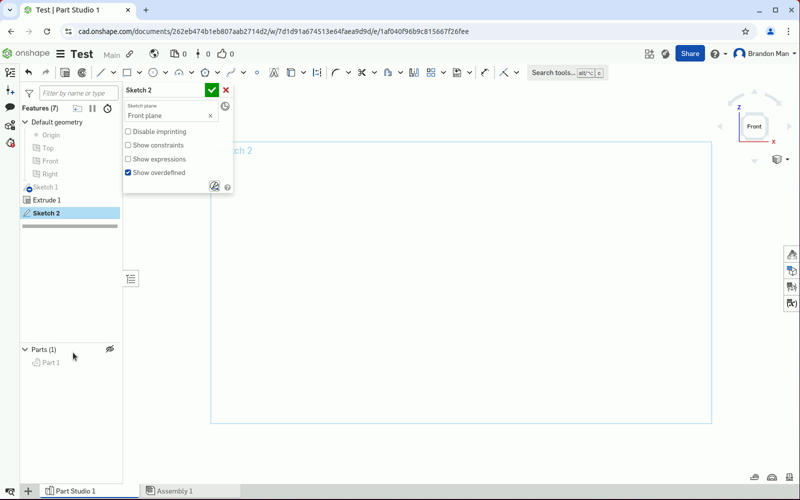
key(l)
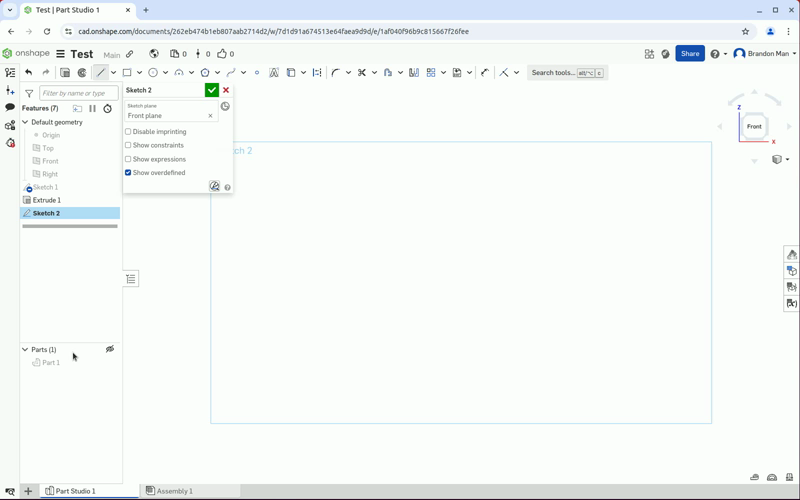
key_down(shift)
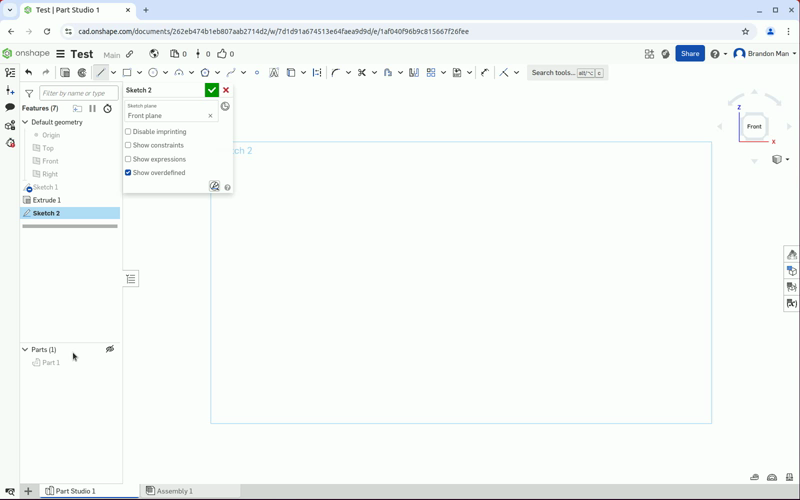
mouse_move(353, 336)
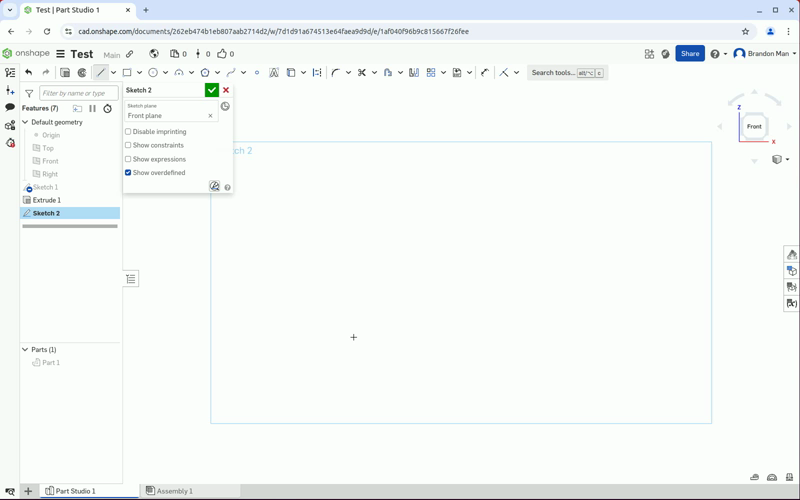
click(353, 336)
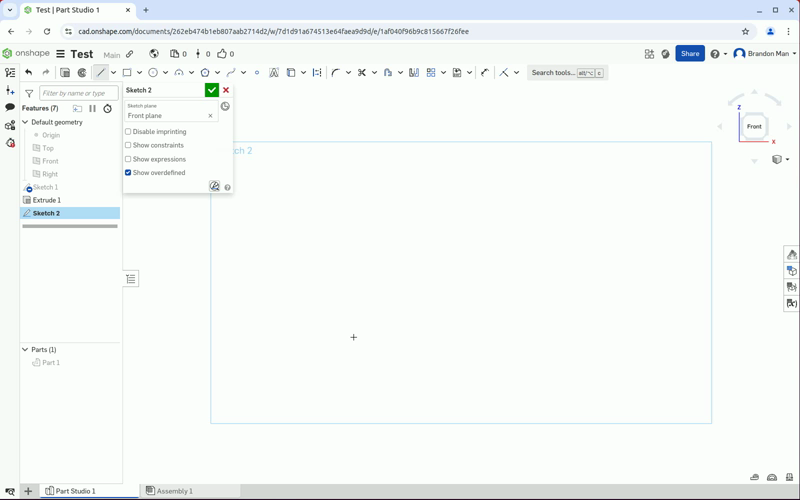
key_up(shift)
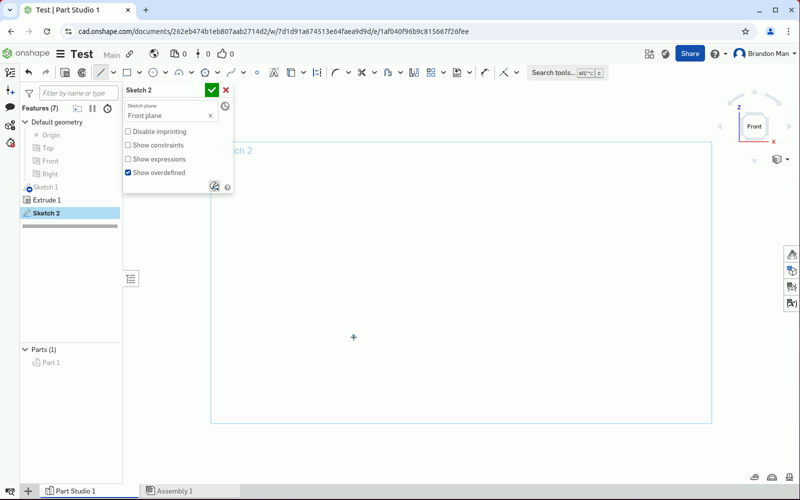
key_down(shift)
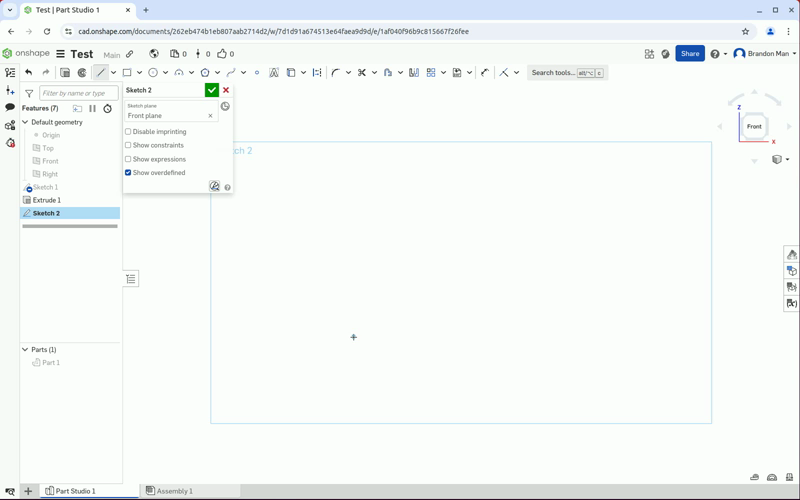
mouse_move(566, 336)
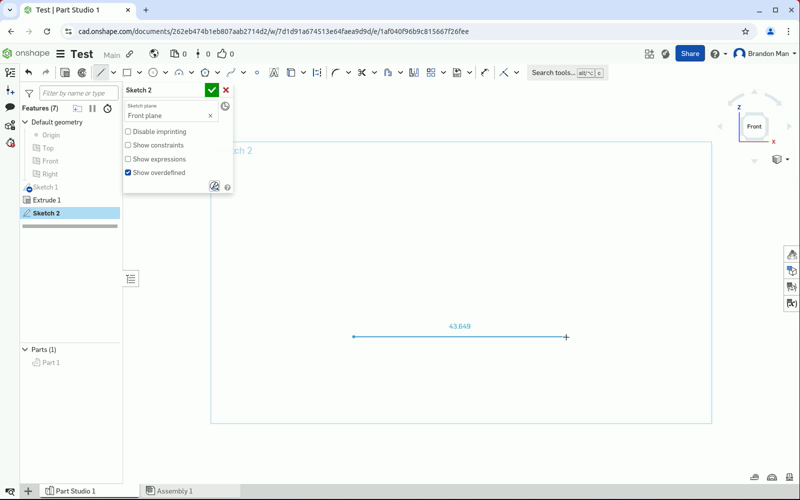
click(566, 336)
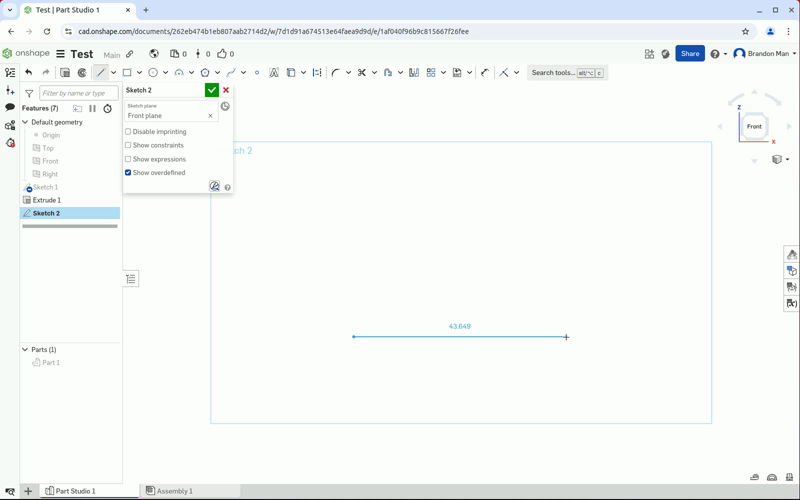
key_up(shift)
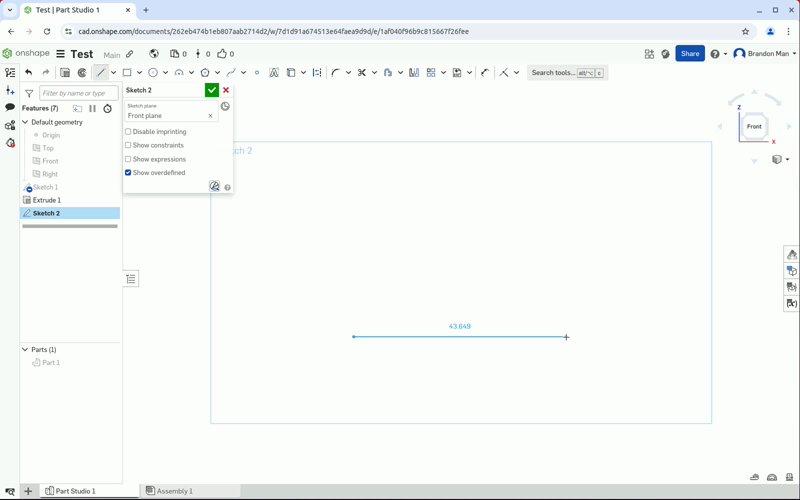
key_down(shift)
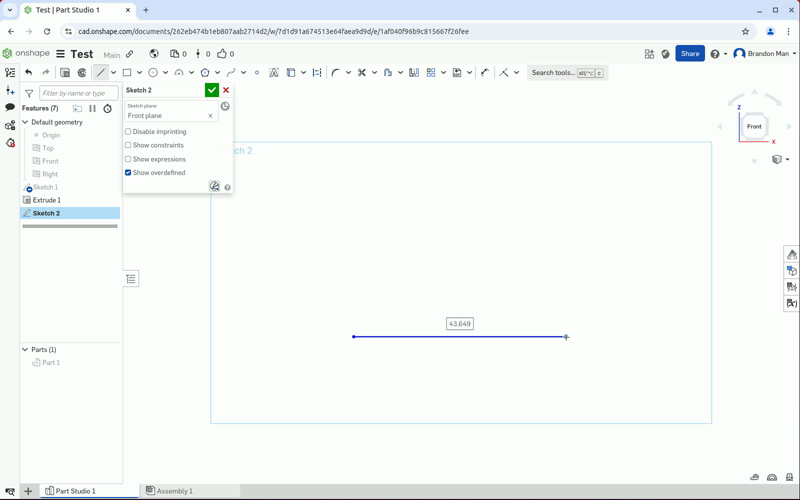
mouse_move(566, 229)
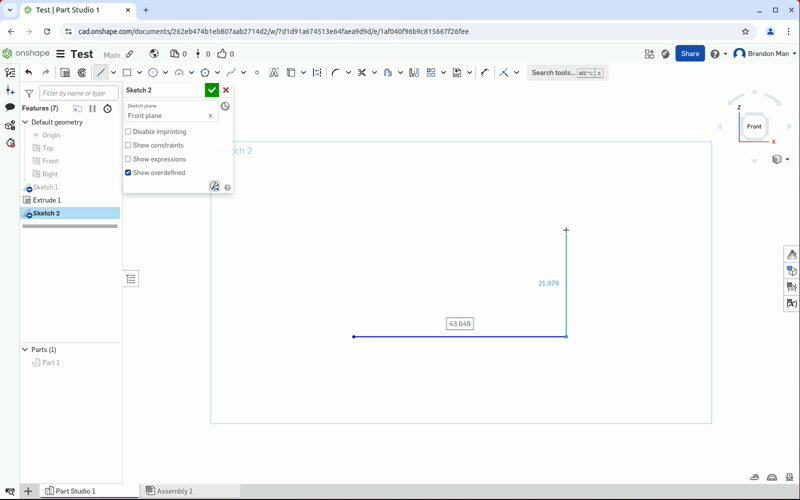
click(566, 229)
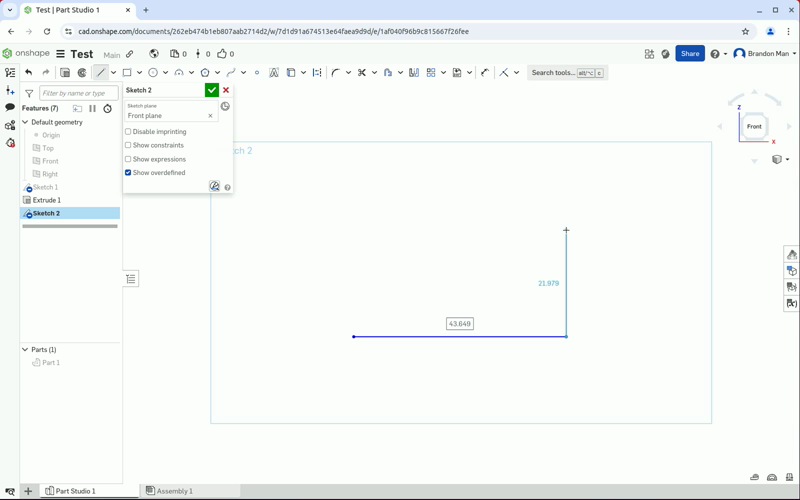
key_up(shift)
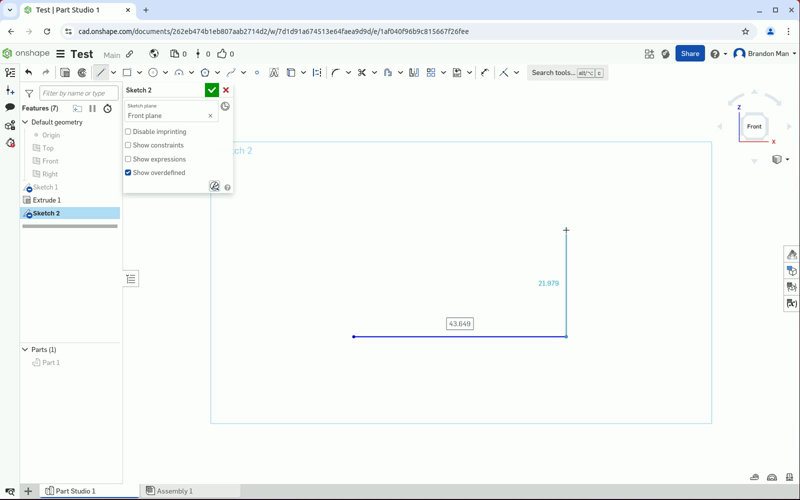
key_down(shift)
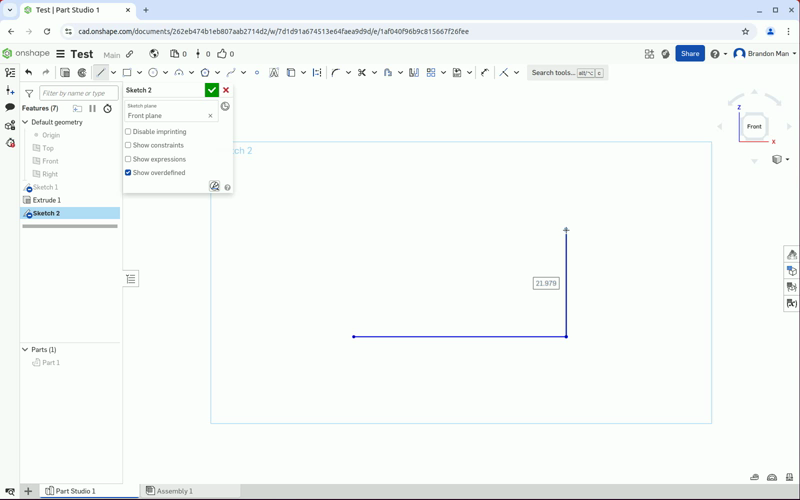
mouse_move(353, 229)
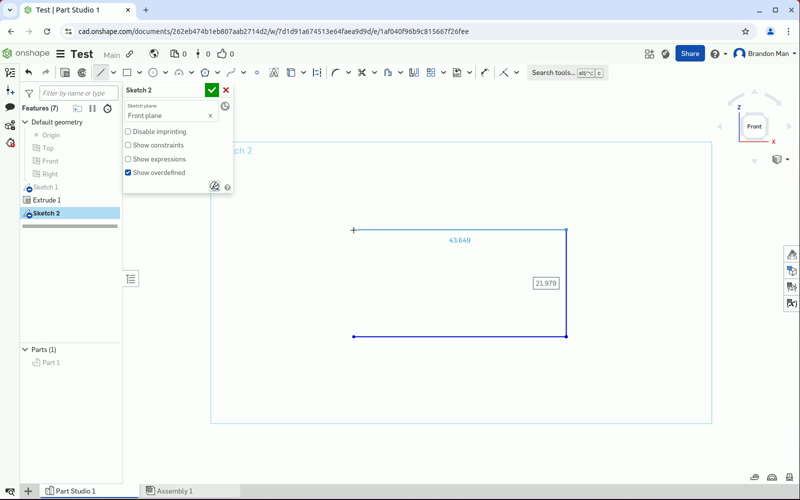
click(353, 229)
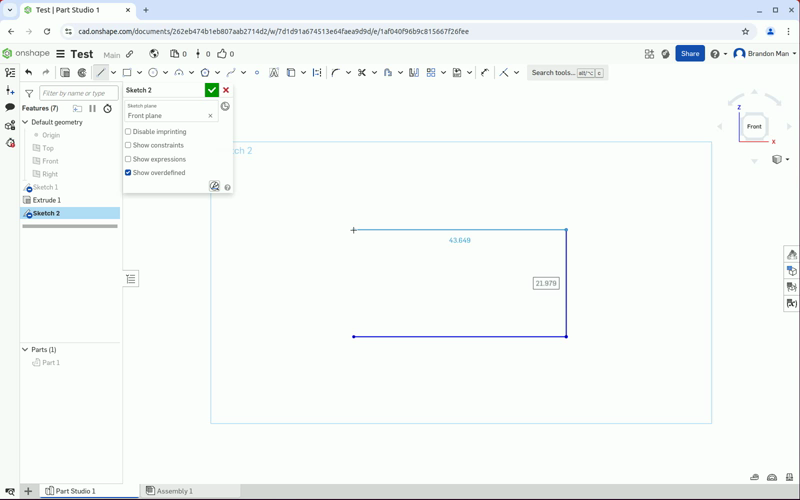
key_up(shift)
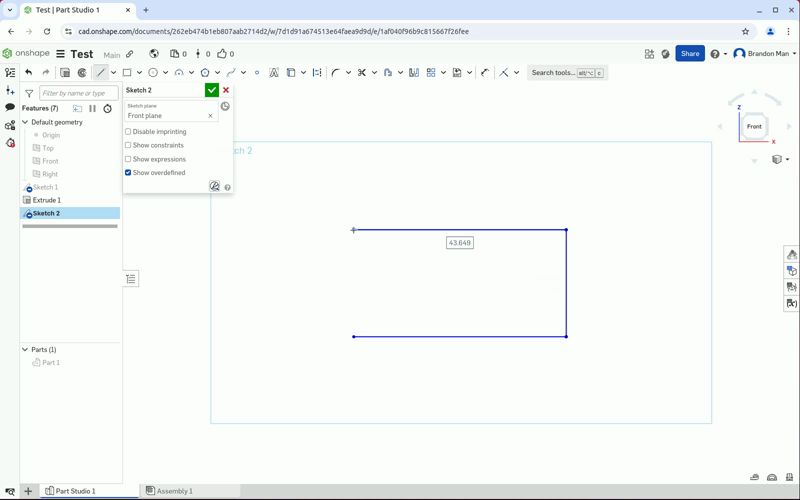
key_down(shift)
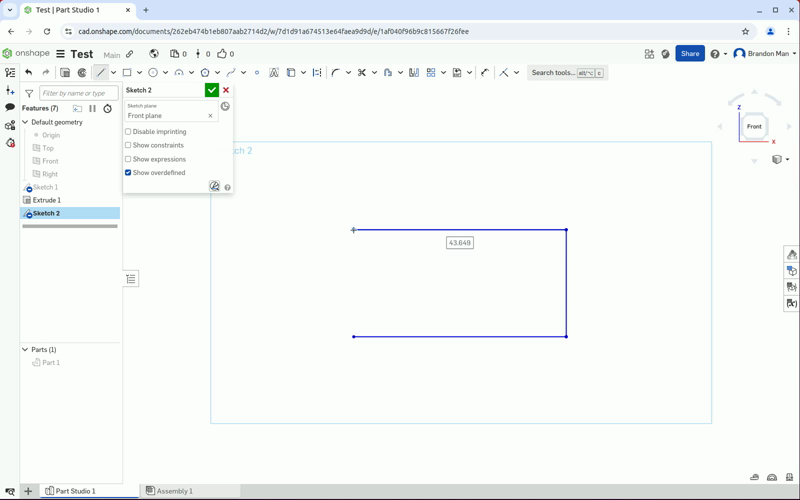
mouse_move(353, 336)
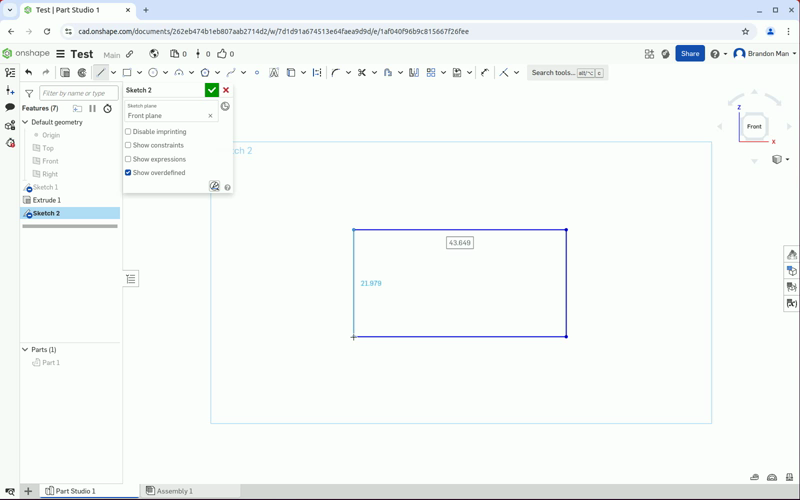
key_up(shift)
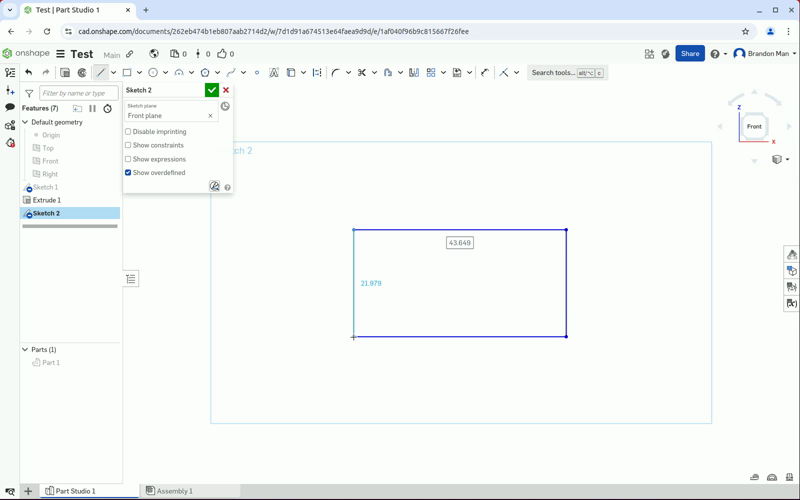
click(353, 336)
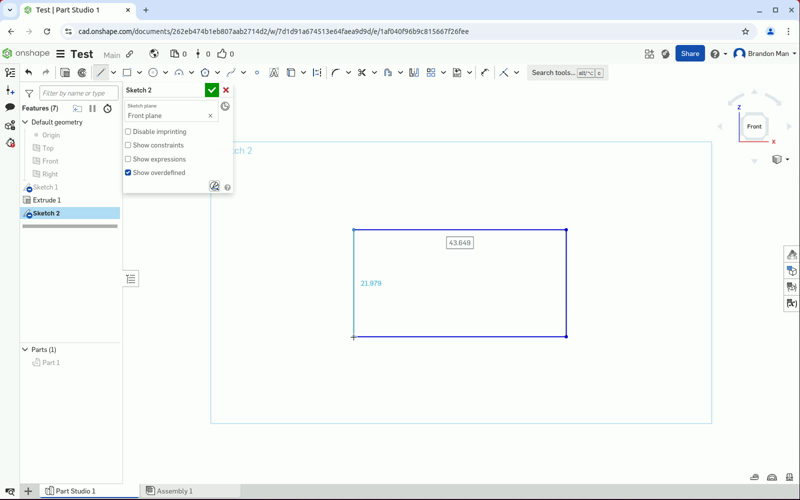
key(esc)
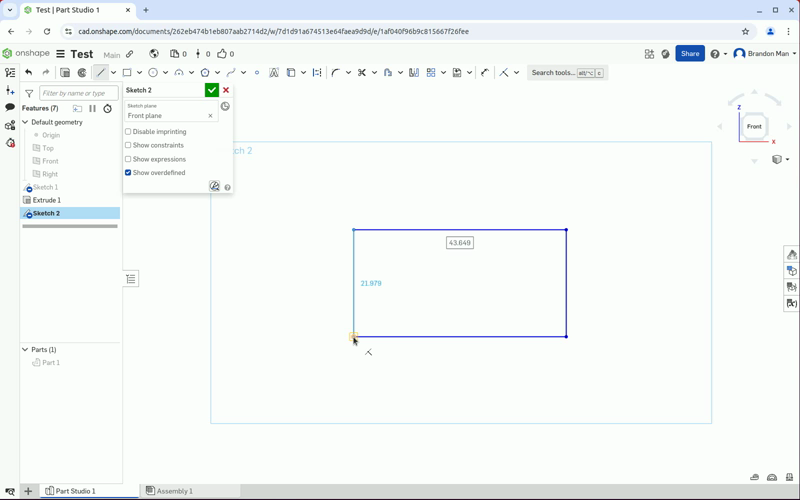
key(c)
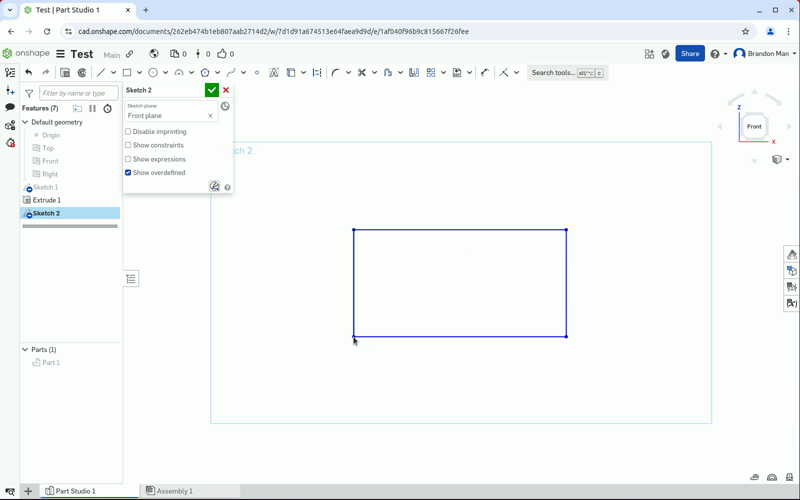
key_down(shift)
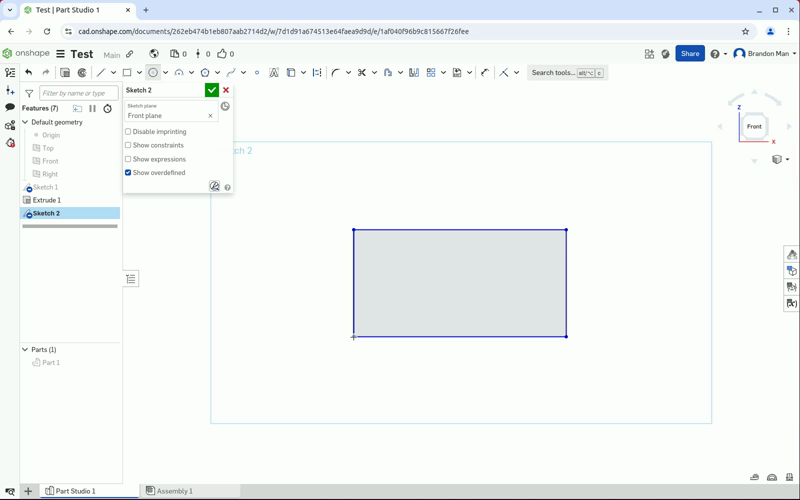
mouse_move(461, 283)
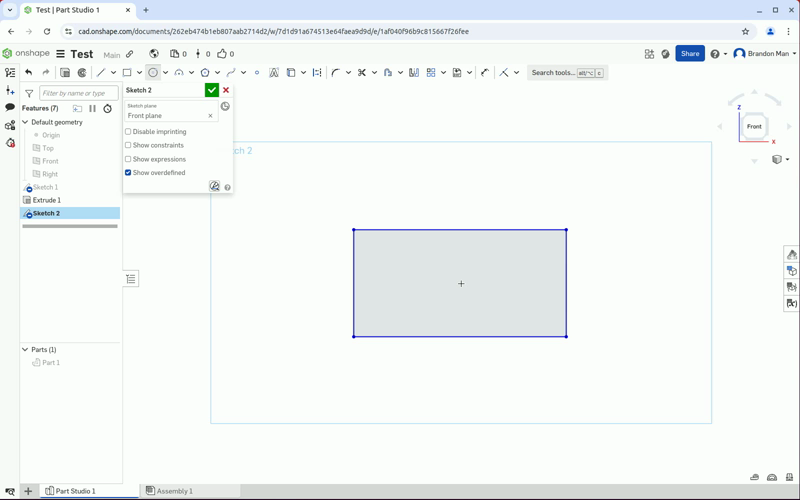
click(461, 283)
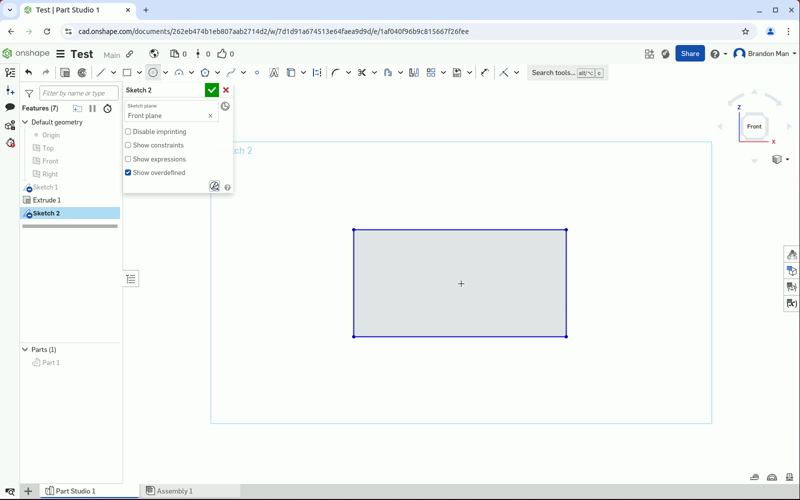
key_up(shift)
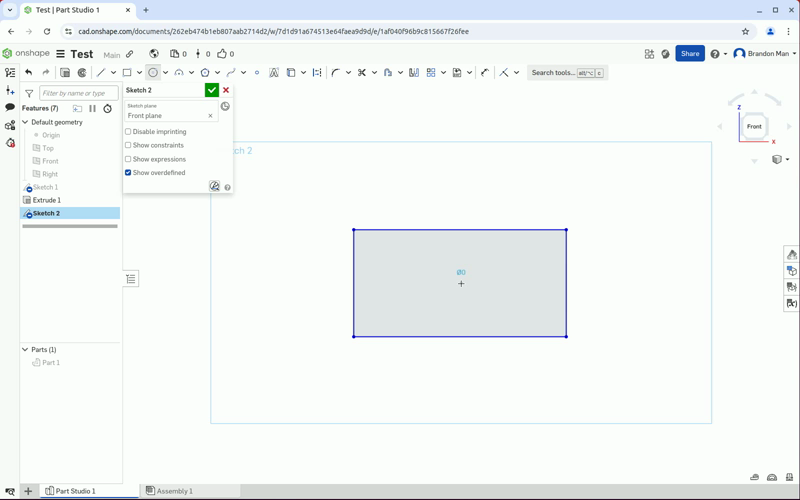
mouse_move(497, 283)
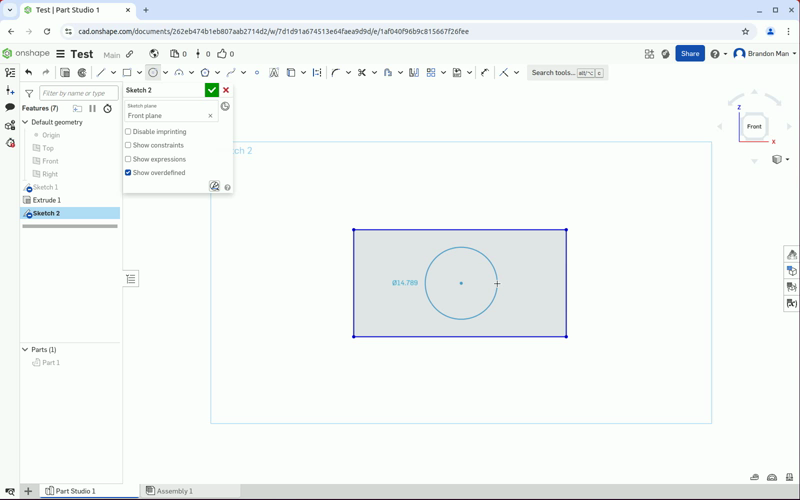
click(497, 283)
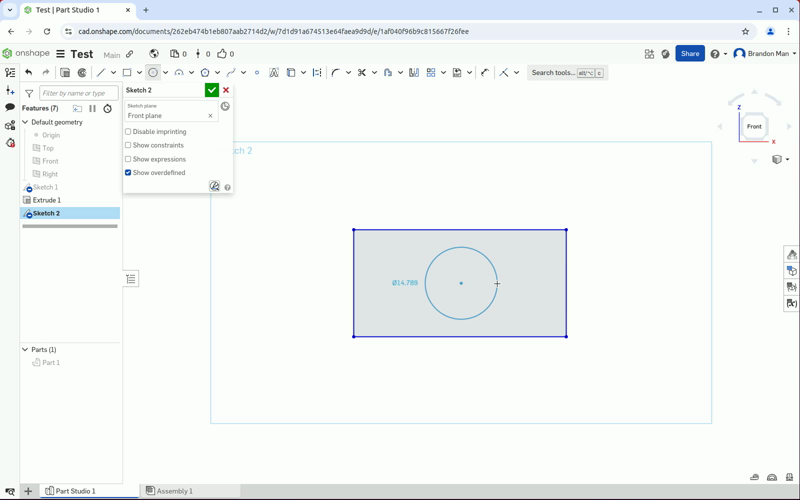
key(esc)
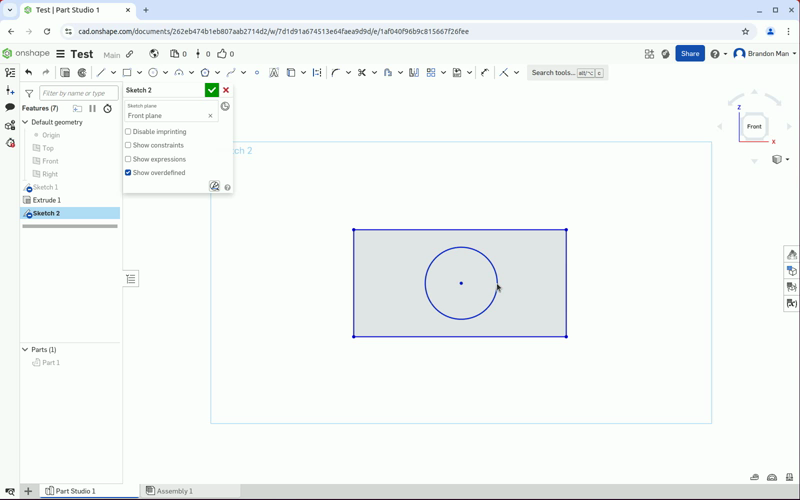
mouse_move(537, 308)
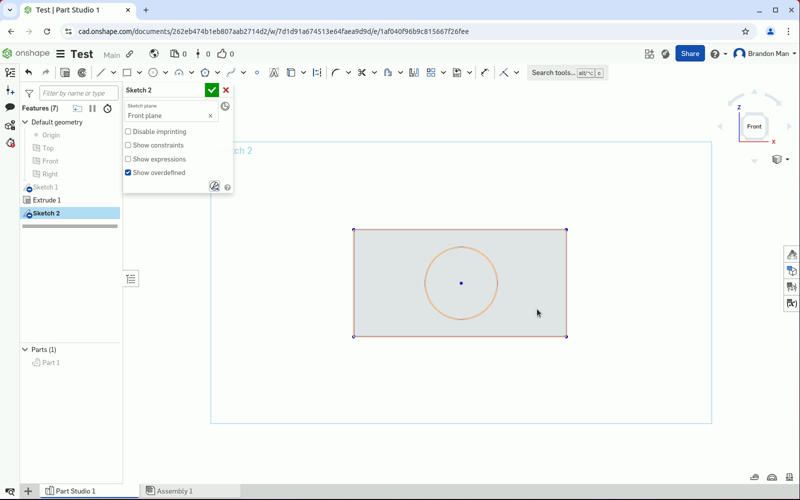
click(537, 308)
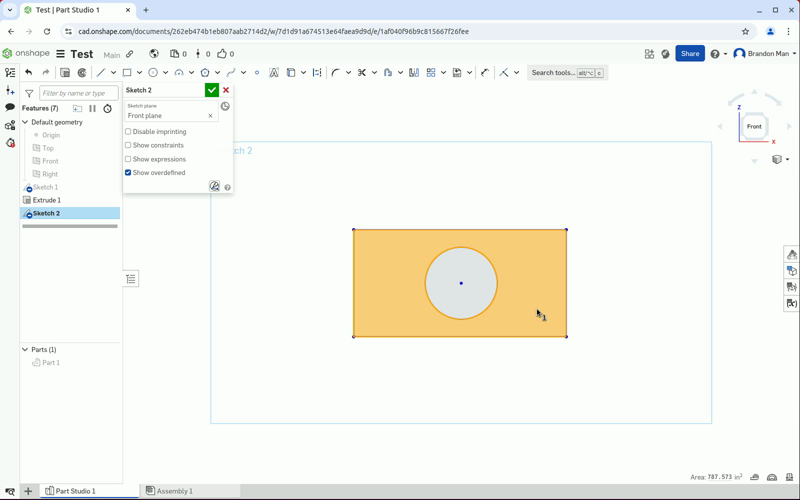
mouse_move(73, 352)
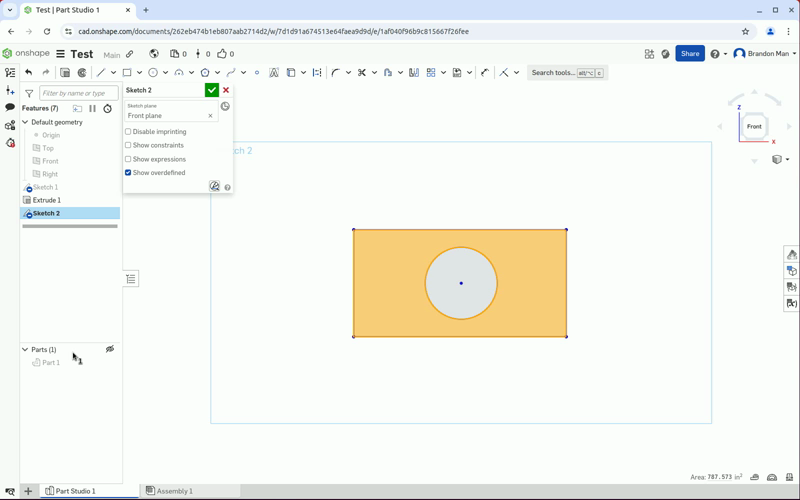
key(shift+y)
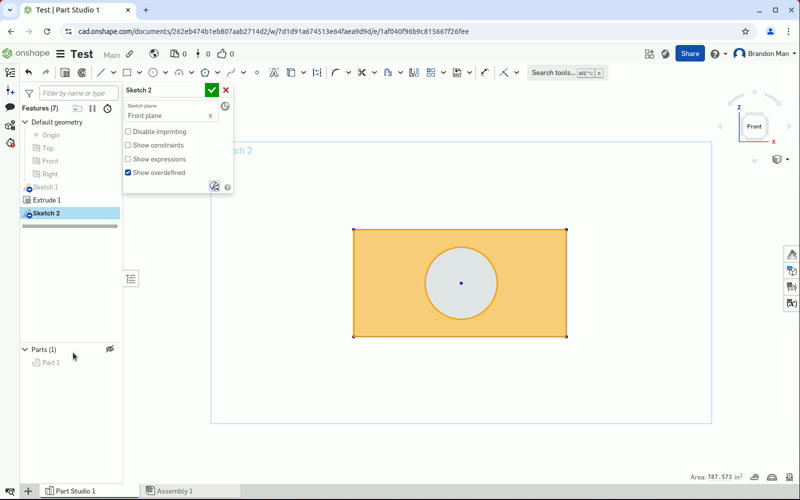
key(shift+e)
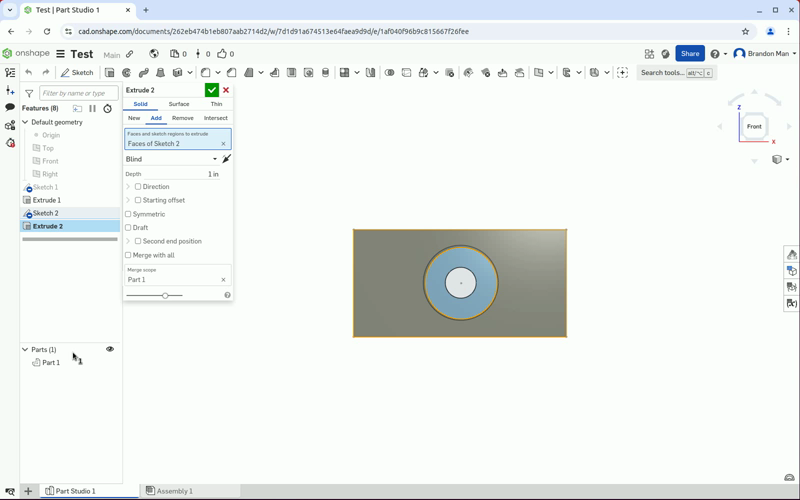
mouse_move(143, 106)
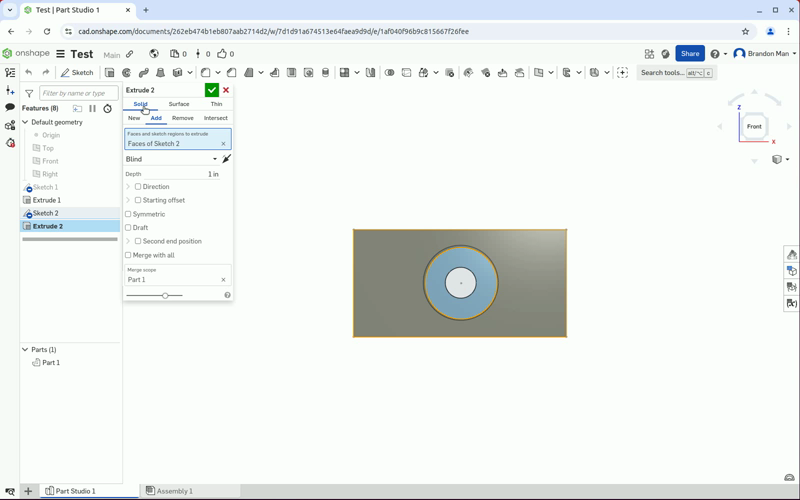
click(143, 106)
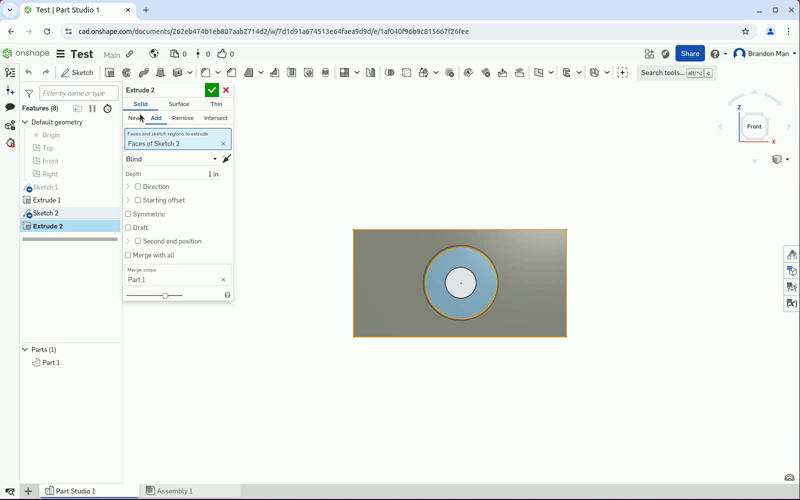
mouse_move(137, 120)
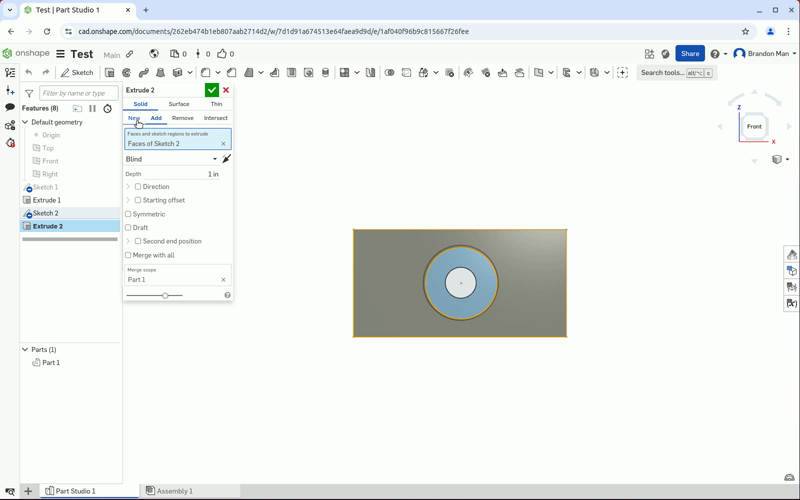
click(137, 120)
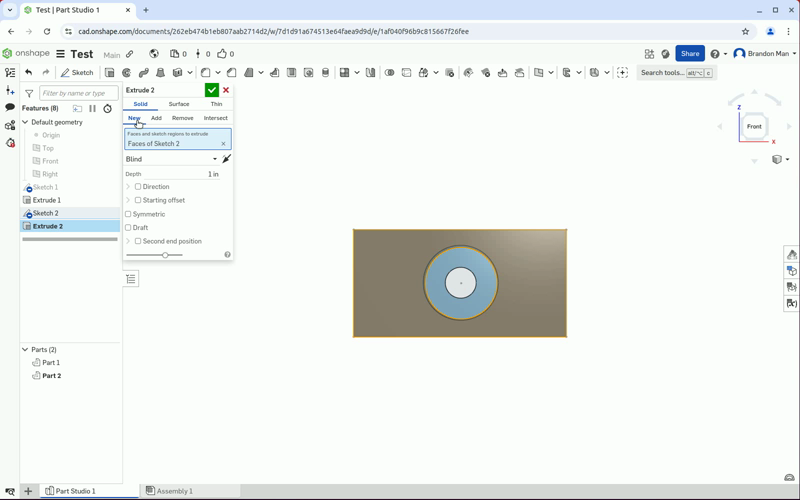
key(tab, 4)
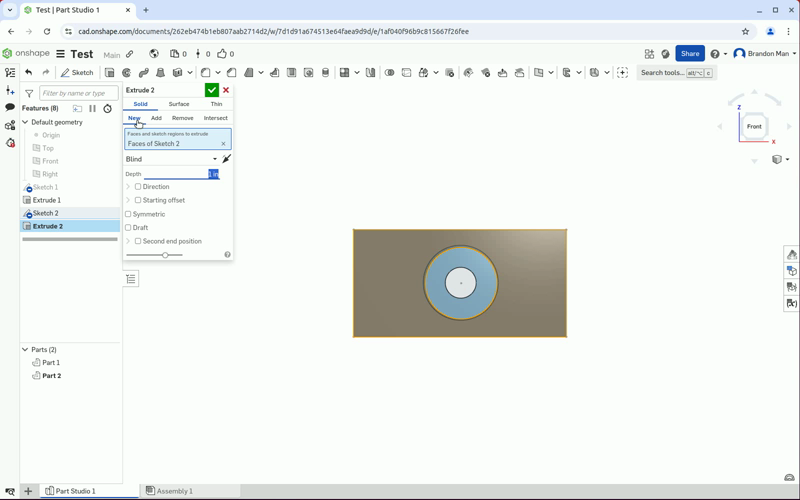
text(6.018)
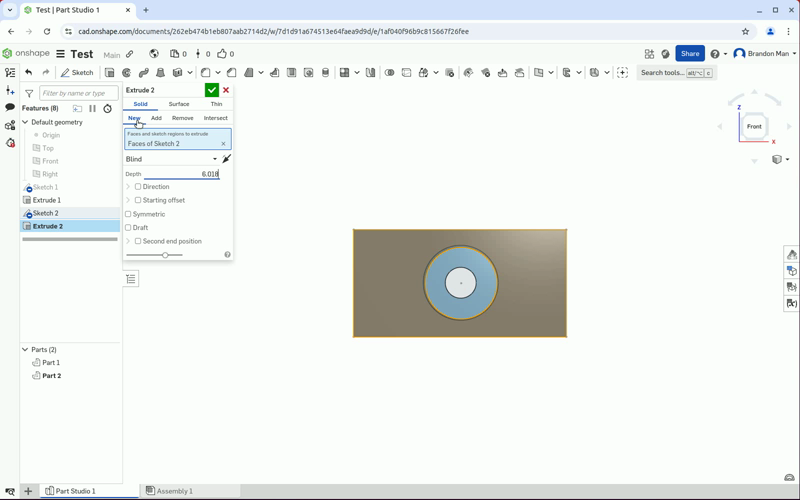
key(enter)
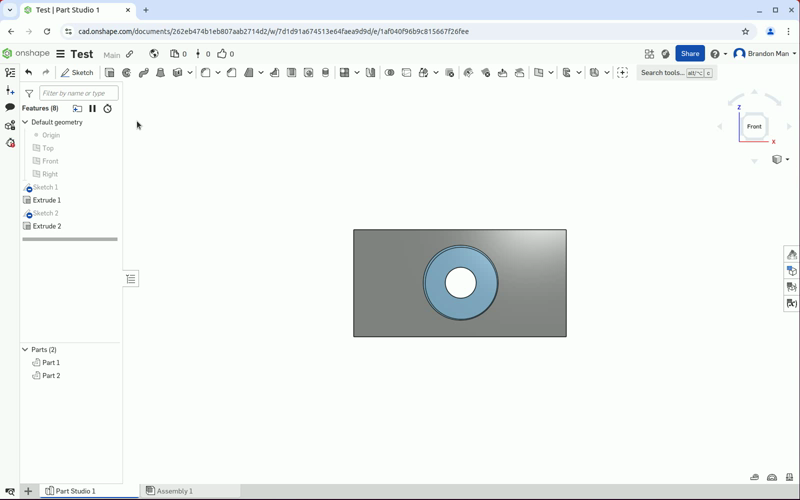
key(shift+h)
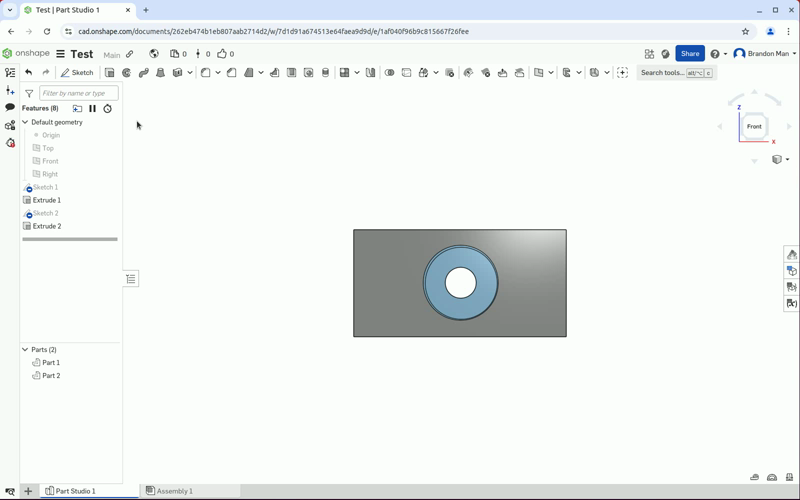
key(shift+h)
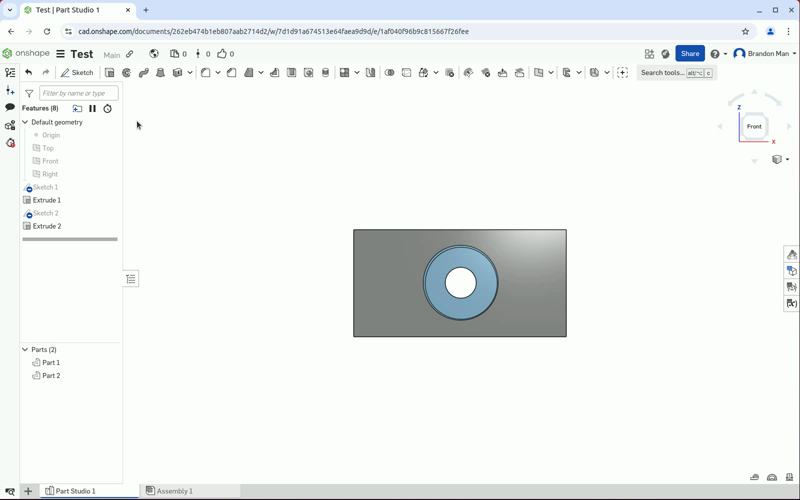
mouse_move(73, 189)
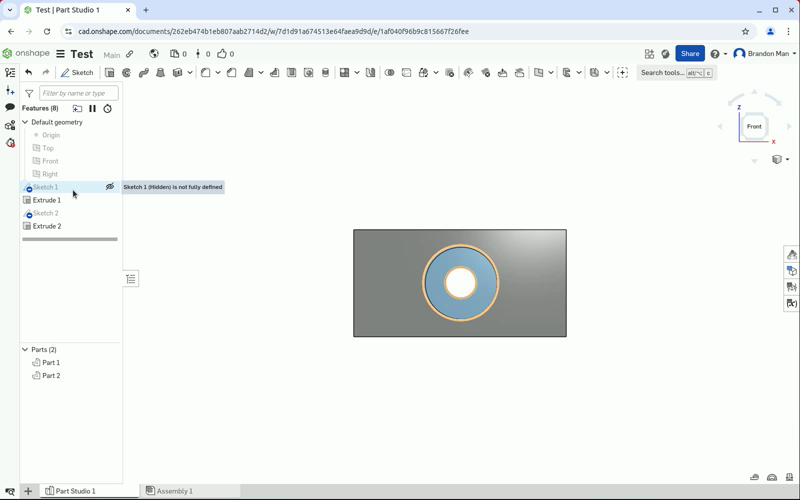
click(73, 189)
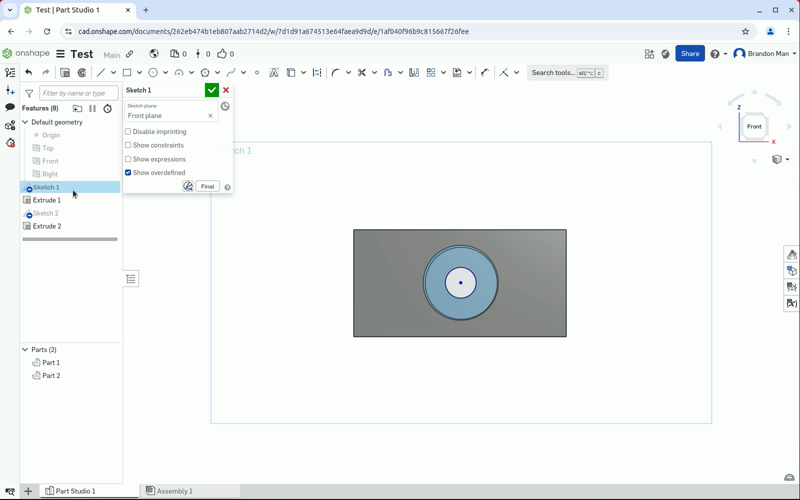
mouse_move(229, 92)
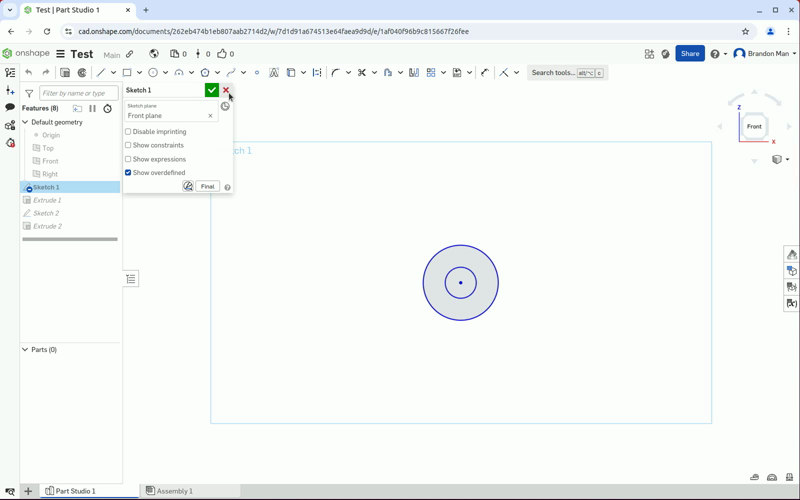
click(229, 92)
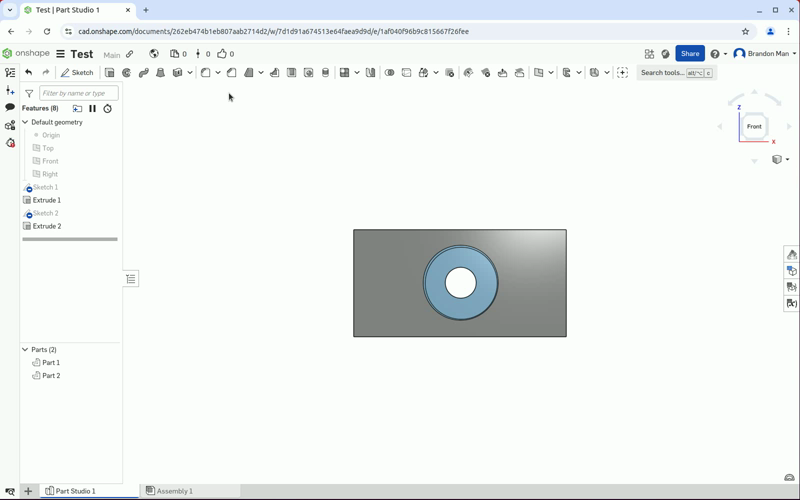
mouse_move(541, 75)
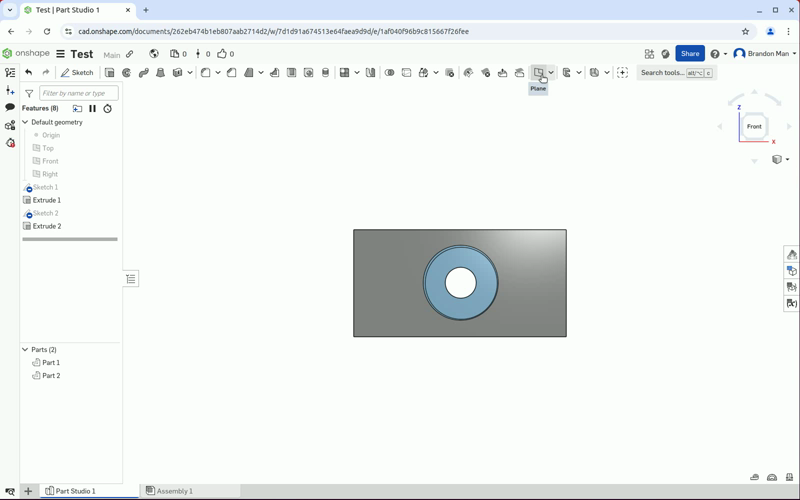
click(541, 75)
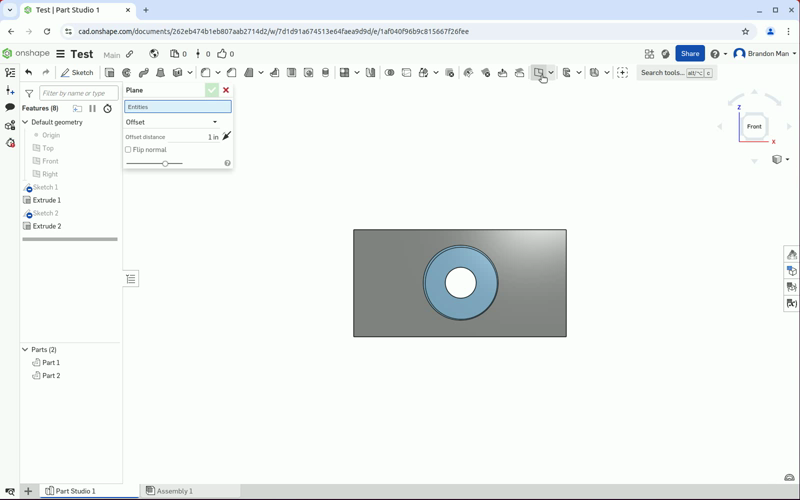
mouse_move(73, 163)
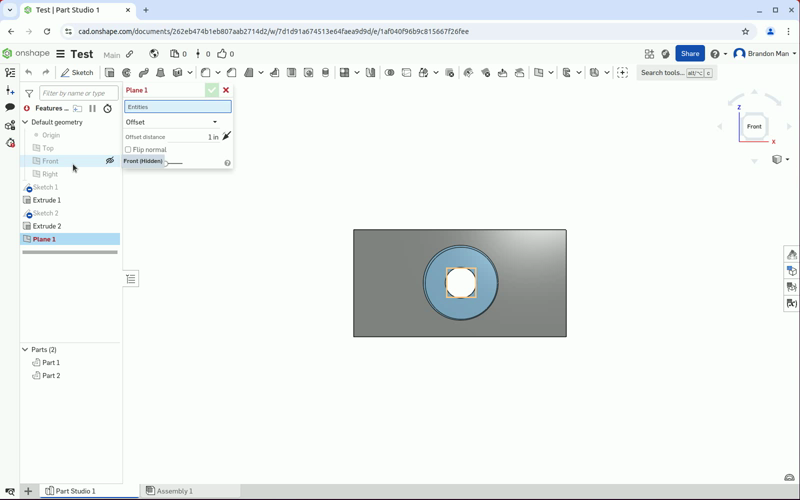
click(73, 163)
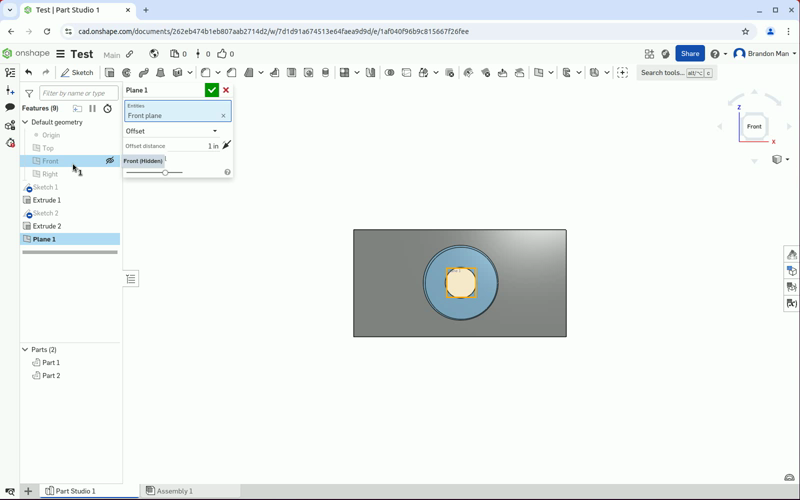
key(tab, 2)
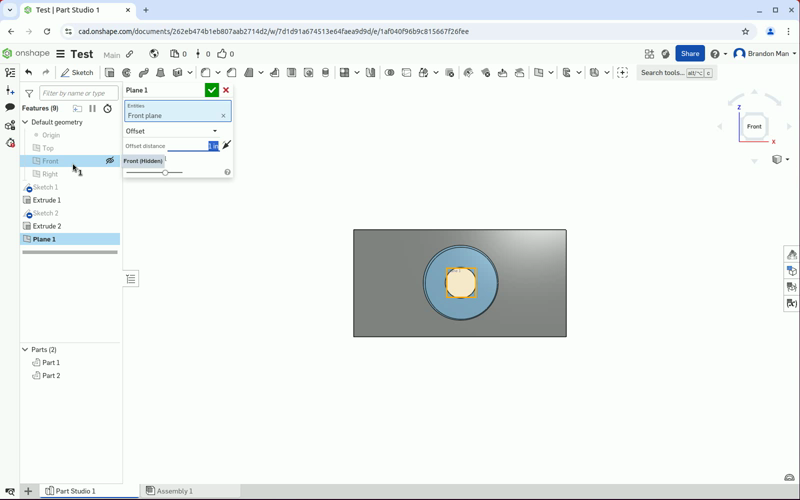
text(6.008)
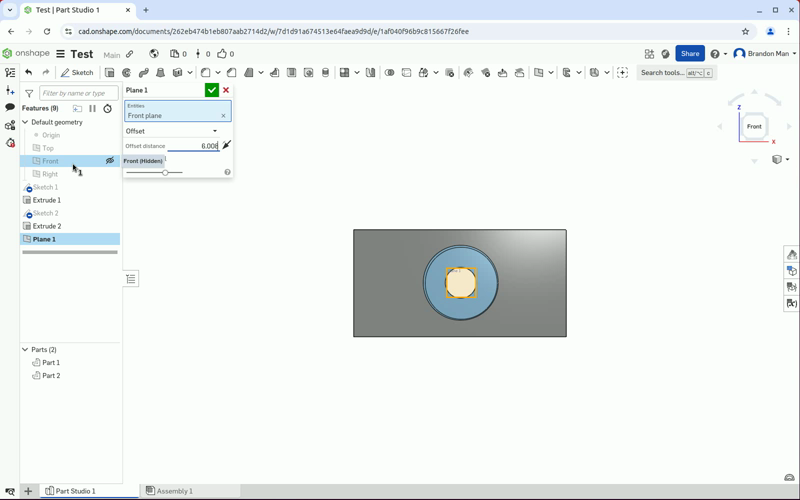
key(enter, 2)
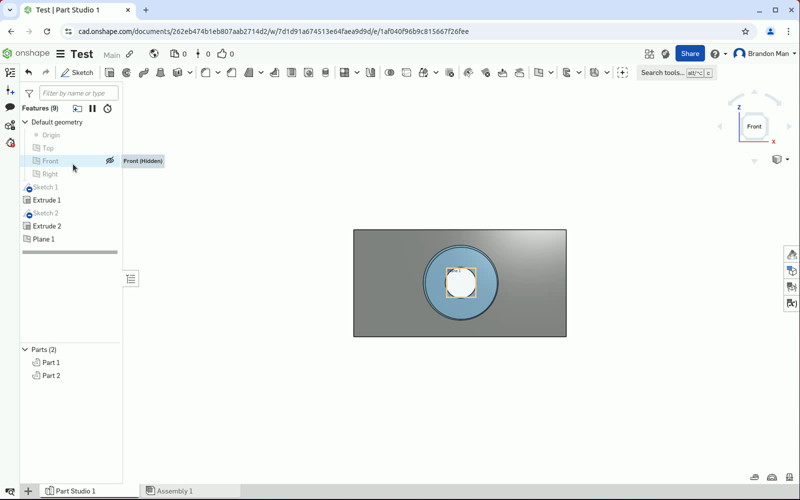
key(shift+s)
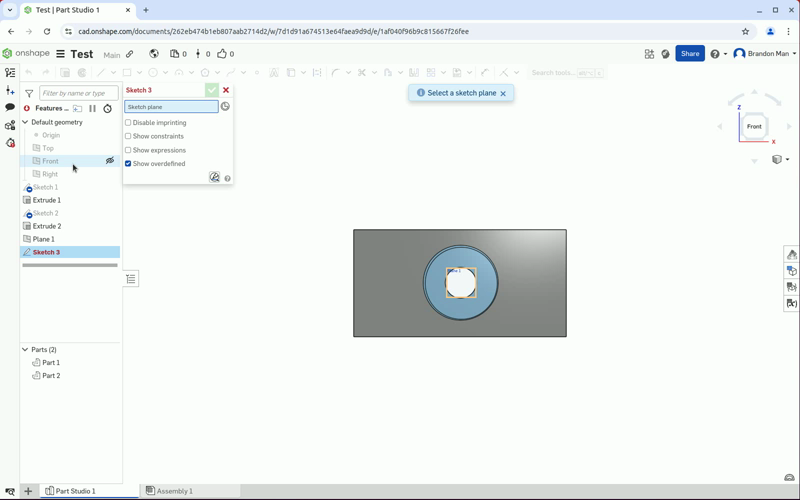
mouse_move(73, 241)
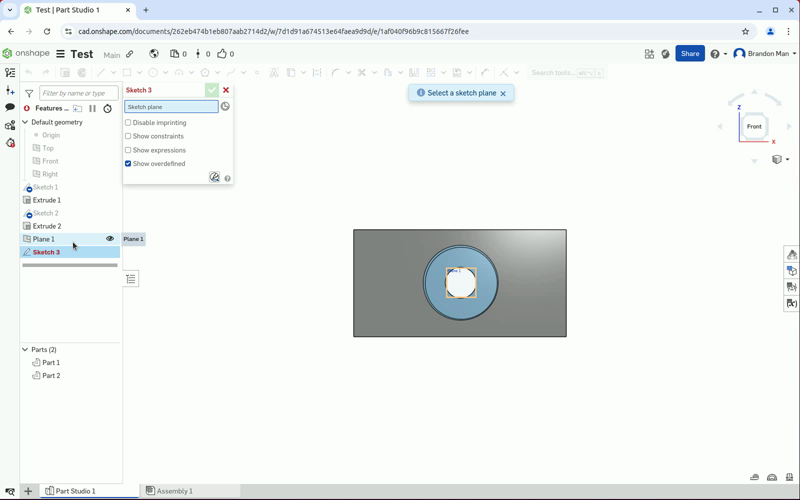
click(73, 241)
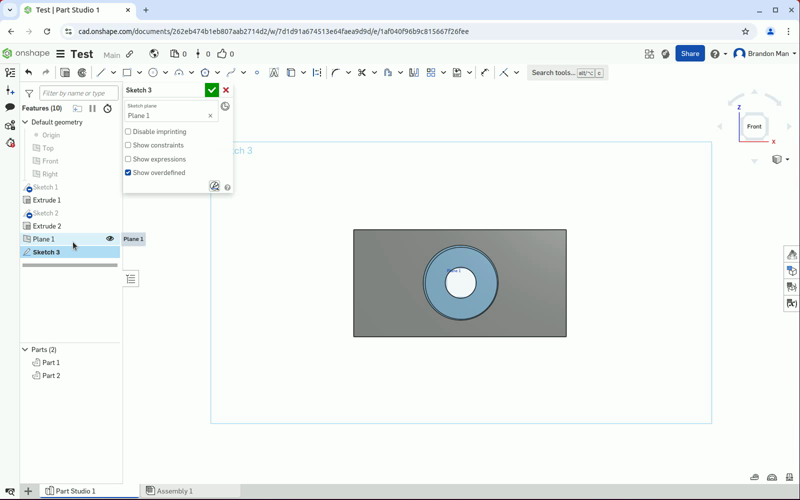
mouse_move(73, 352)
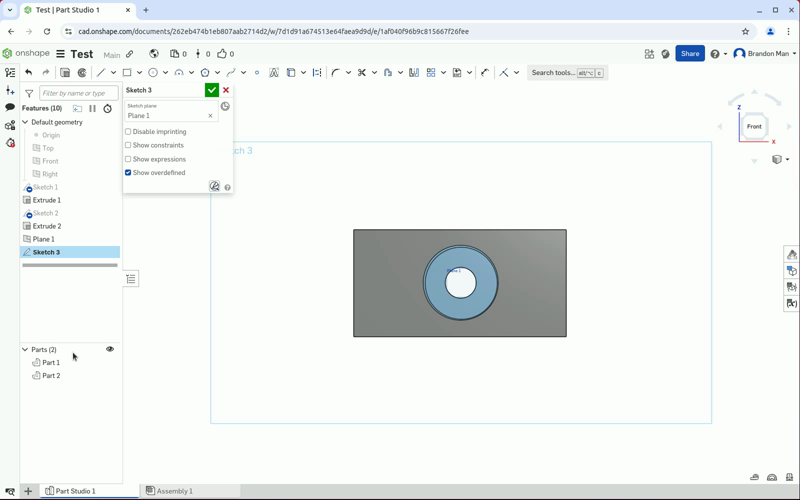
key(y)
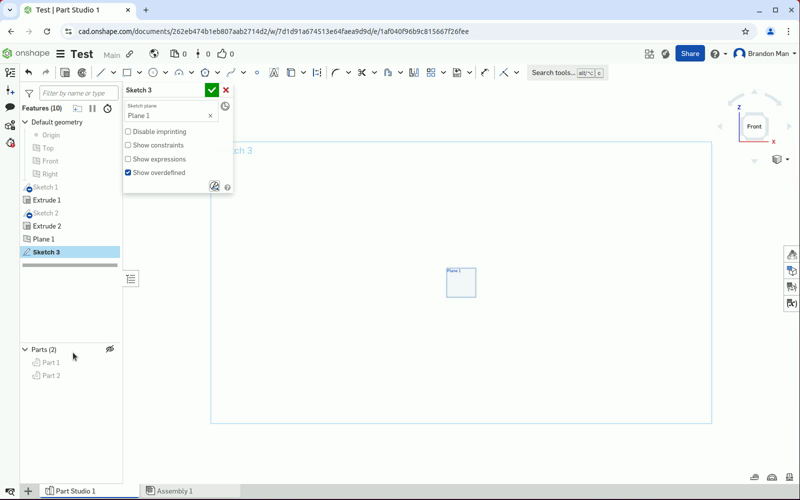
key(c)
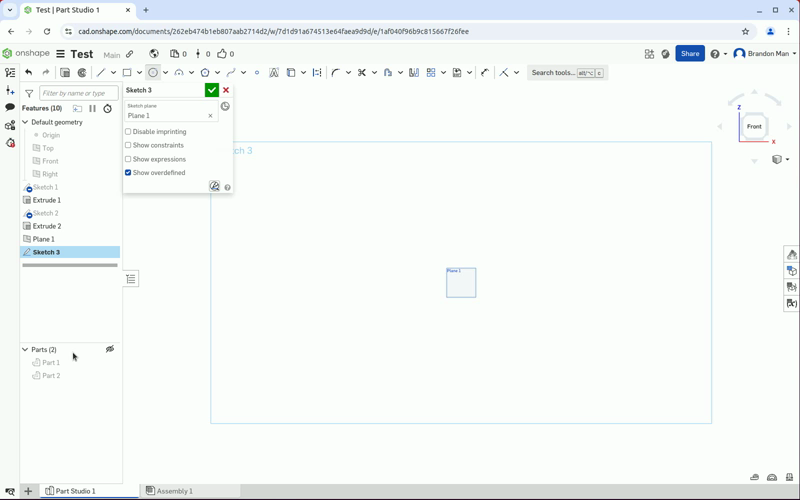
key_down(shift)
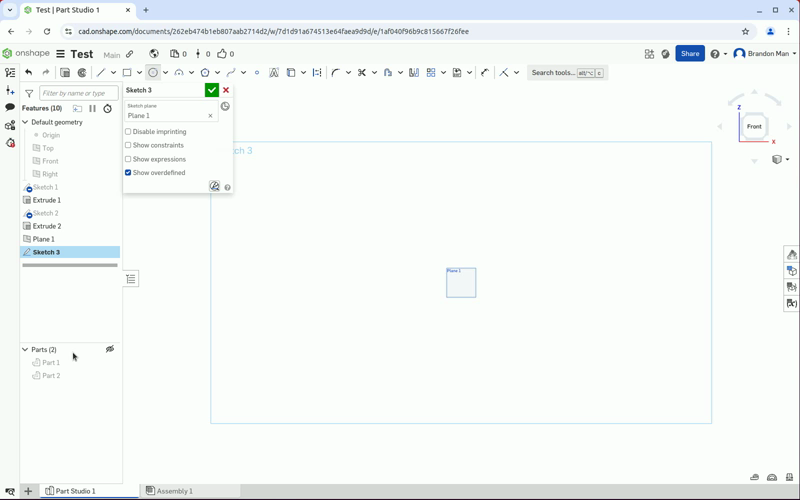
mouse_move(543, 327)
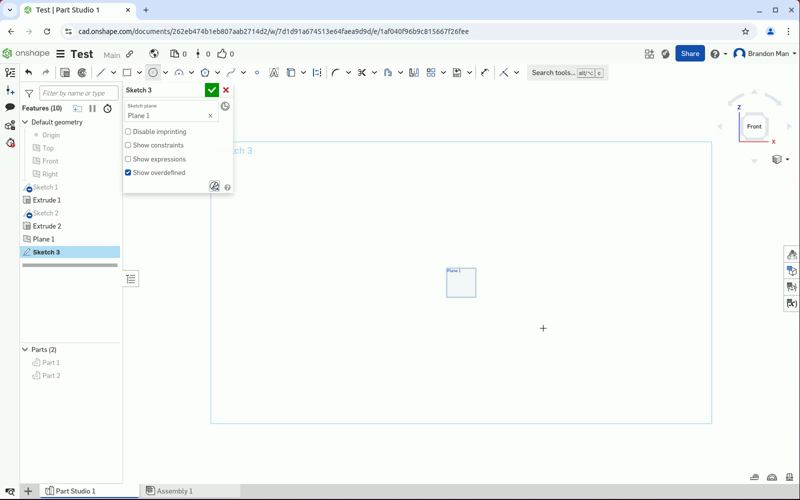
click(543, 327)
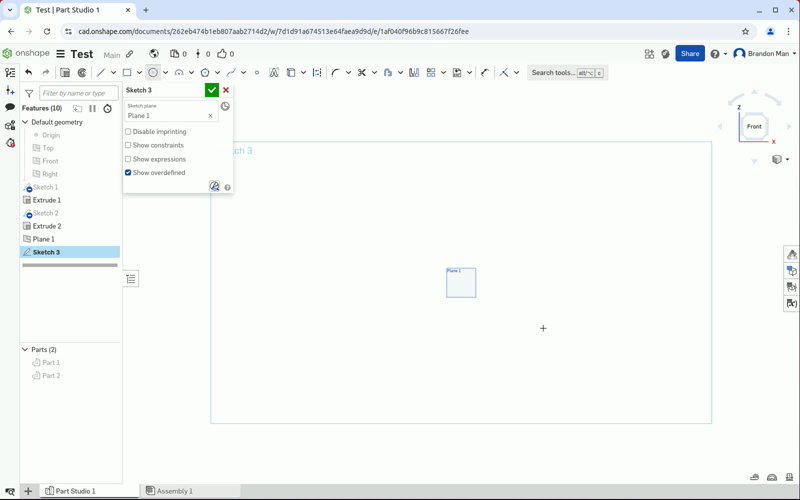
key_up(shift)
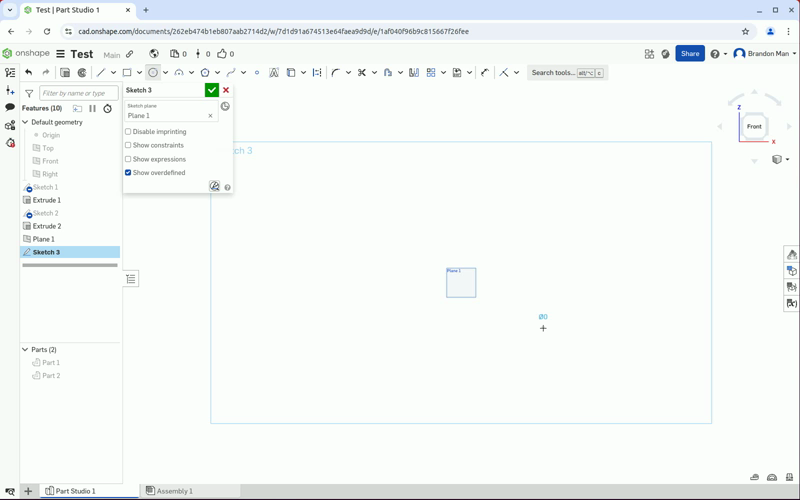
mouse_move(550, 327)
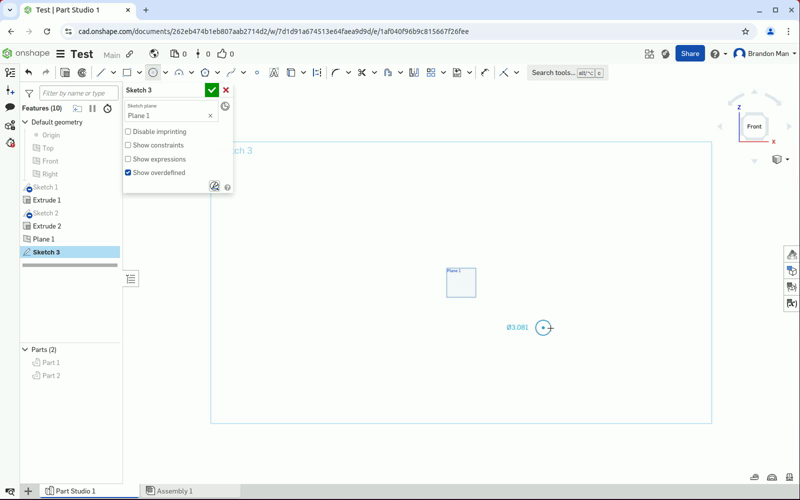
click(550, 327)
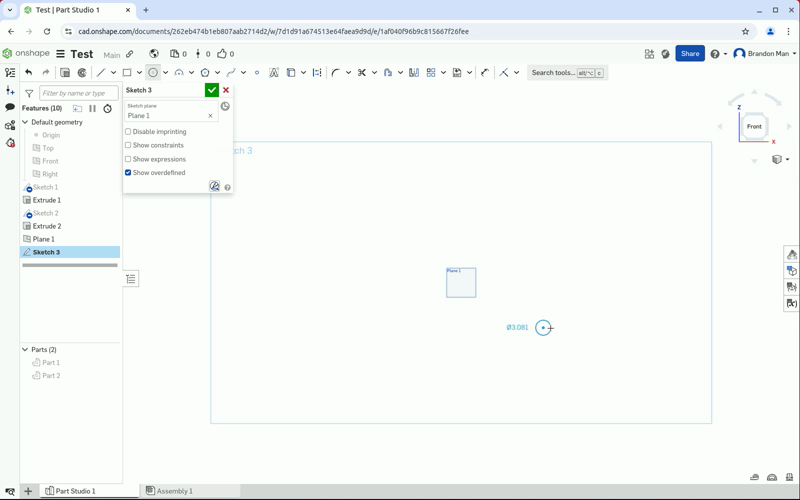
key(esc)
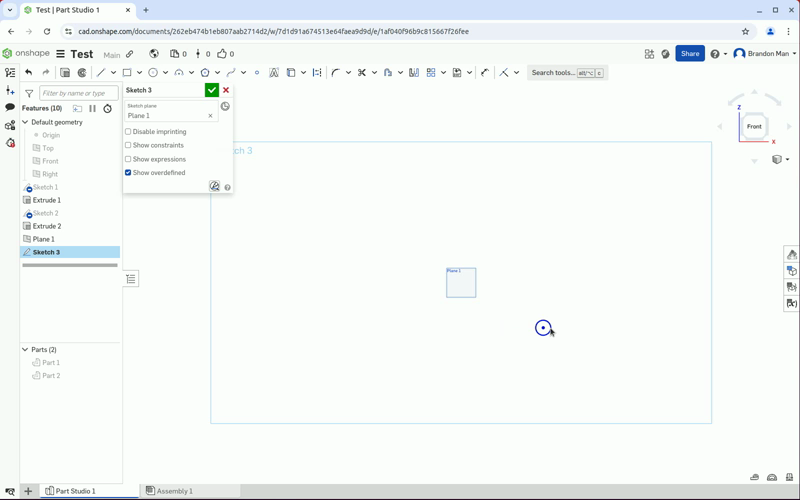
mouse_move(537, 330)
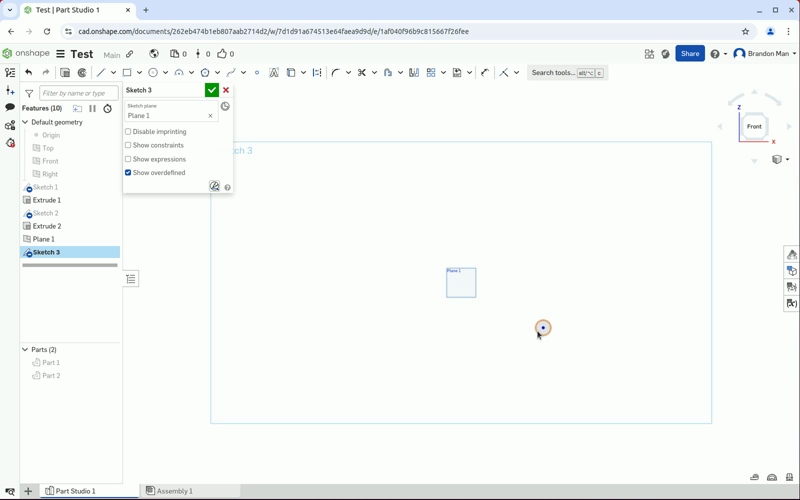
scroll(6)
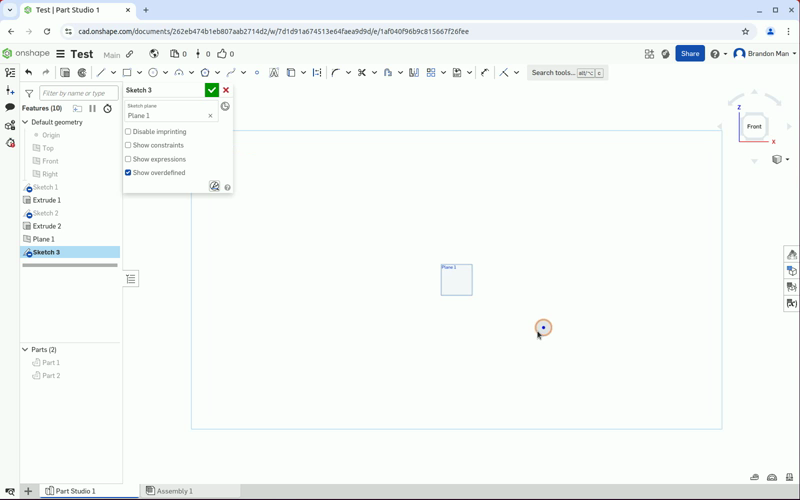
scroll(6)
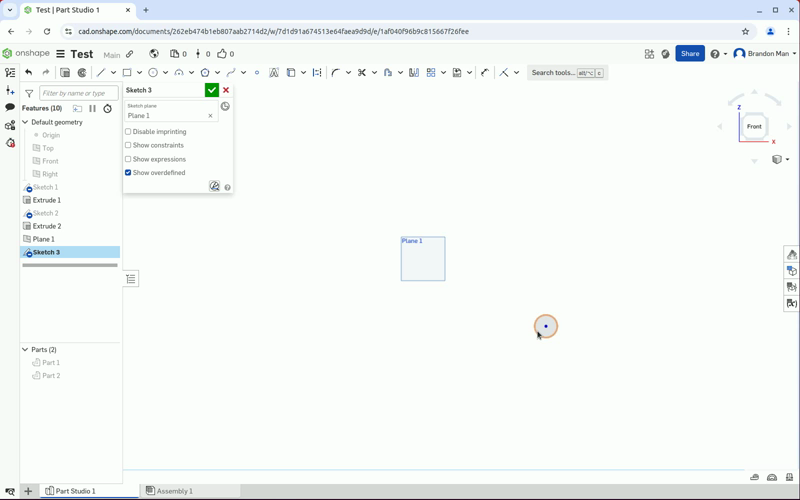
scroll(6)
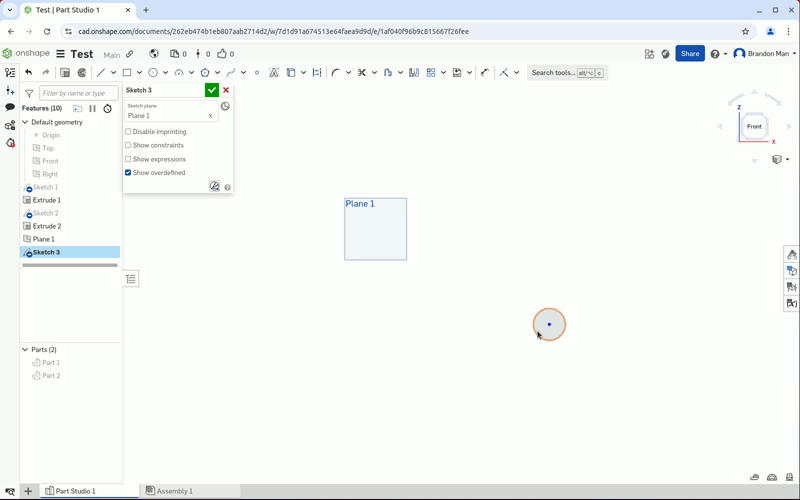
scroll(6)
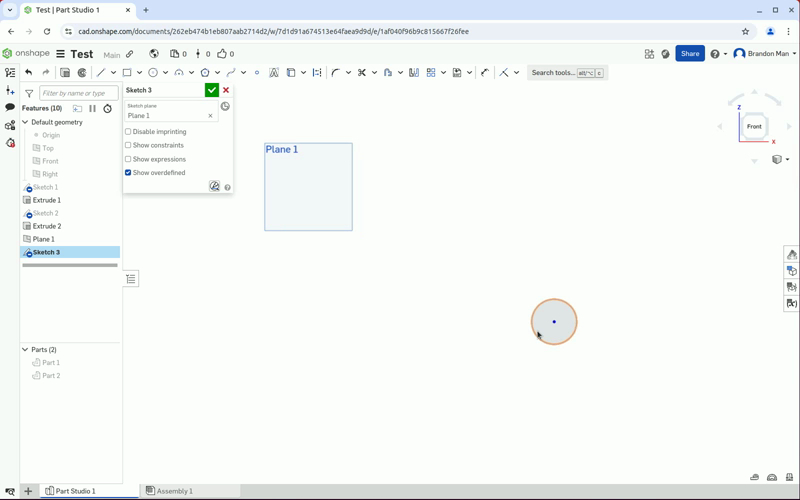
scroll(6)
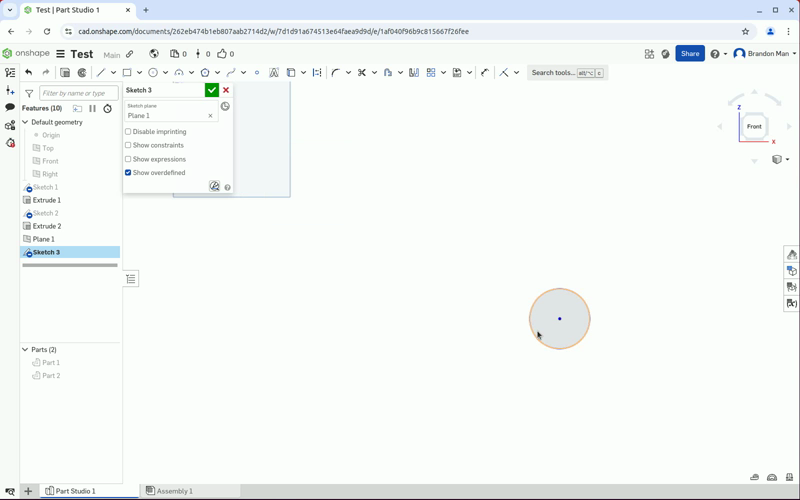
scroll(6)
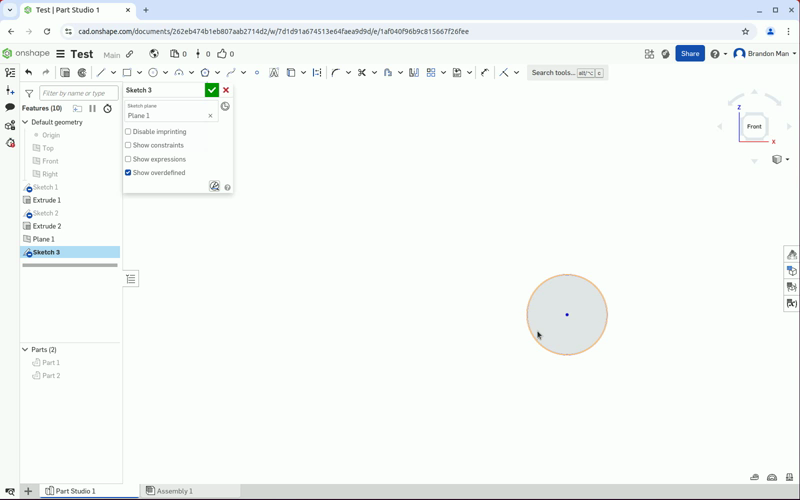
scroll(6)
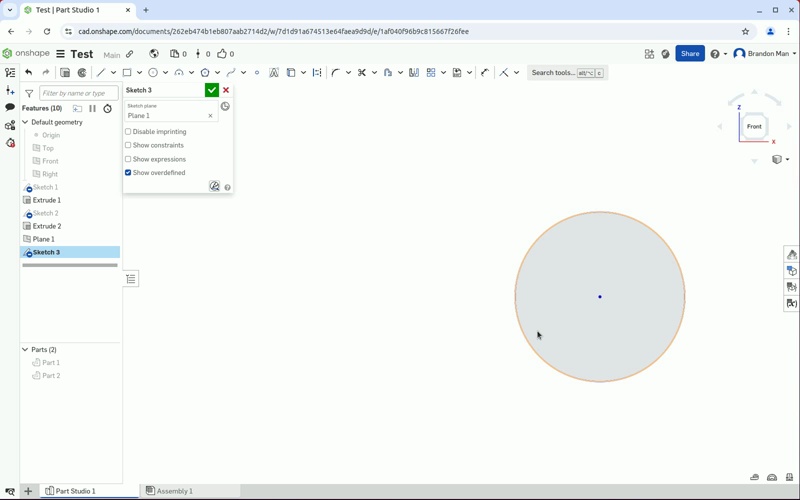
click(537, 330)
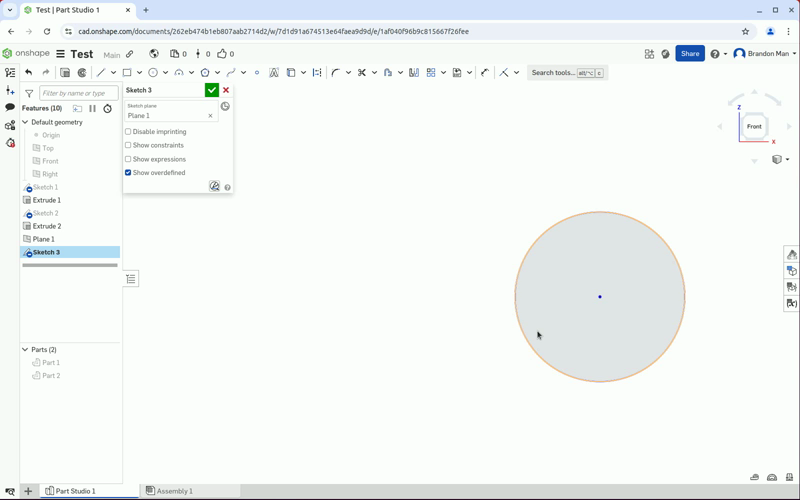
scroll(-6)
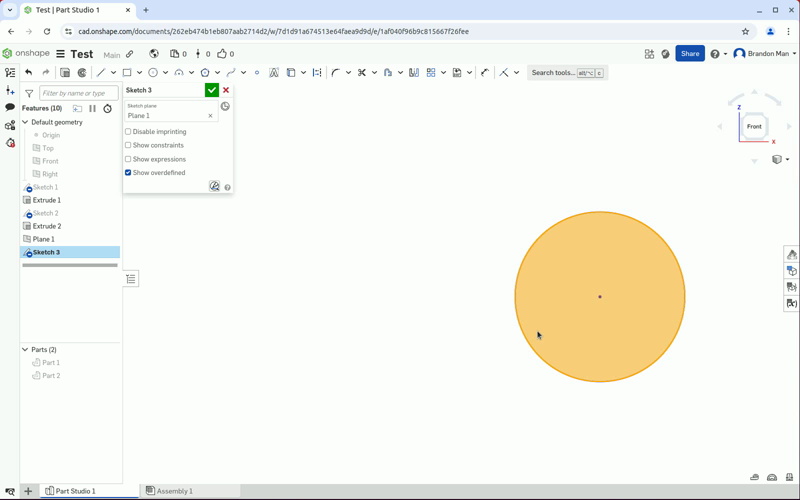
scroll(-6)
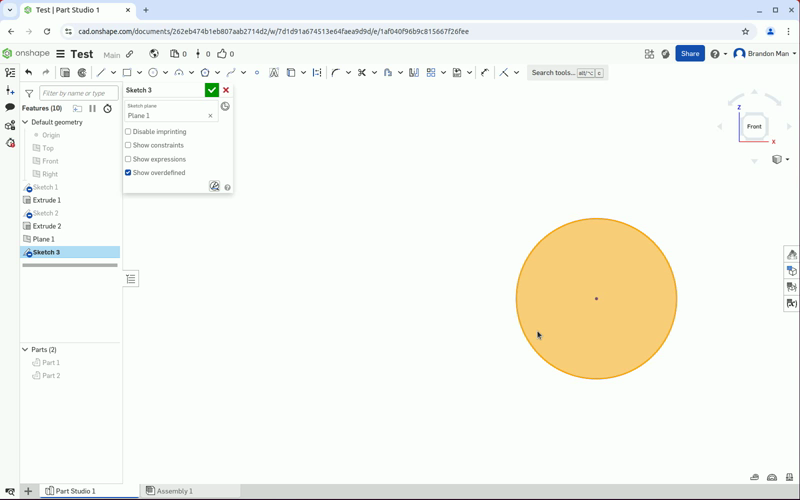
scroll(-6)
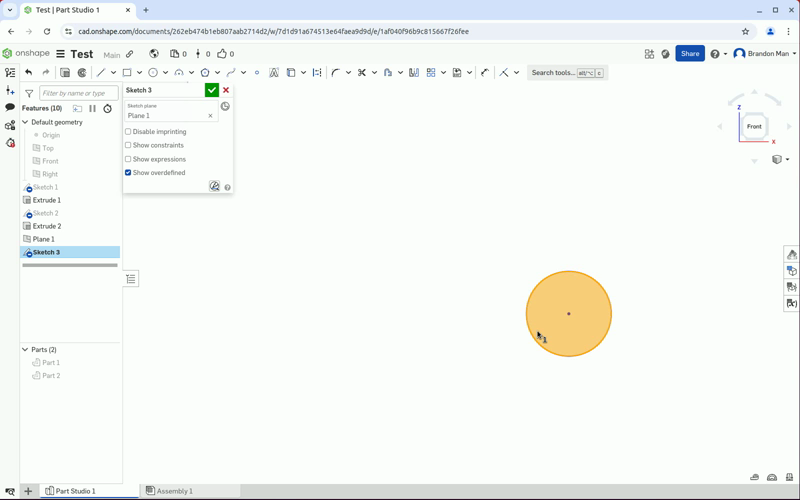
scroll(-6)
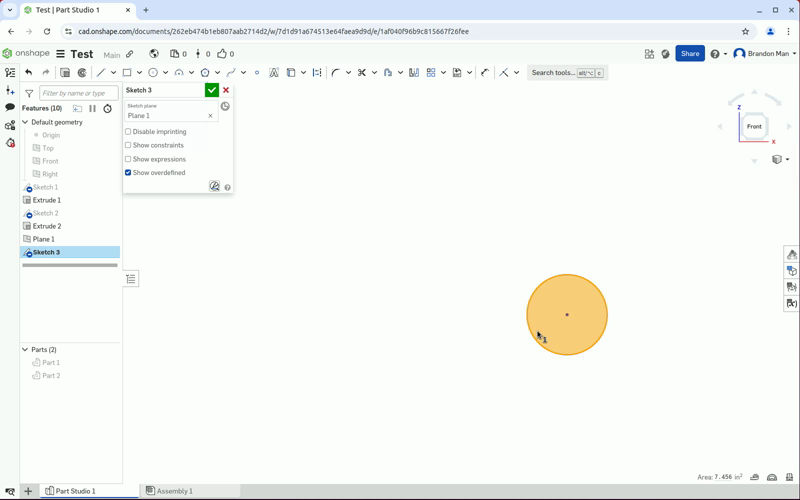
scroll(-6)
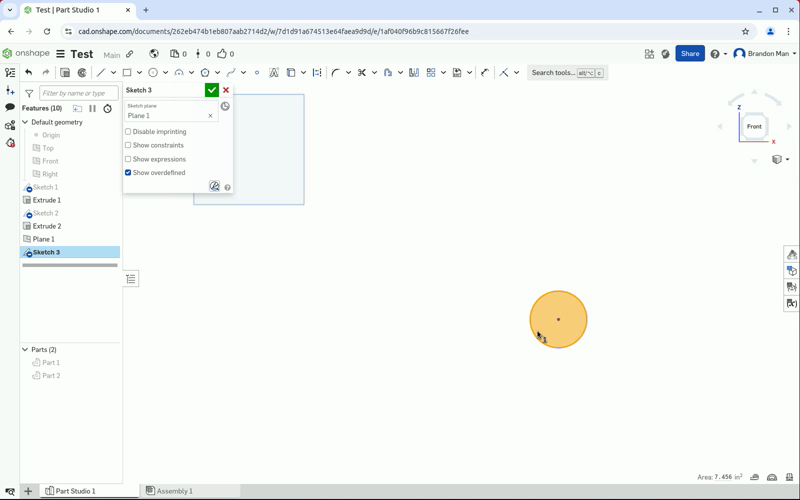
scroll(-6)
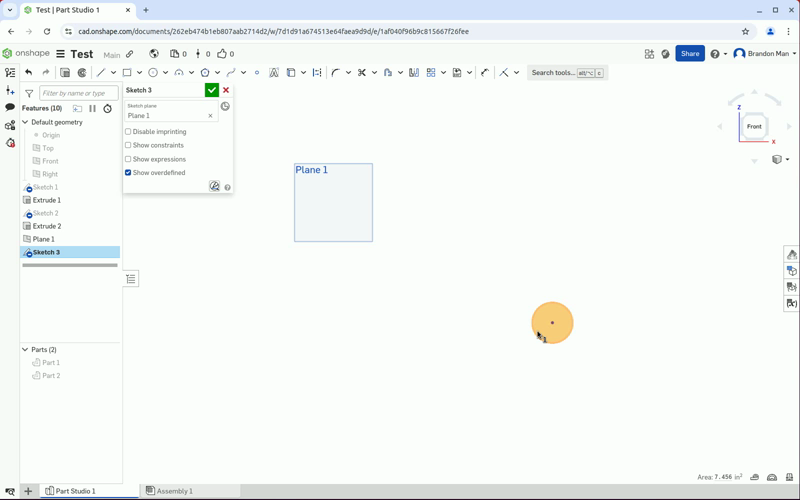
scroll(-6)
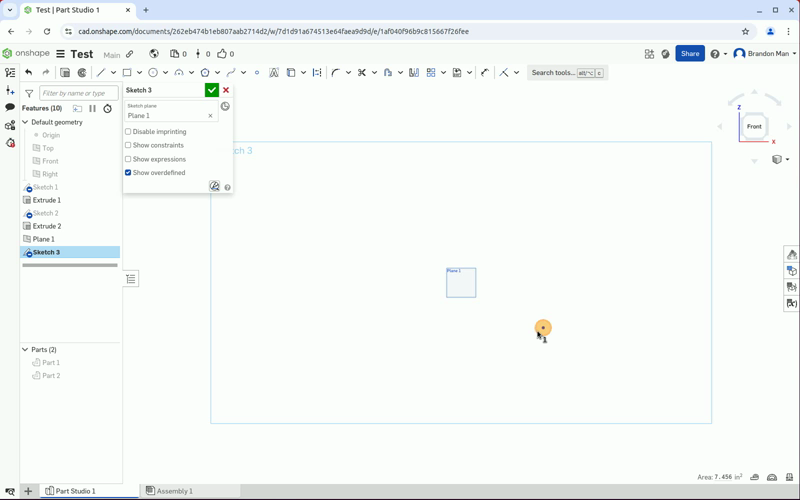
mouse_move(73, 352)
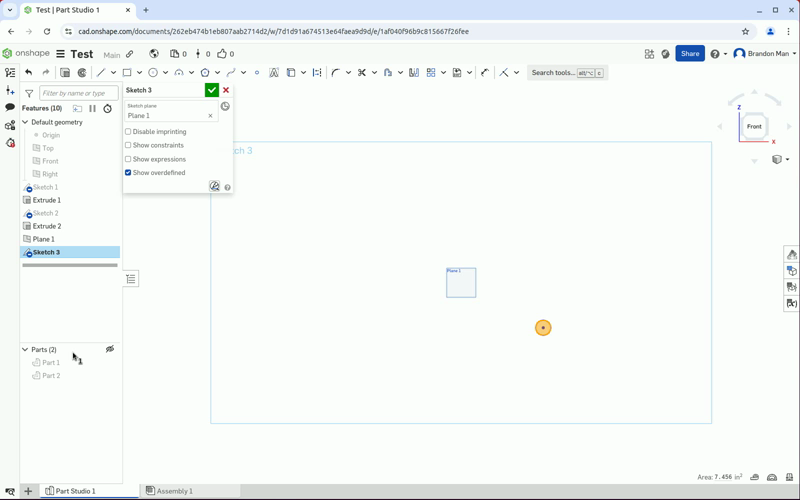
key(shift+y)
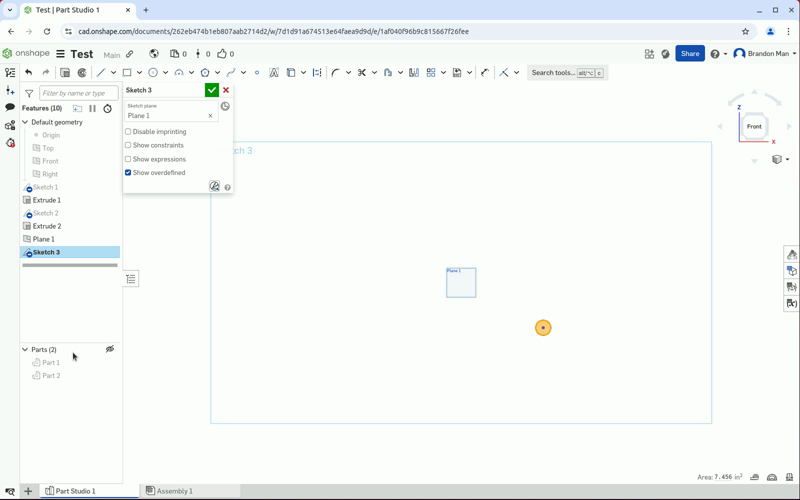
key(shift+e)
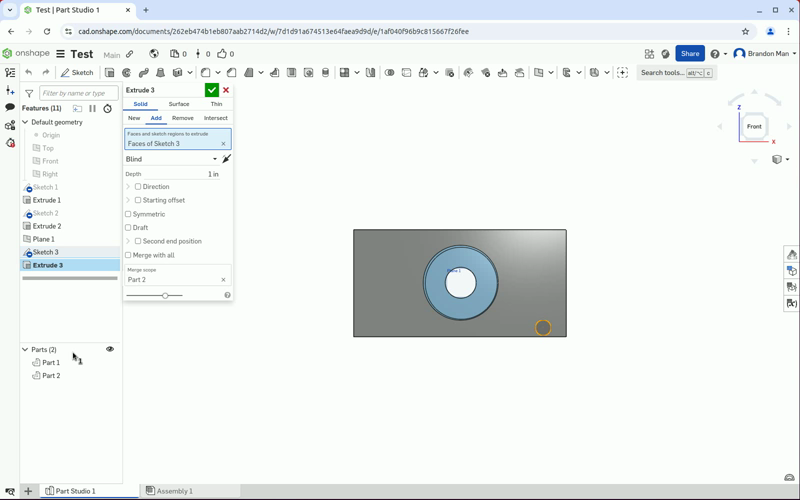
mouse_move(143, 106)
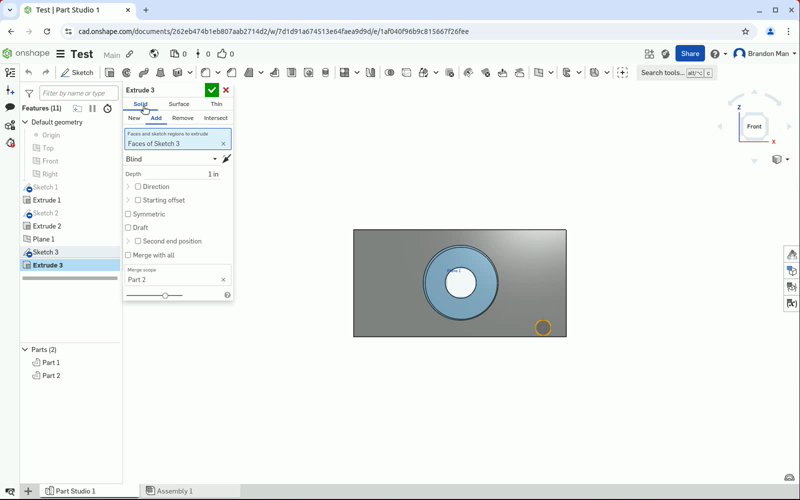
click(143, 106)
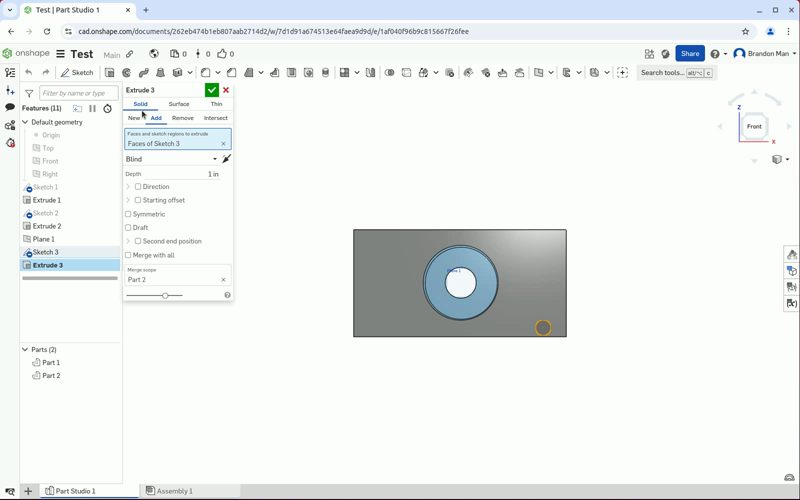
mouse_move(137, 120)
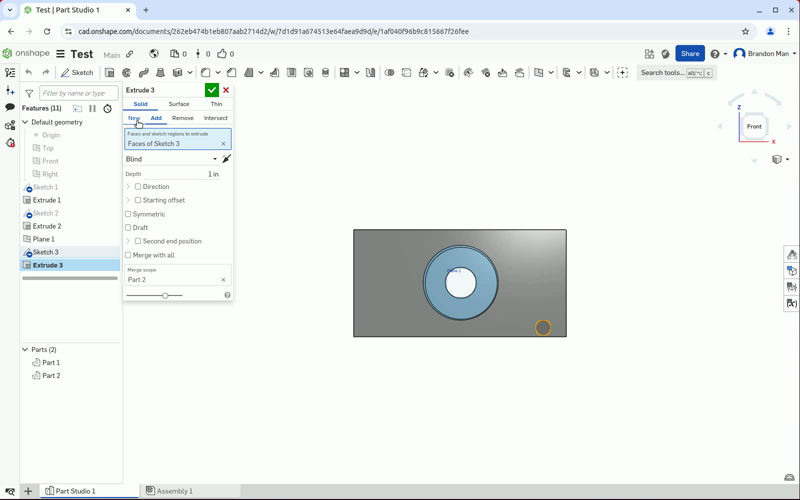
click(137, 120)
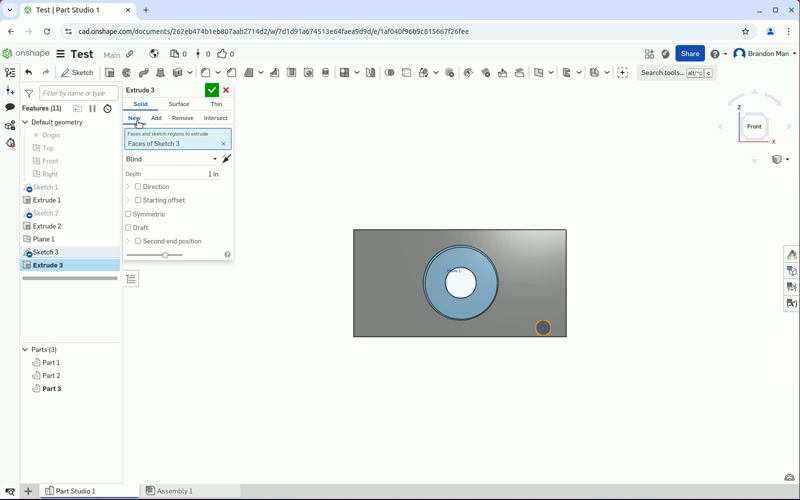
key(tab, 4)
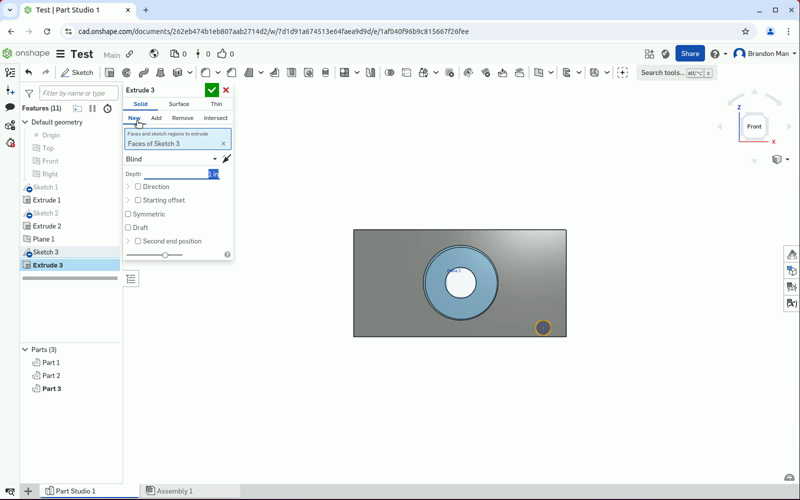
text(17.09)
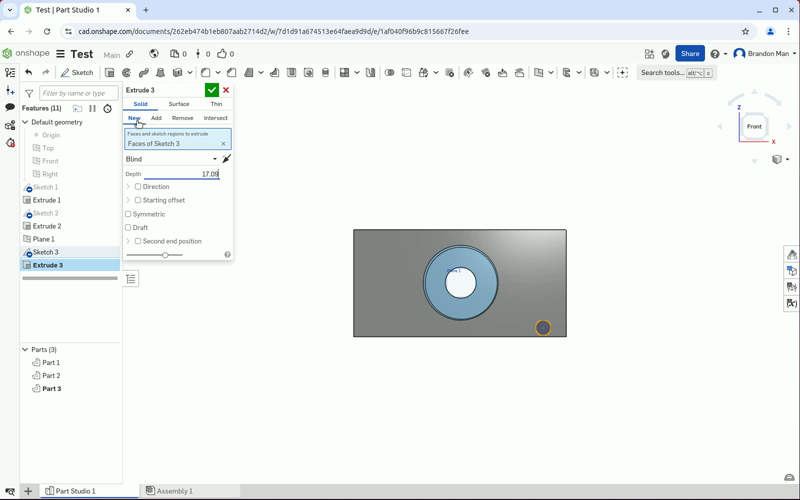
key(enter)
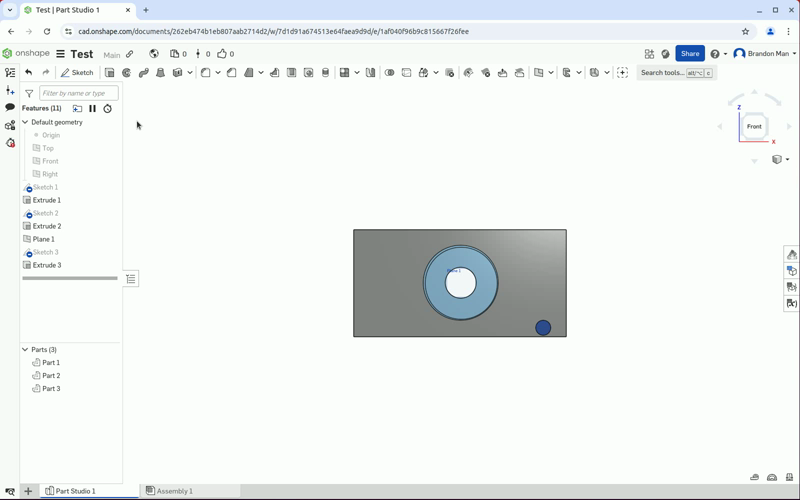
key(shift+h)
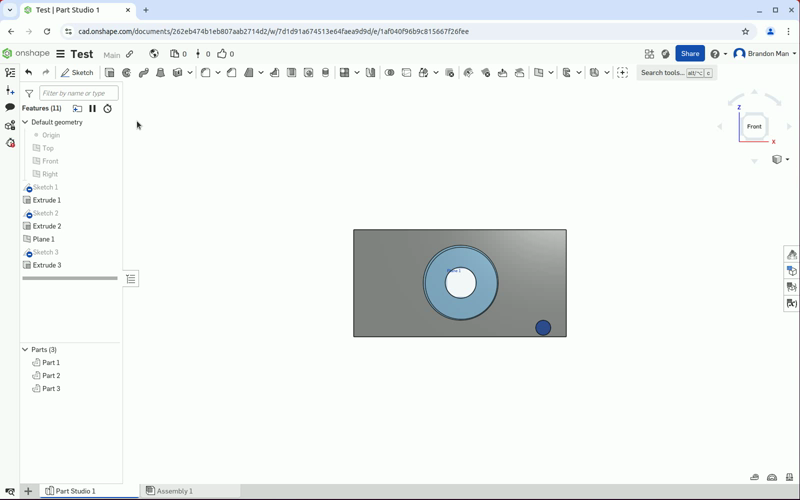
key(shift+h)
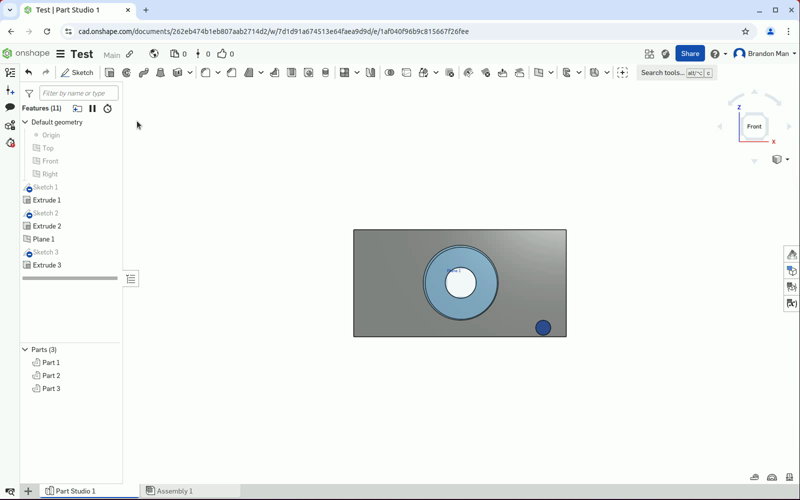
mouse_move(73, 189)
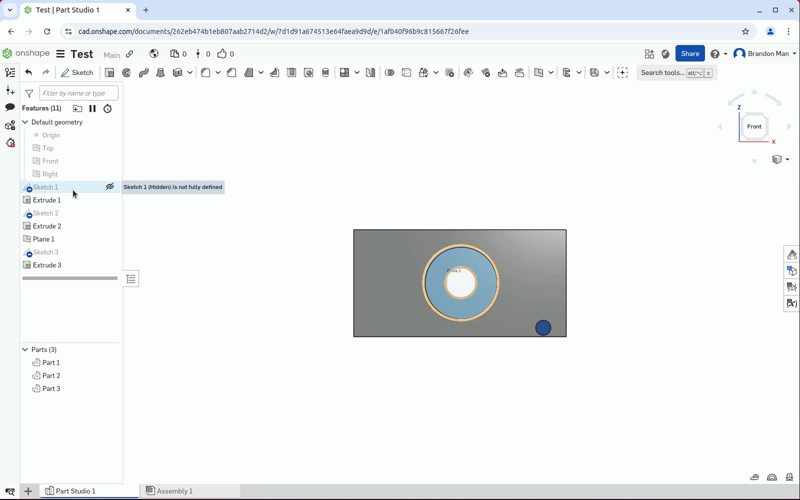
click(73, 189)
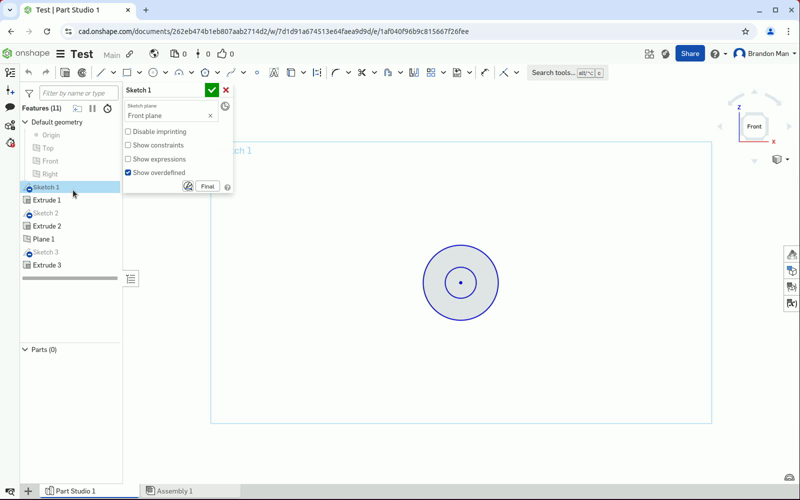
mouse_move(229, 92)
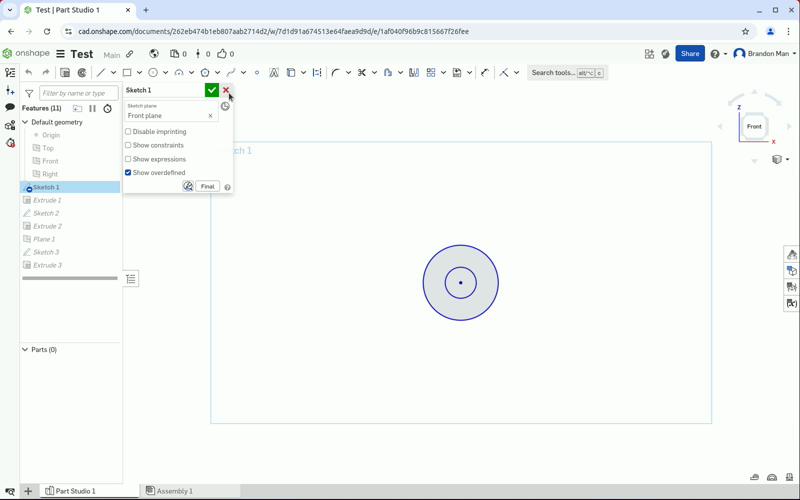
click(229, 92)
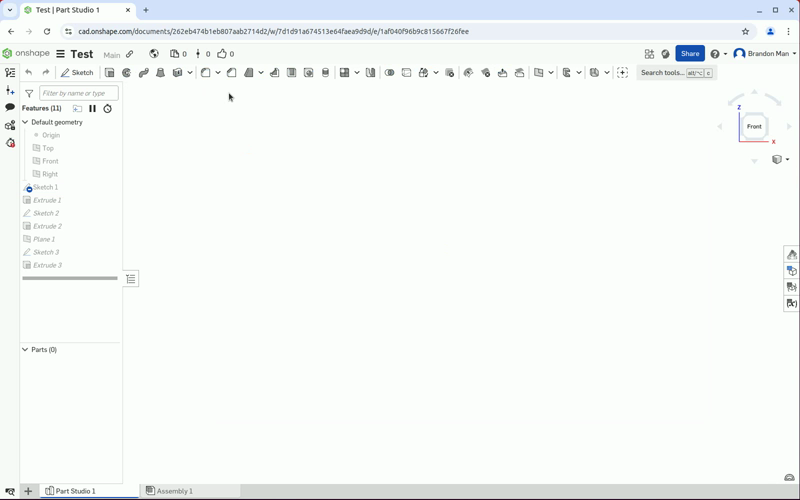
key(shift+s)
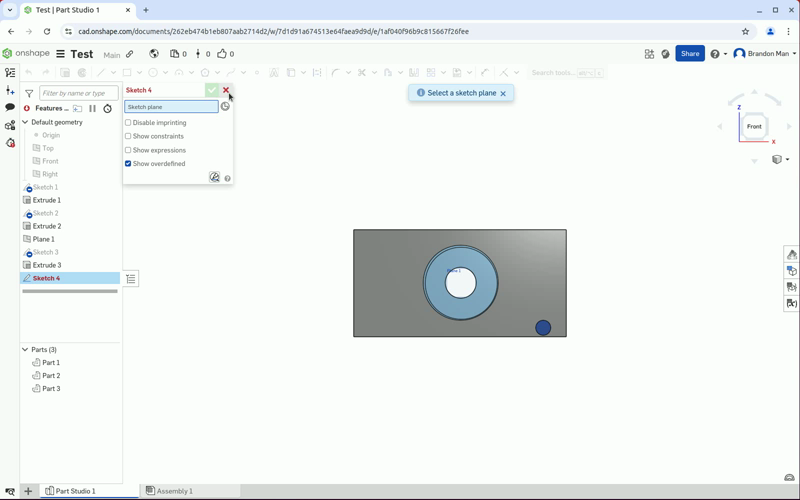
mouse_move(73, 241)
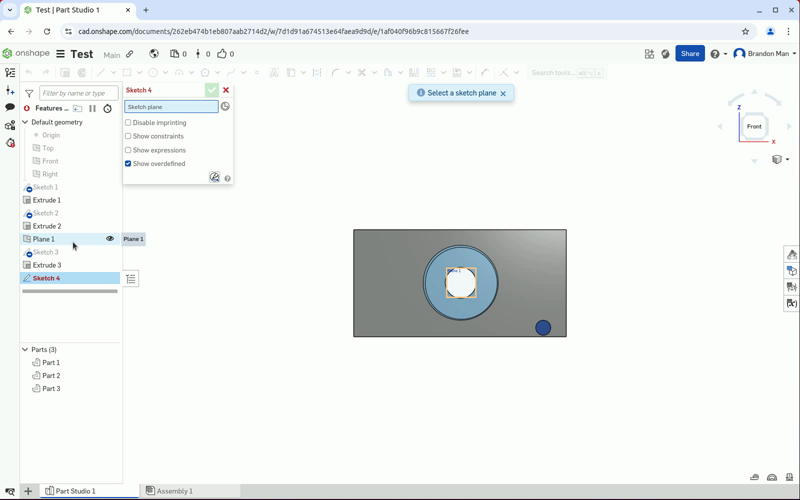
click(73, 241)
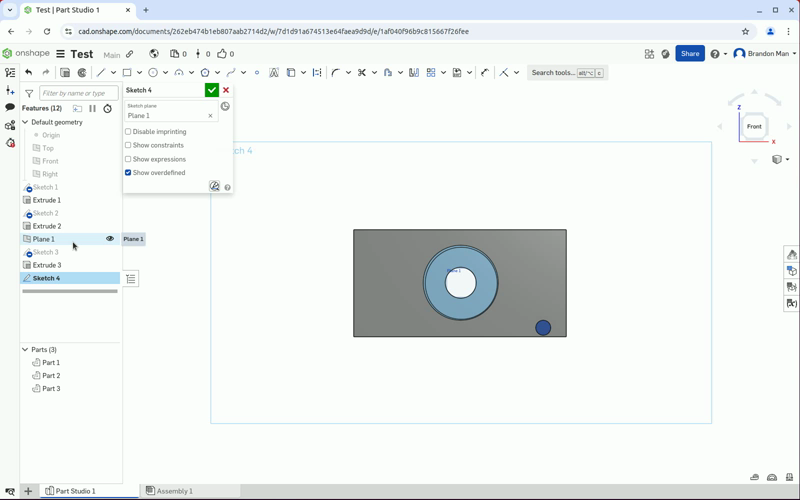
mouse_move(73, 352)
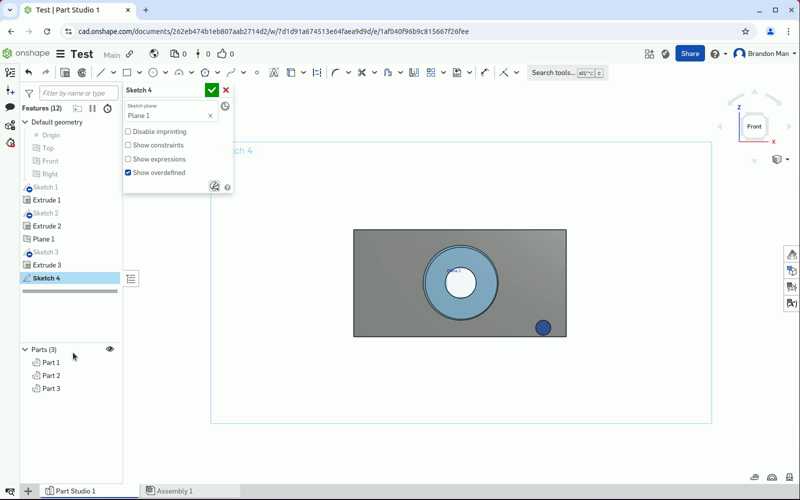
key(y)
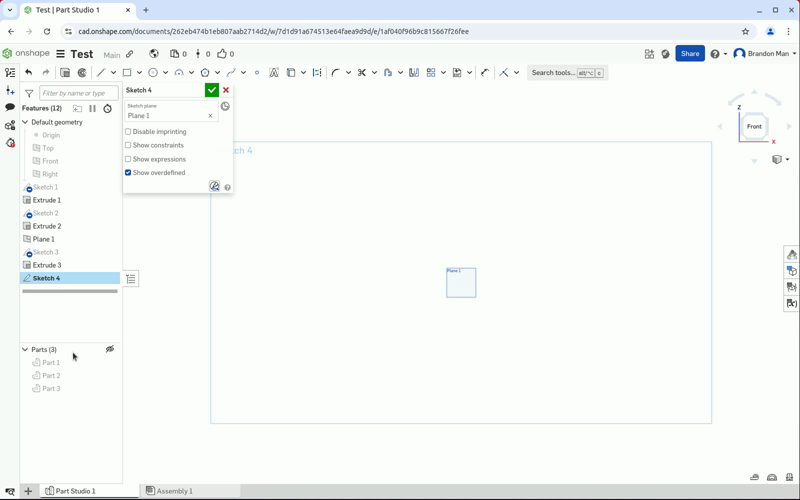
key(c)
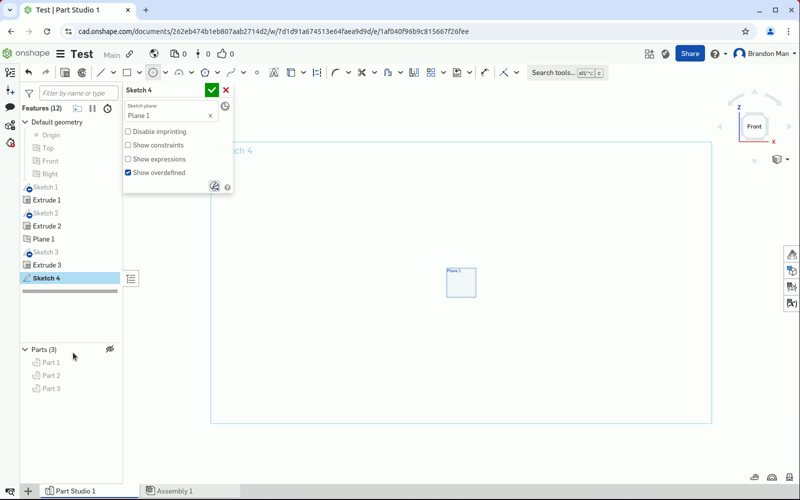
key_down(shift)
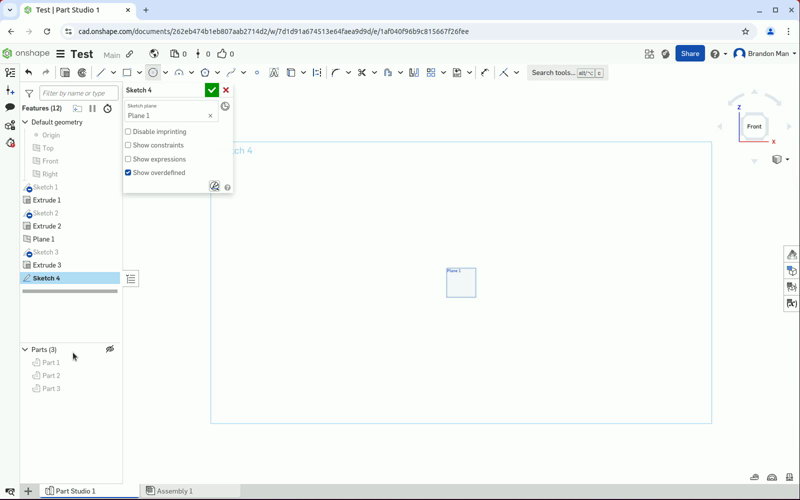
mouse_move(543, 240)
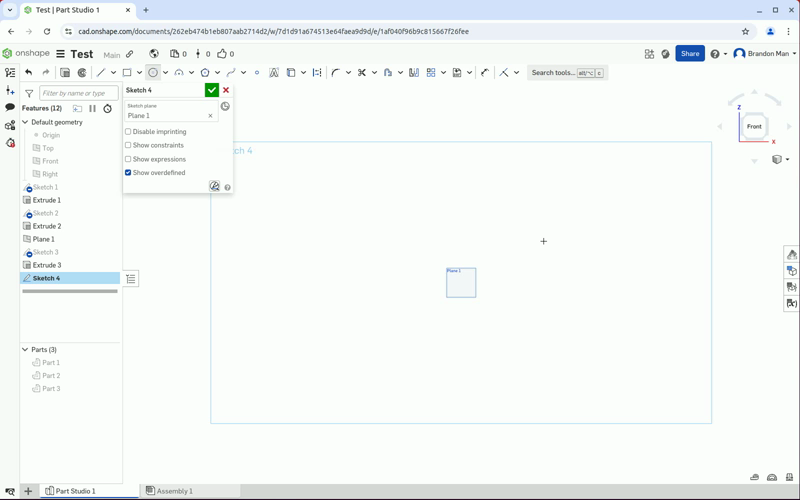
click(543, 240)
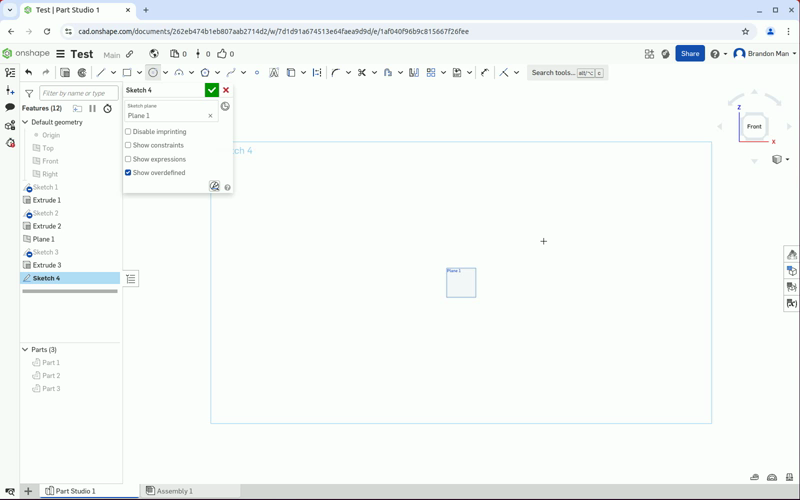
key_up(shift)
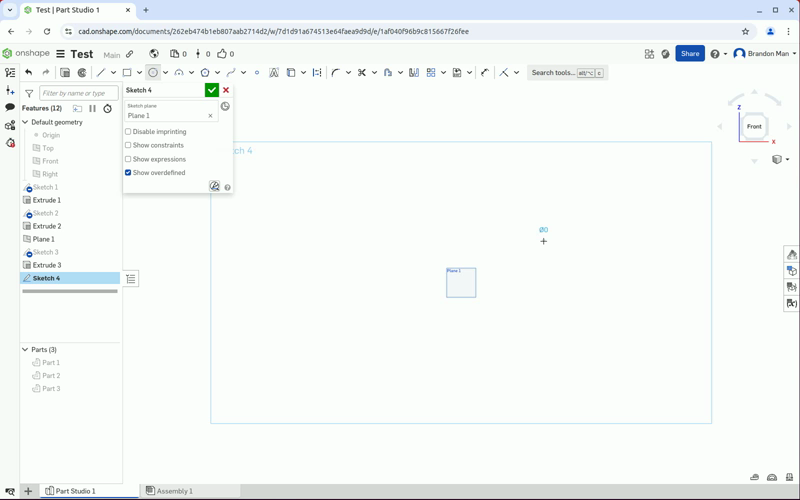
mouse_move(552, 240)
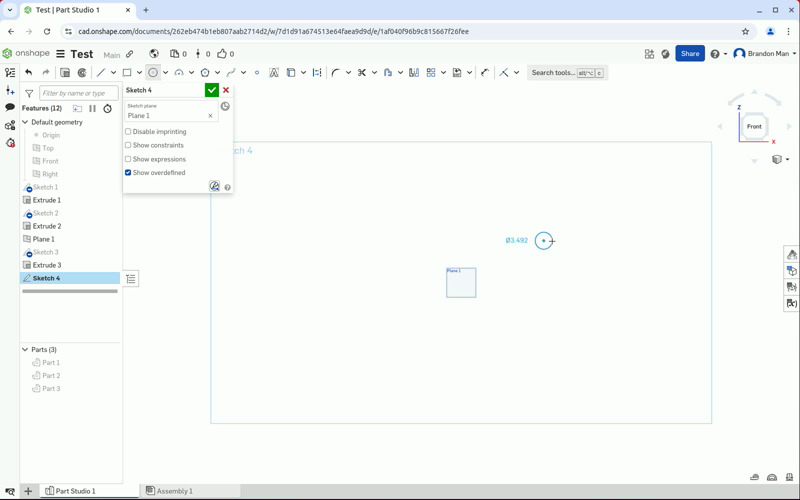
click(552, 240)
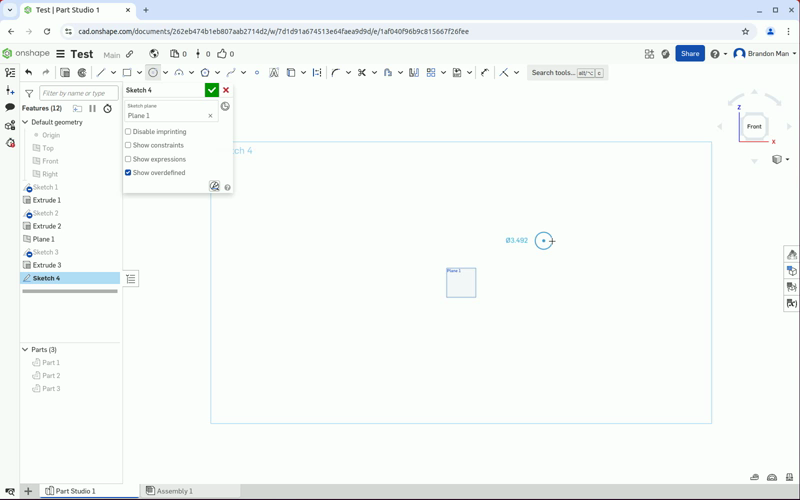
key(esc)
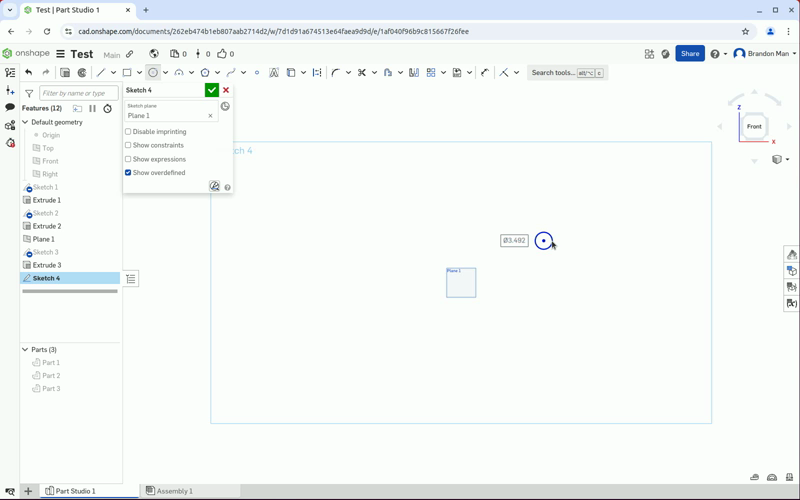
mouse_move(549, 237)
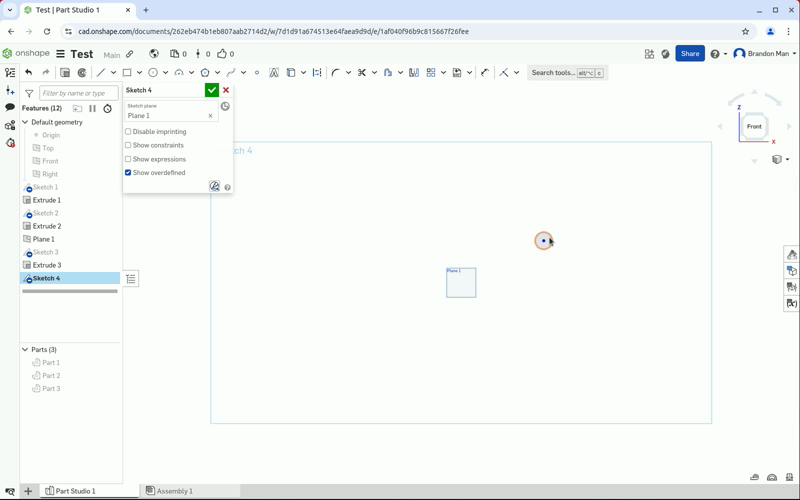
scroll(6)
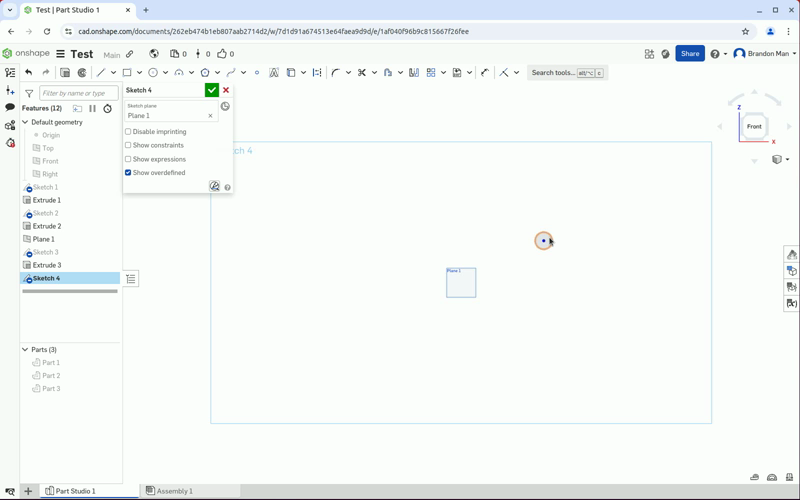
scroll(6)
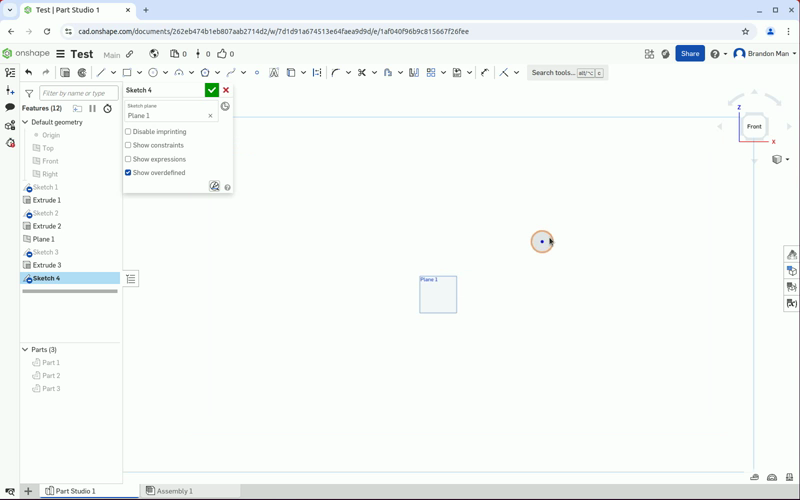
scroll(6)
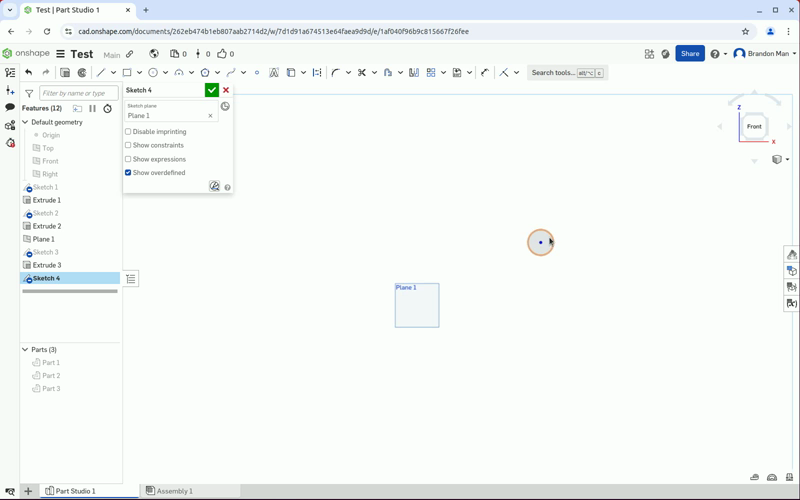
scroll(6)
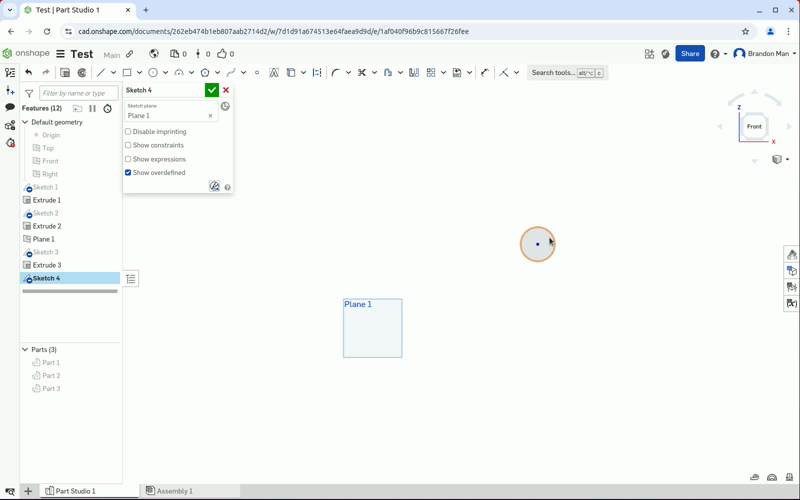
scroll(6)
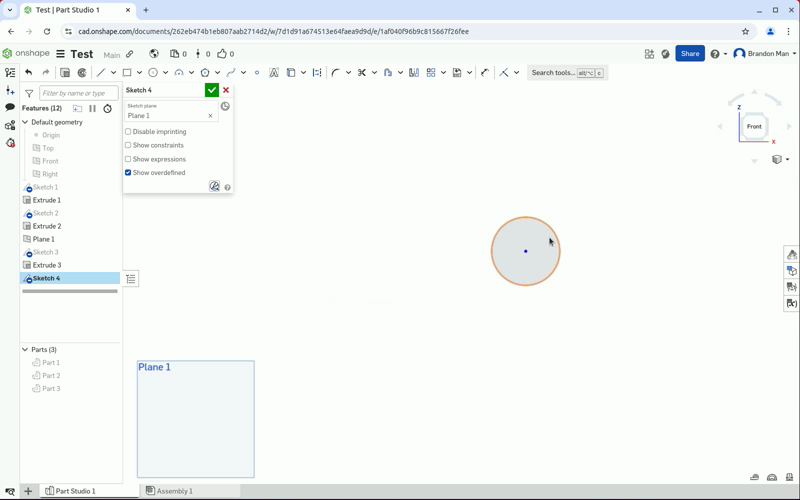
scroll(6)
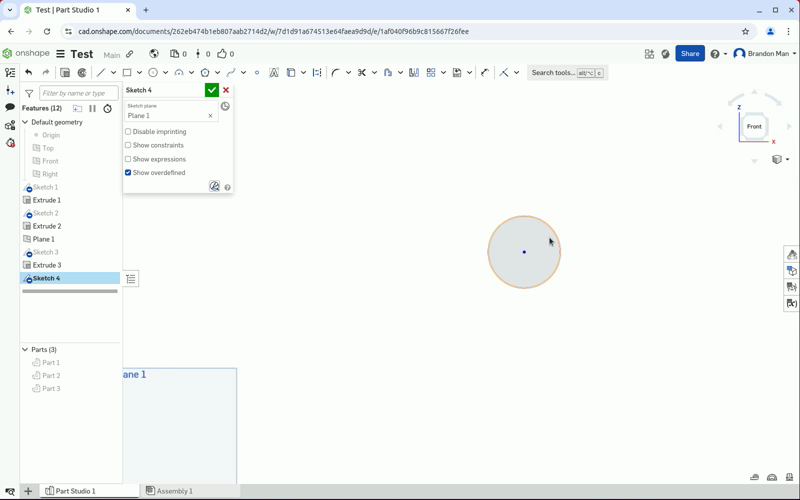
scroll(6)
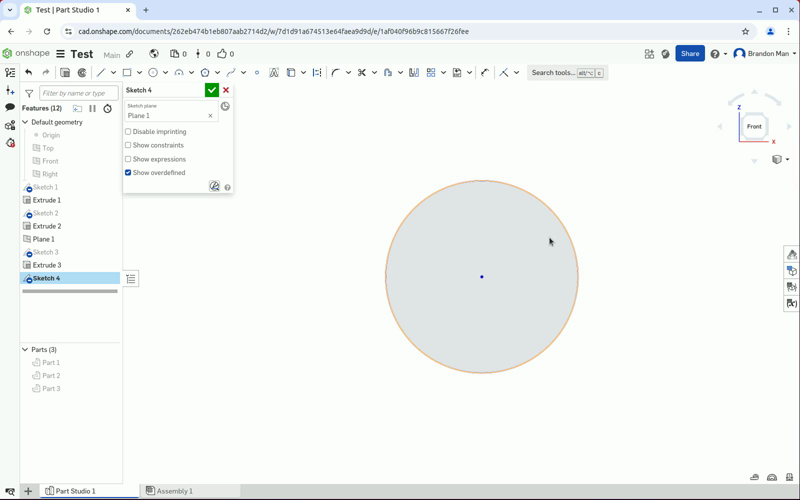
click(549, 237)
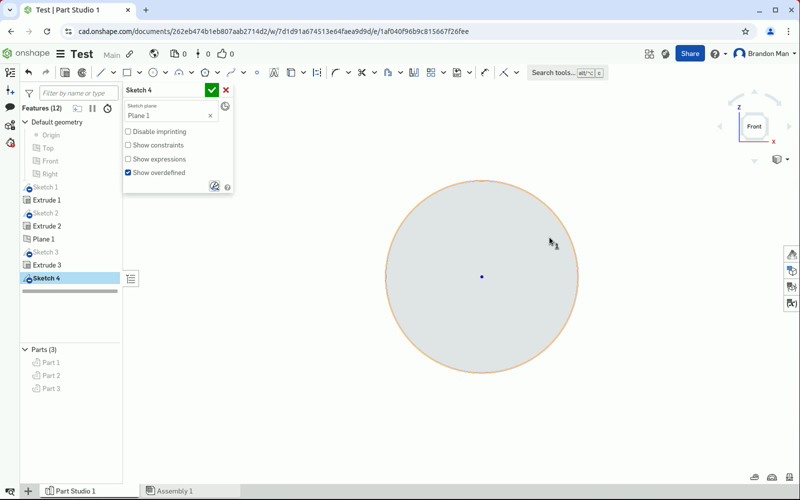
scroll(-6)
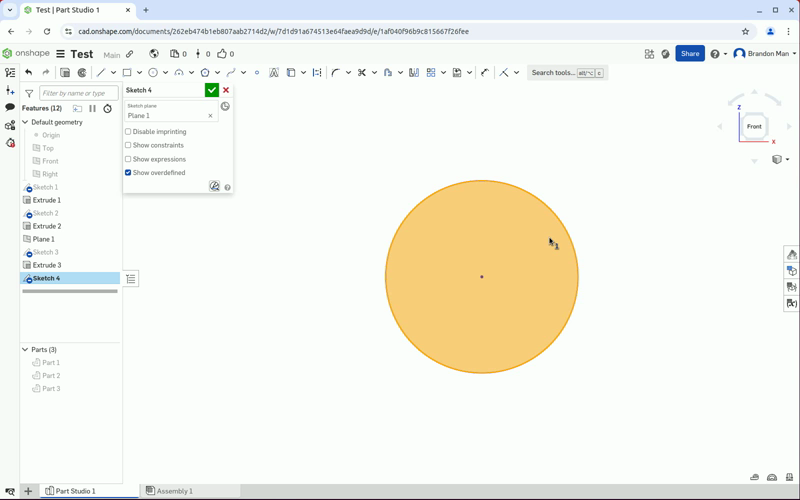
scroll(-6)
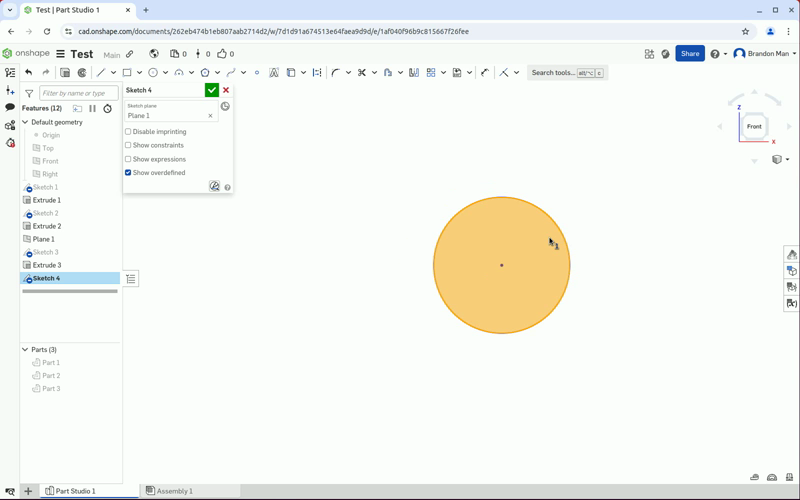
scroll(-6)
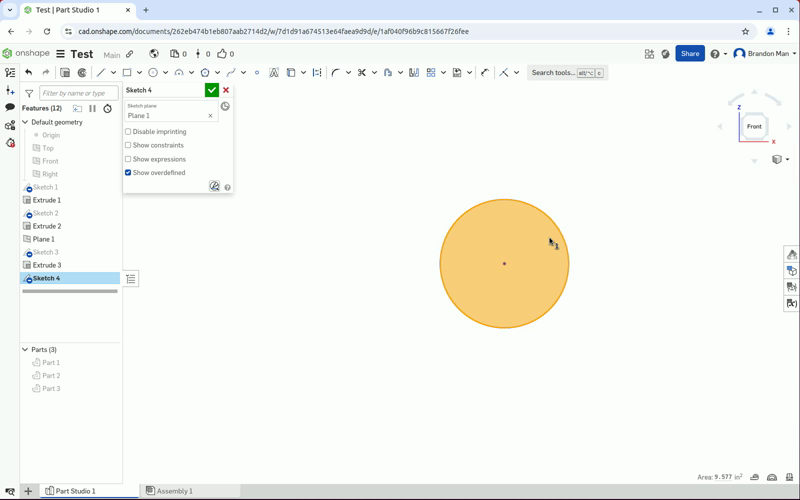
scroll(-6)
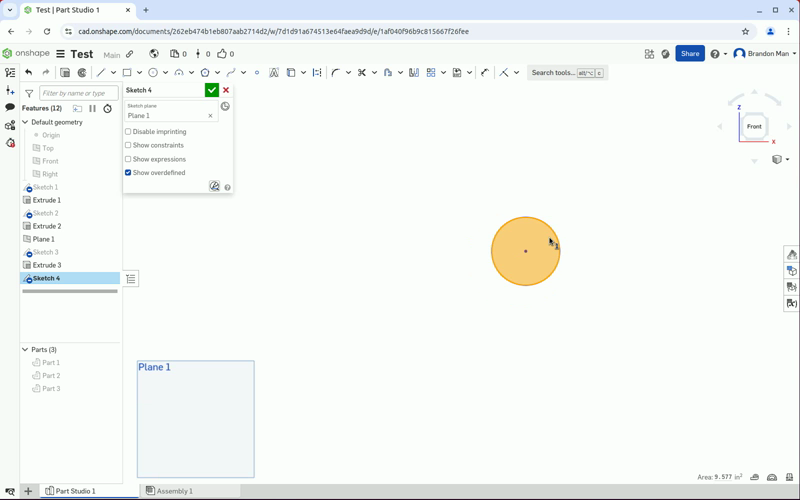
scroll(-6)
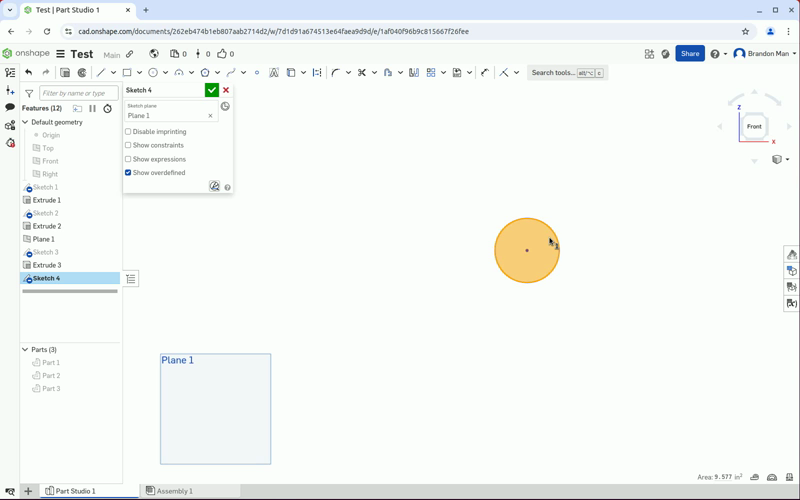
scroll(-6)
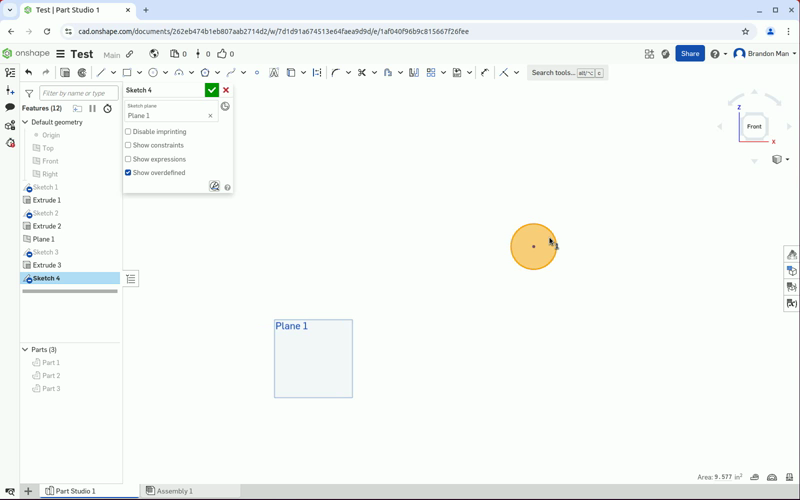
scroll(-6)
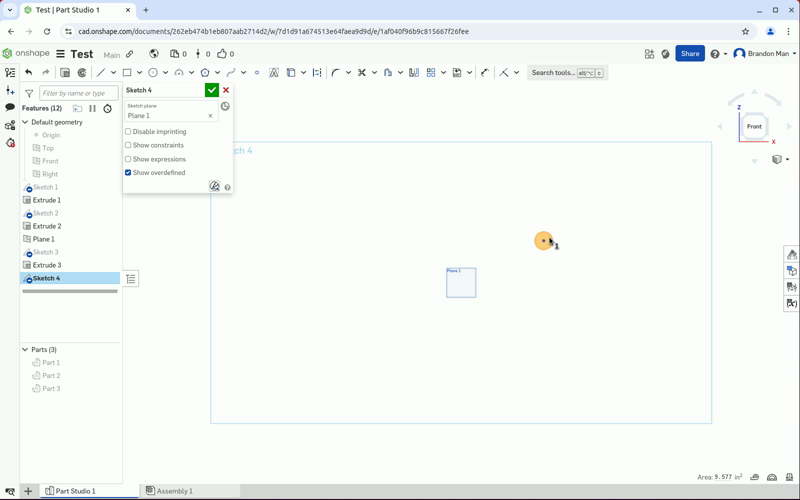
mouse_move(73, 352)
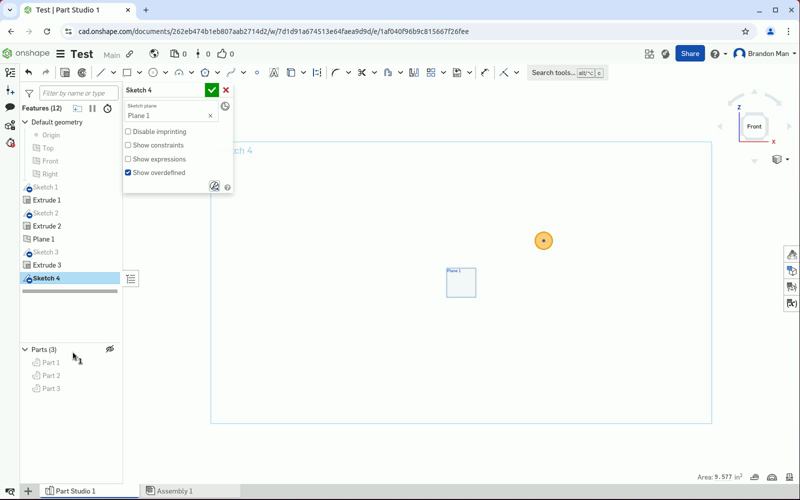
key(shift+y)
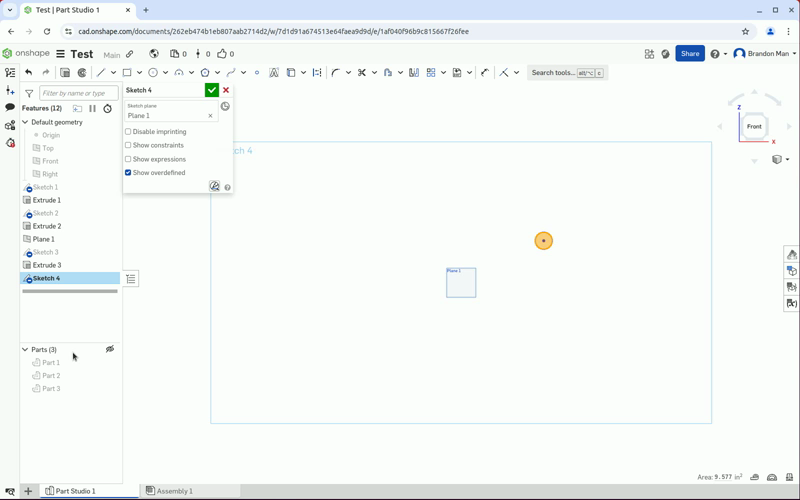
key(shift+e)
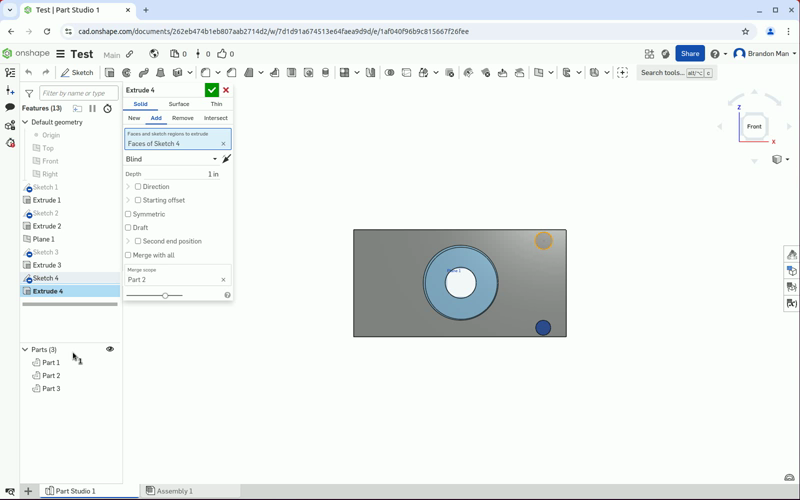
mouse_move(143, 106)
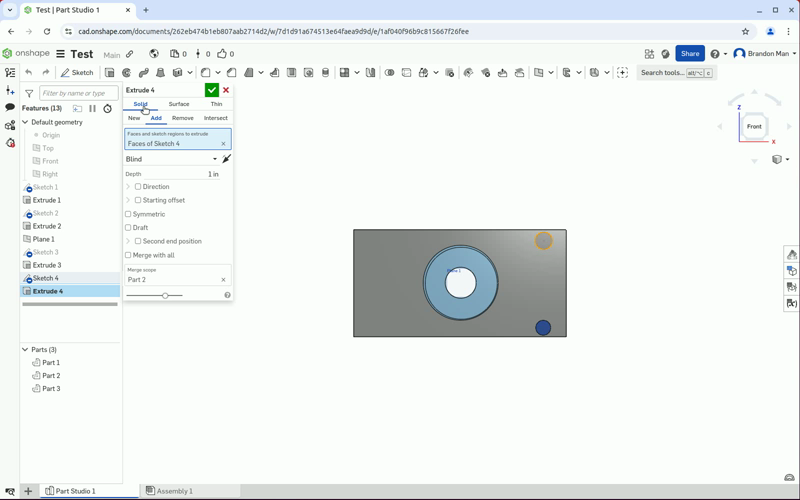
click(143, 106)
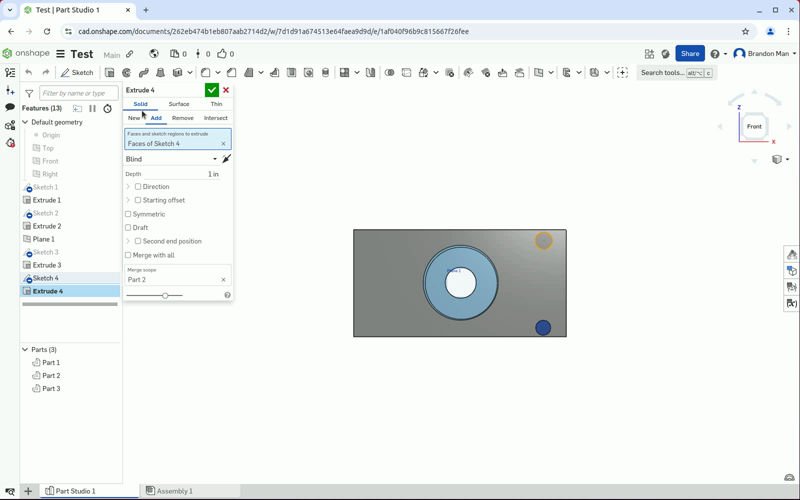
mouse_move(137, 120)
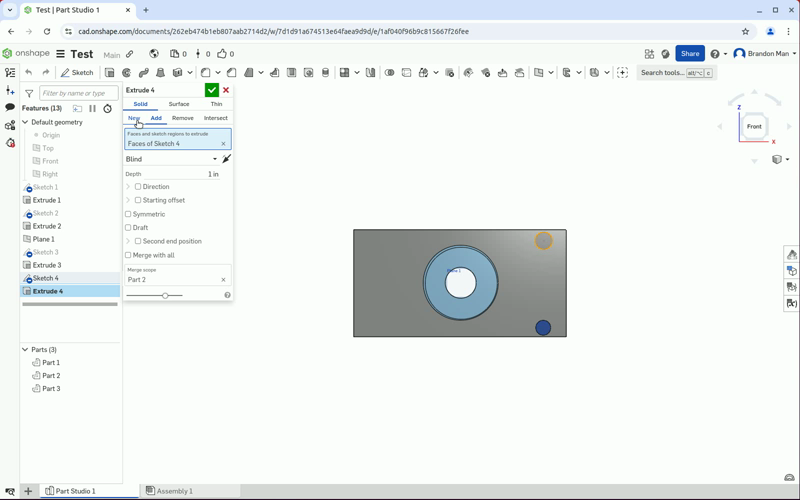
click(137, 120)
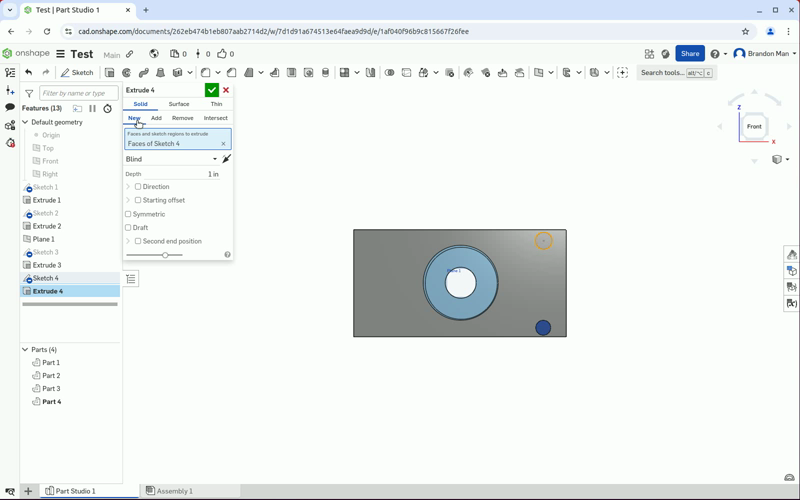
key(tab, 4)
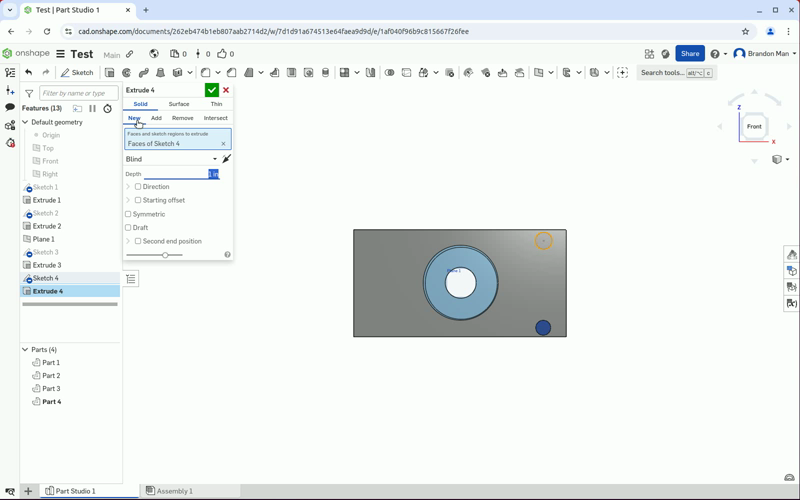
text(17.09)
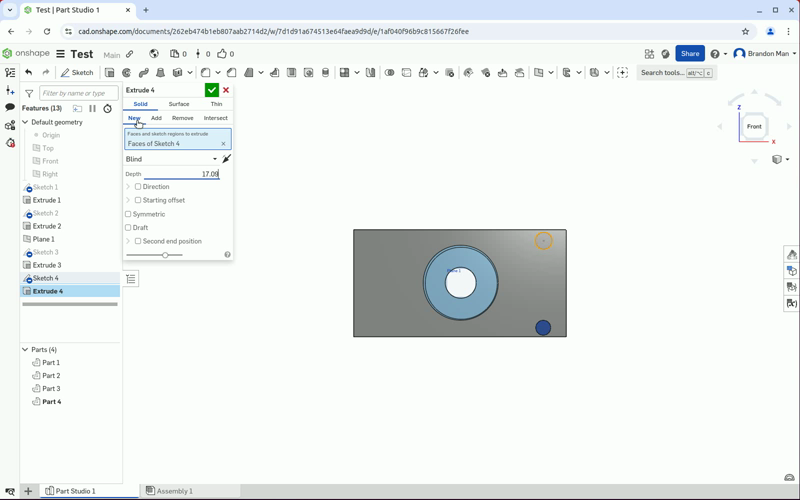
key(enter)
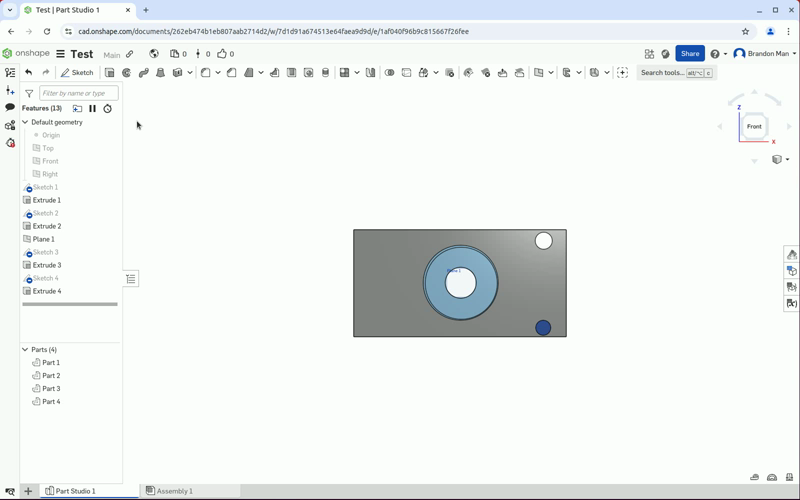
key(shift+h)
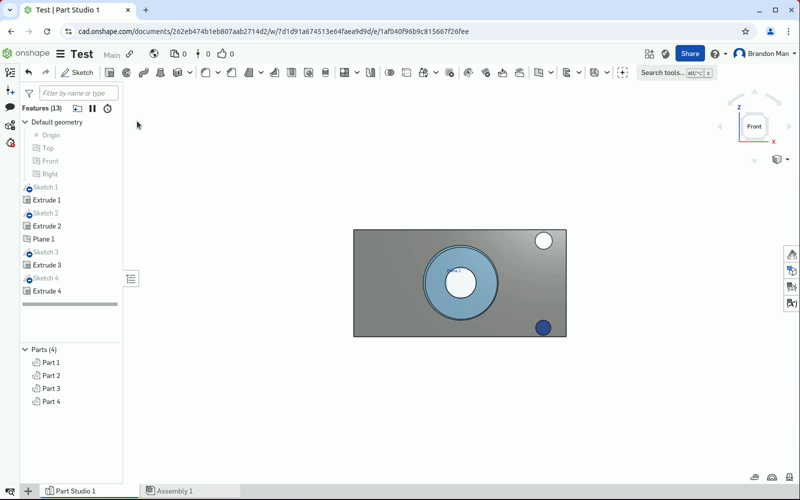
key(shift+h)
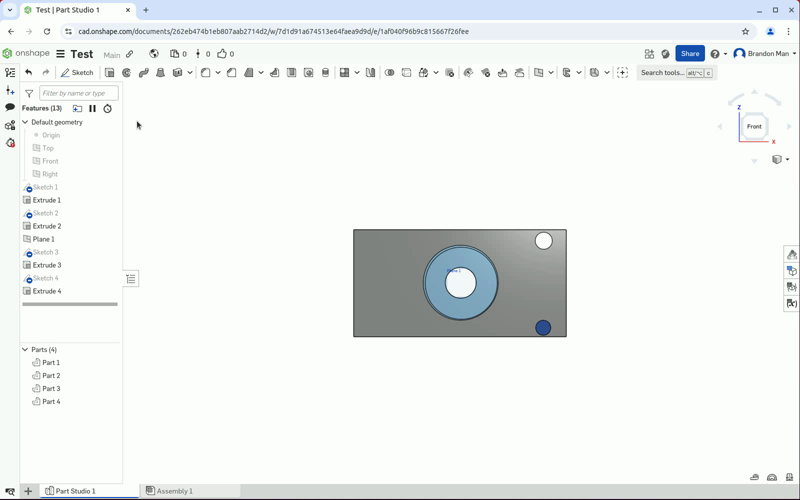
mouse_move(73, 189)
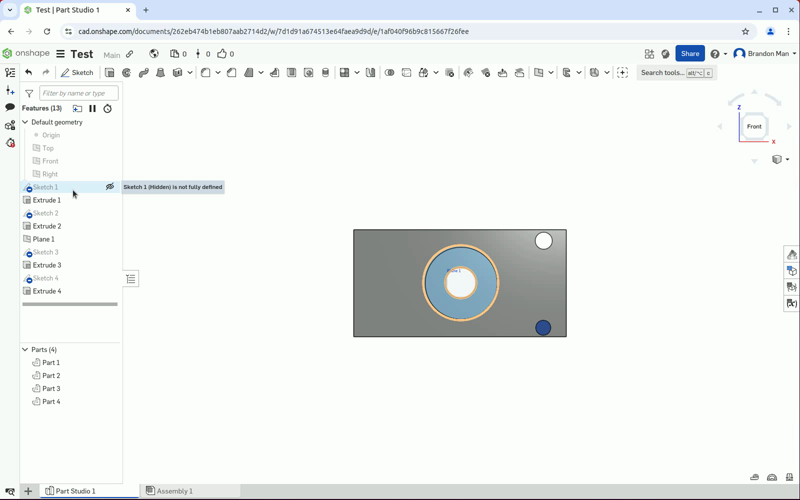
click(73, 189)
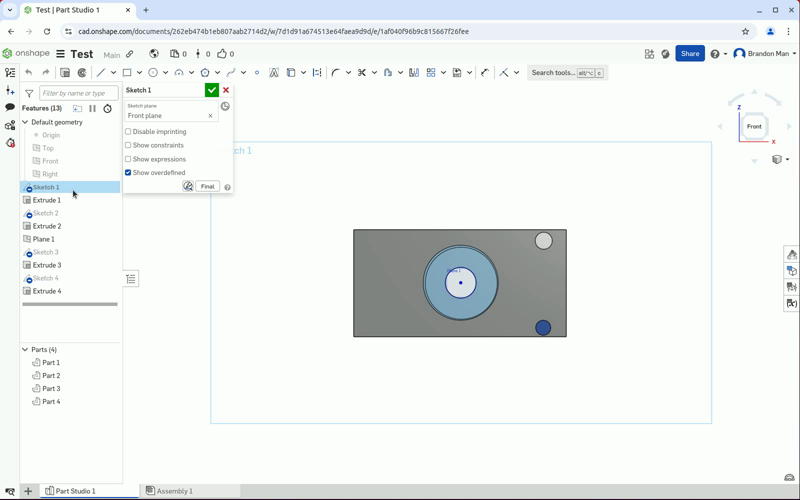
mouse_move(229, 92)
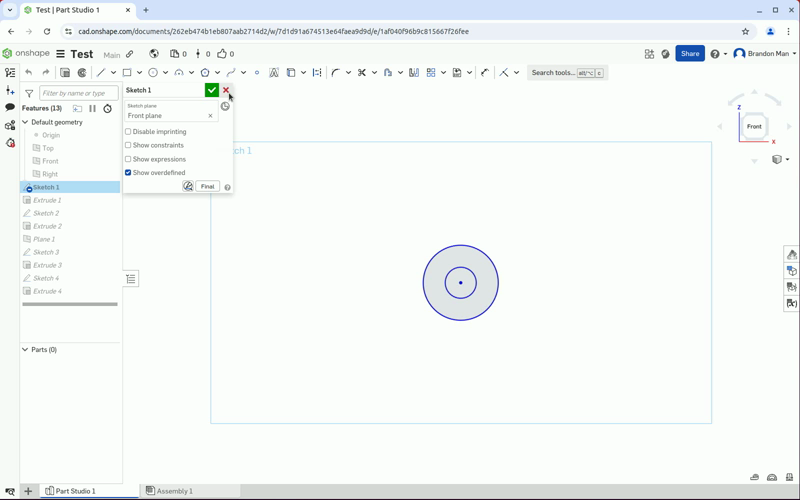
click(229, 92)
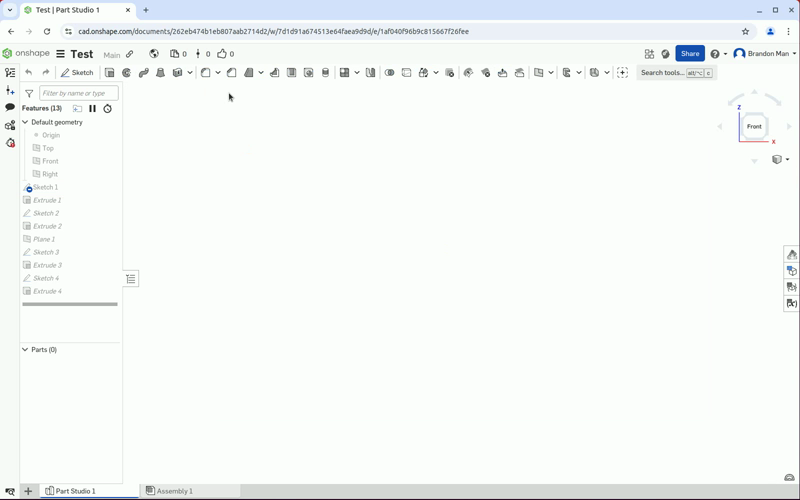
key(shift+s)
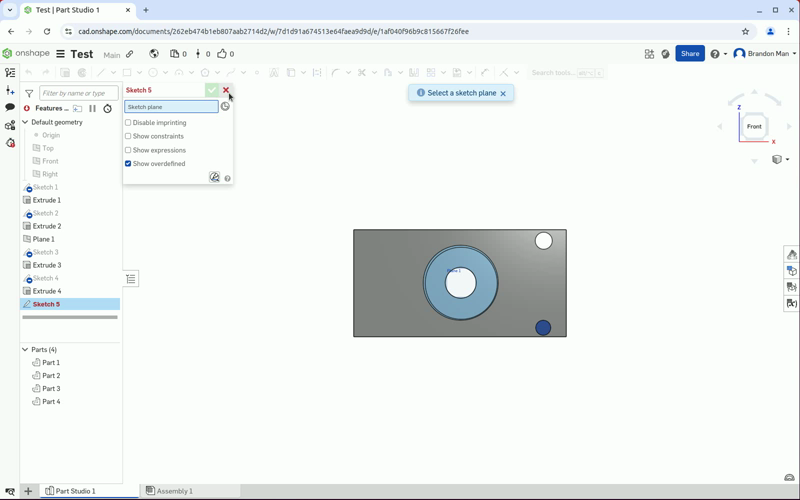
mouse_move(73, 241)
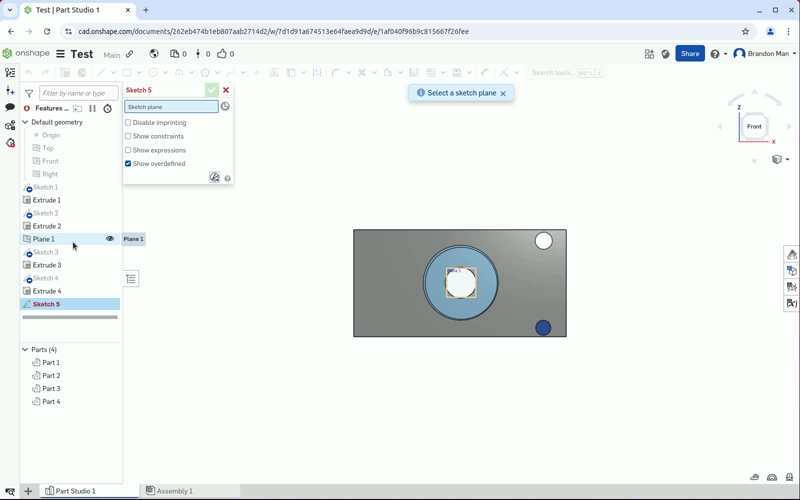
click(73, 241)
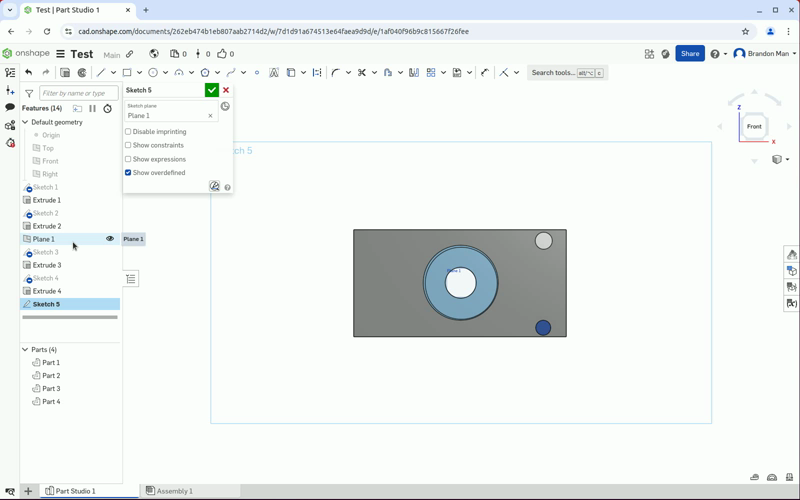
mouse_move(73, 352)
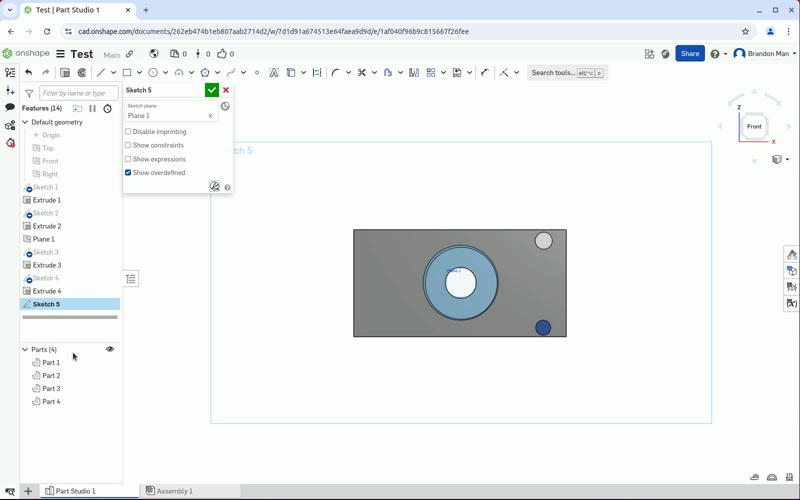
key(y)
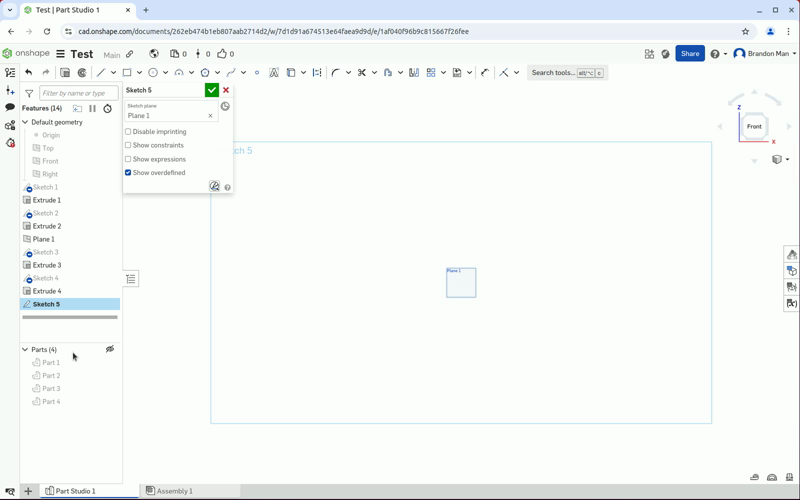
key(c)
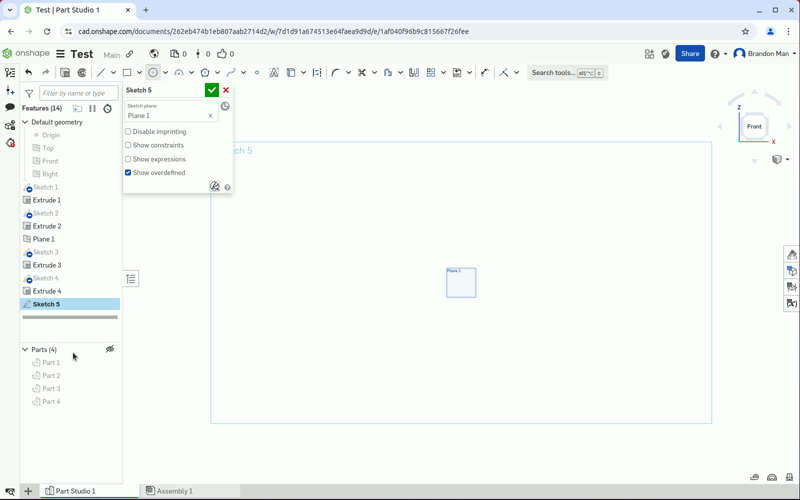
key_down(shift)
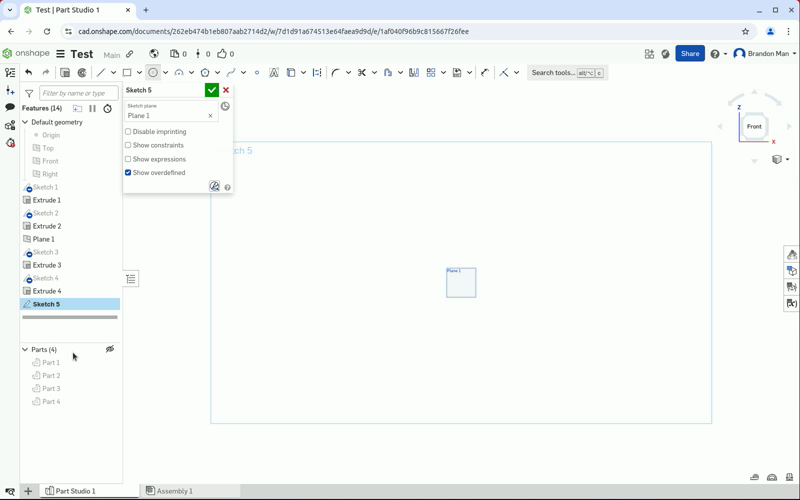
mouse_move(367, 246)
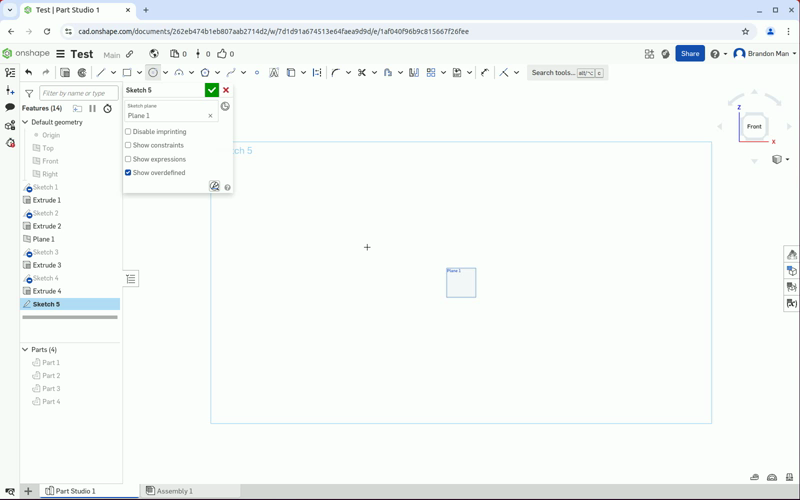
click(367, 246)
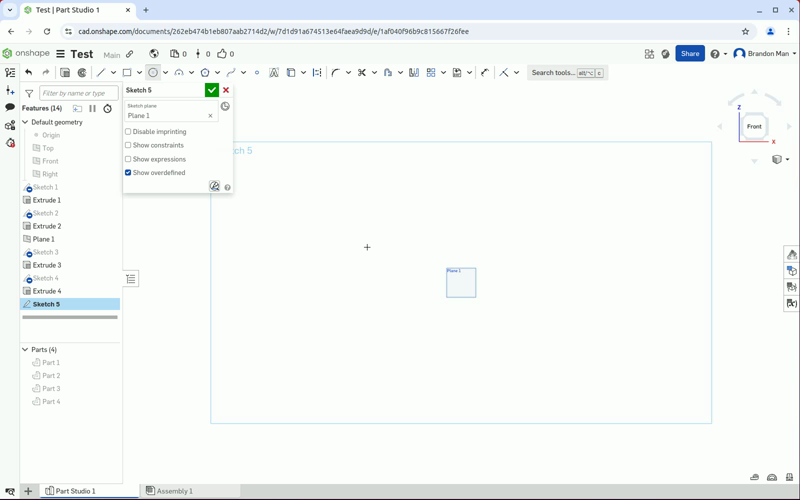
key_up(shift)
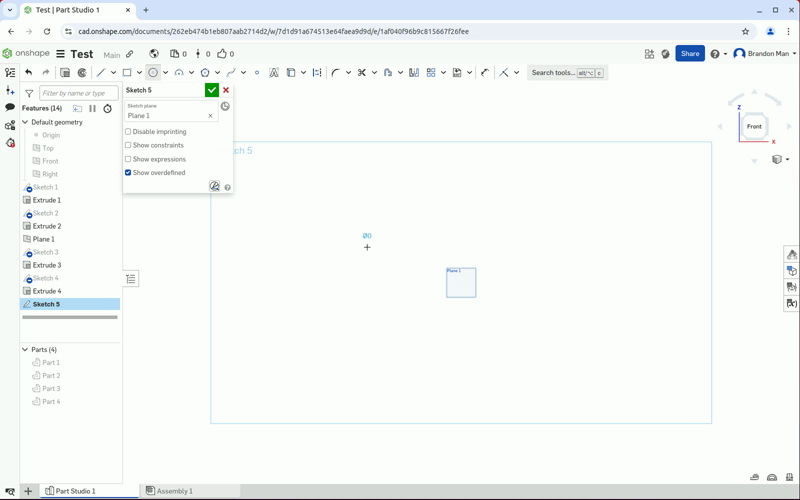
mouse_move(374, 246)
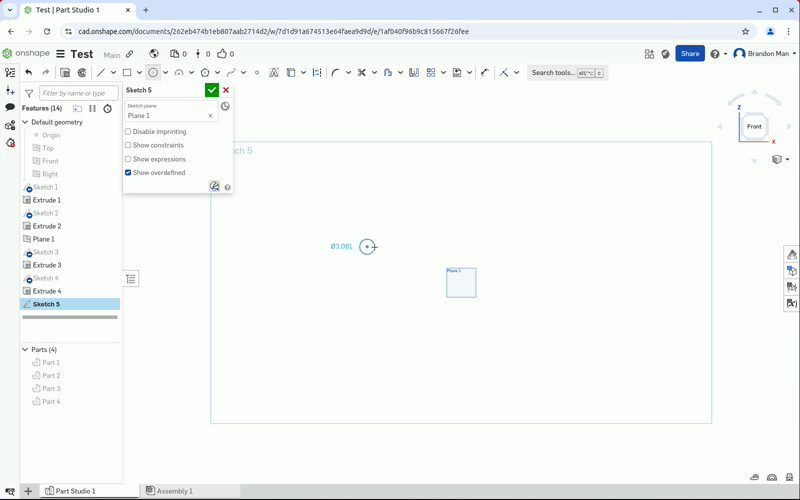
click(374, 246)
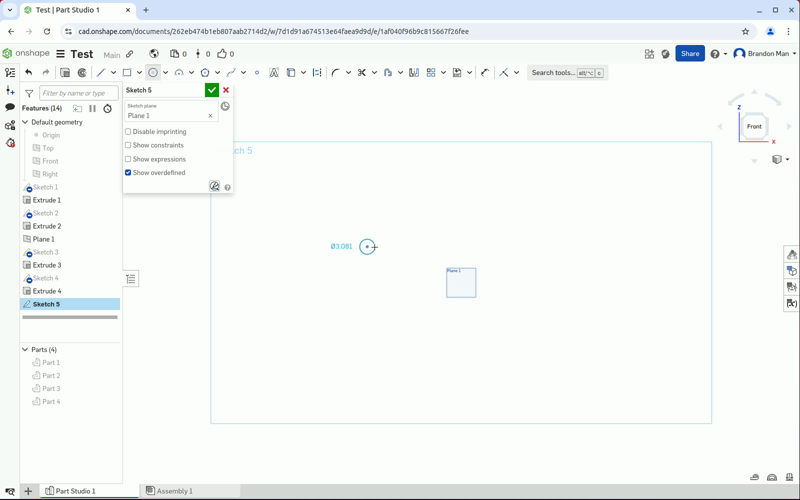
key(esc)
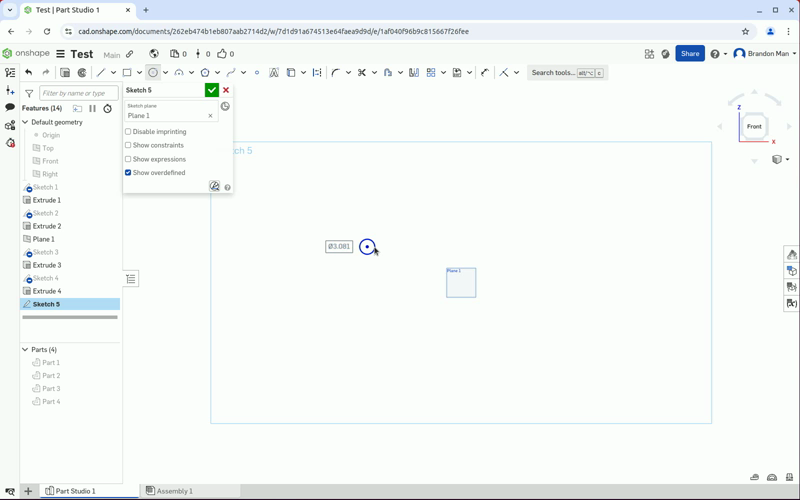
mouse_move(374, 245)
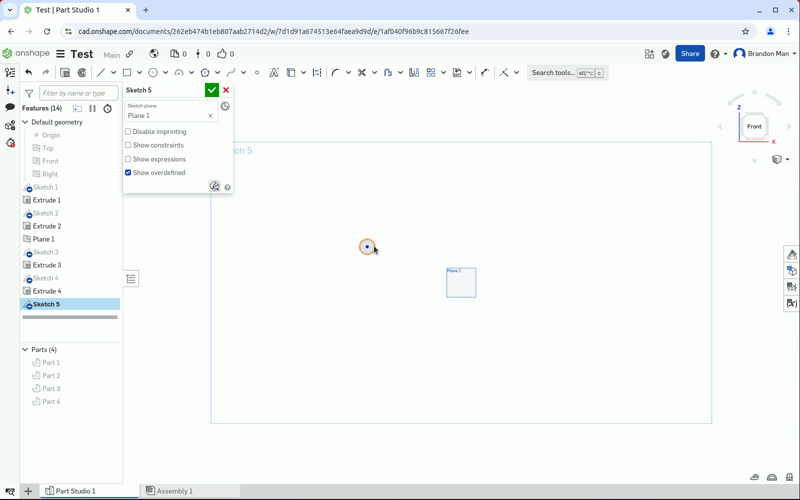
scroll(6)
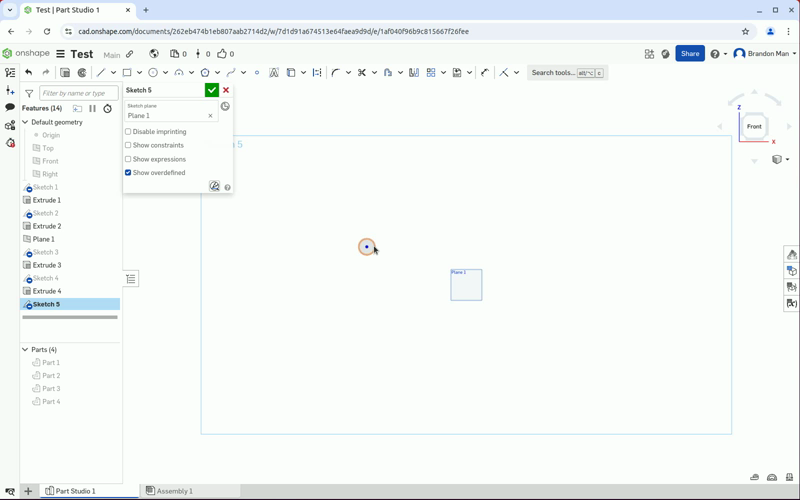
scroll(6)
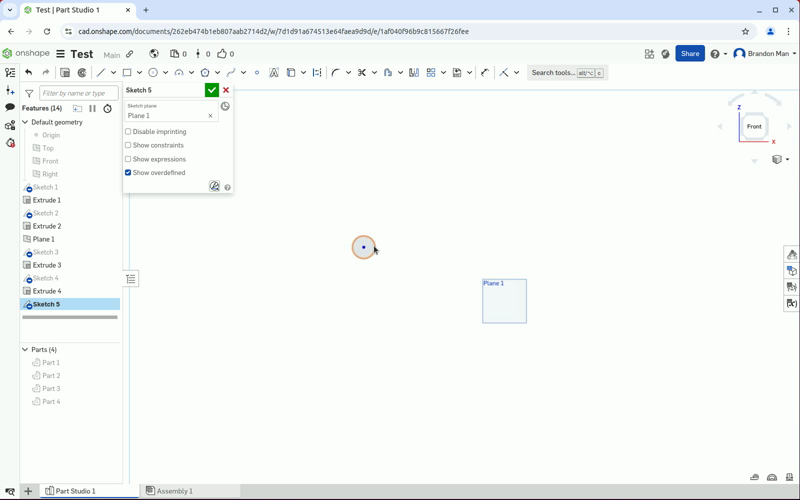
scroll(6)
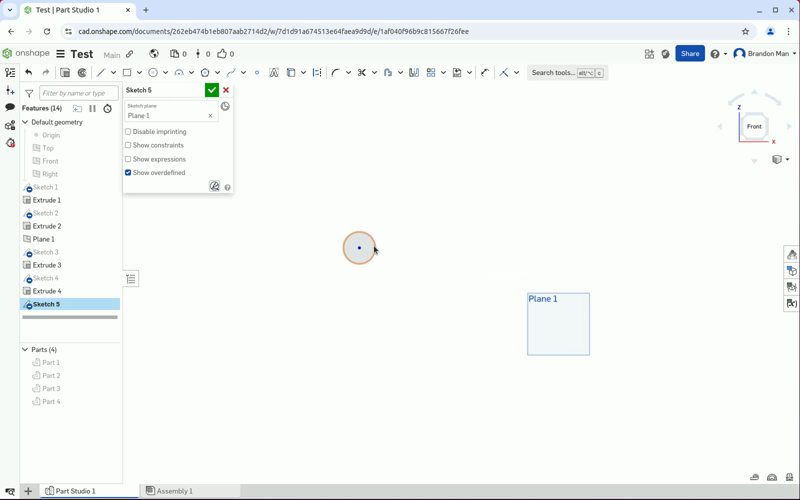
scroll(6)
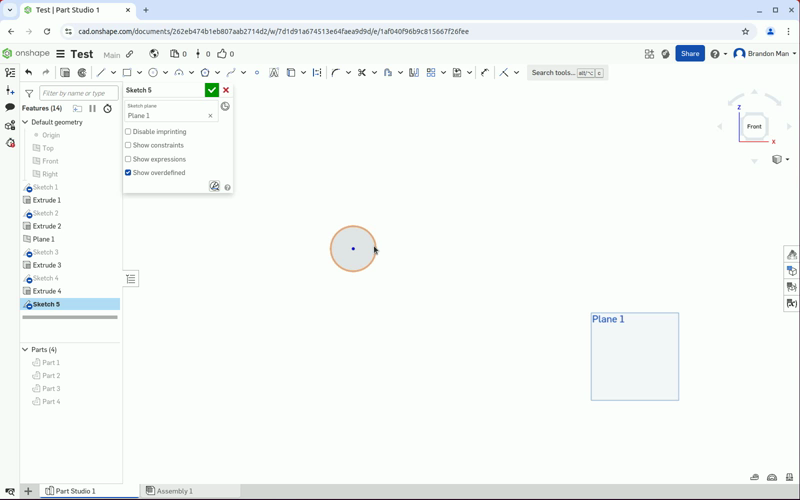
scroll(6)
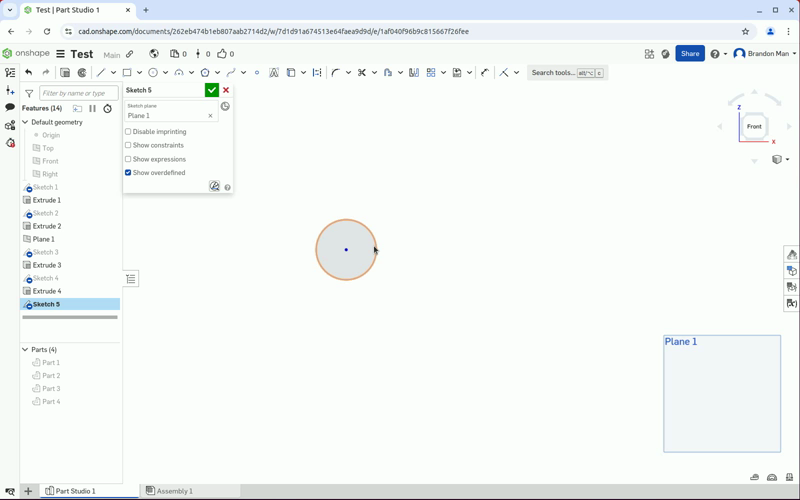
scroll(6)
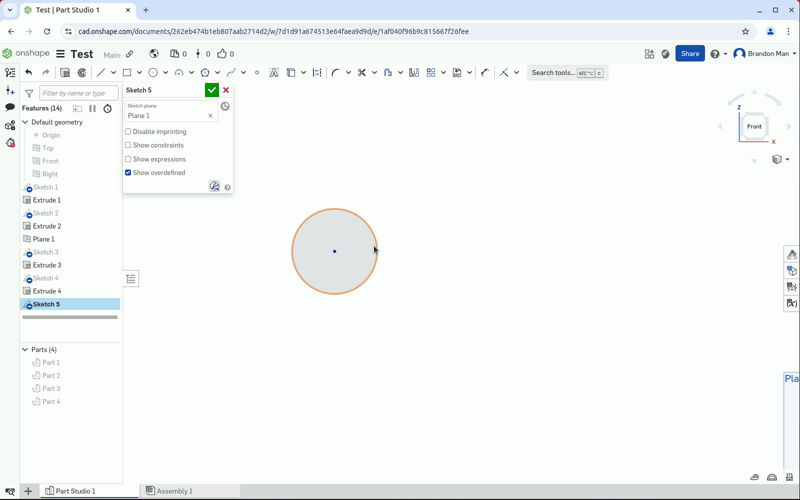
scroll(6)
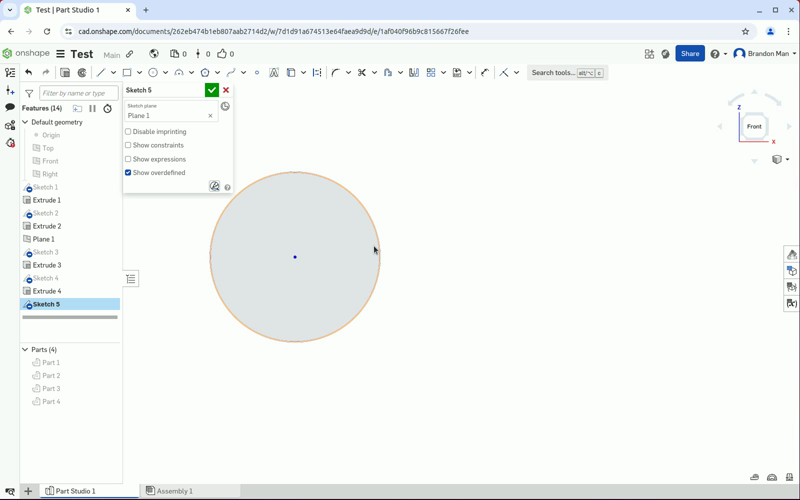
click(374, 245)
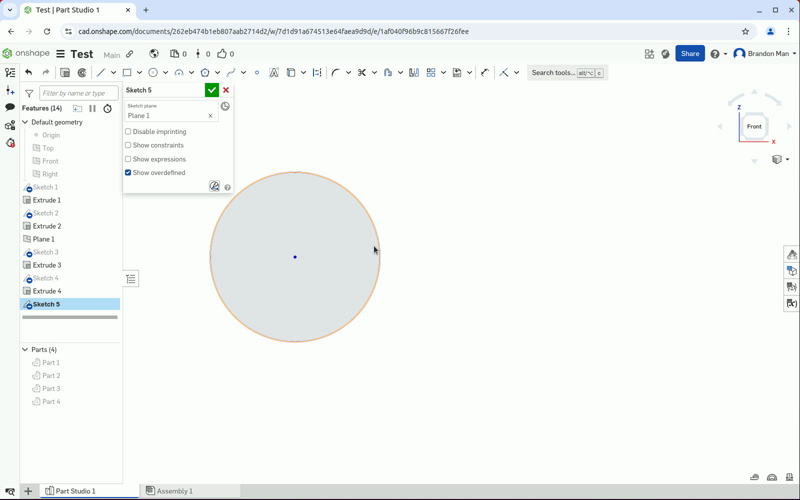
scroll(-6)
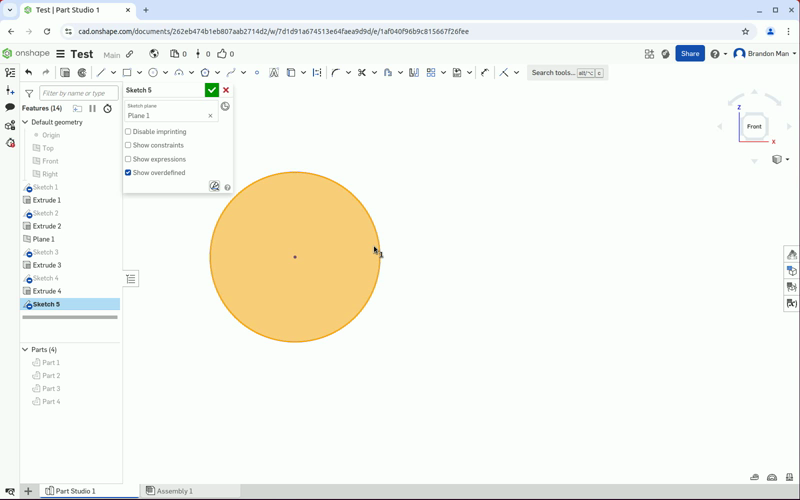
scroll(-6)
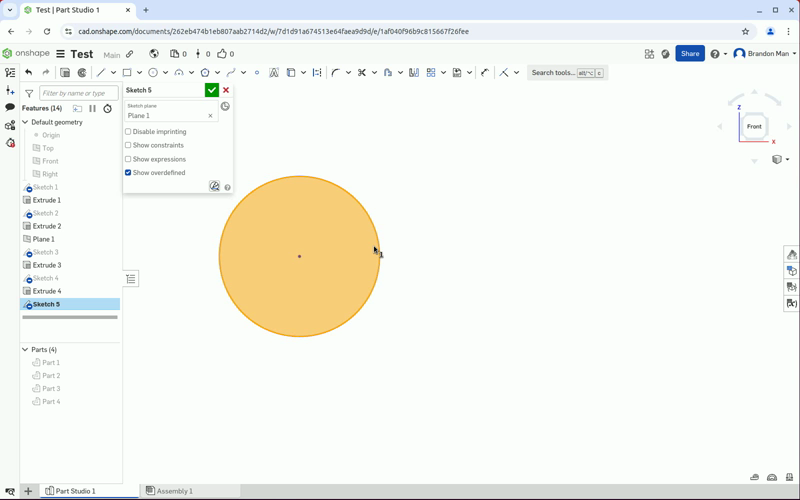
scroll(-6)
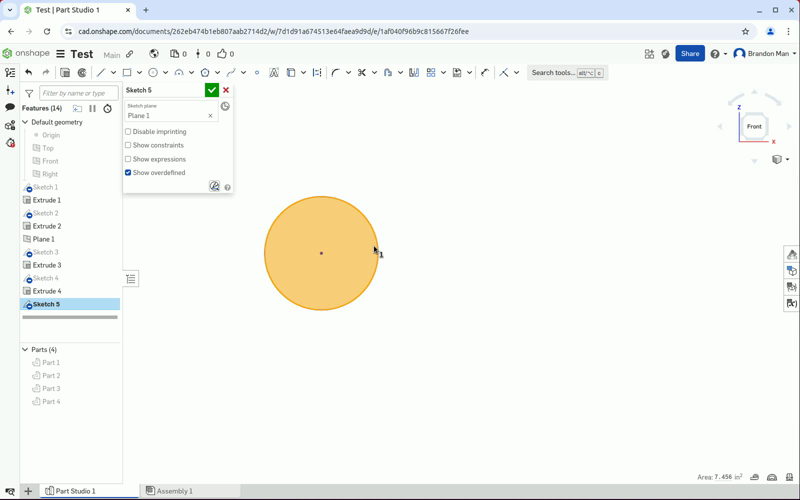
scroll(-6)
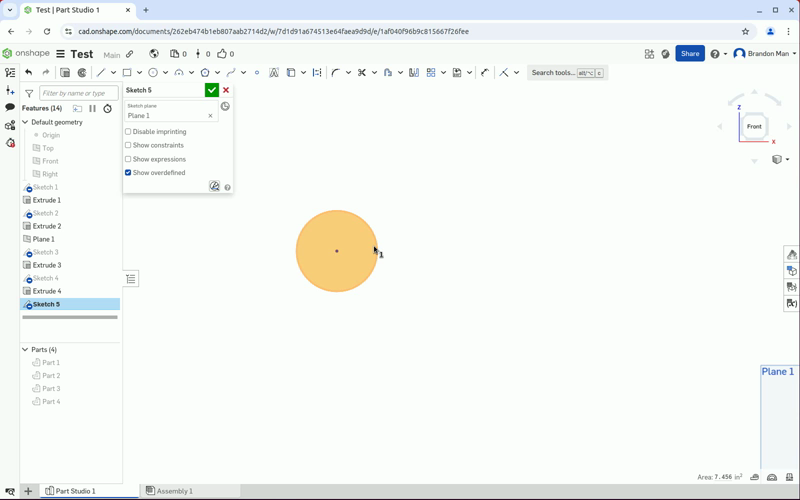
scroll(-6)
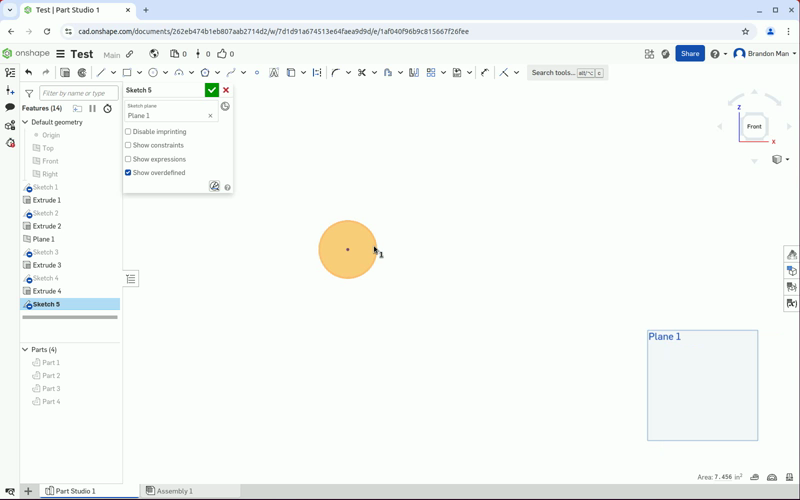
scroll(-6)
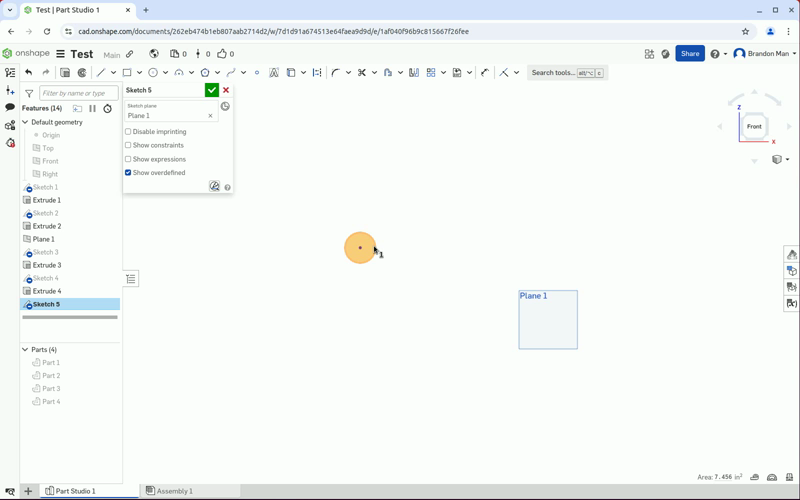
scroll(-6)
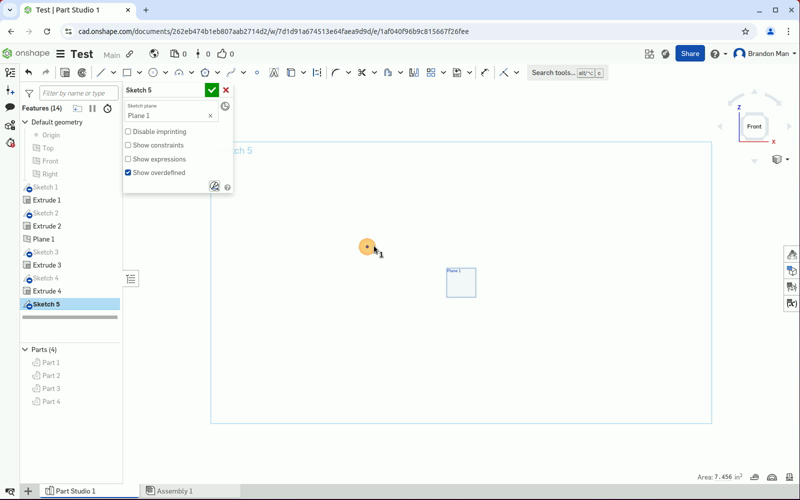
mouse_move(73, 352)
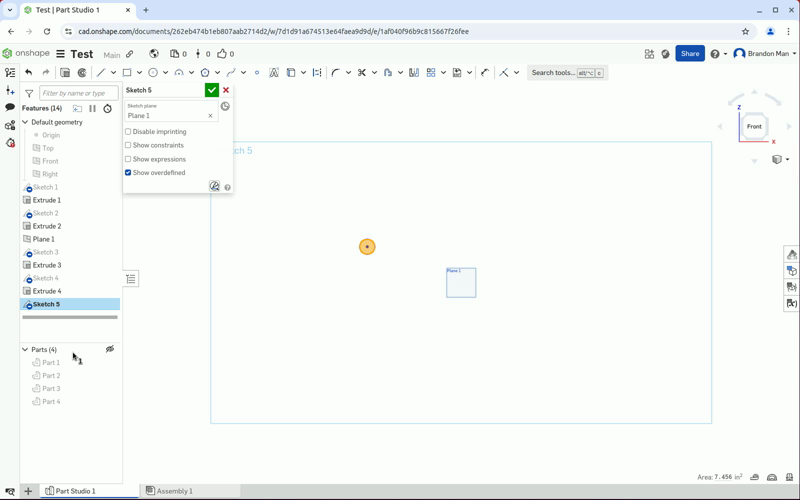
key(shift+y)
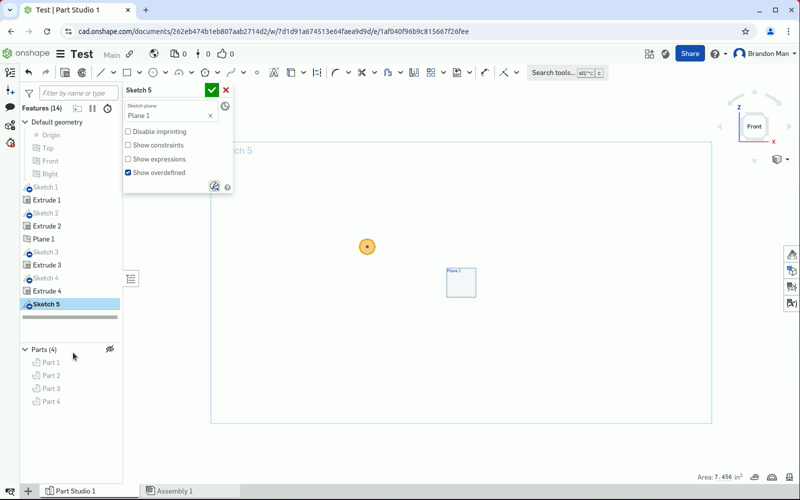
key(shift+e)
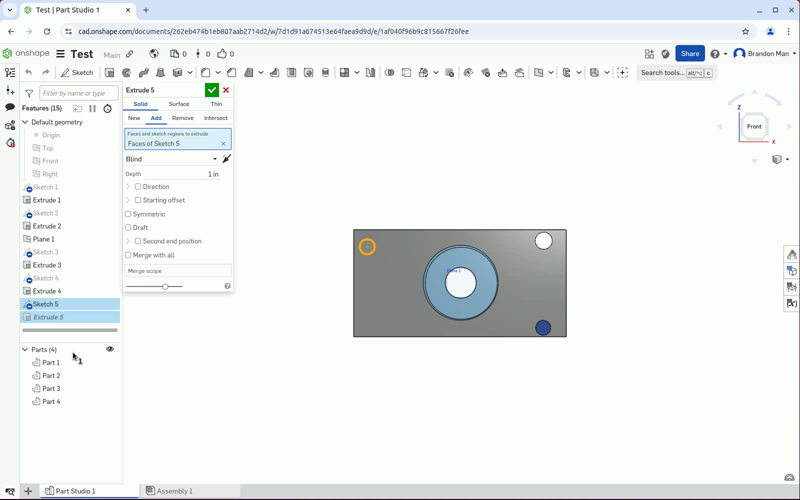
mouse_move(143, 106)
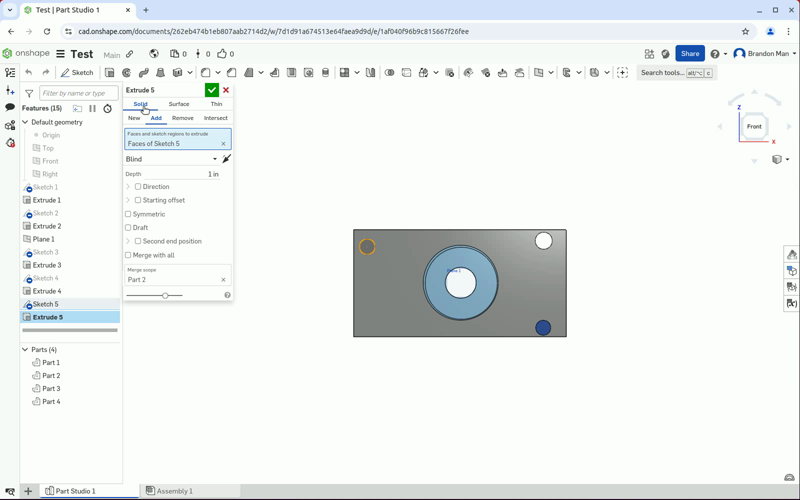
click(143, 106)
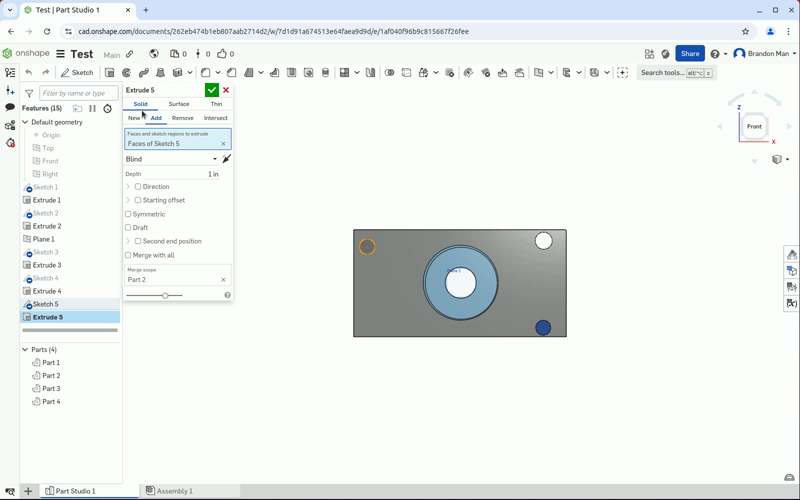
mouse_move(137, 120)
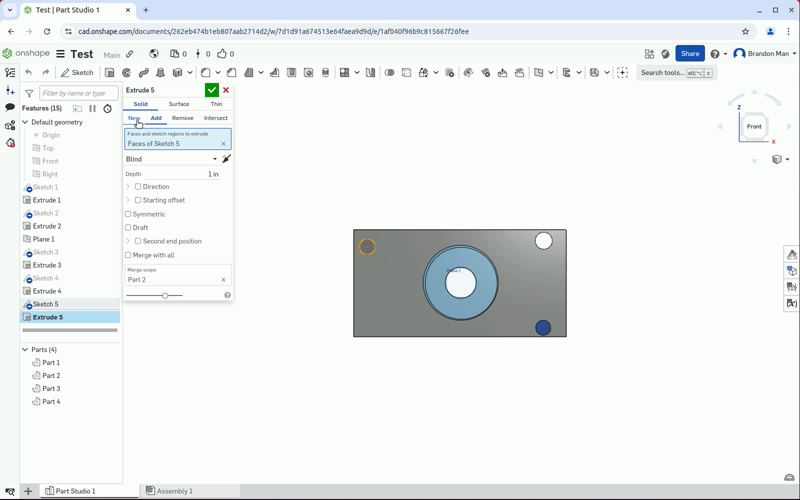
click(137, 120)
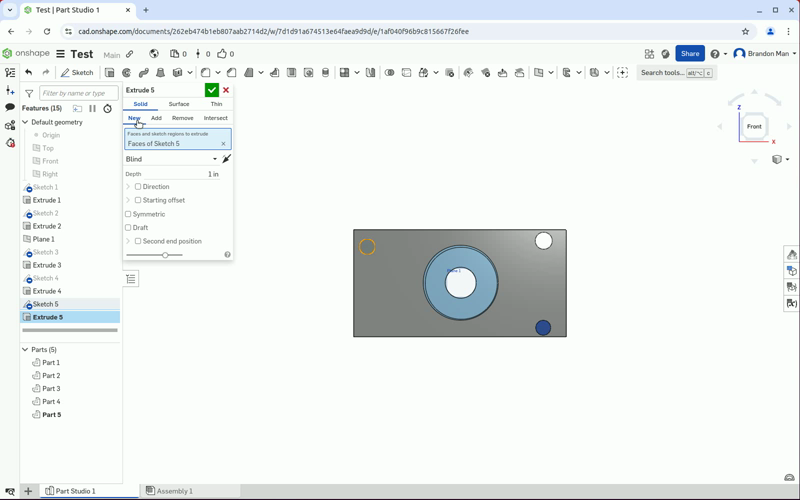
key(tab, 4)
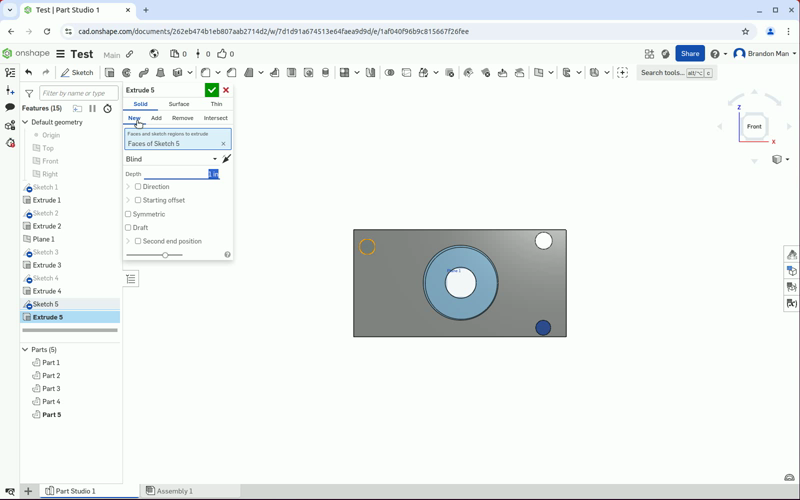
text(17.09)
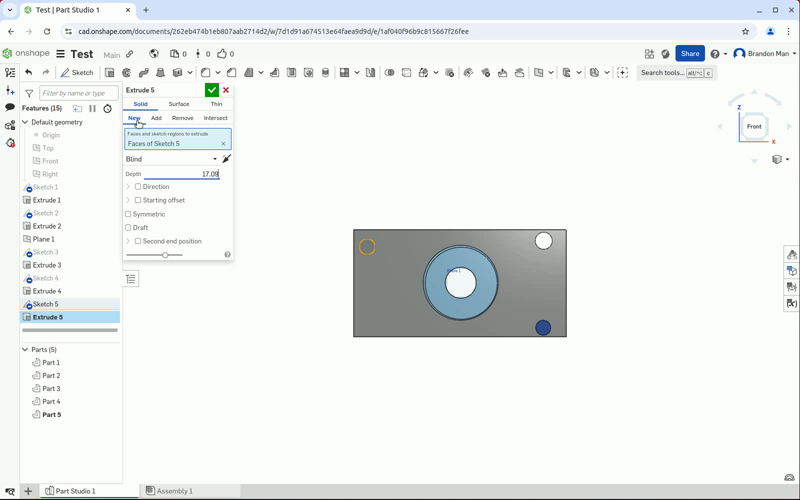
key(enter)
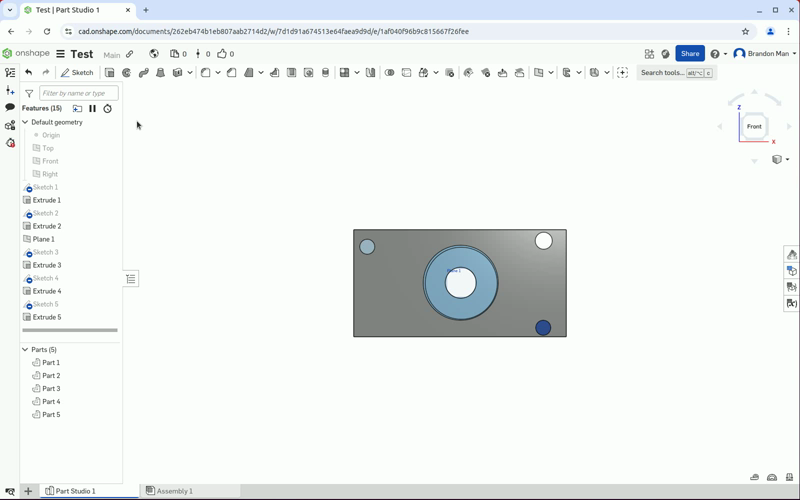
key(shift+h)
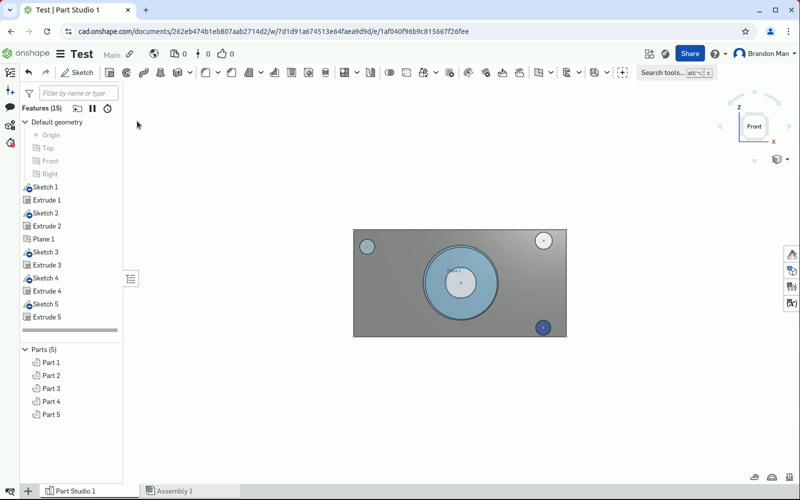
key(shift+h)
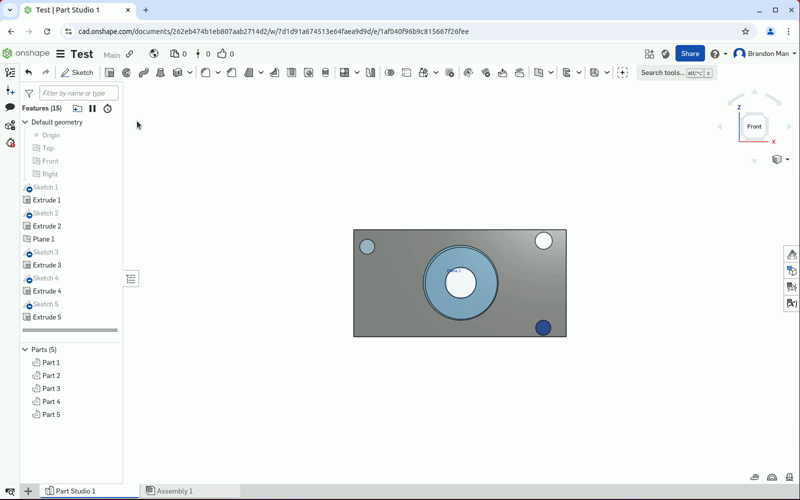
mouse_move(73, 189)
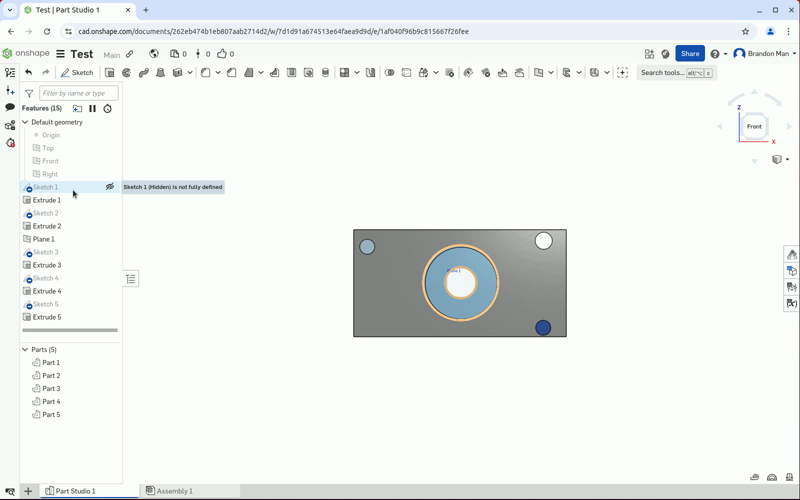
click(73, 189)
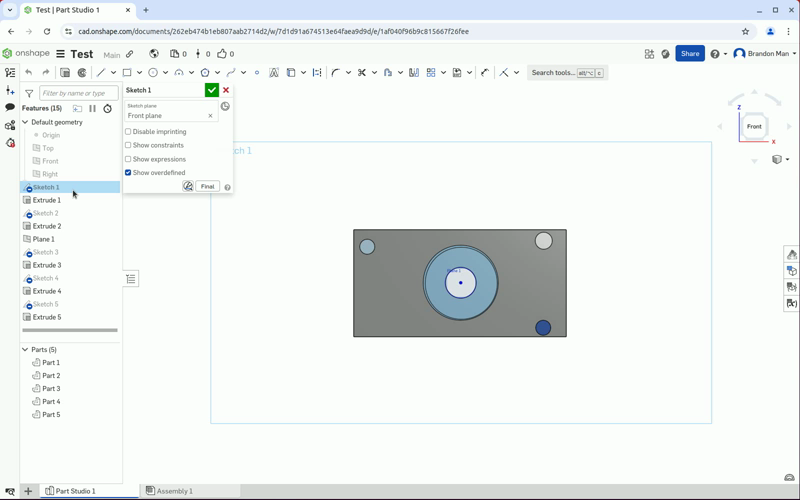
mouse_move(229, 92)
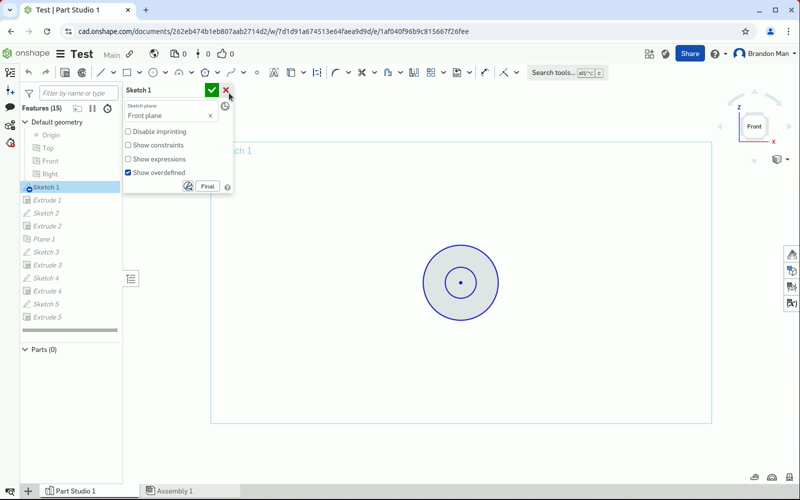
click(229, 92)
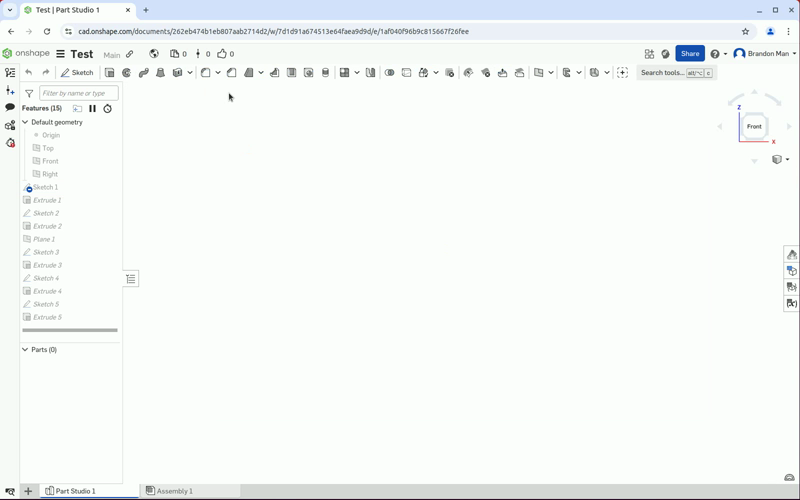
key(shift+s)
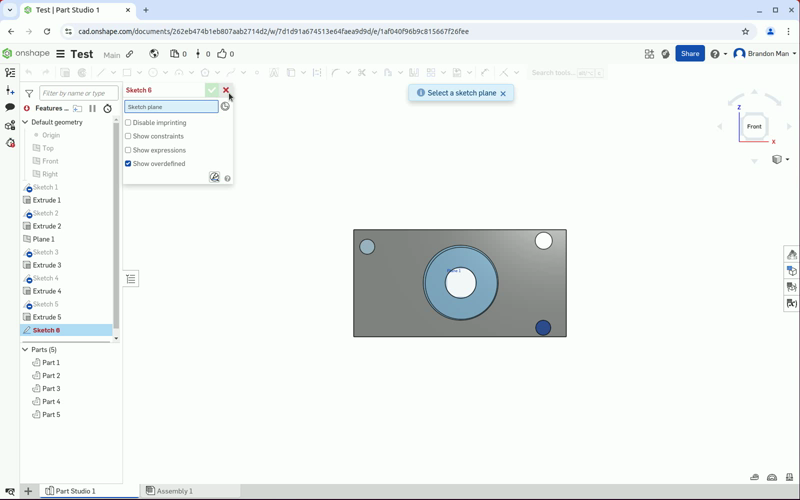
mouse_move(69, 241)
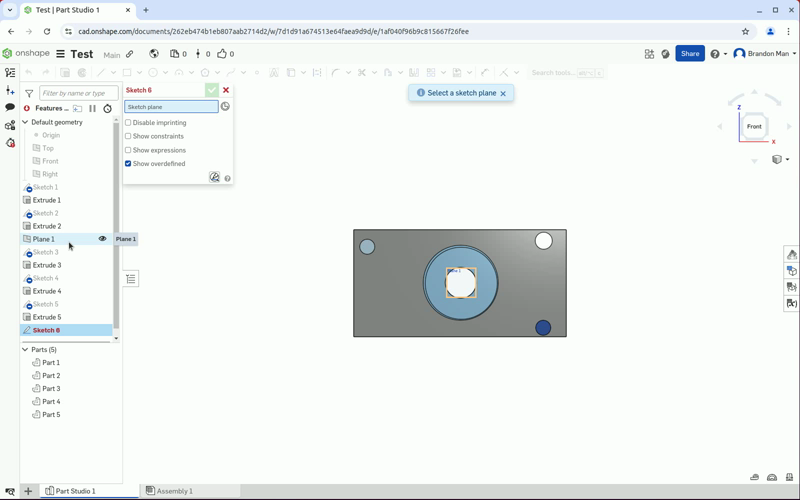
click(69, 241)
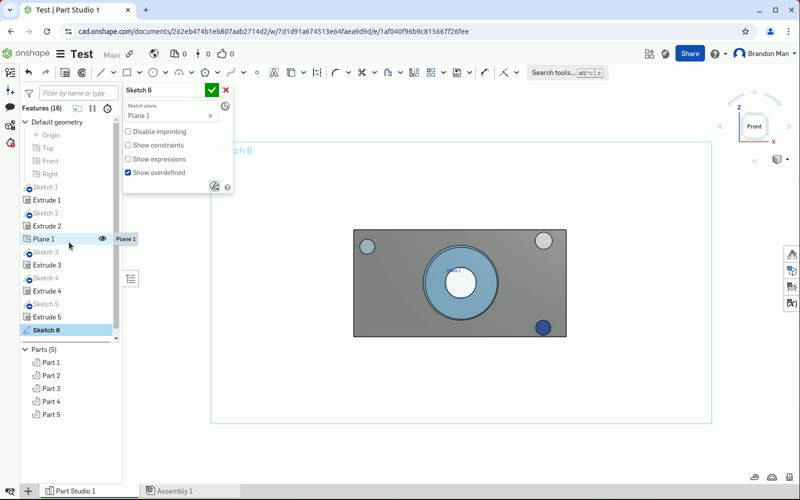
mouse_move(73, 352)
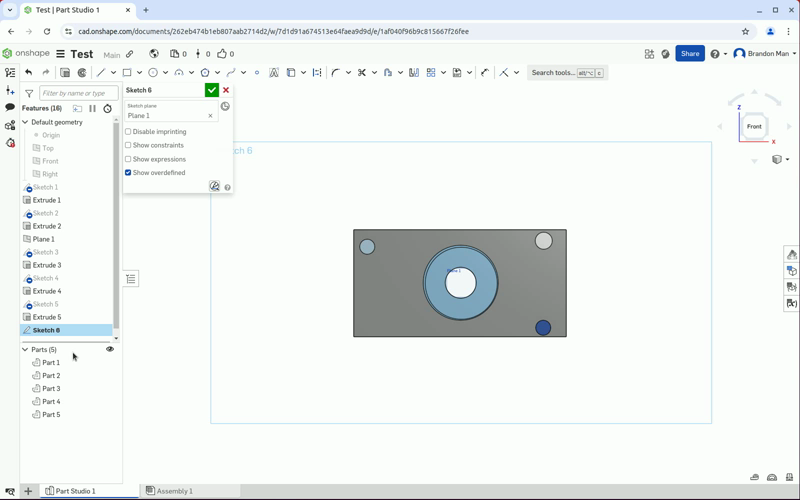
key(y)
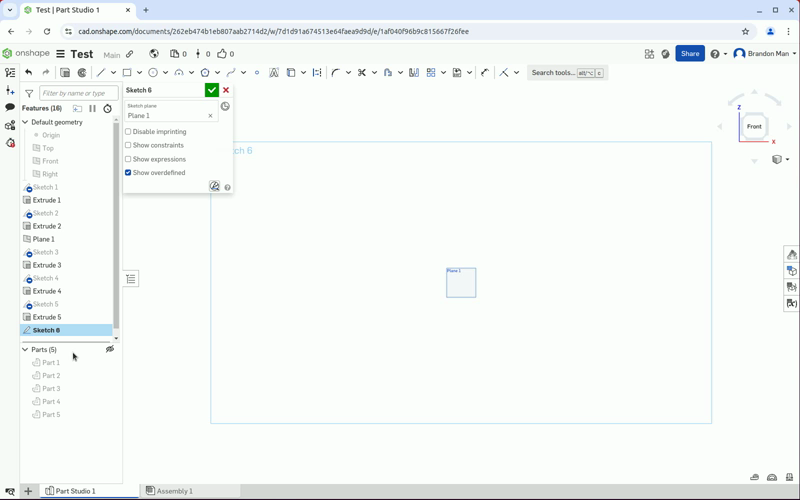
key(a)
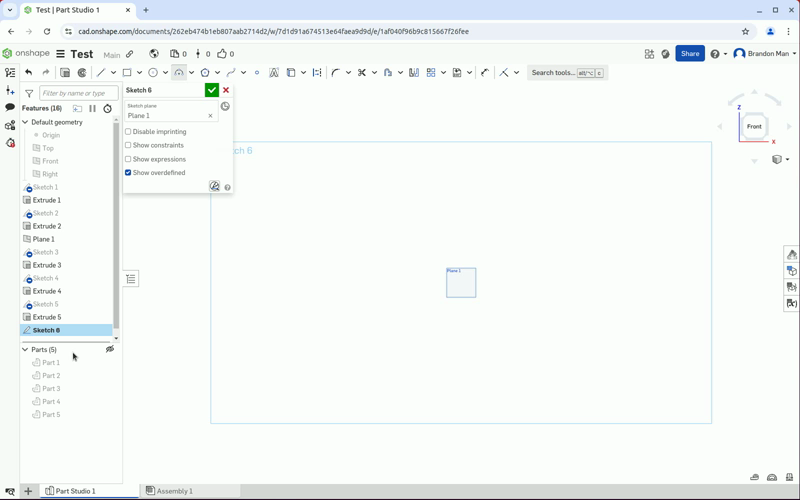
key_down(shift)
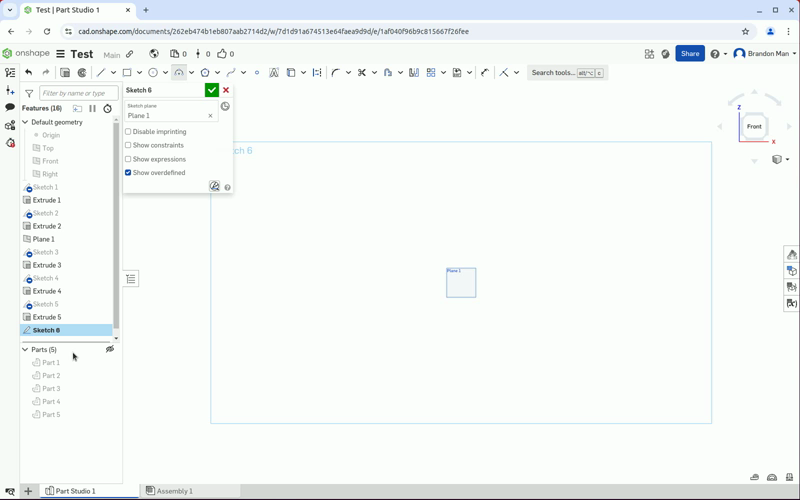
mouse_move(365, 336)
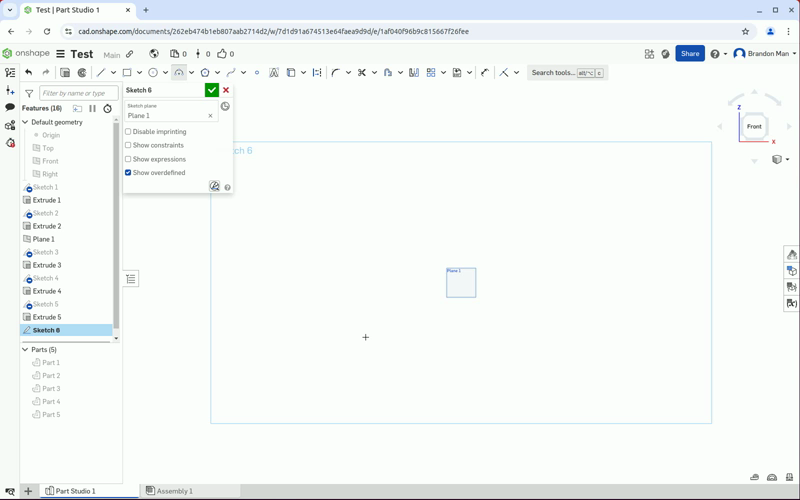
click(365, 336)
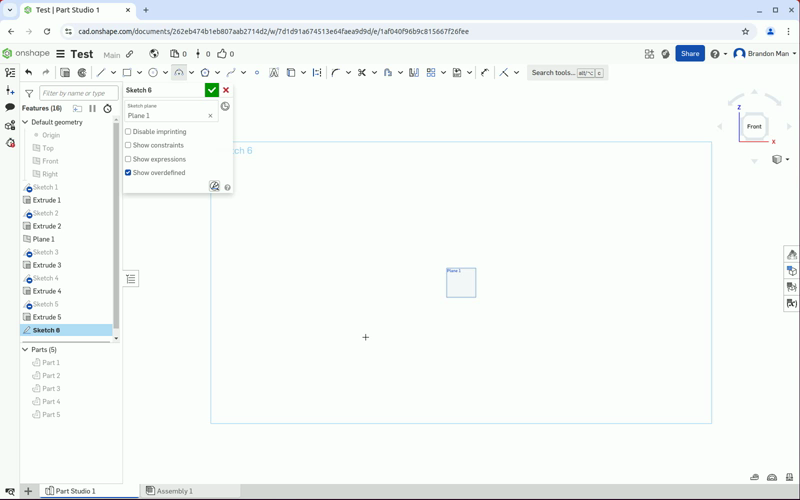
key_up(shift)
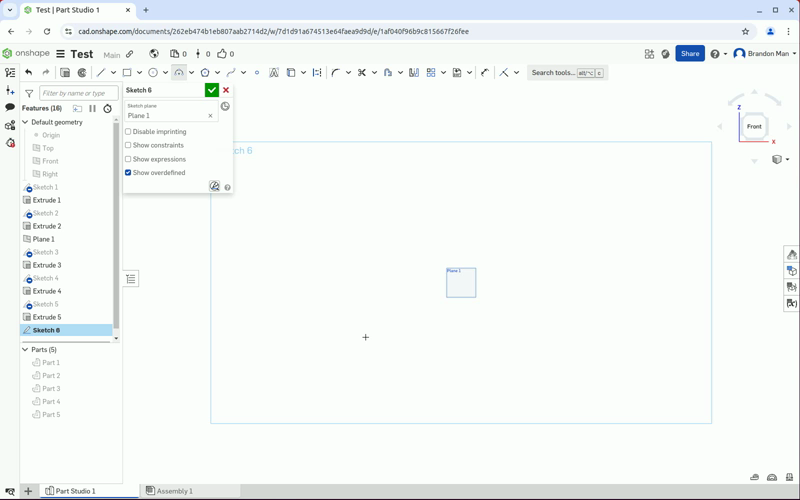
key_down(shift)
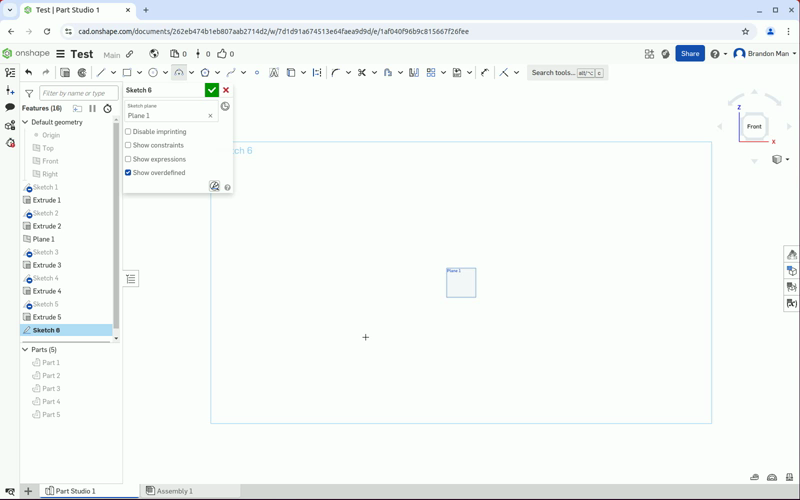
mouse_move(376, 336)
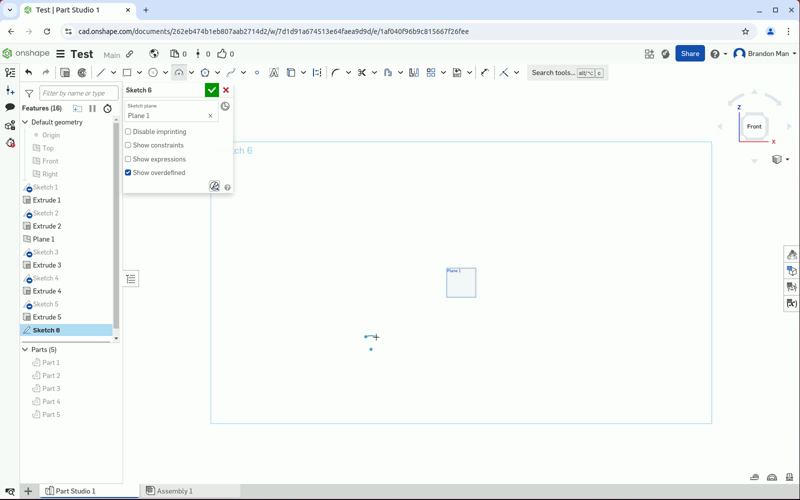
click(376, 336)
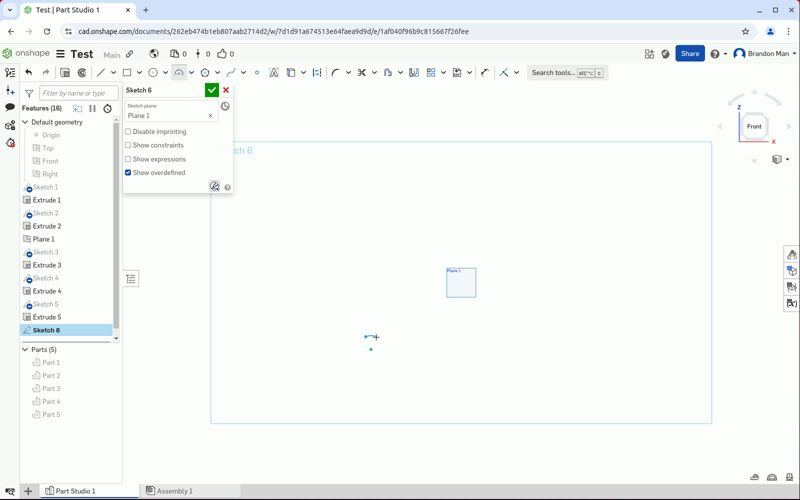
mouse_move(371, 339)
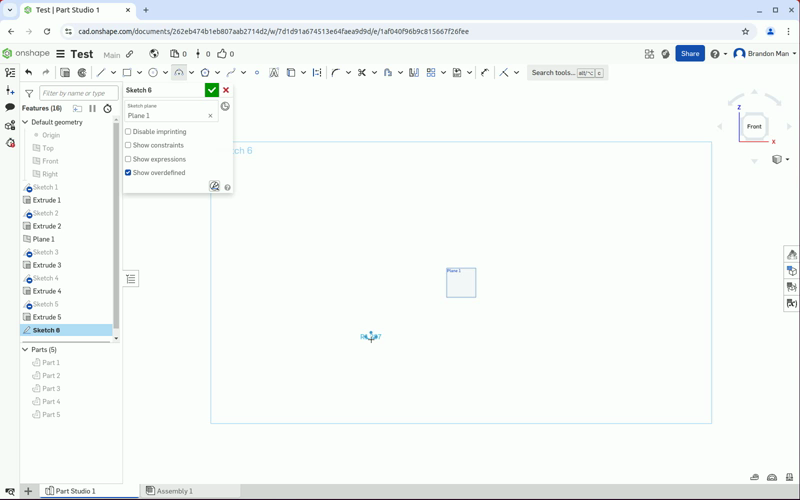
click(371, 339)
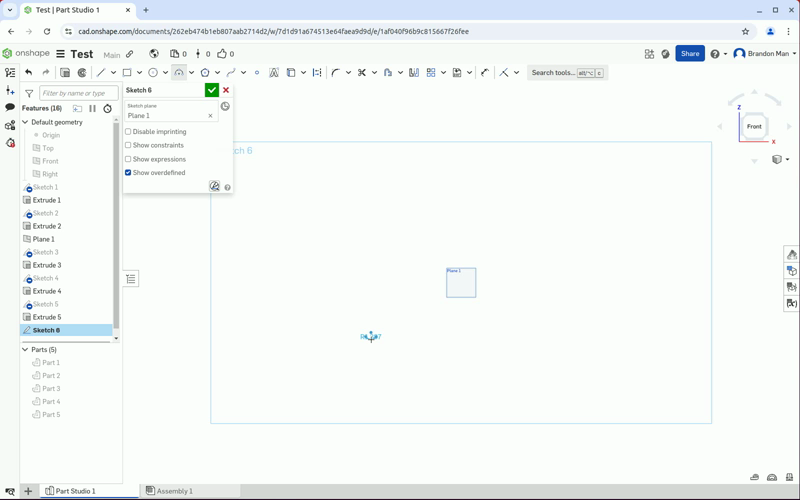
key_up(shift)
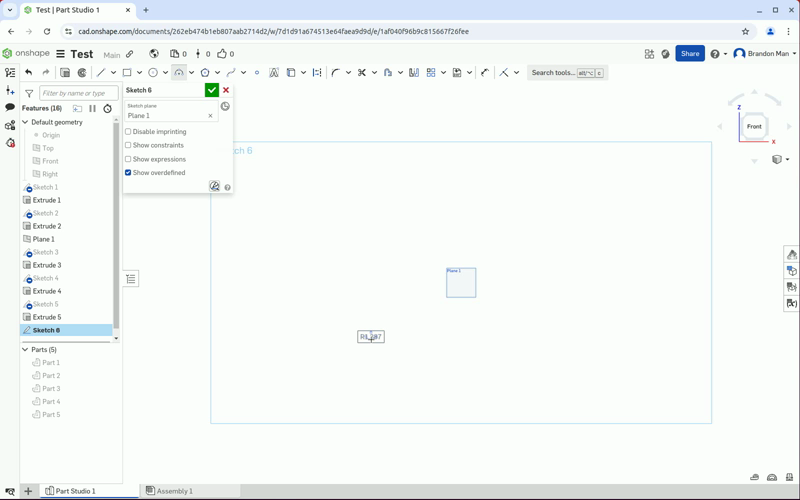
key(esc)
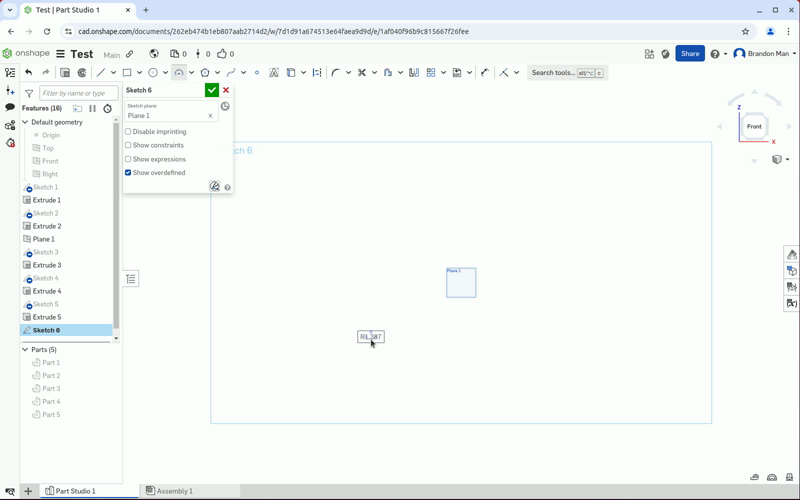
key(l)
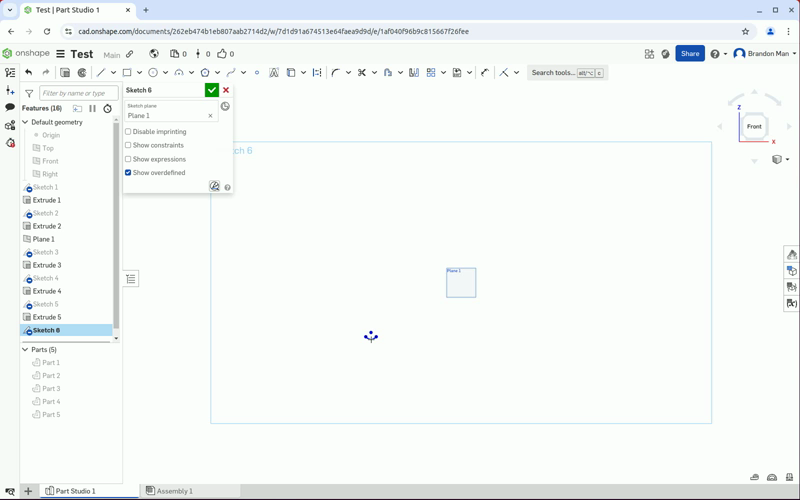
mouse_move(376, 336)
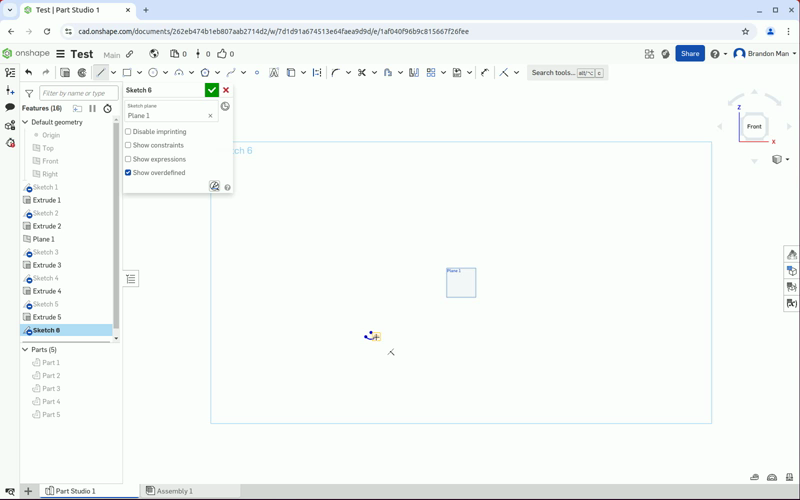
click(376, 336)
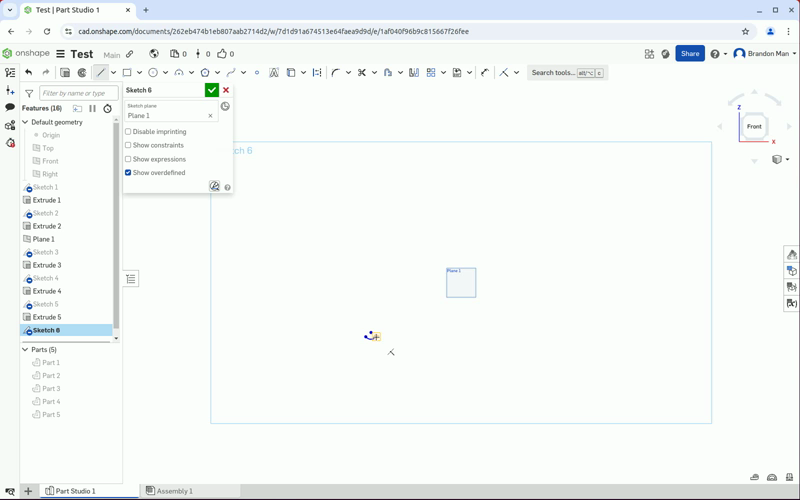
mouse_move(406, 336)
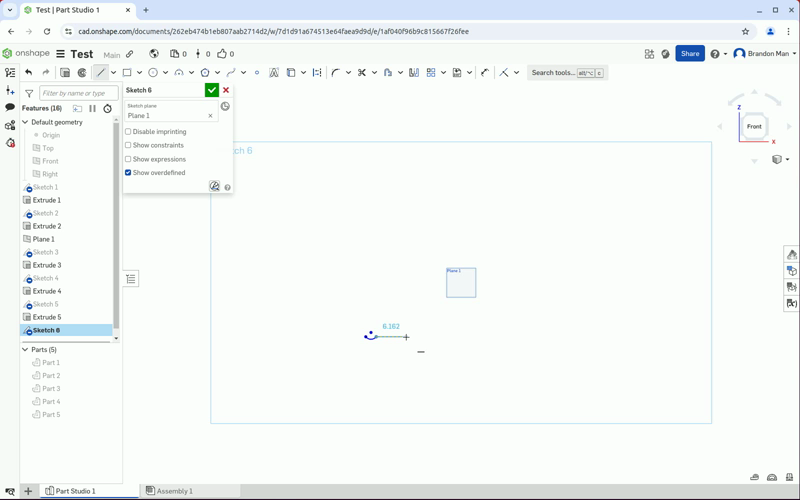
key_down(shift)
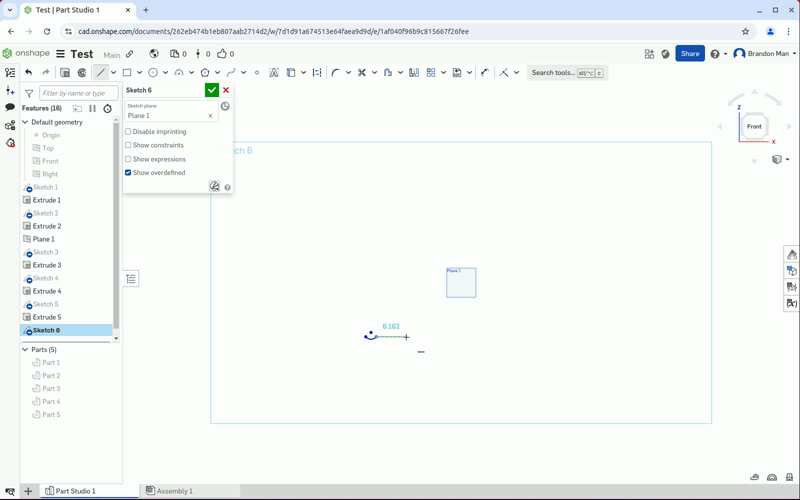
mouse_move(365, 336)
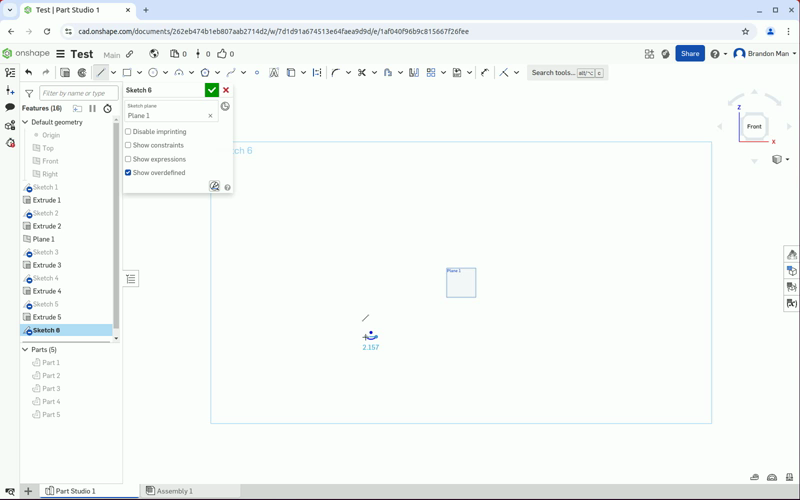
key_up(shift)
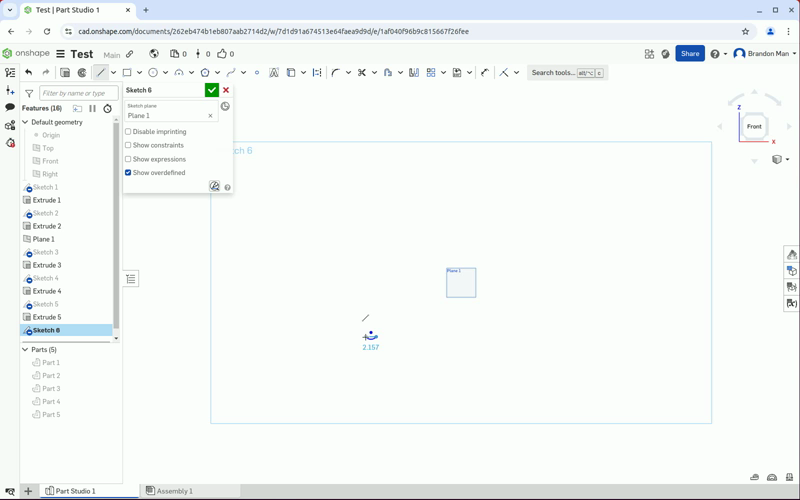
click(365, 336)
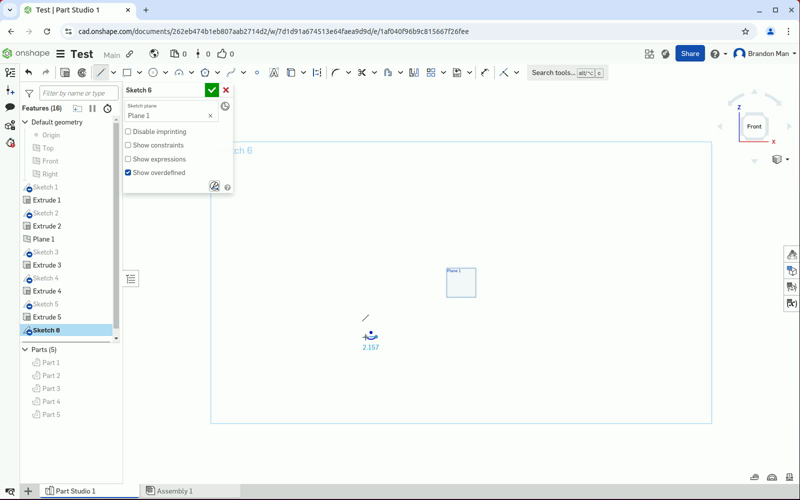
key(esc)
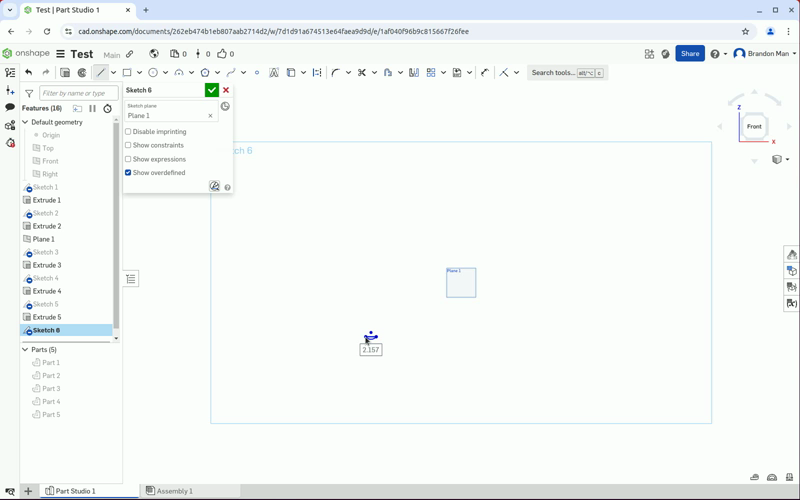
mouse_move(374, 336)
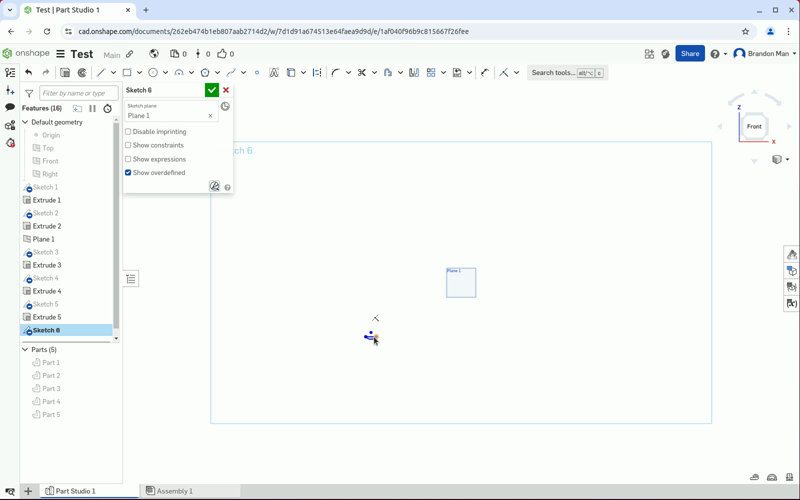
scroll(6)
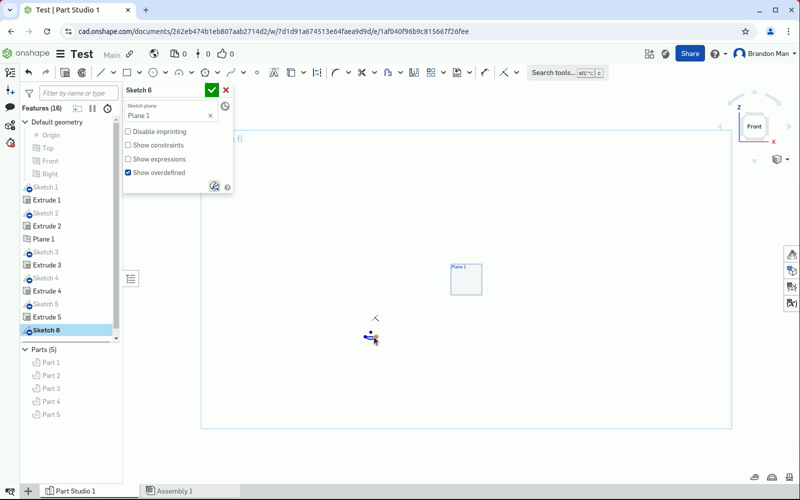
scroll(6)
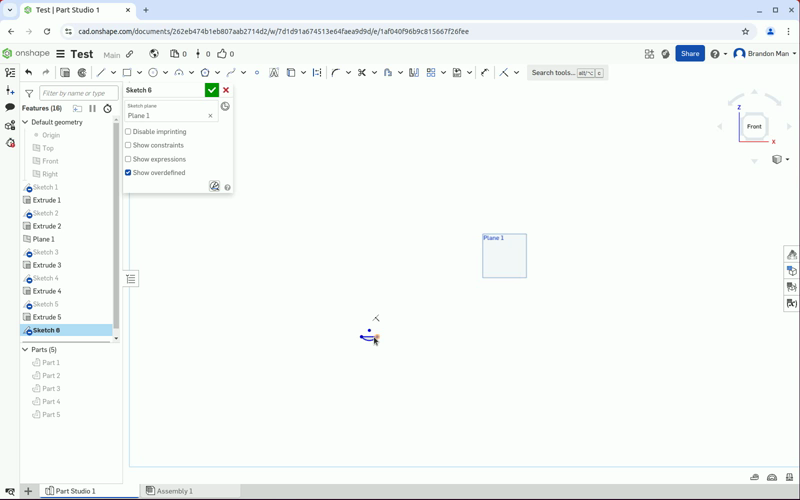
scroll(6)
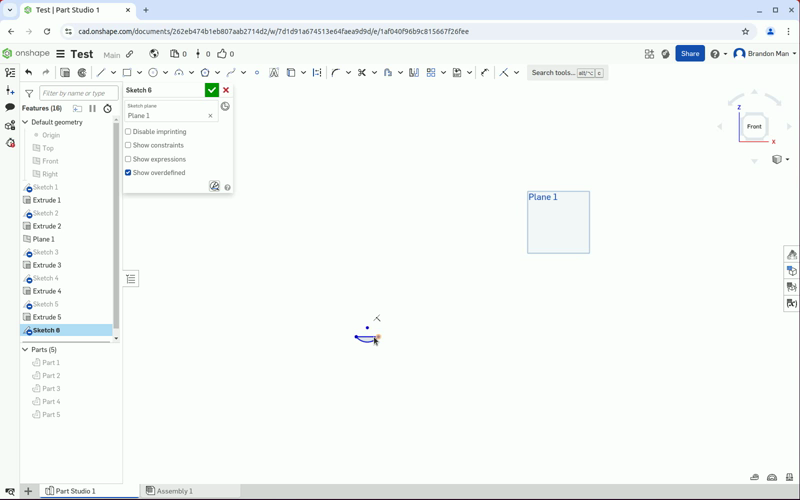
scroll(6)
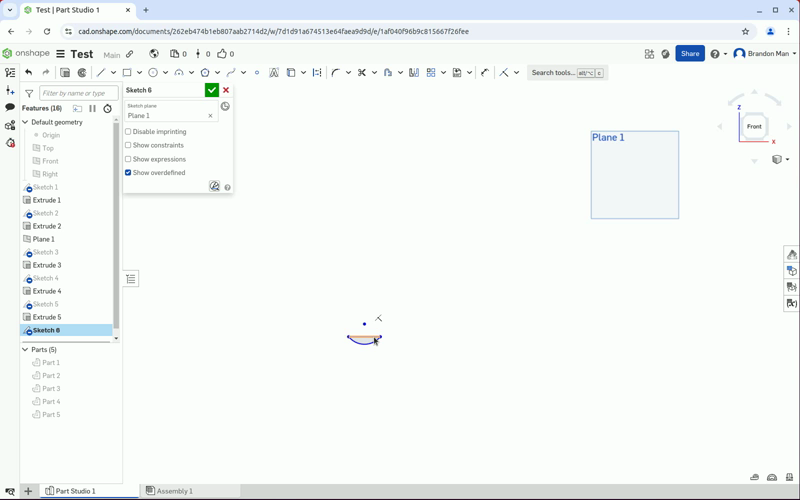
scroll(6)
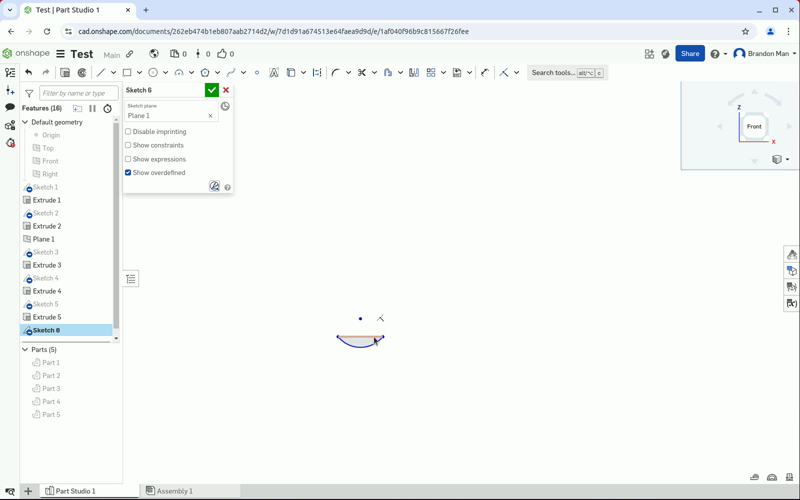
scroll(6)
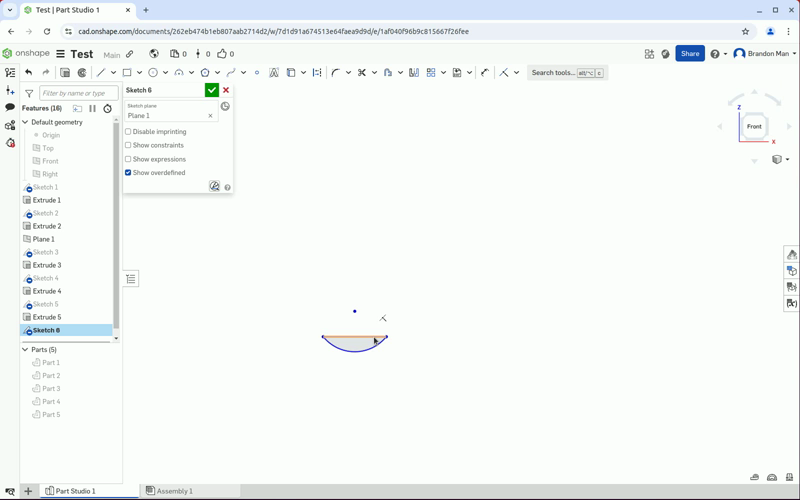
scroll(6)
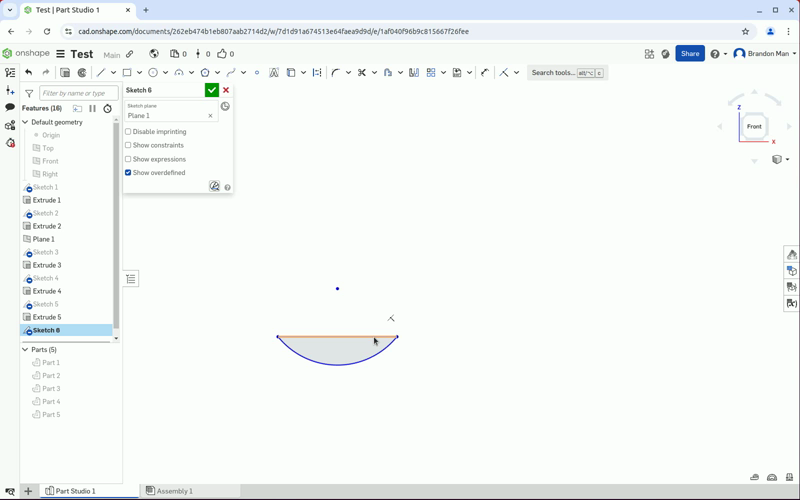
click(374, 336)
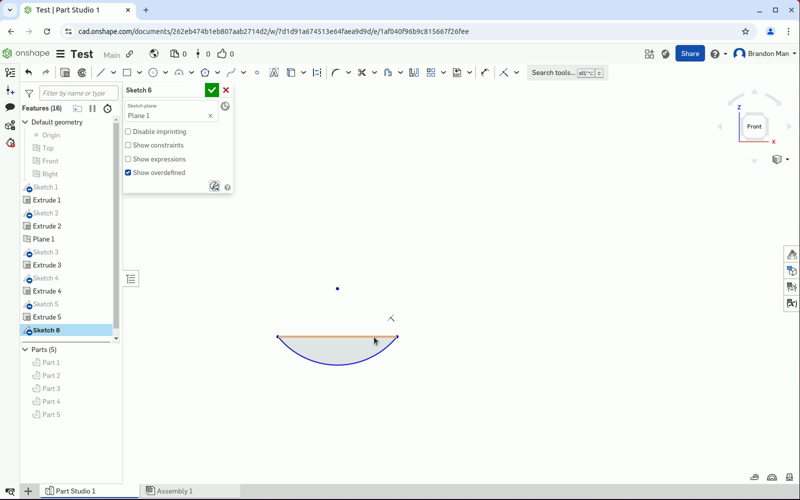
scroll(-6)
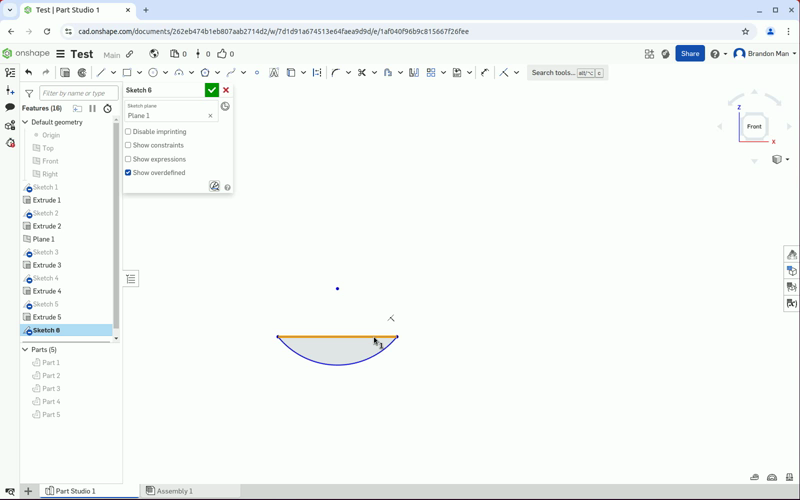
scroll(-6)
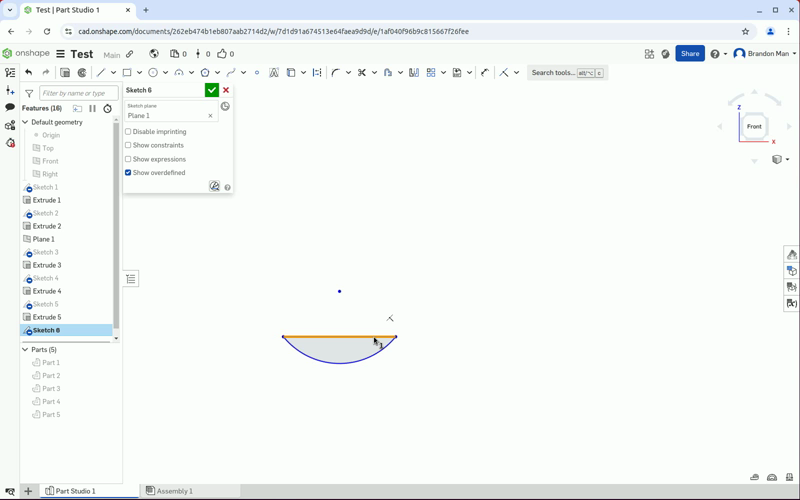
scroll(-6)
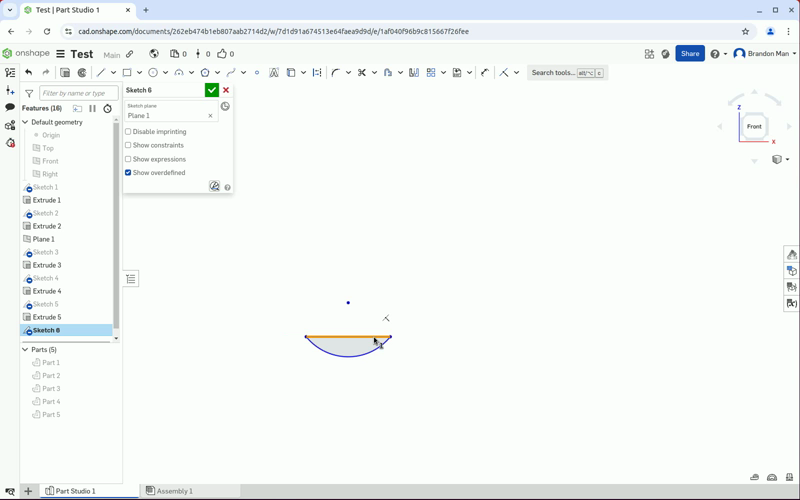
scroll(-6)
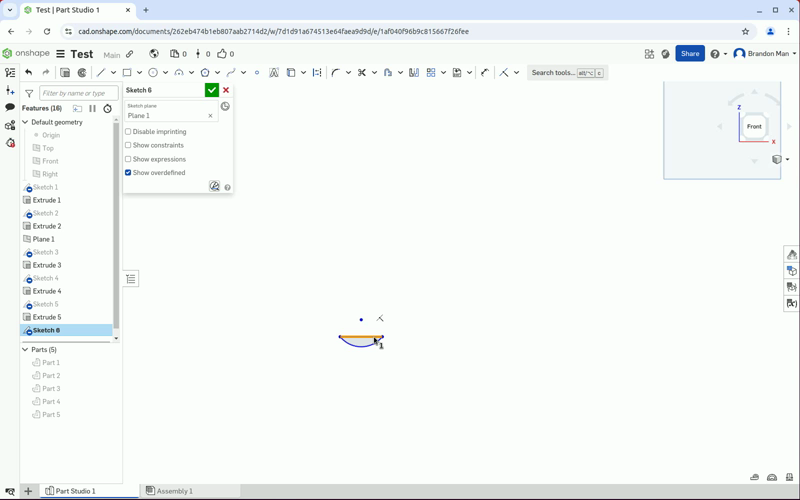
scroll(-6)
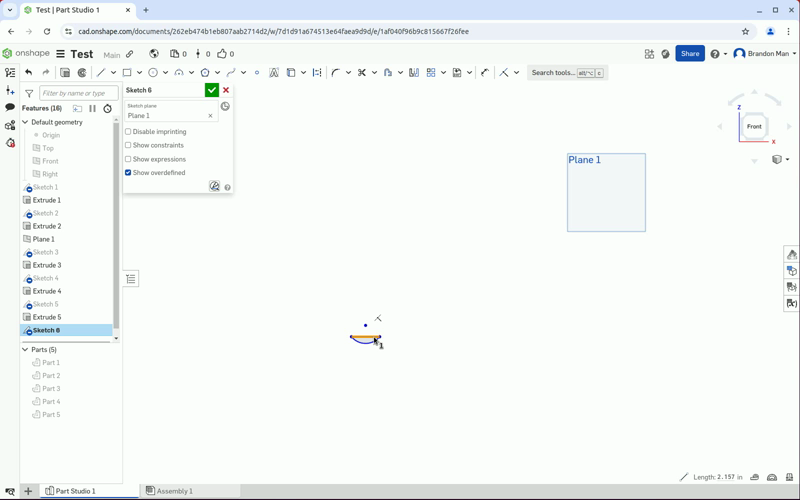
scroll(-6)
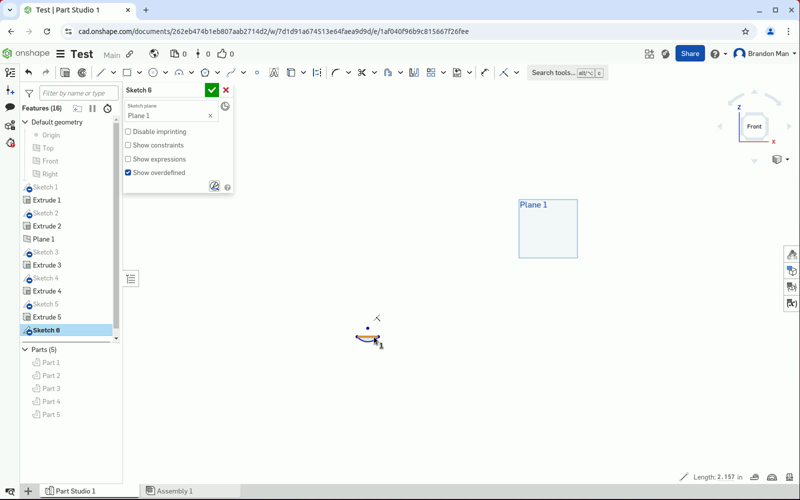
scroll(-6)
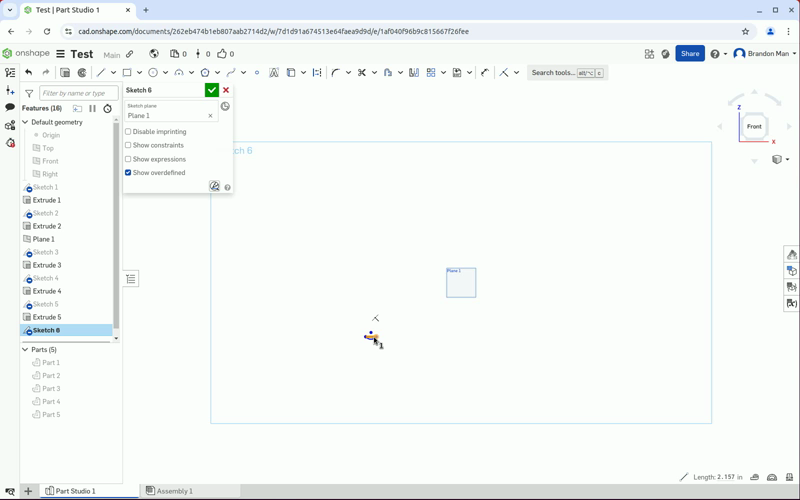
mouse_move(73, 352)
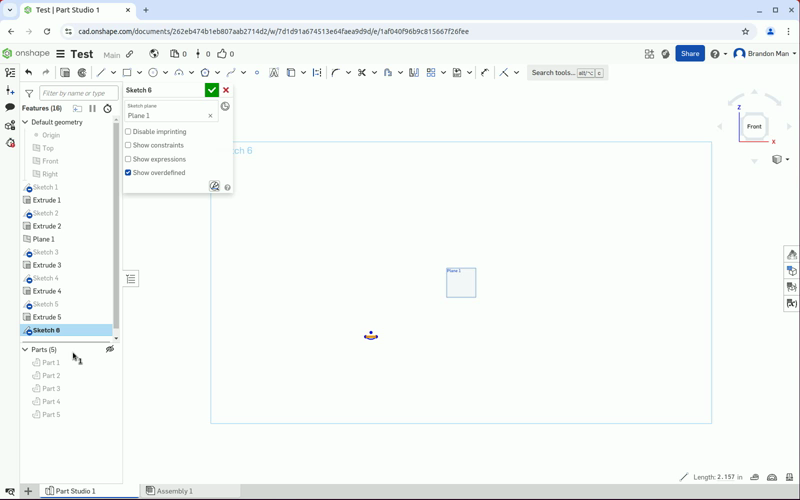
key(shift+y)
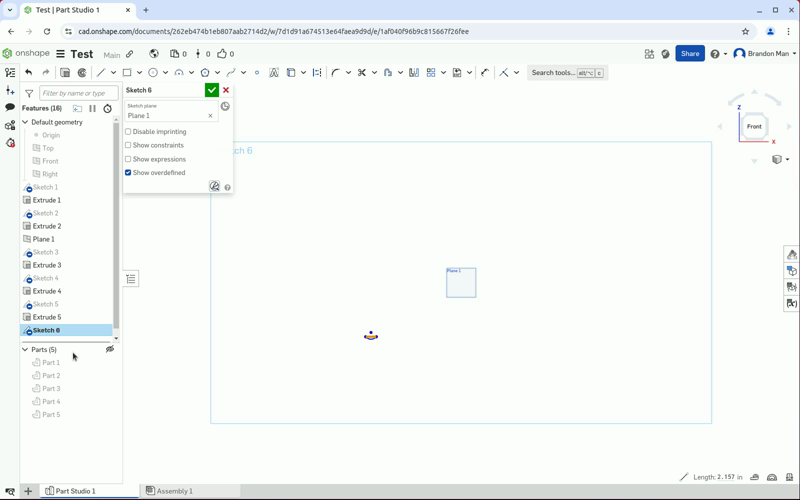
key(shift+e)
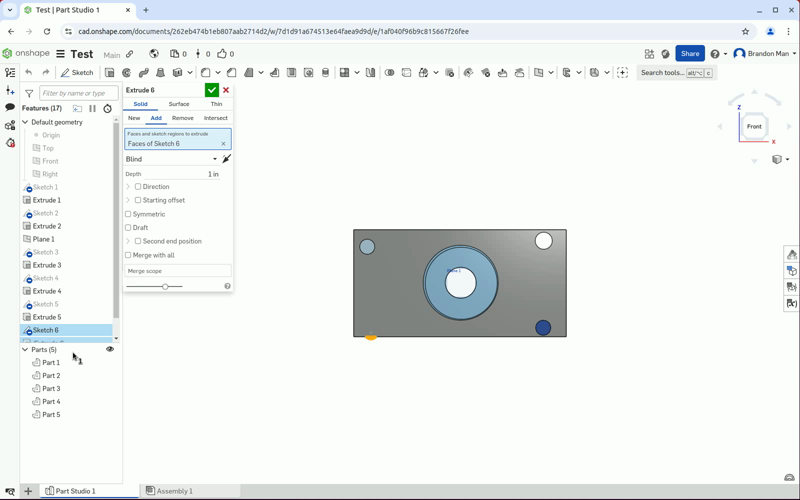
mouse_move(143, 106)
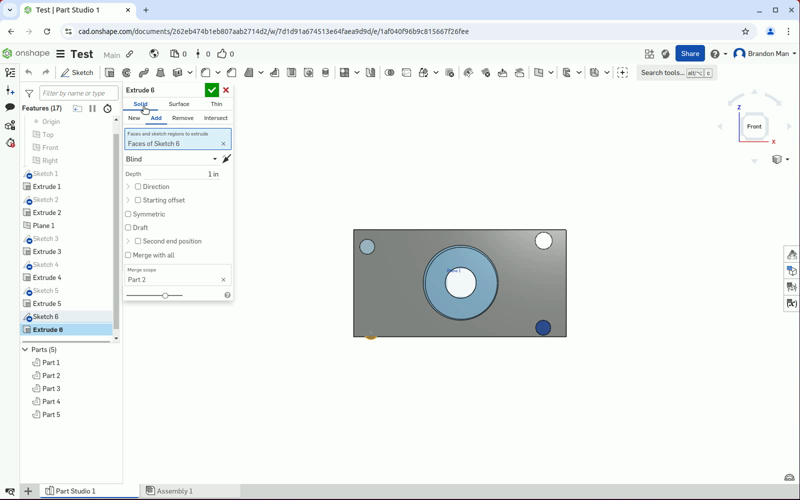
click(143, 106)
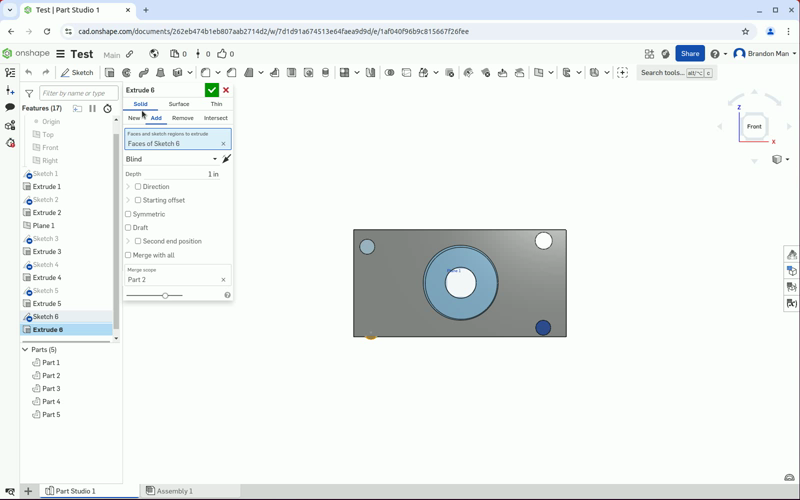
mouse_move(137, 120)
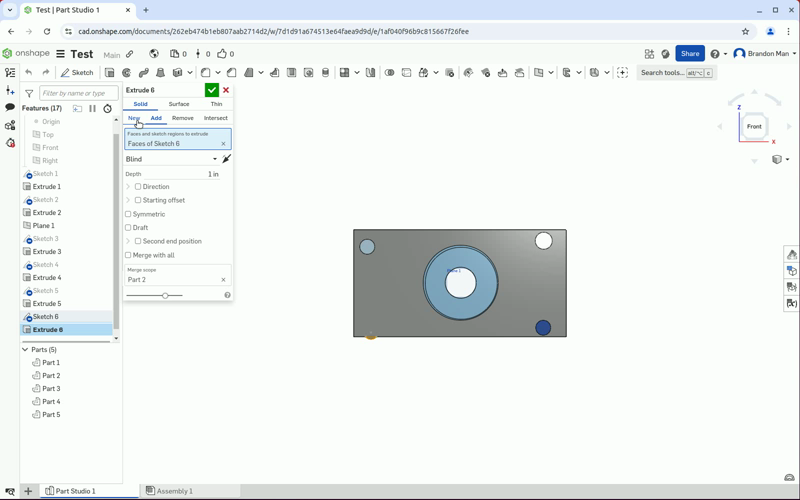
click(137, 120)
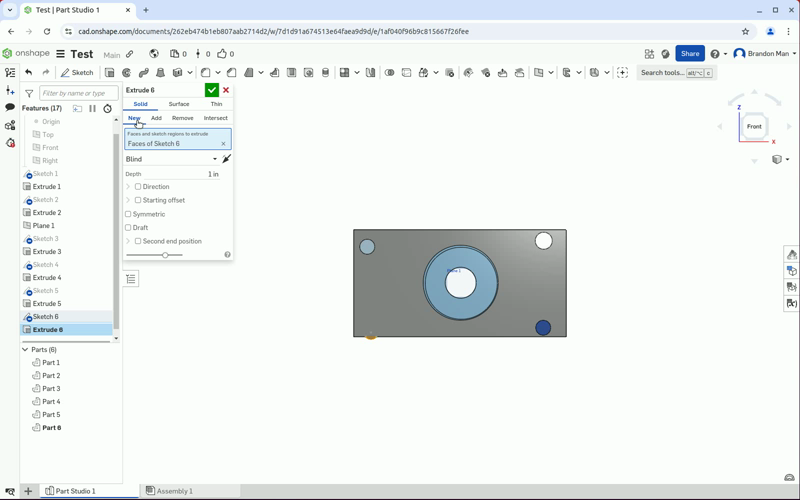
key(tab, 4)
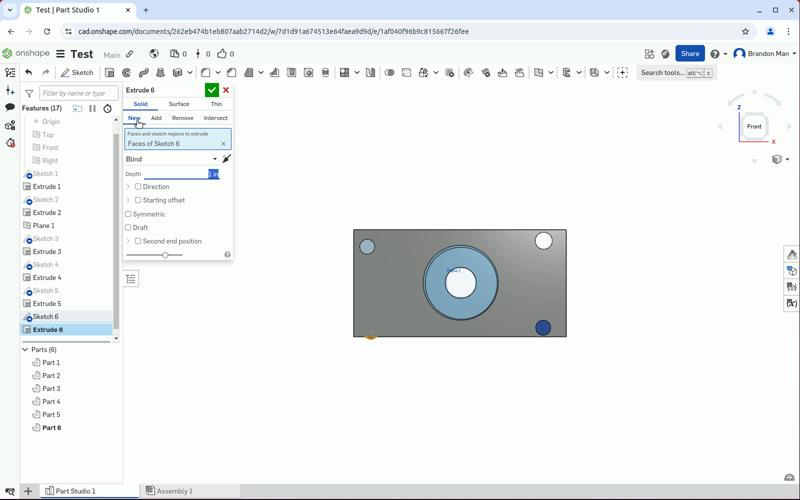
text(17.09)
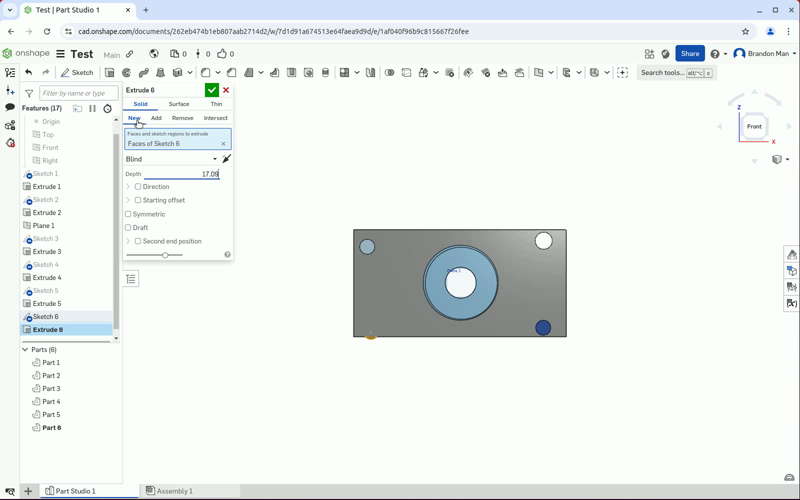
key(enter)
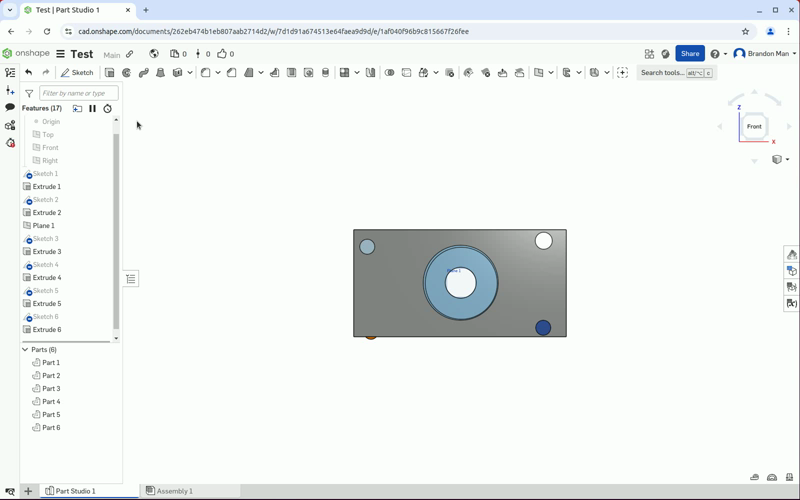
key(shift+h)
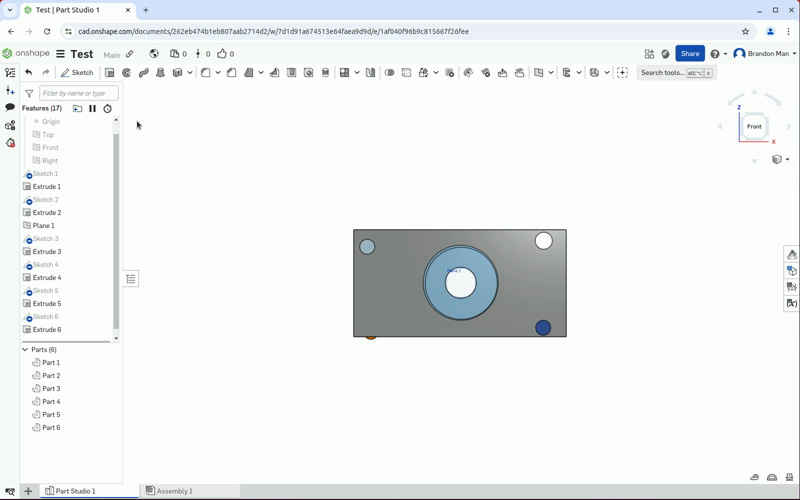
key(shift+h)
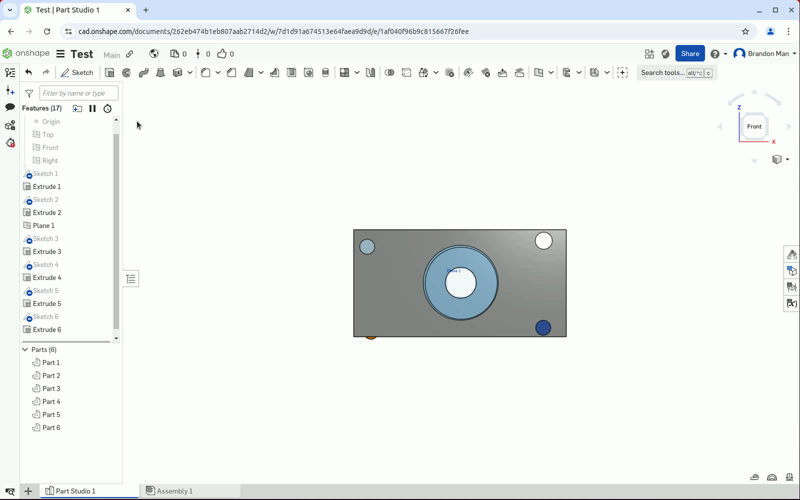
mouse_move(69, 176)
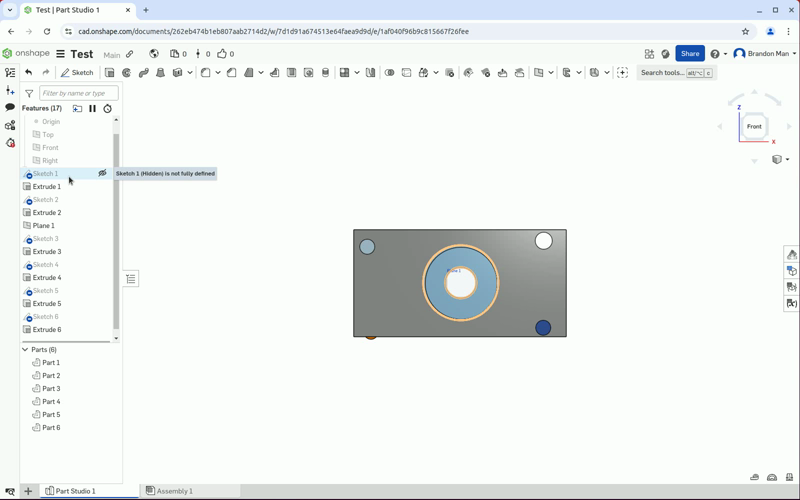
click(69, 176)
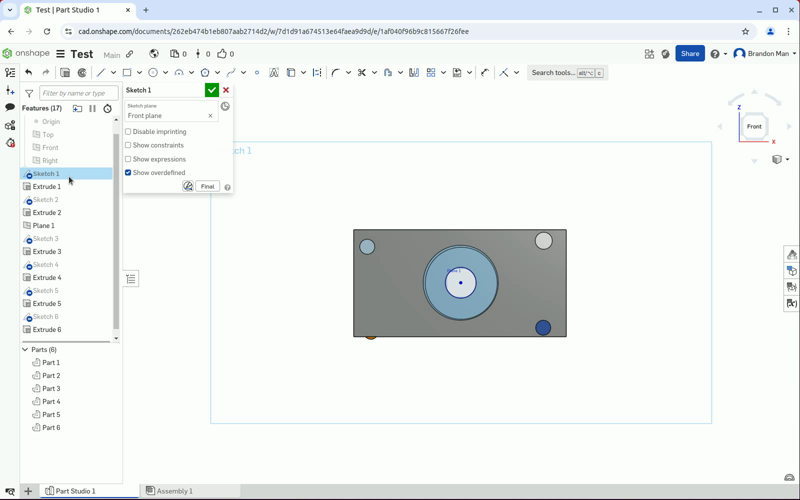
mouse_move(229, 92)
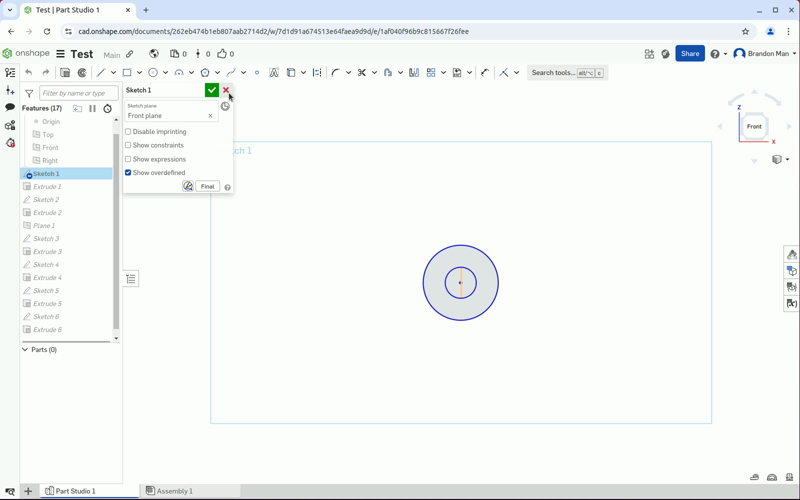
click(229, 92)
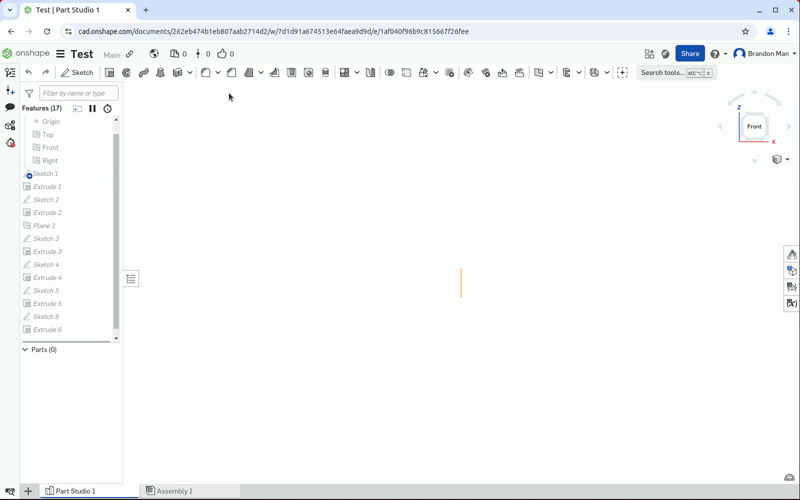
key(shift+s)
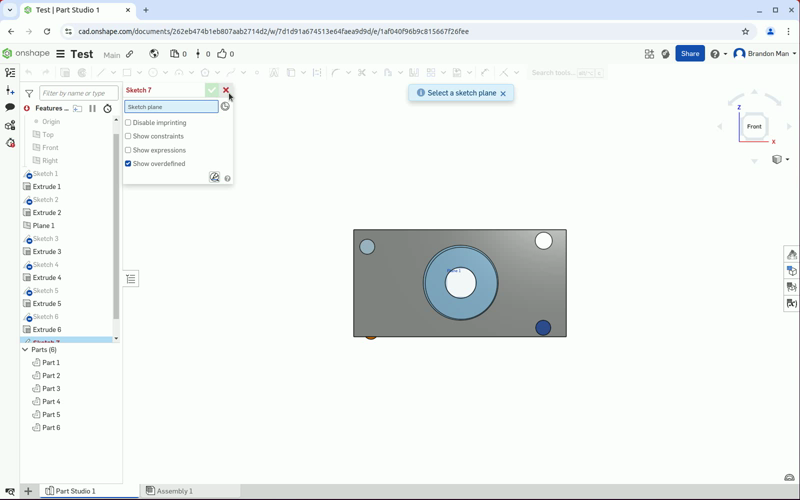
mouse_move(69, 215)
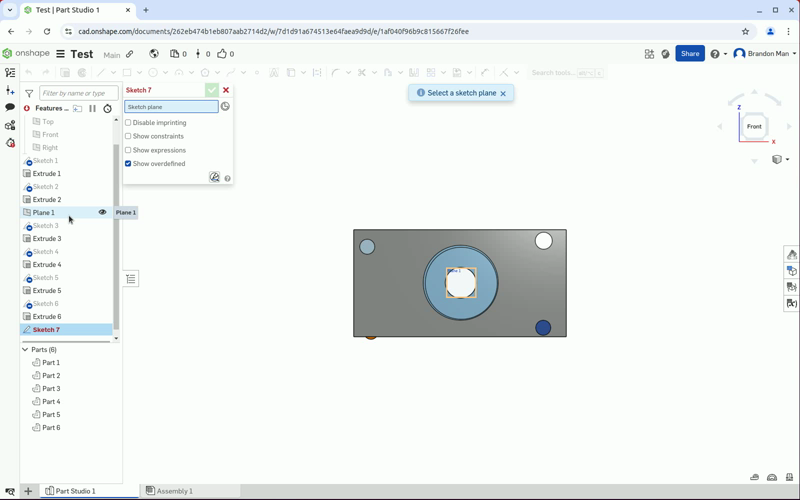
click(69, 215)
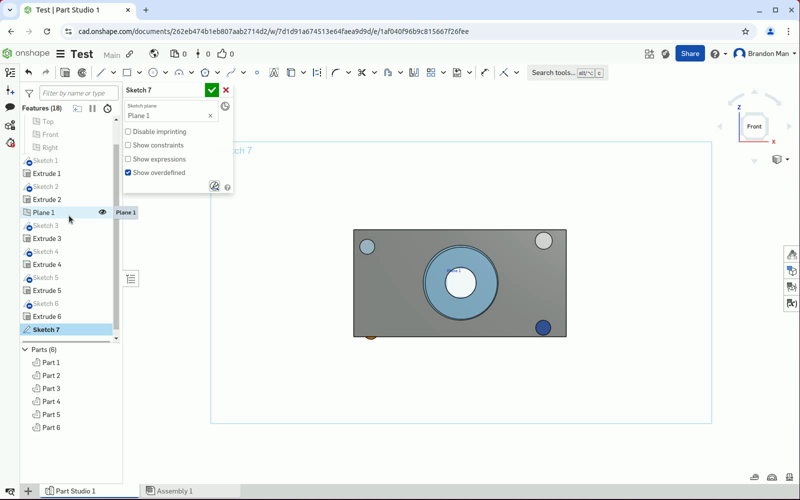
mouse_move(73, 352)
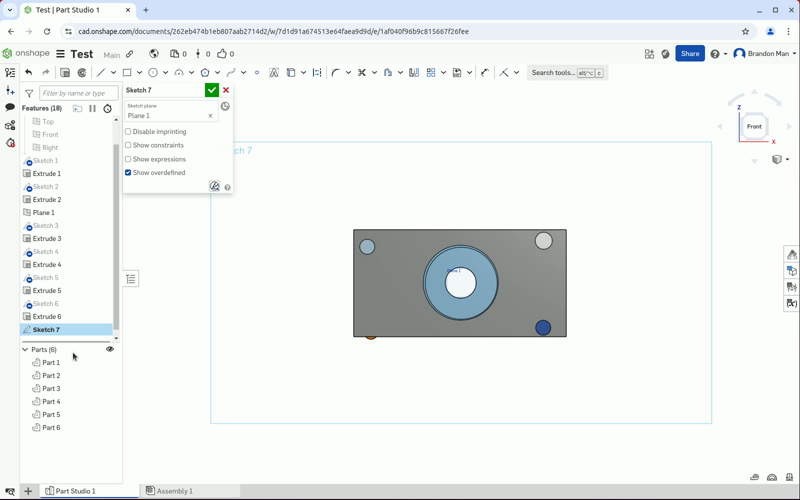
key(y)
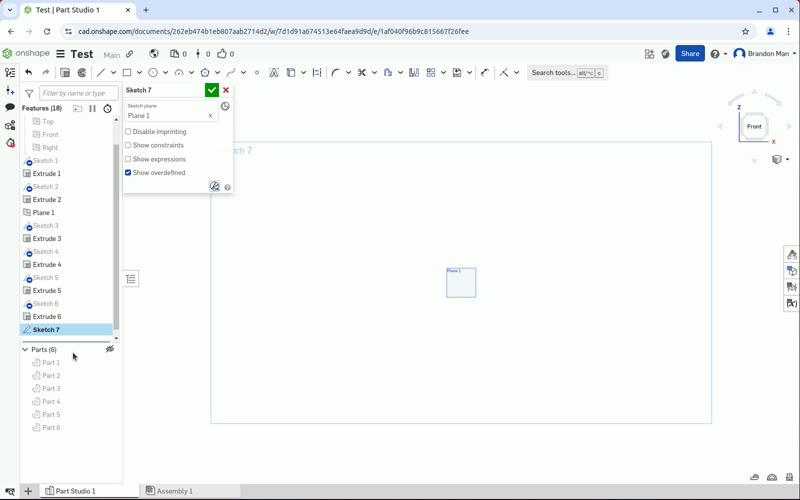
key(l)
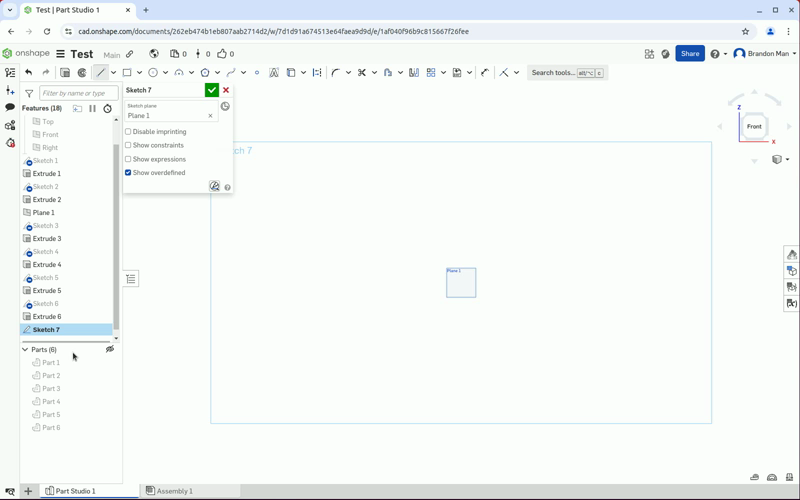
key_down(shift)
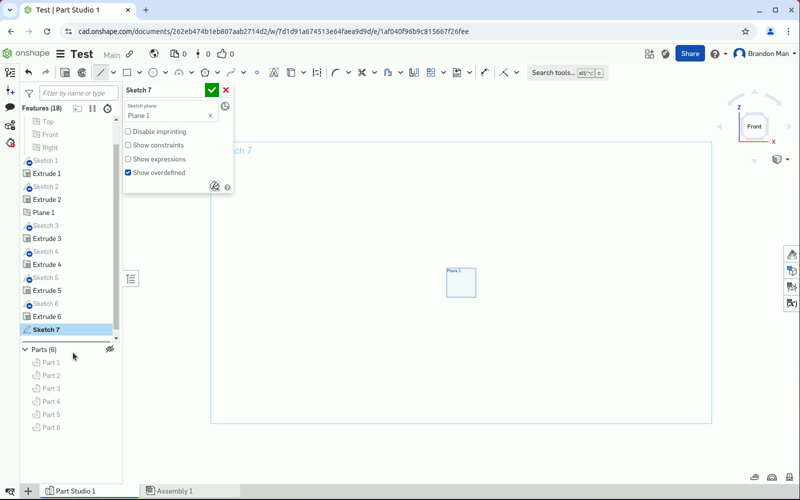
mouse_move(365, 336)
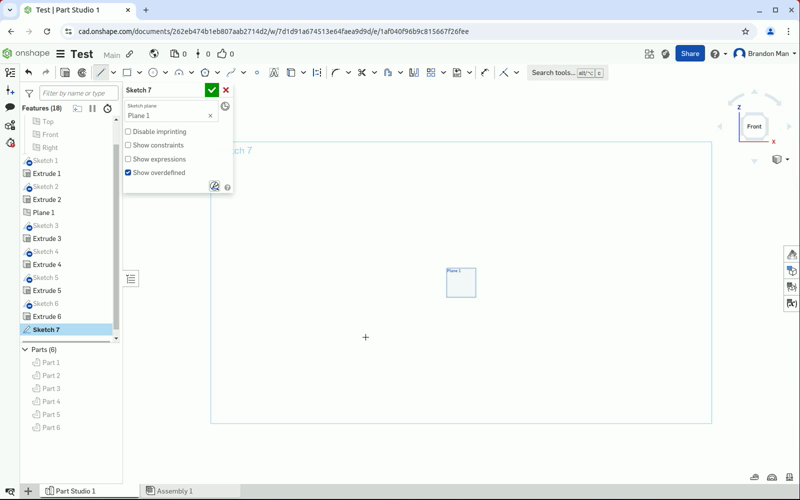
click(365, 336)
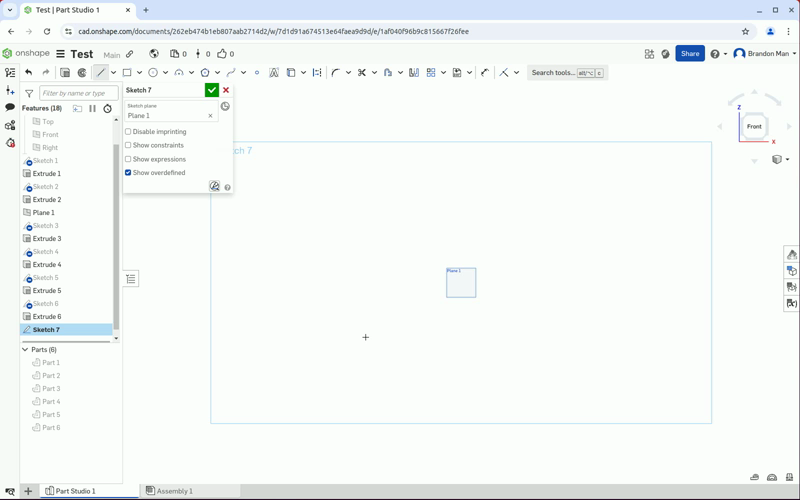
key_up(shift)
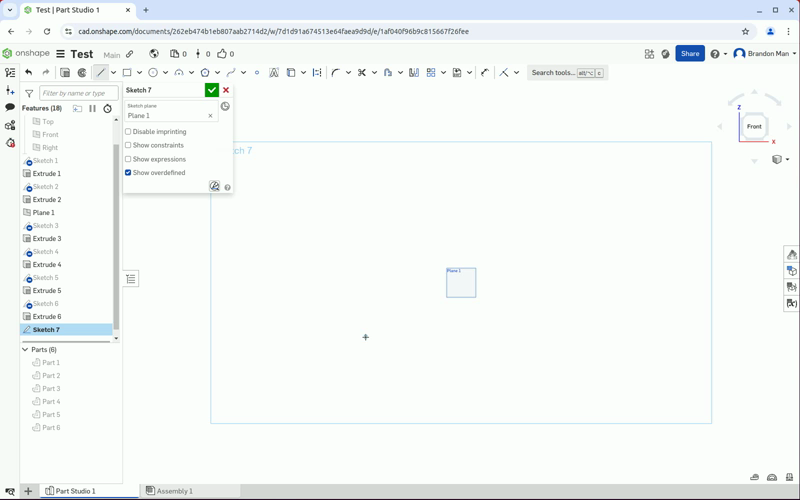
key_down(shift)
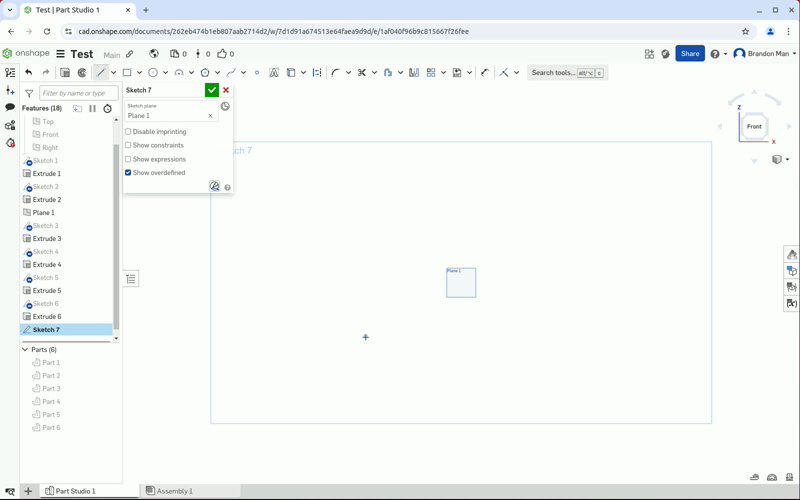
mouse_move(395, 336)
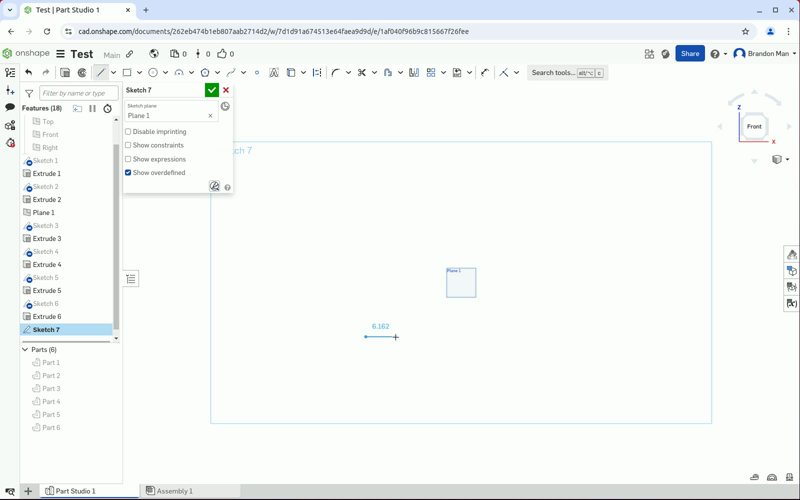
mouse_move(376, 336)
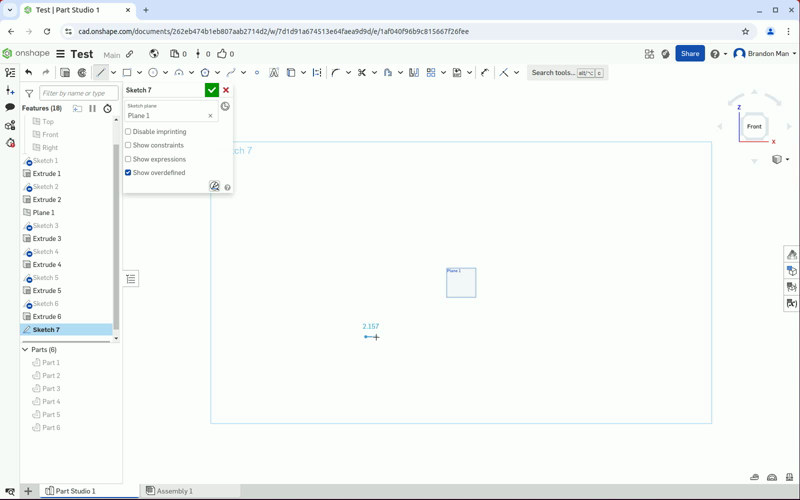
click(376, 336)
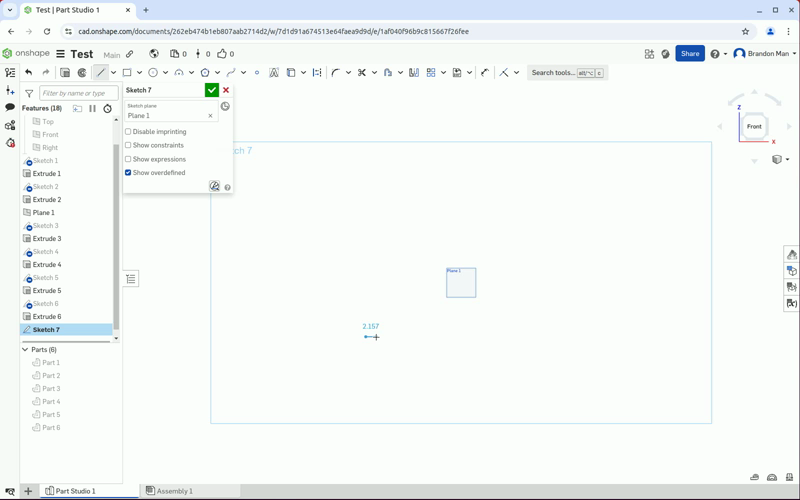
key_up(shift)
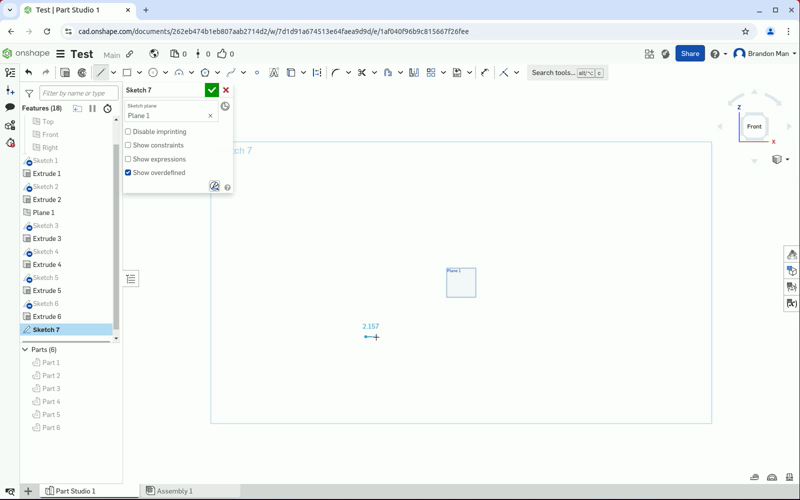
key(esc)
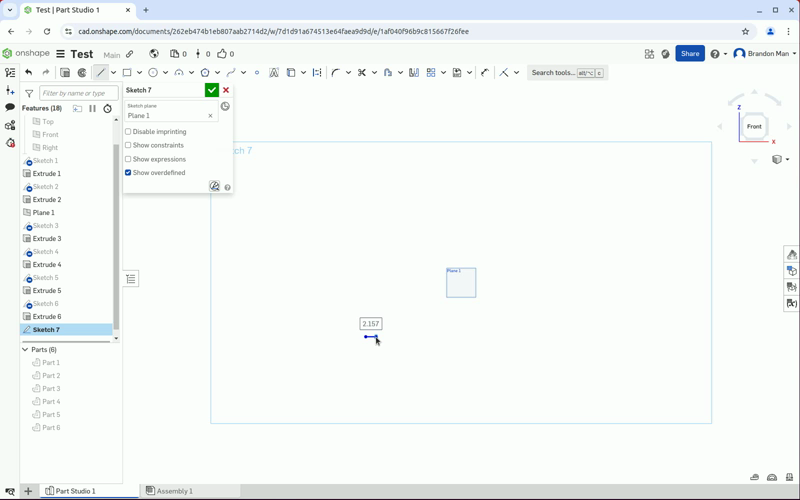
key(a)
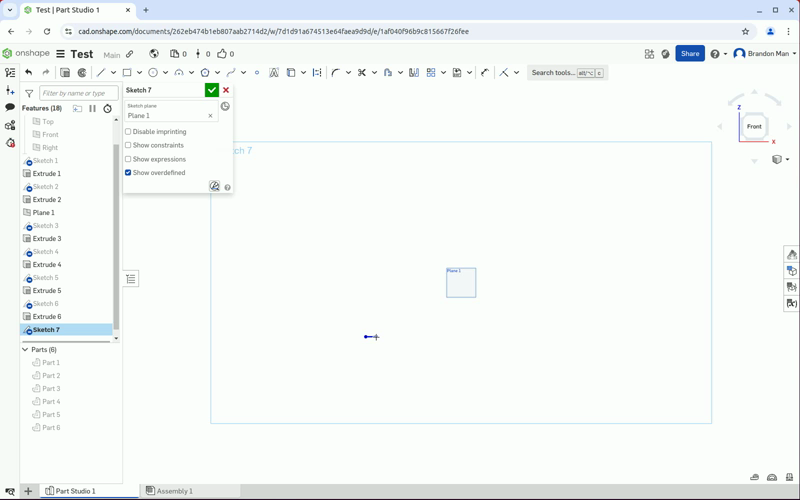
mouse_move(376, 336)
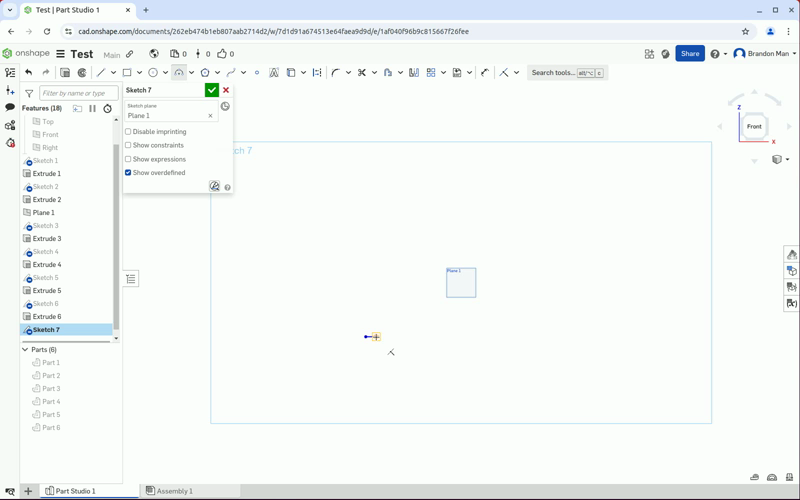
click(376, 336)
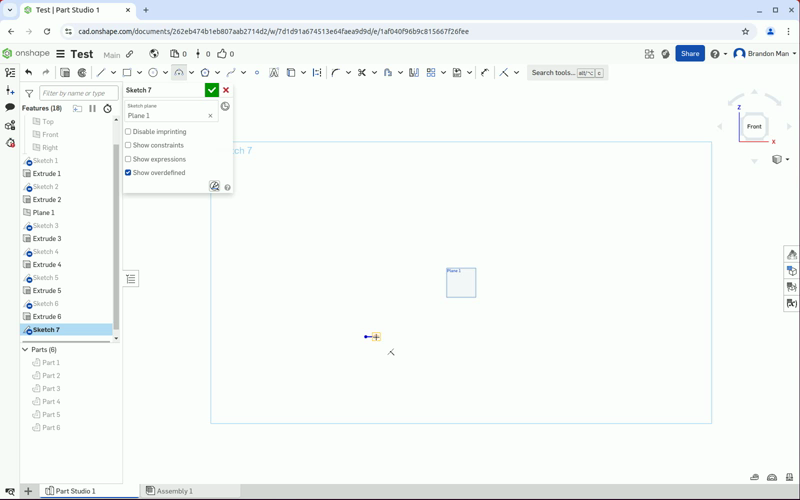
mouse_move(365, 336)
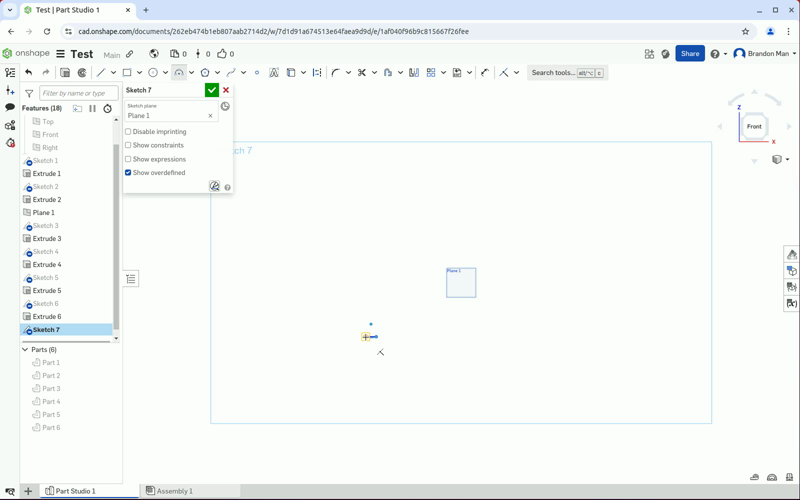
click(365, 336)
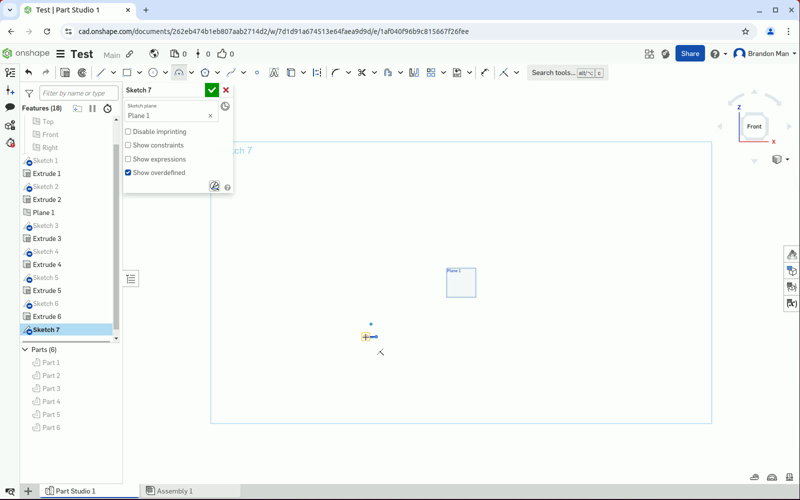
key_down(shift)
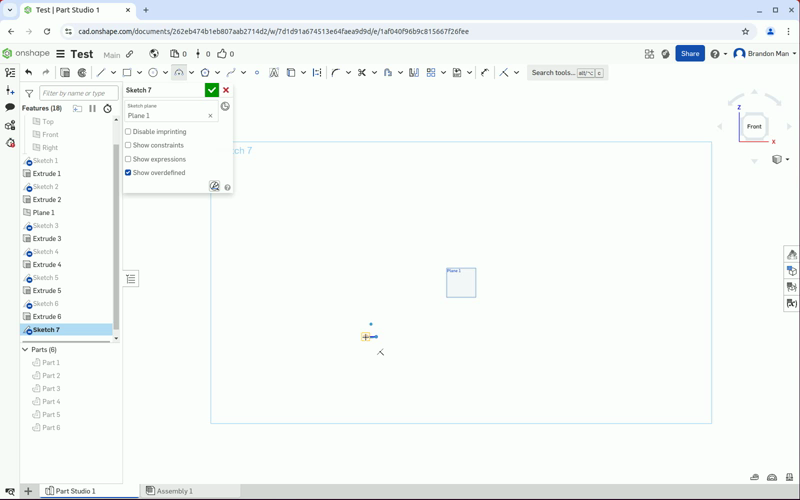
mouse_move(371, 324)
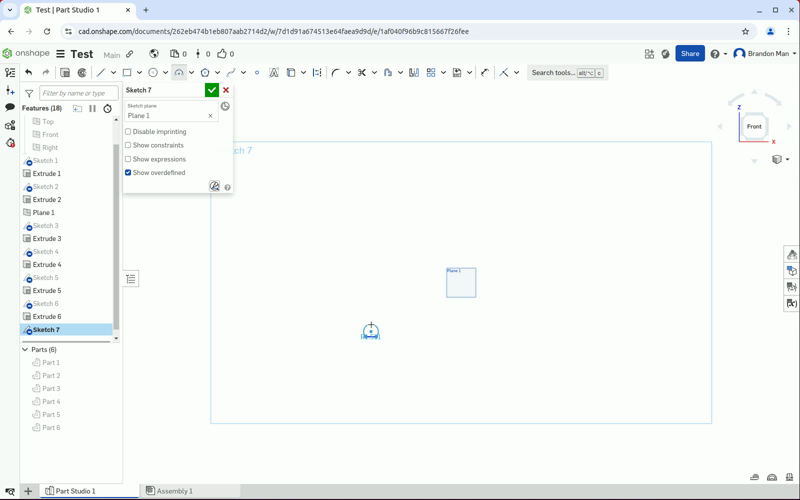
click(371, 324)
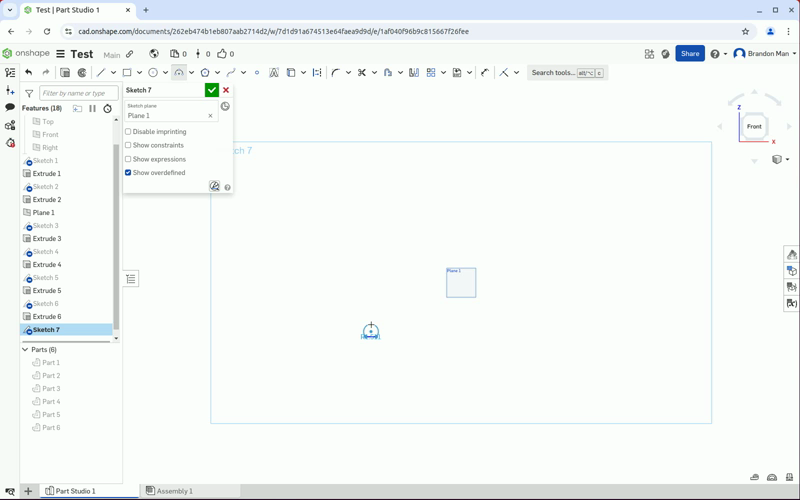
key_up(shift)
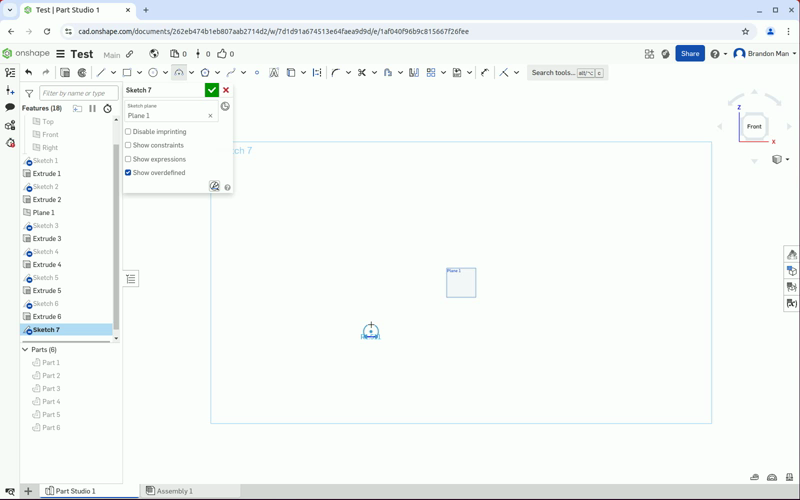
key(esc)
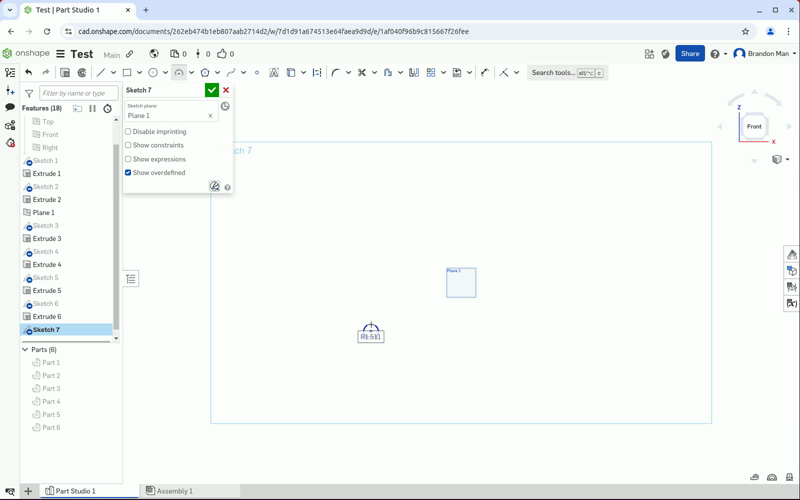
mouse_move(368, 324)
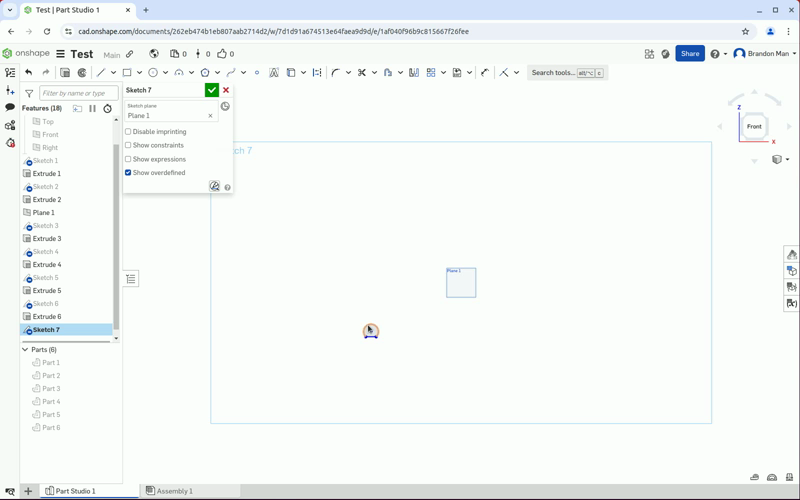
scroll(6)
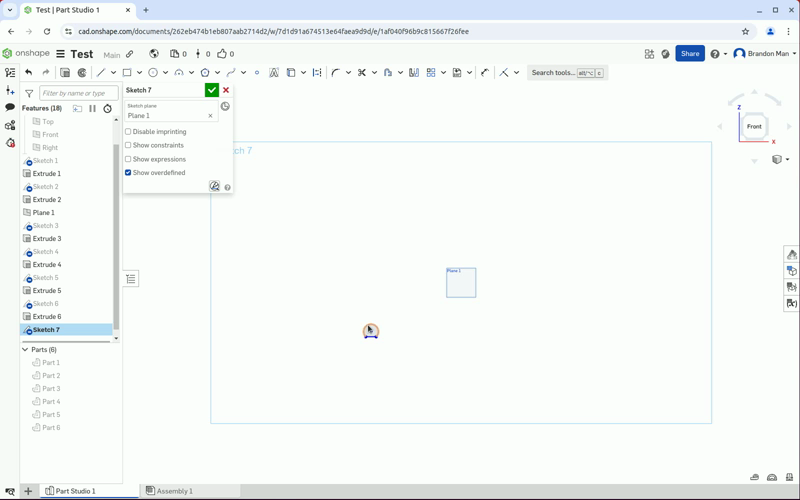
scroll(6)
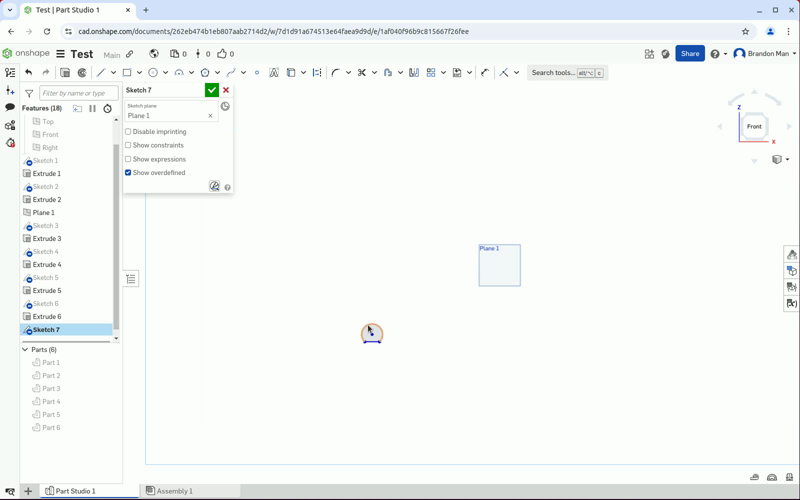
scroll(6)
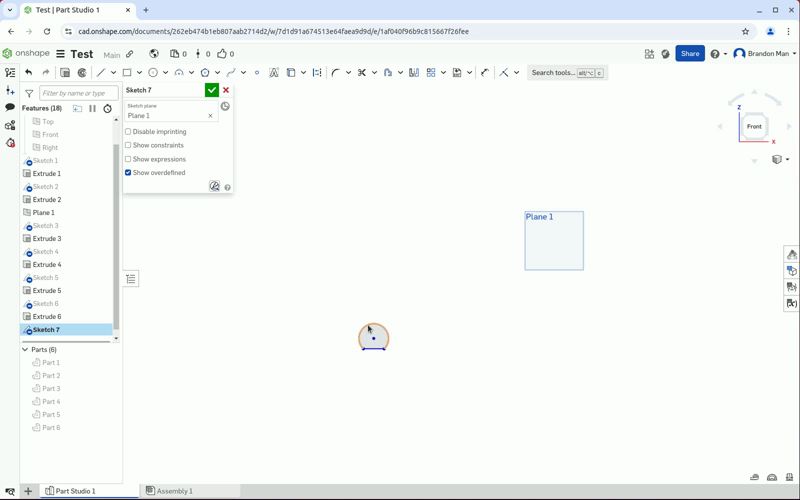
scroll(6)
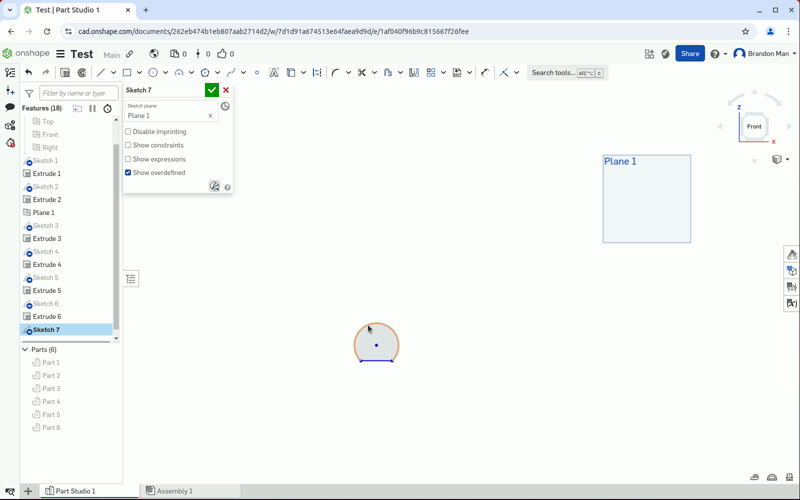
scroll(6)
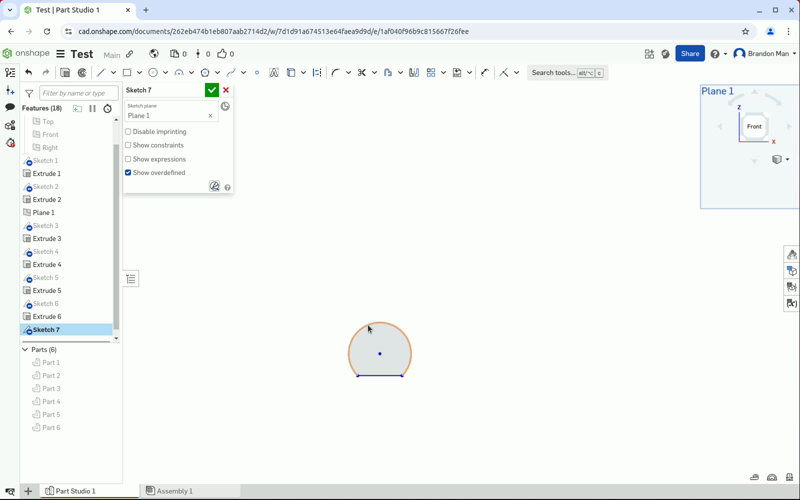
scroll(6)
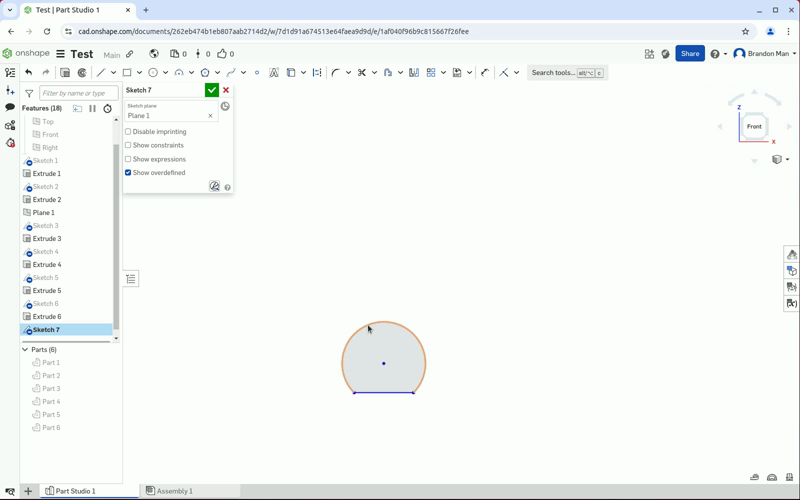
scroll(6)
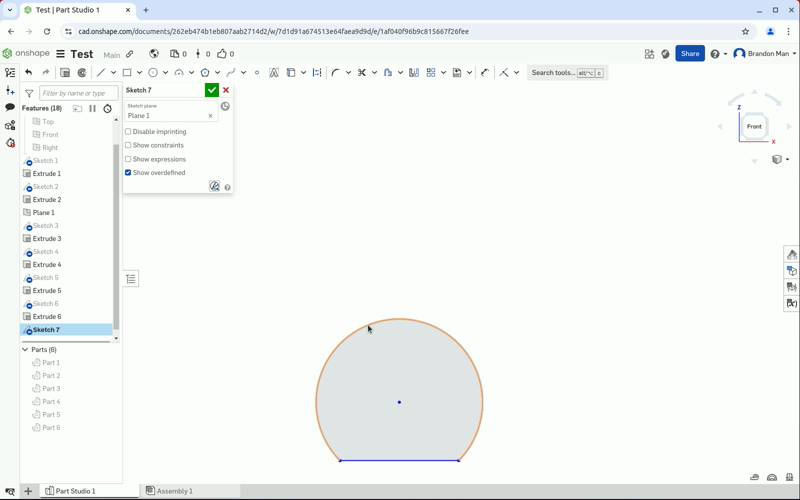
click(368, 324)
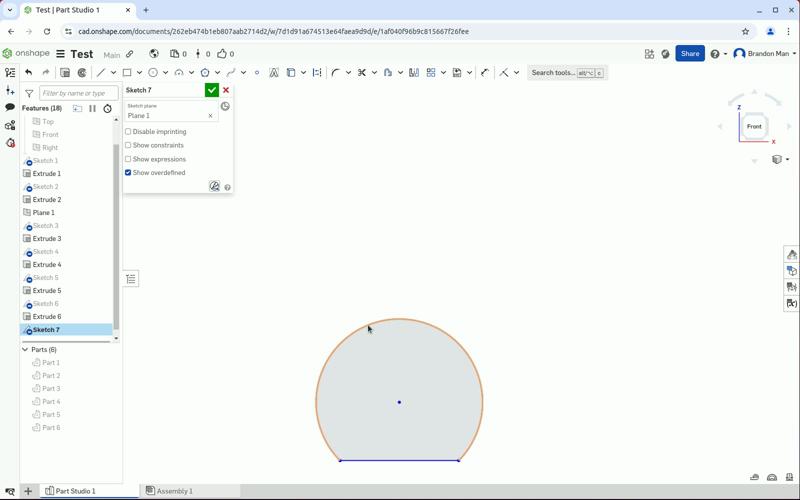
scroll(-6)
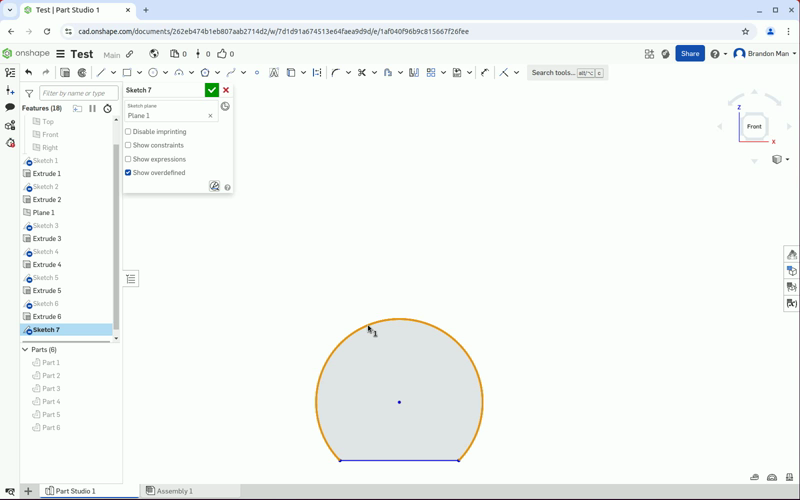
scroll(-6)
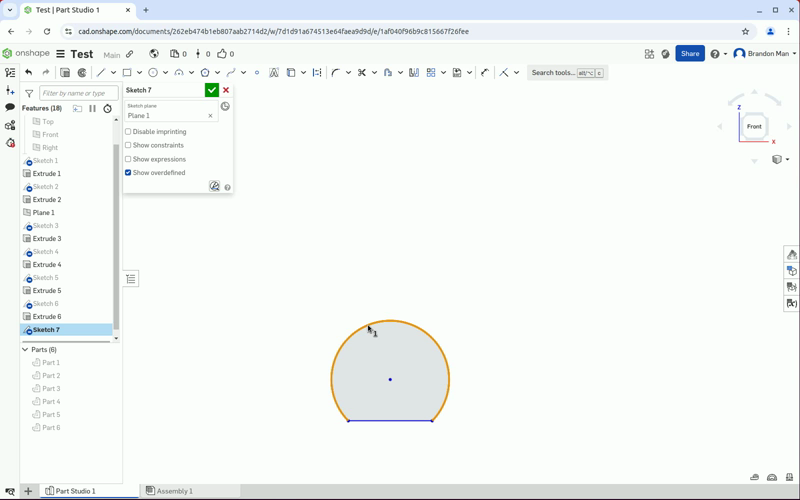
scroll(-6)
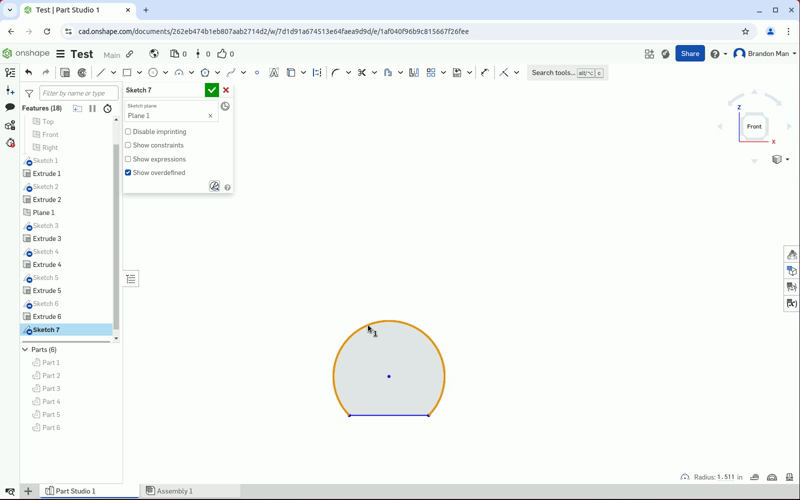
scroll(-6)
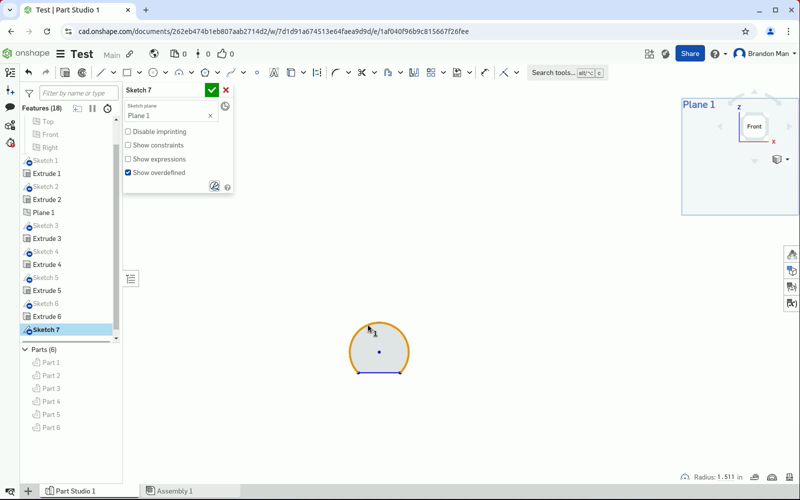
scroll(-6)
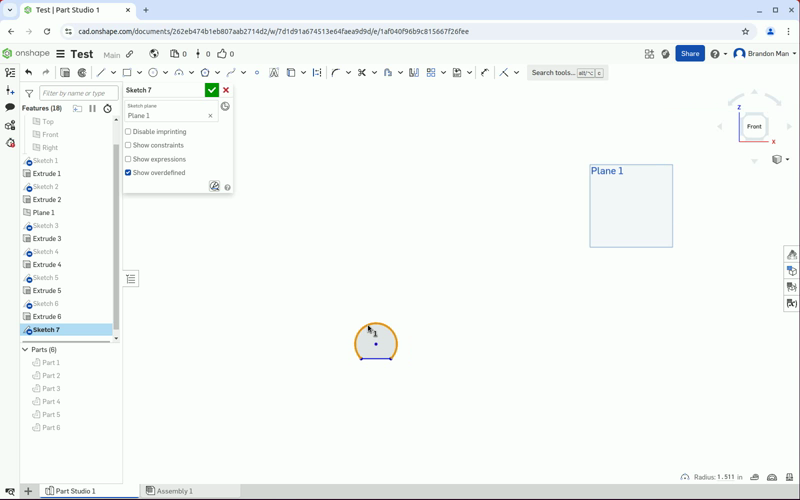
scroll(-6)
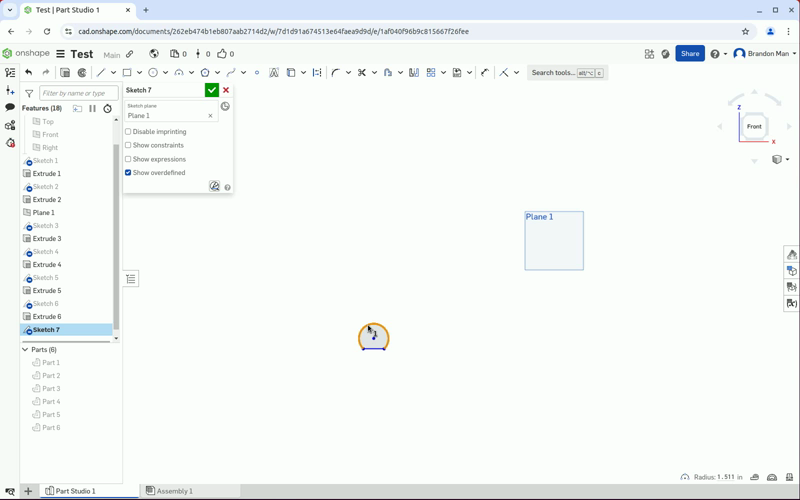
scroll(-6)
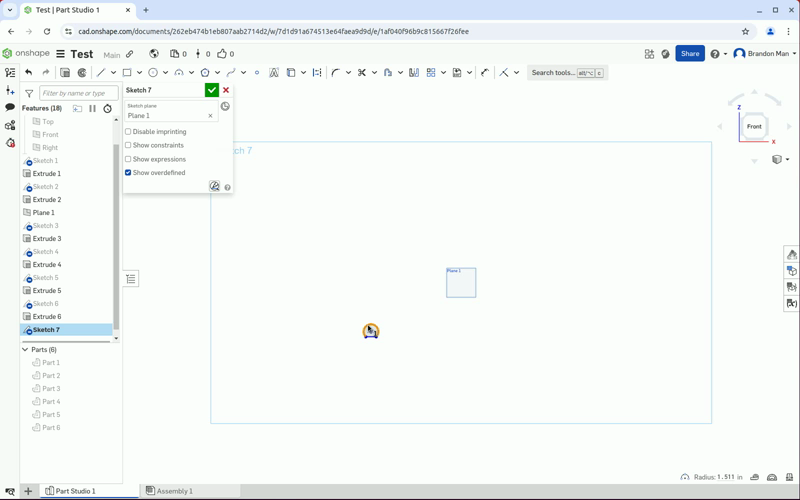
mouse_move(73, 352)
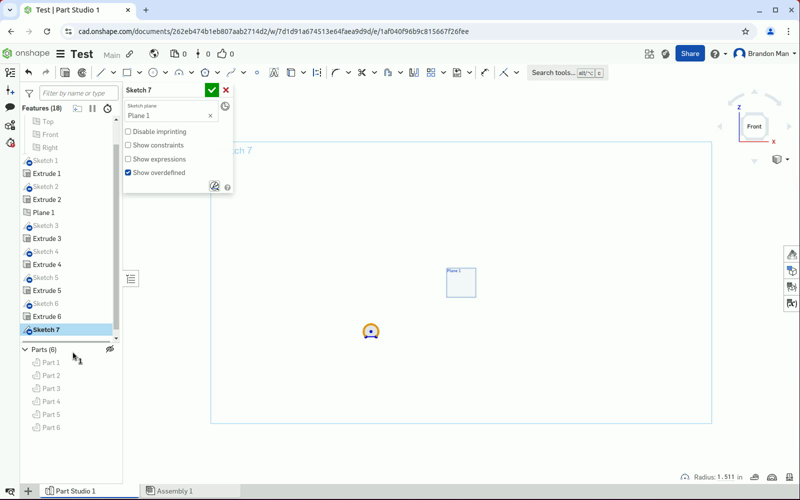
key(shift+y)
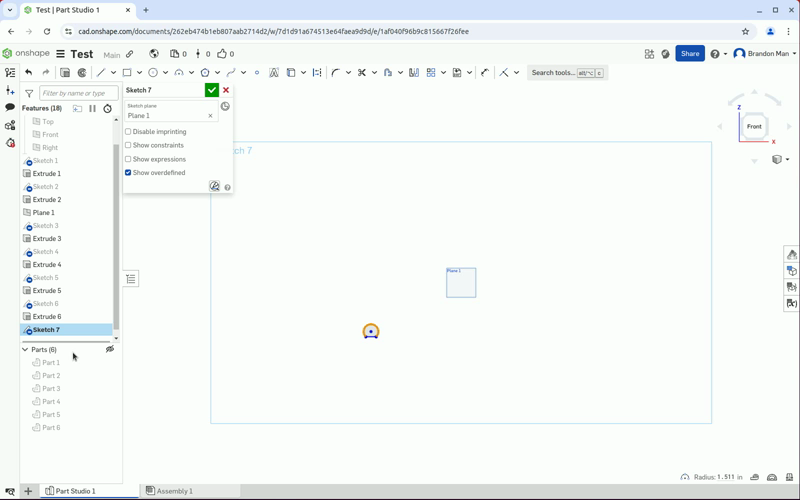
key(shift+e)
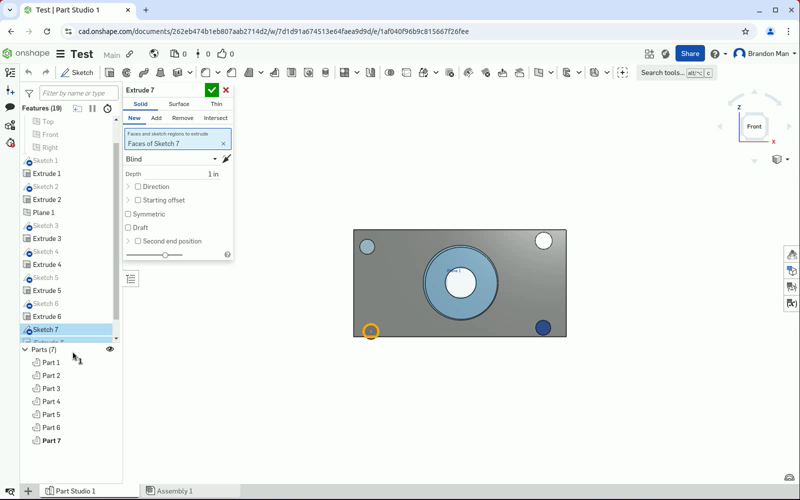
mouse_move(143, 106)
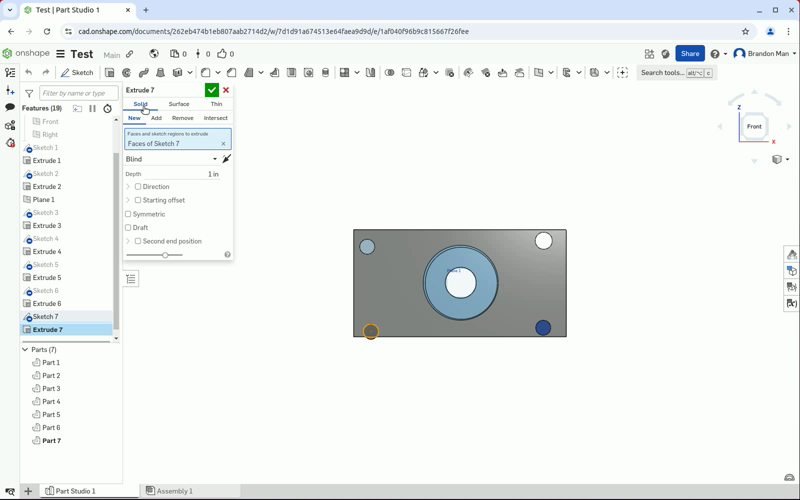
click(143, 106)
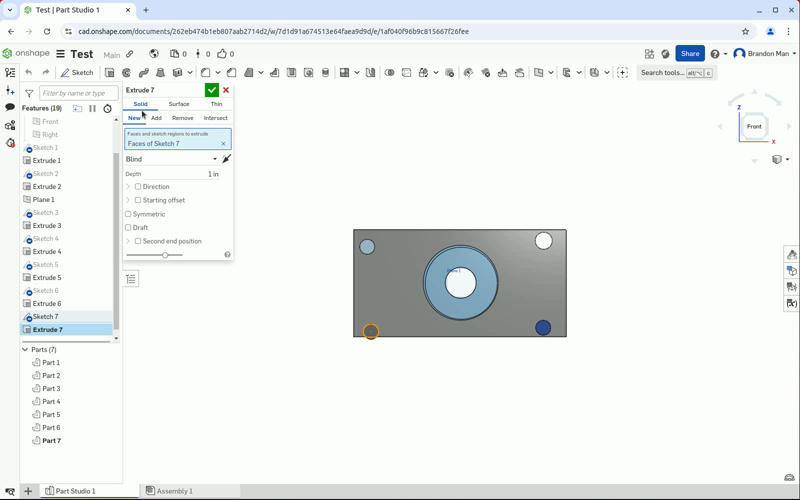
mouse_move(137, 120)
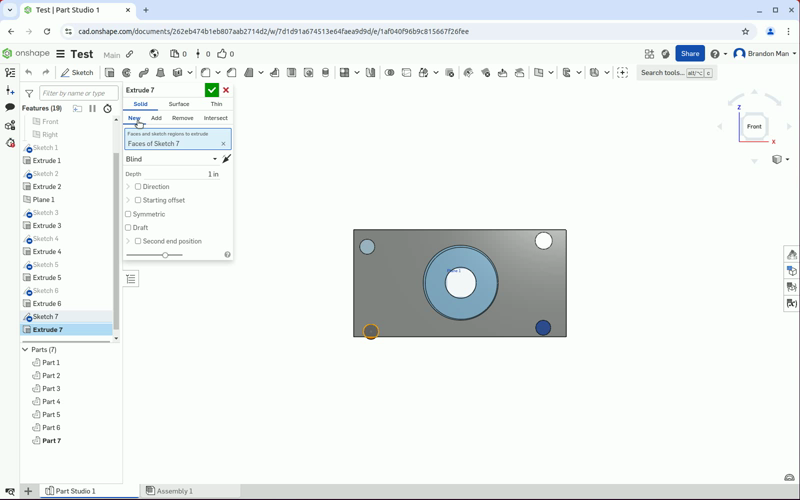
click(137, 120)
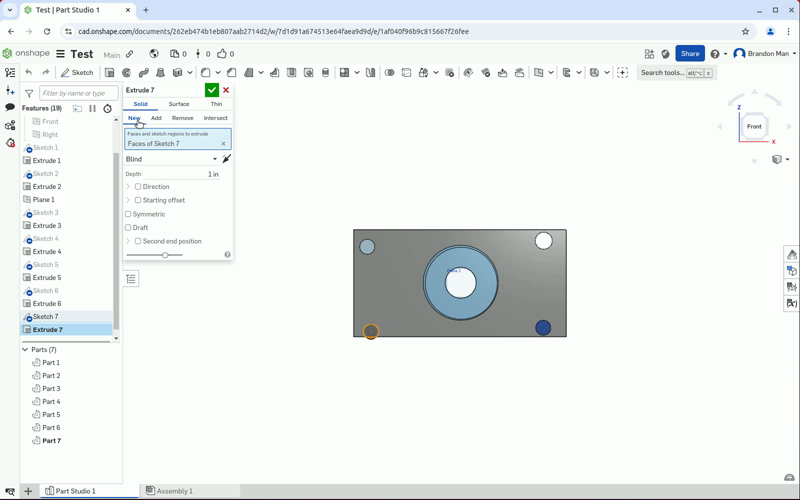
key(tab, 4)
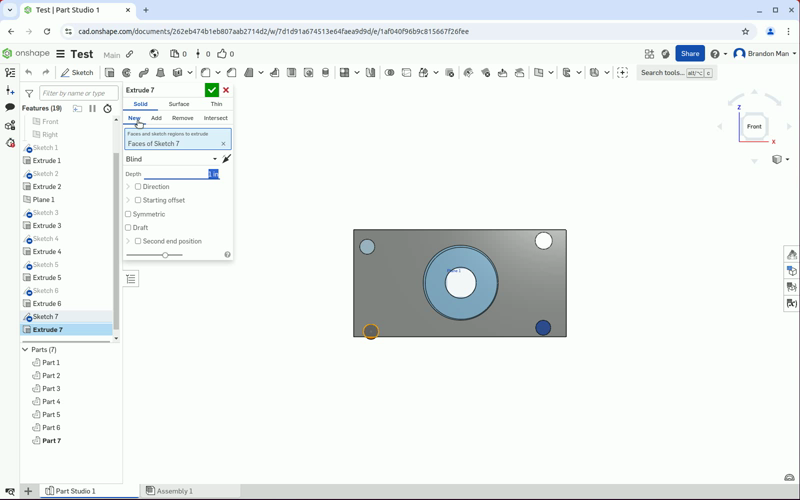
text(17.09)
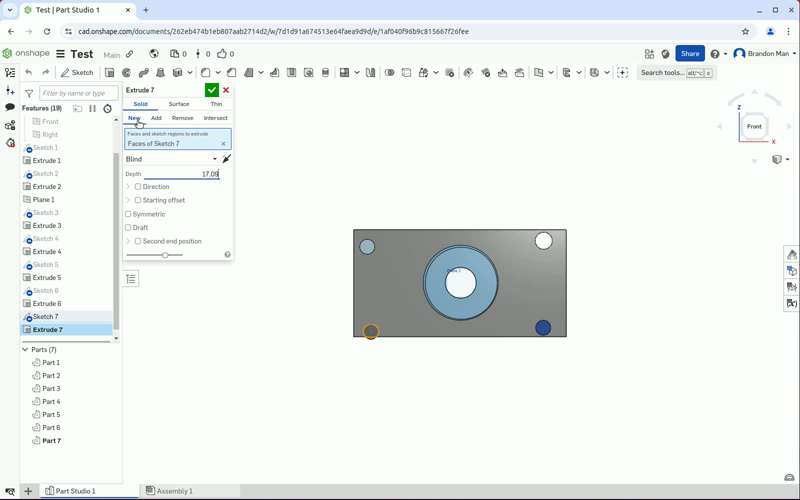
key(enter)
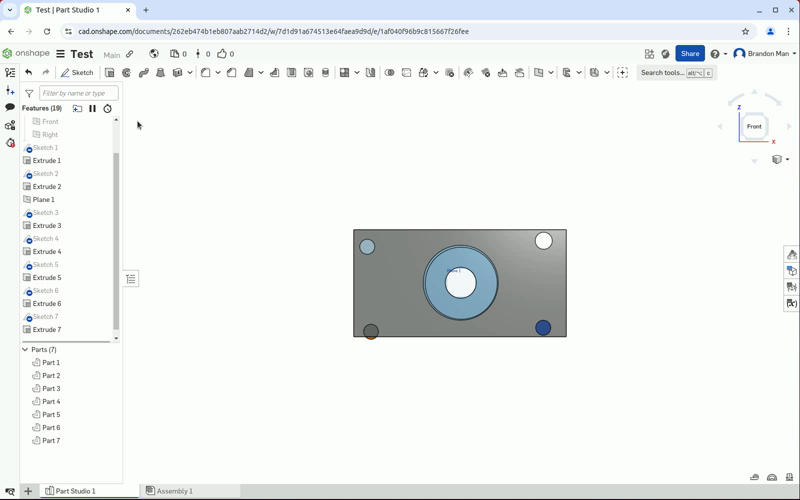
key(shift+h)
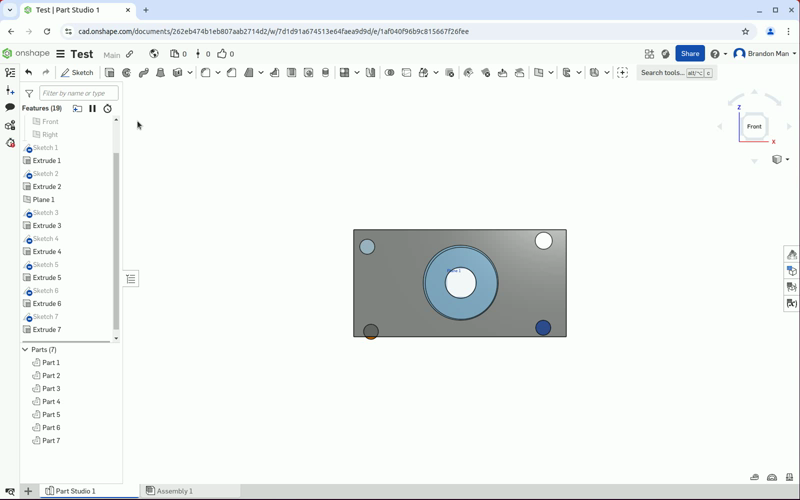
key(shift+h)
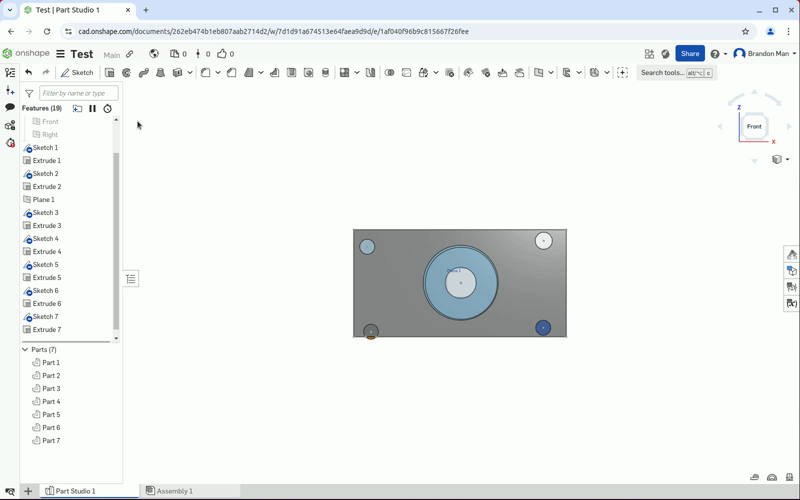
key(shift+7)
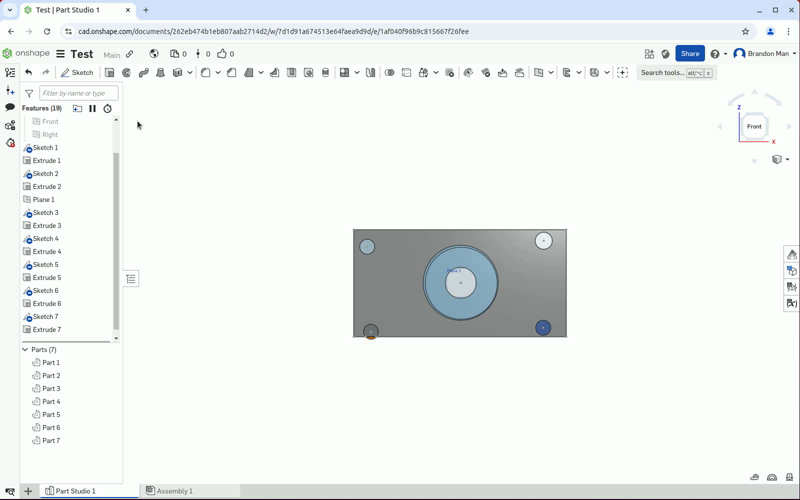
key(left, 2)
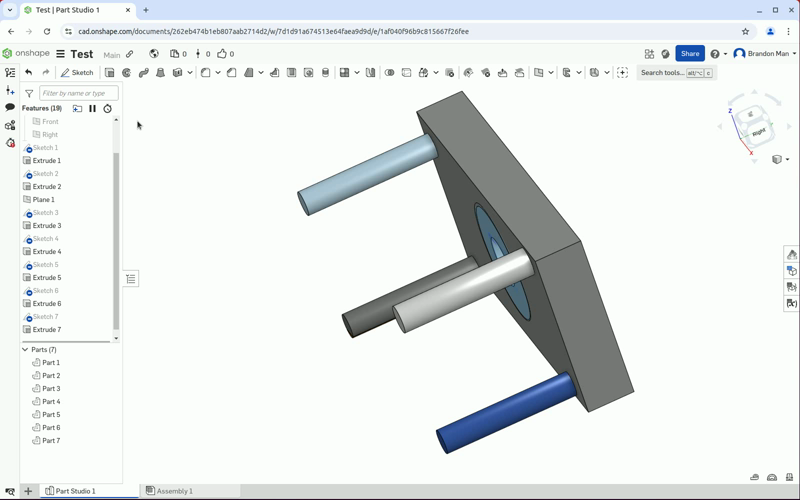
key(down, 2)
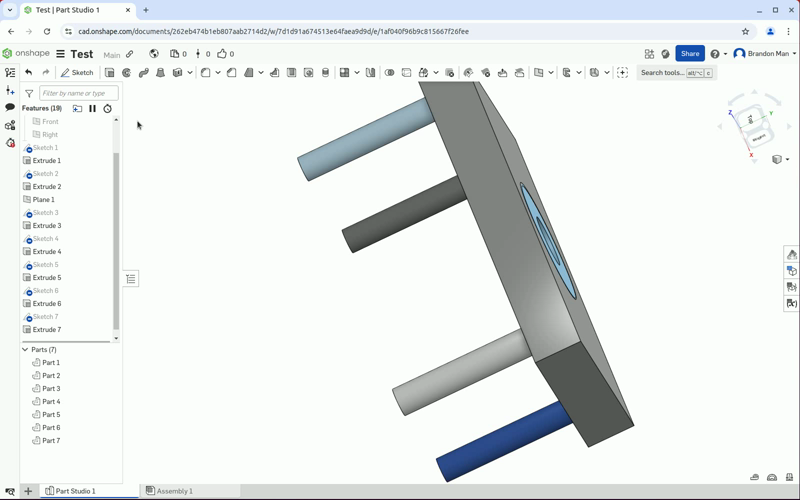
key(up, 2)
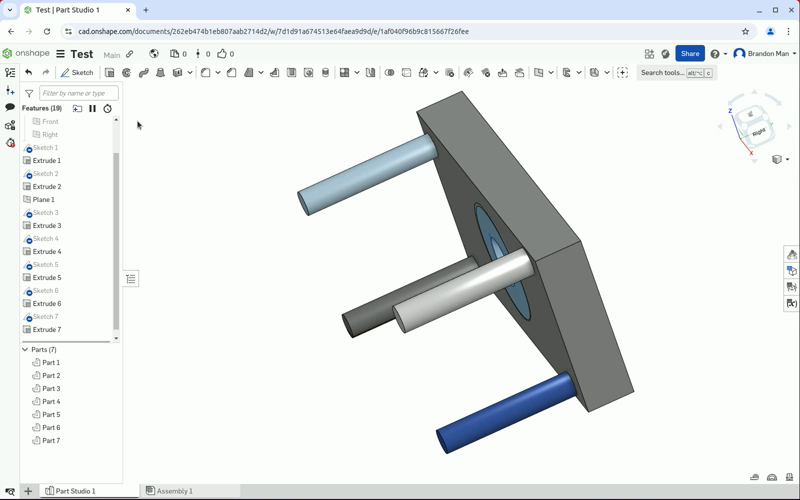
key(right, 2)
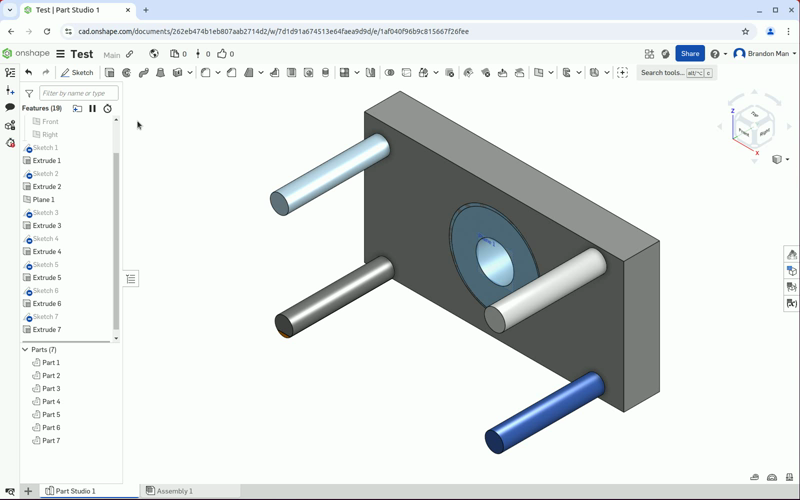
mouse_move(69, 150)
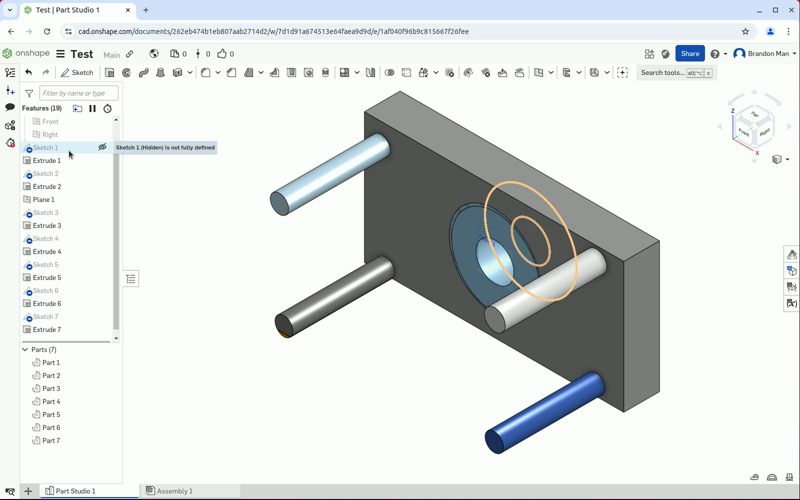
click(69, 150)